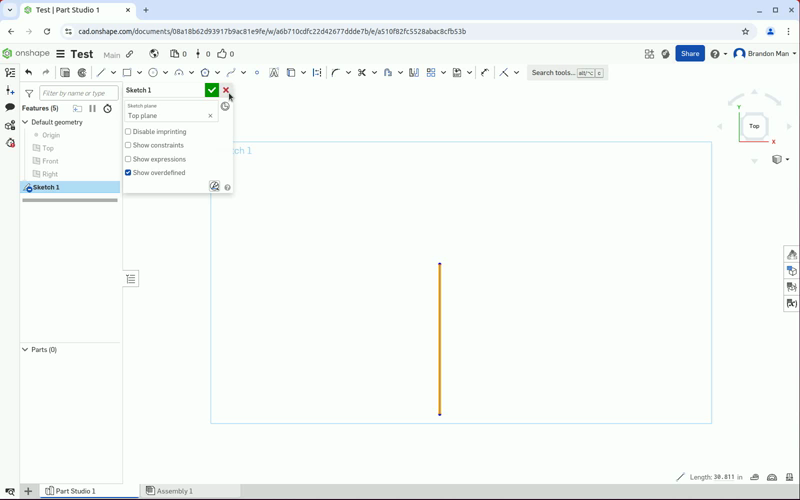
key(shift+h)
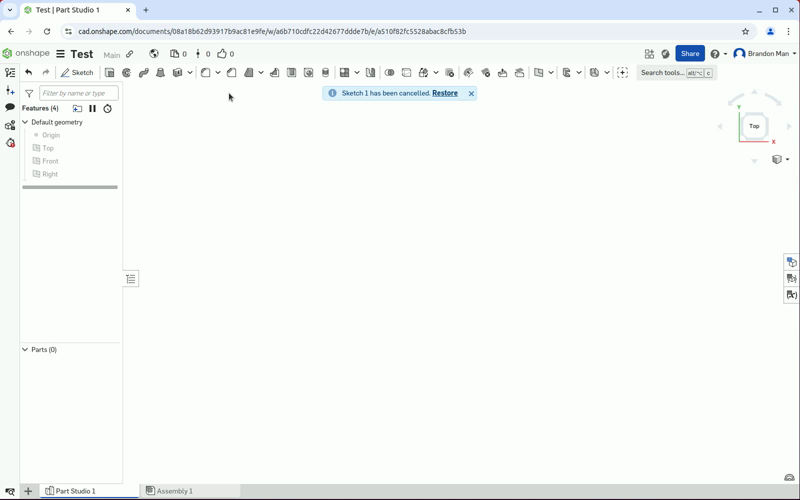
mouse_move(73, 352)
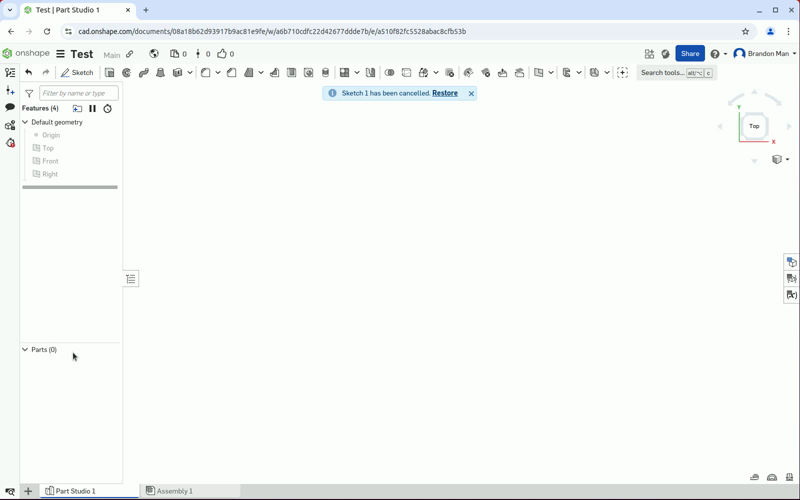
key(y)
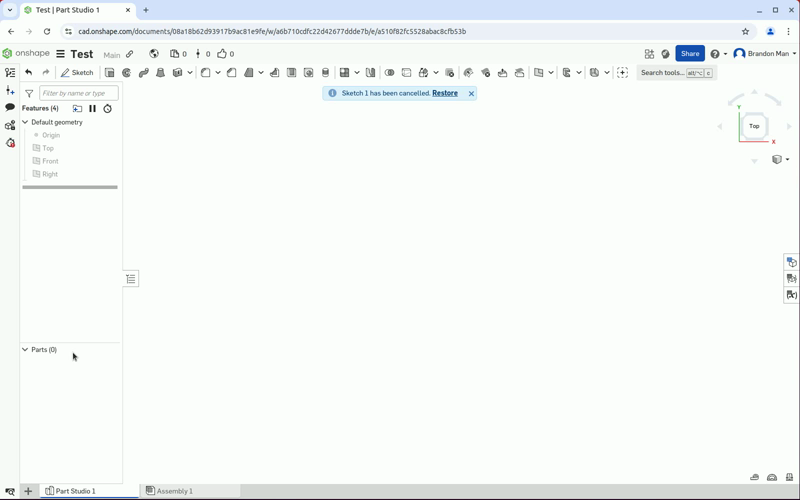
key(shift+p)
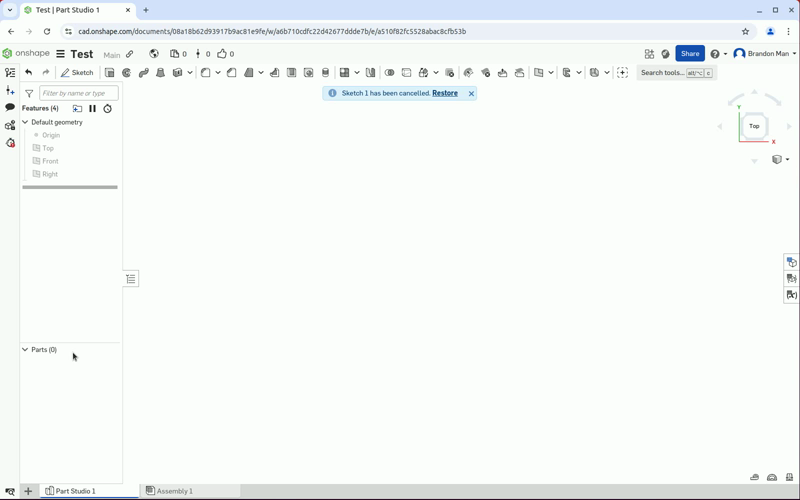
key(space)
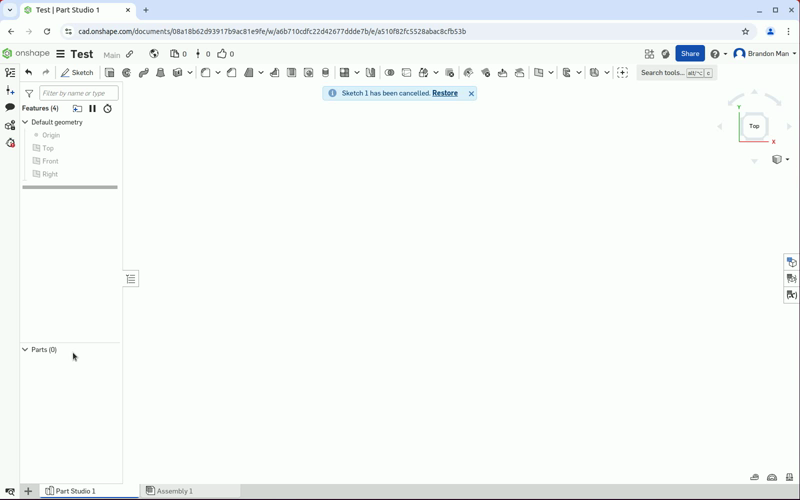
key_down(shift)
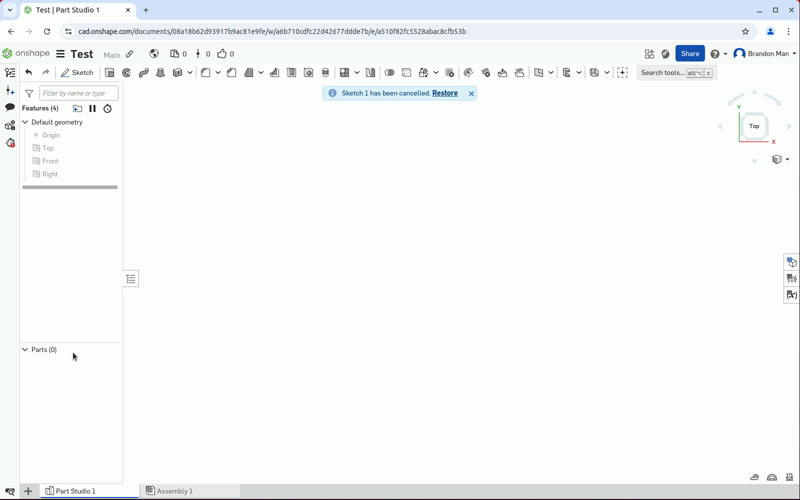
key(up)
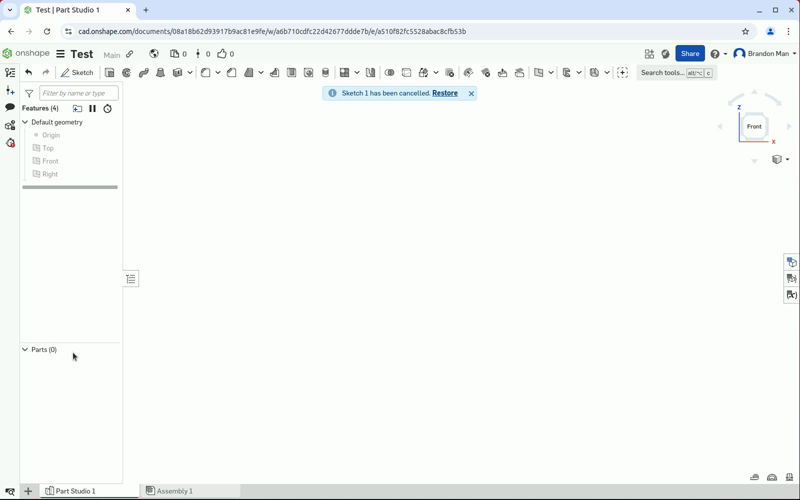
key_up(shift)
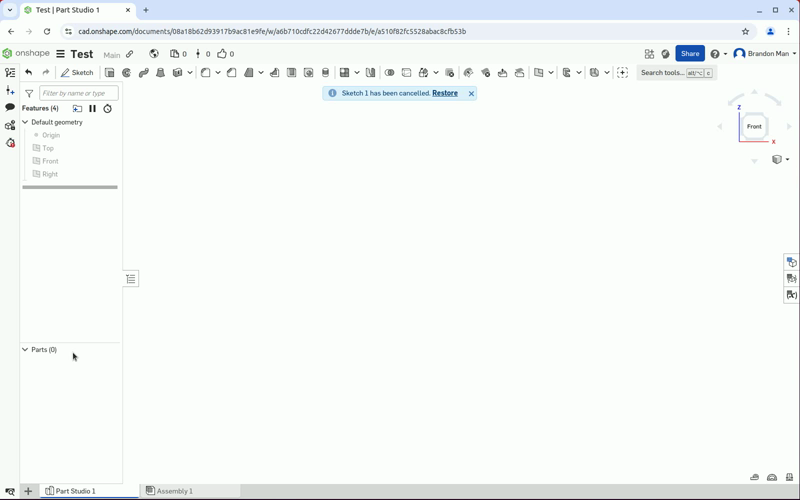
mouse_move(73, 352)
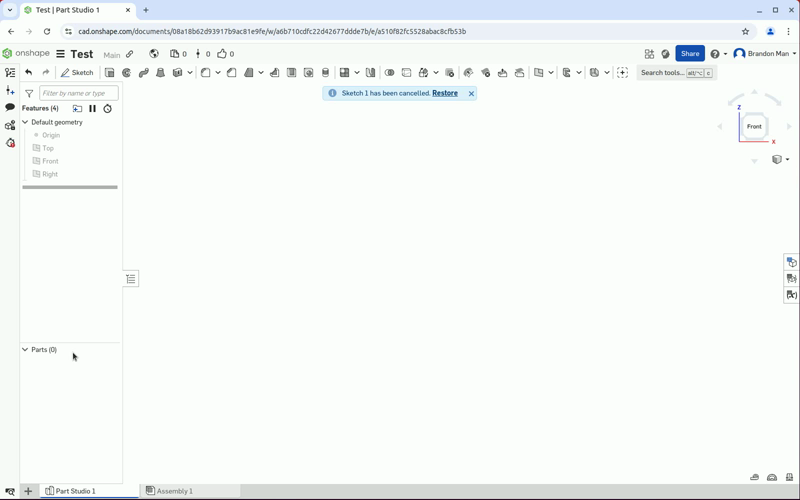
key(shift+y)
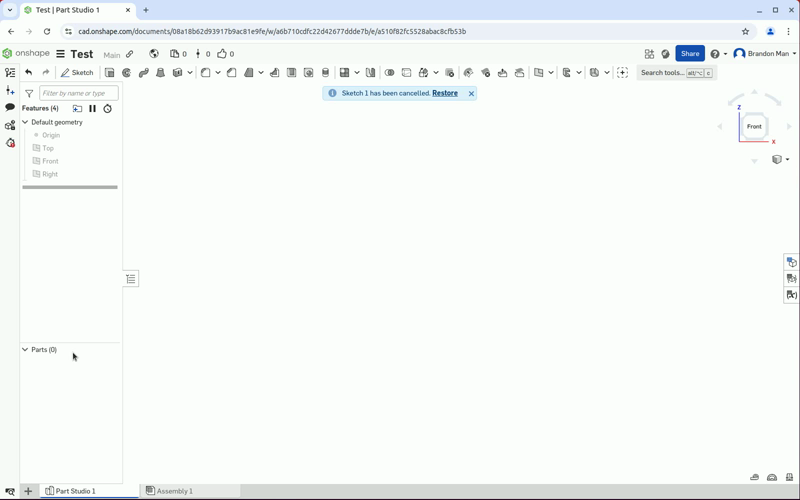
key(shift+s)
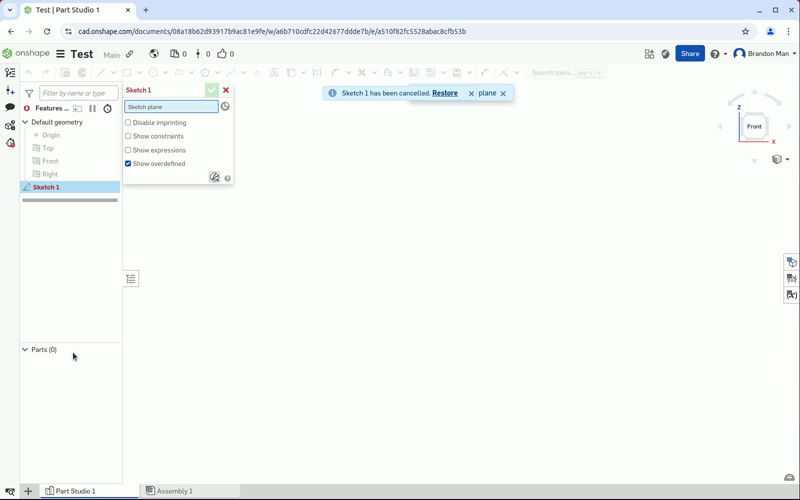
mouse_move(73, 163)
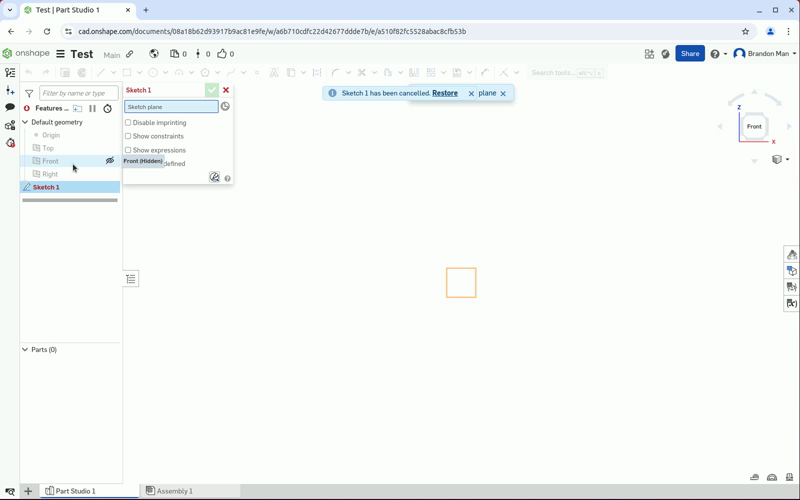
click(73, 163)
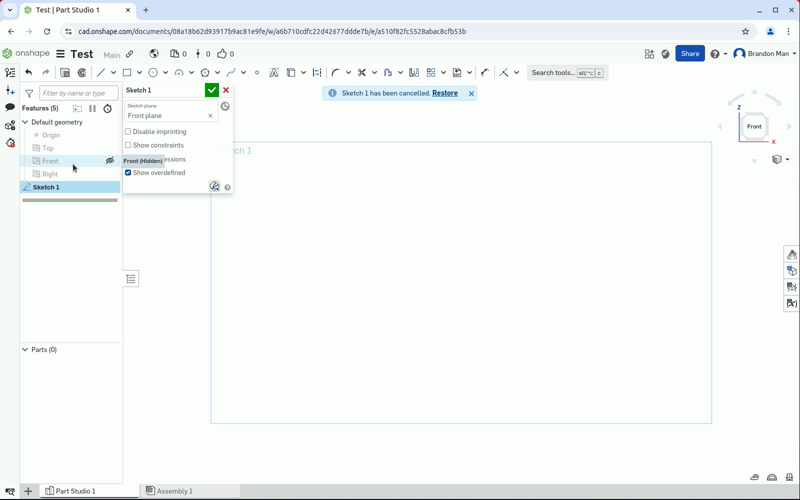
mouse_move(73, 352)
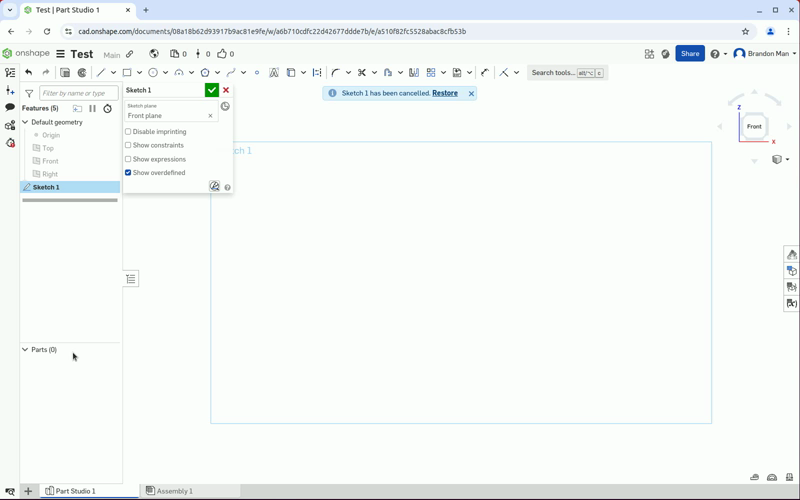
key(y)
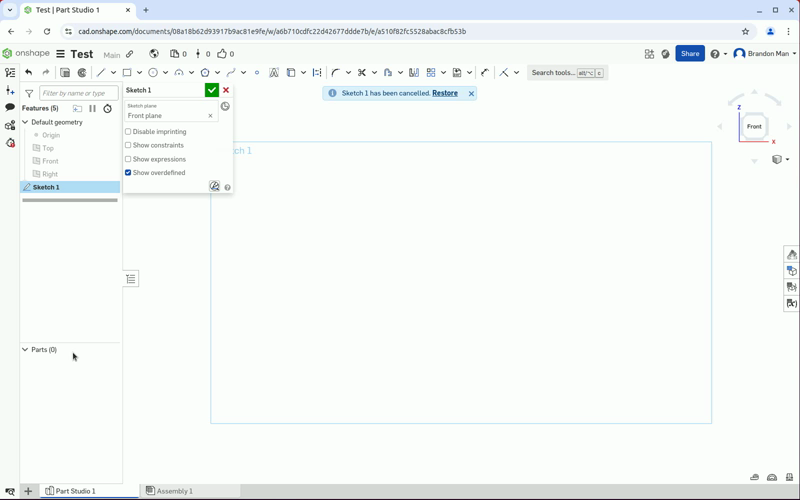
key(l)
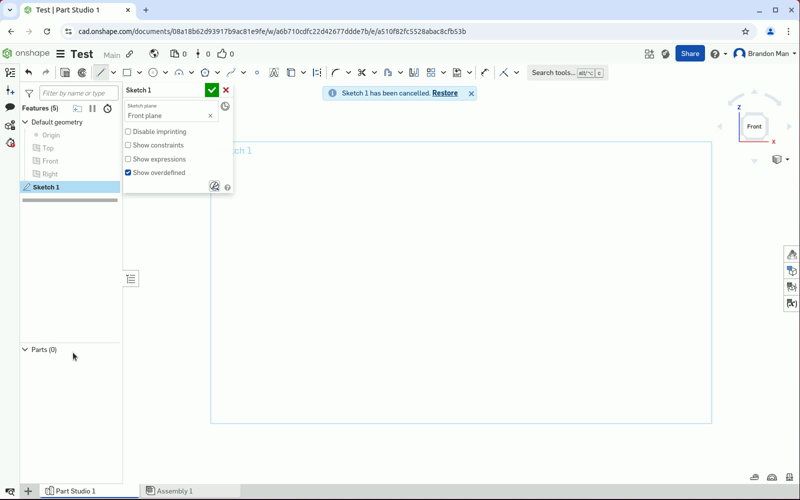
key_down(shift)
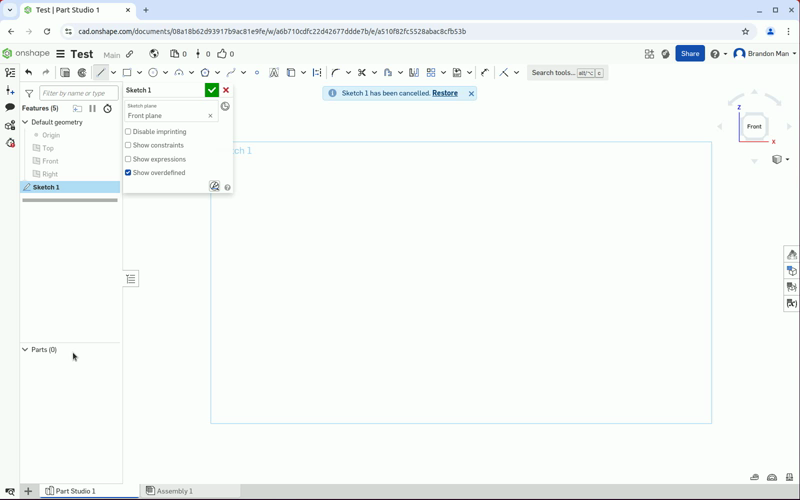
mouse_move(457, 293)
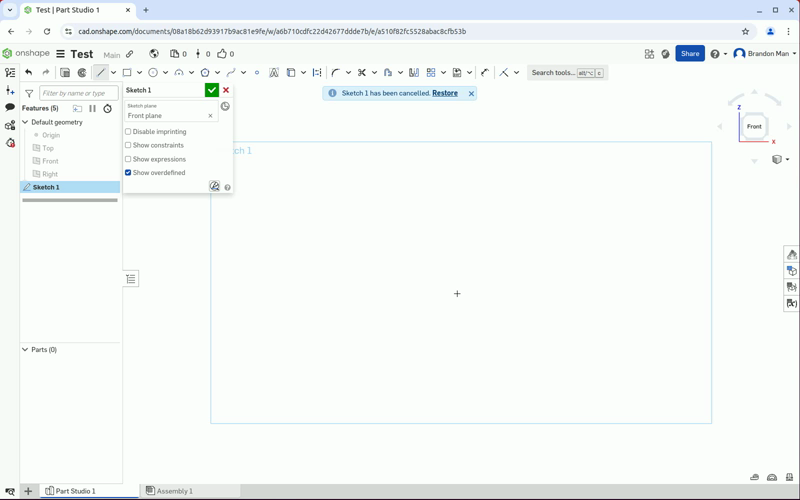
click(457, 293)
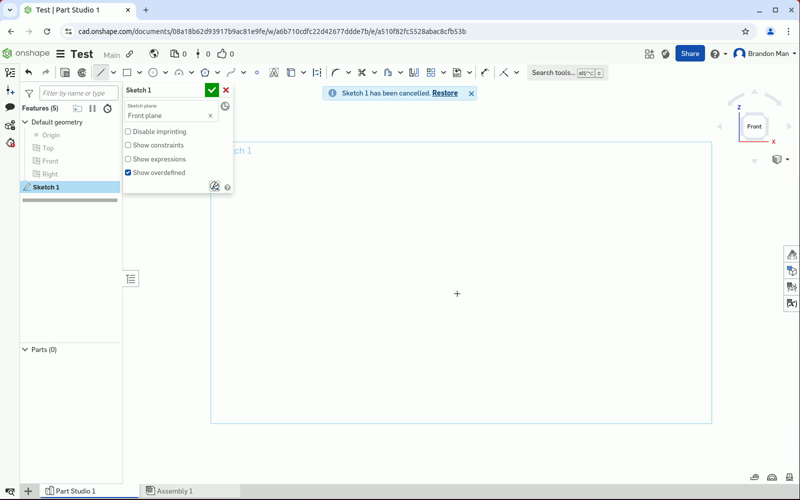
key_up(shift)
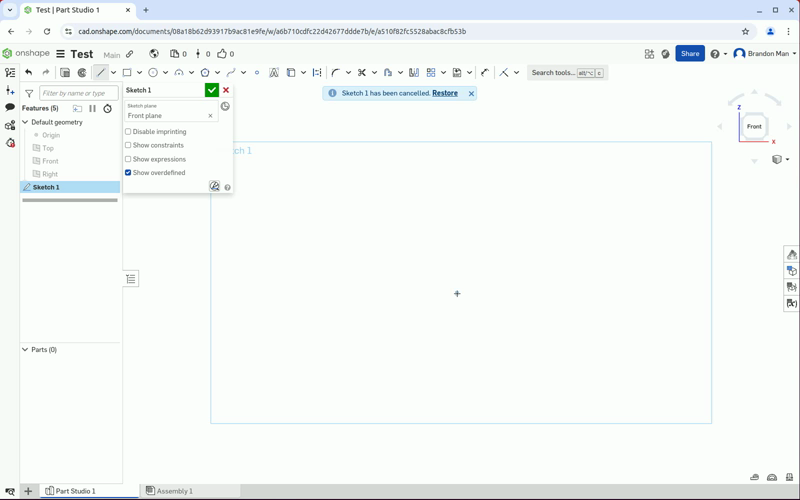
key_down(shift)
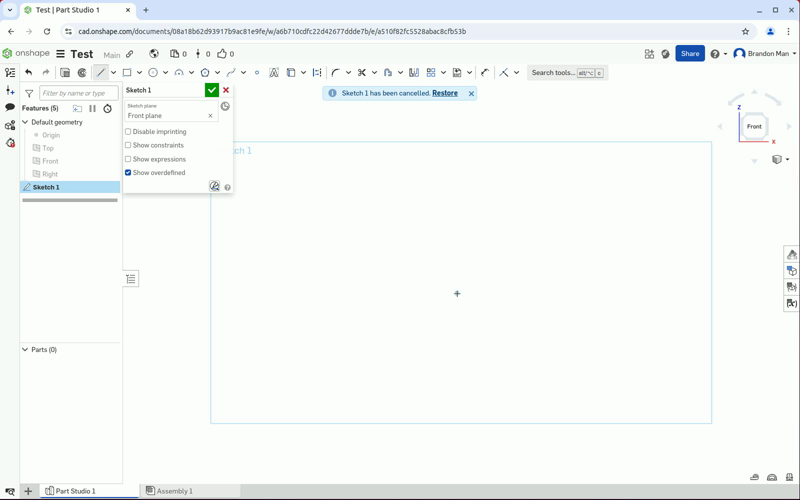
mouse_move(487, 293)
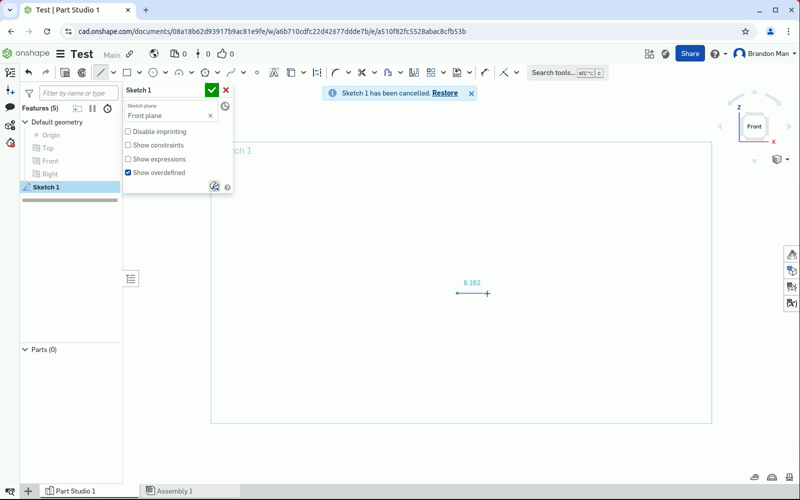
mouse_move(464, 293)
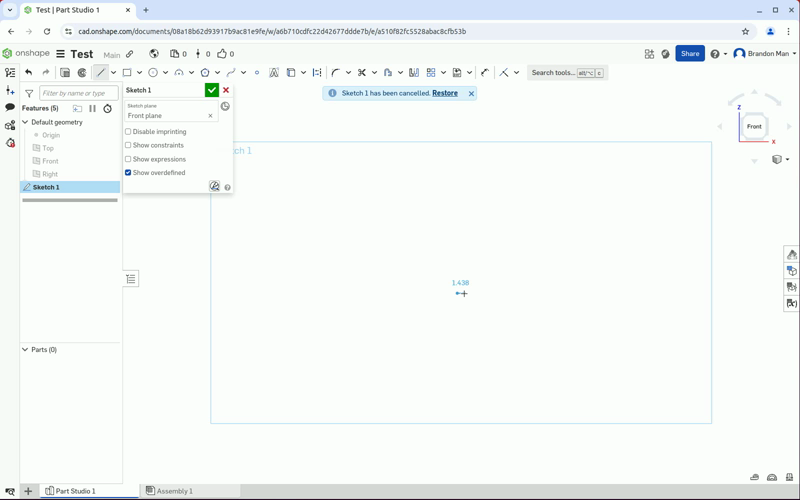
scroll(6)
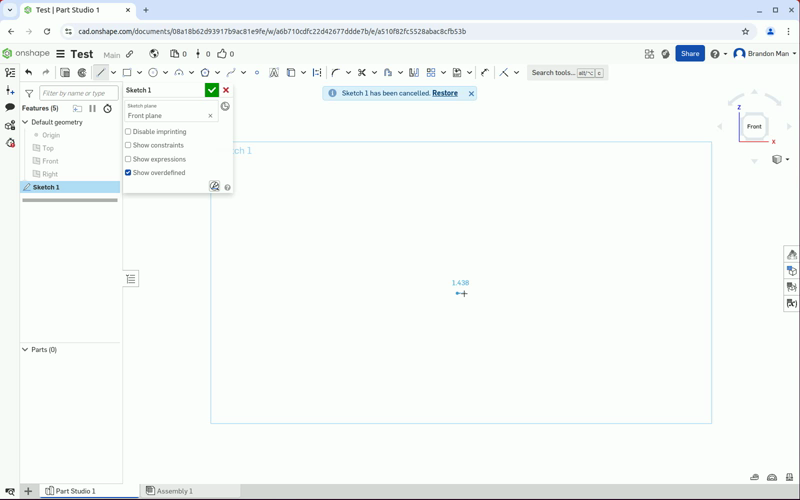
scroll(6)
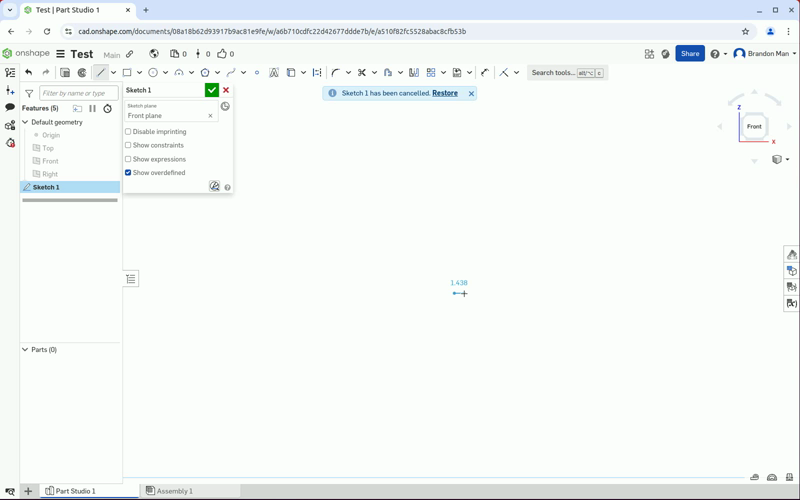
scroll(6)
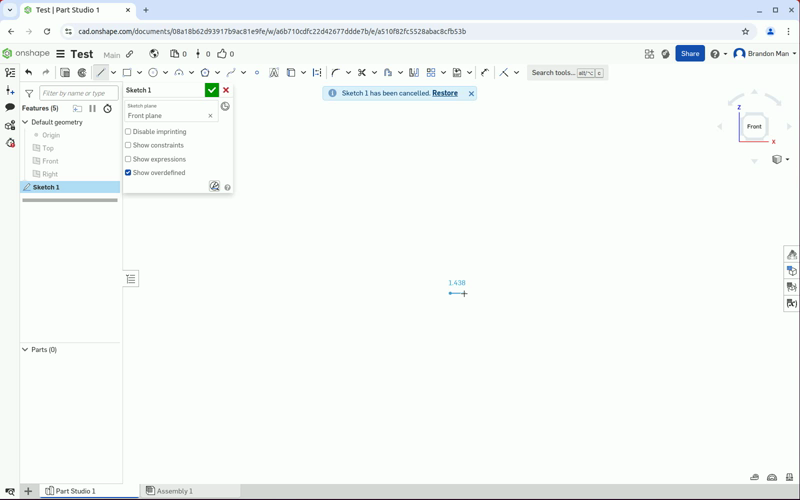
scroll(6)
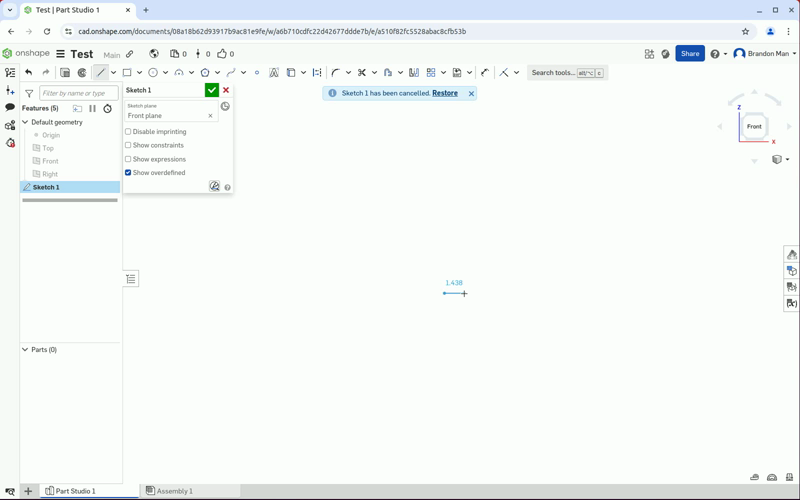
scroll(6)
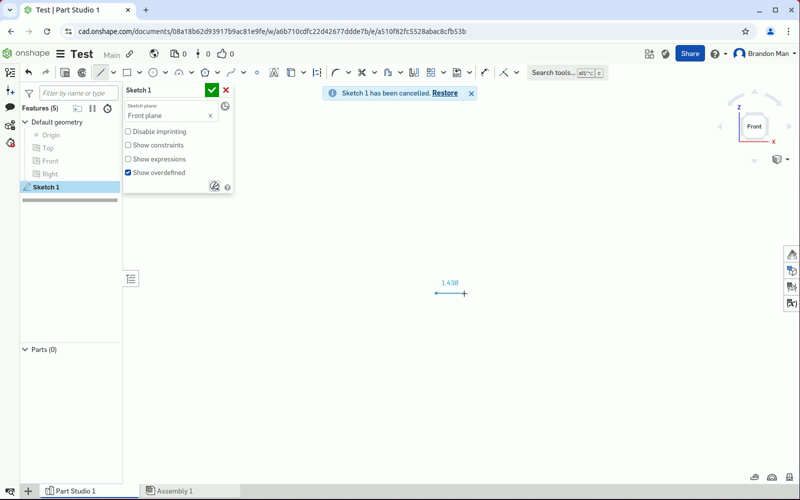
scroll(6)
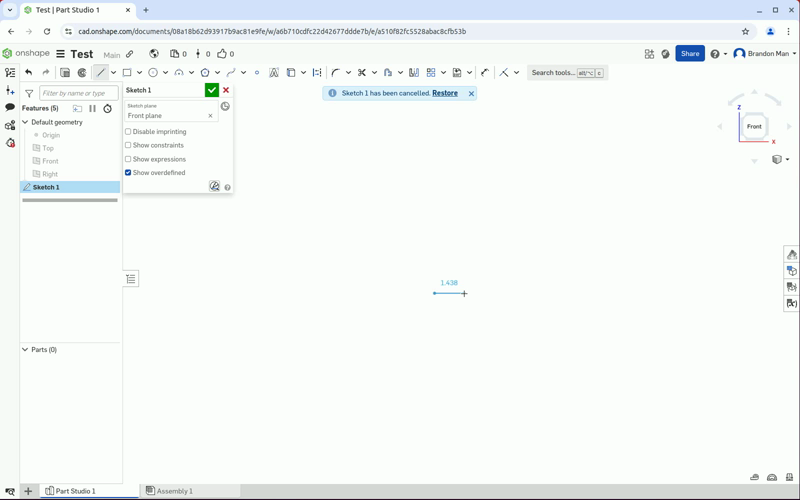
scroll(6)
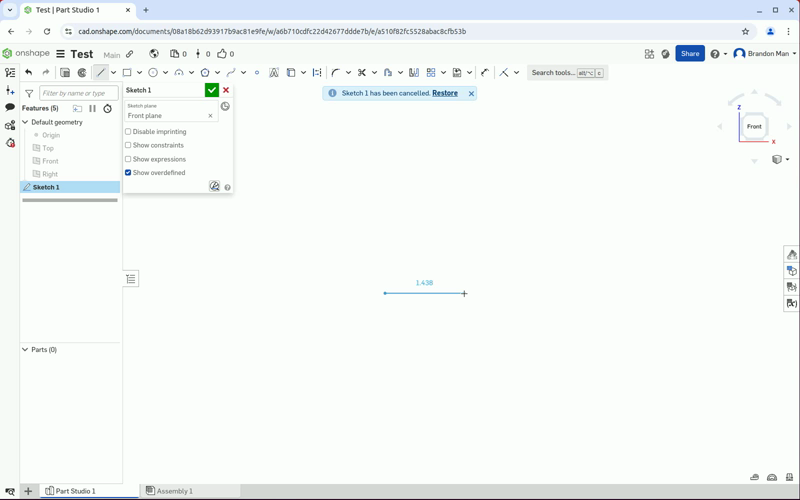
click(464, 293)
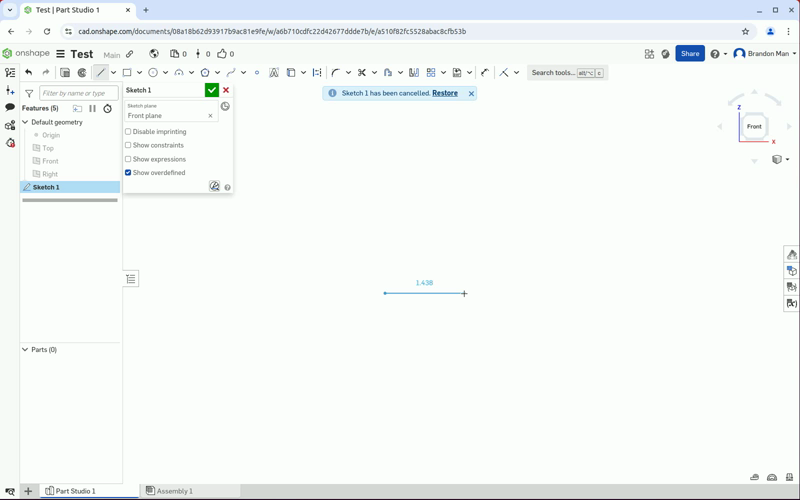
scroll(-6)
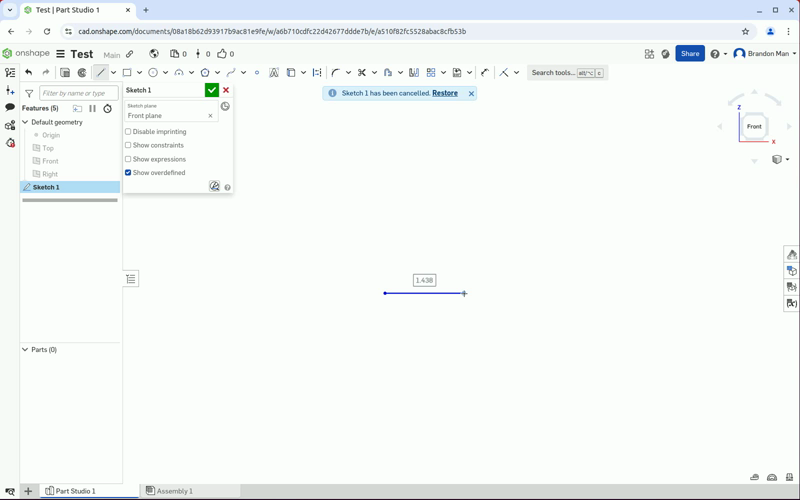
scroll(-6)
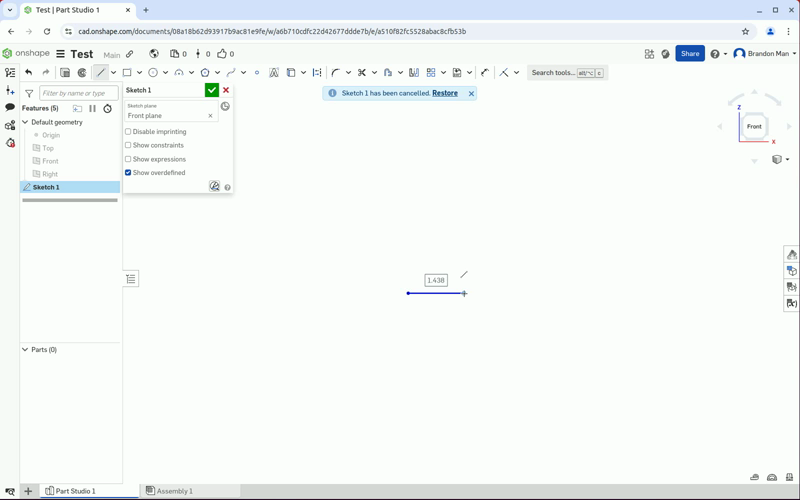
scroll(-6)
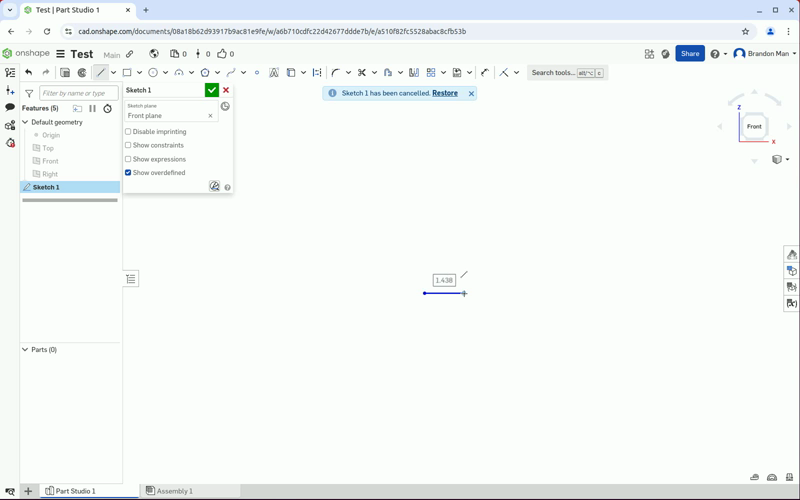
scroll(-6)
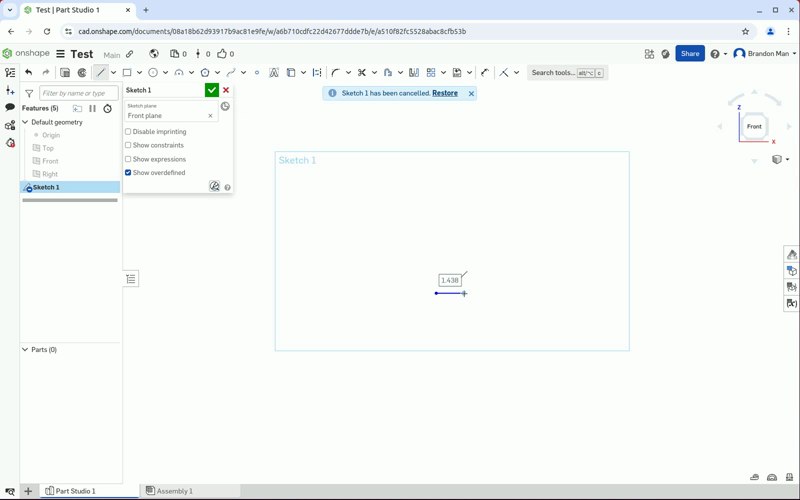
scroll(-6)
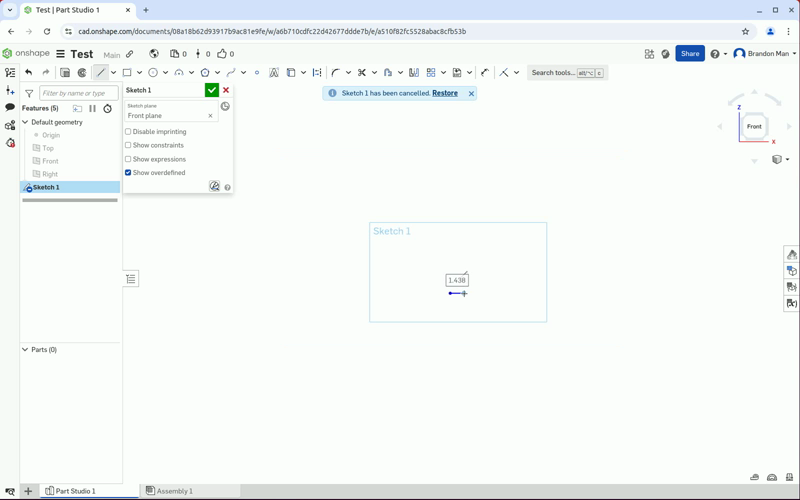
scroll(-6)
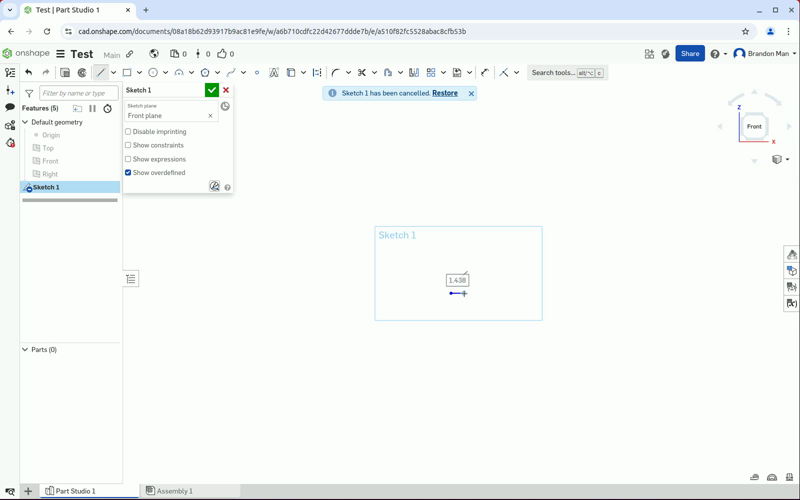
scroll(-6)
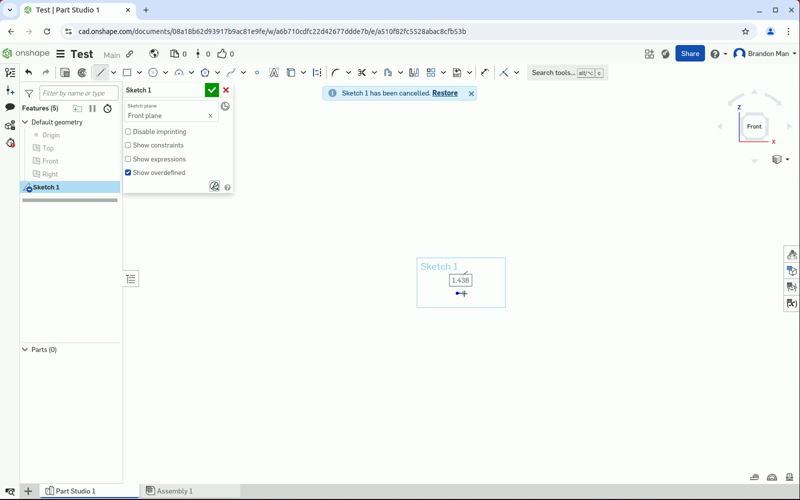
key_up(shift)
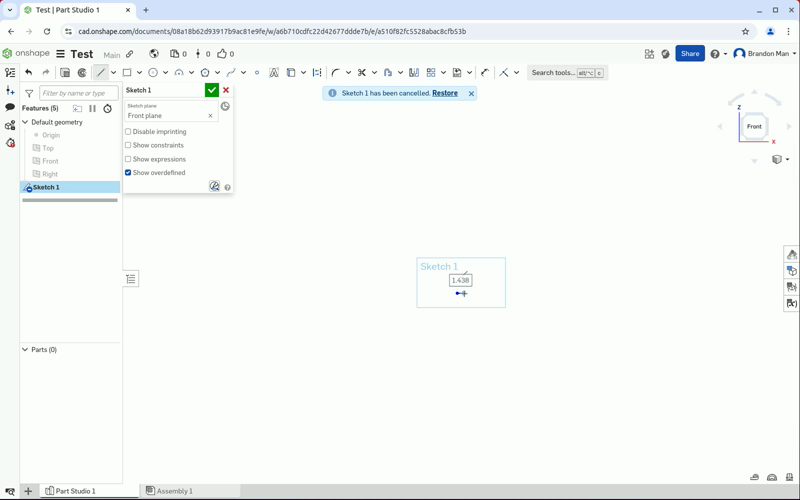
key_down(shift)
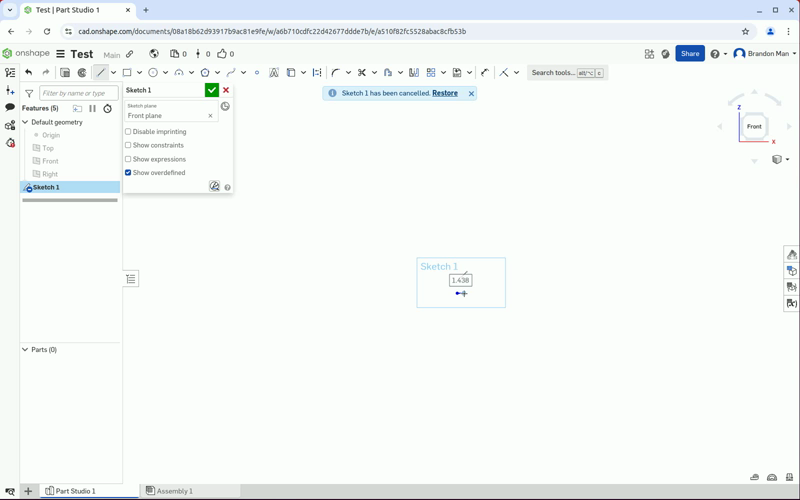
mouse_move(494, 293)
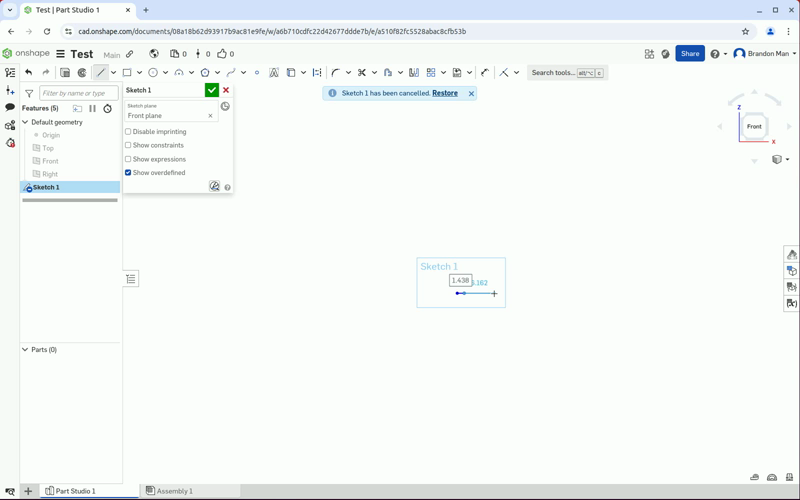
mouse_move(464, 272)
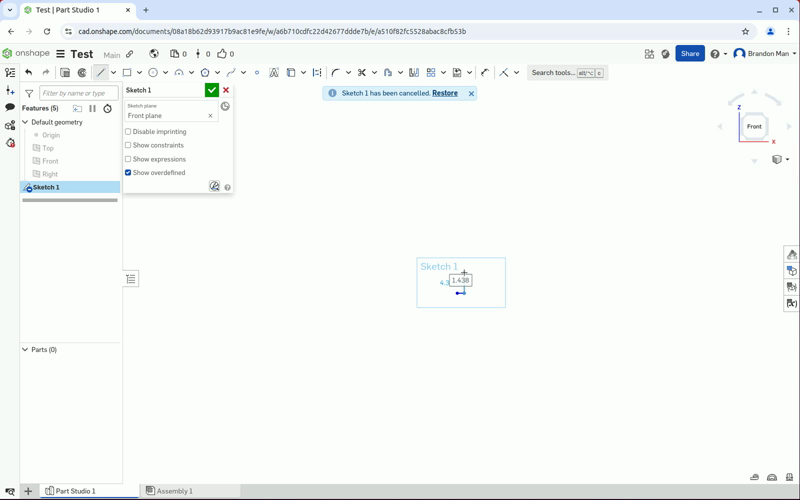
click(464, 272)
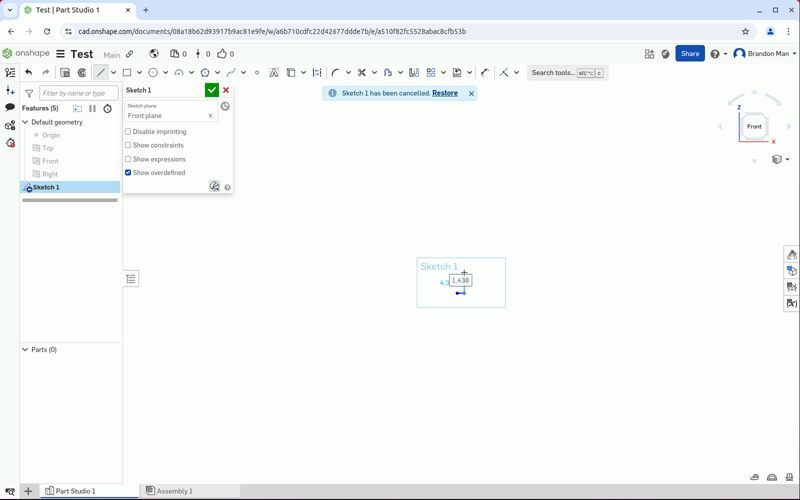
key_up(shift)
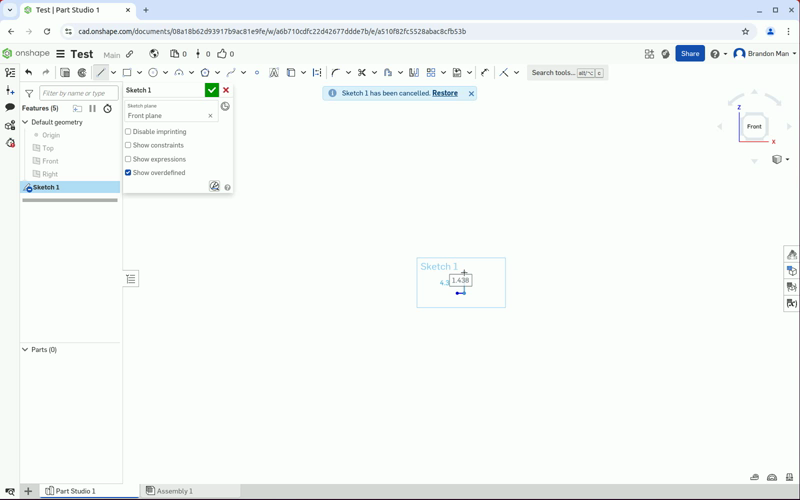
key_down(shift)
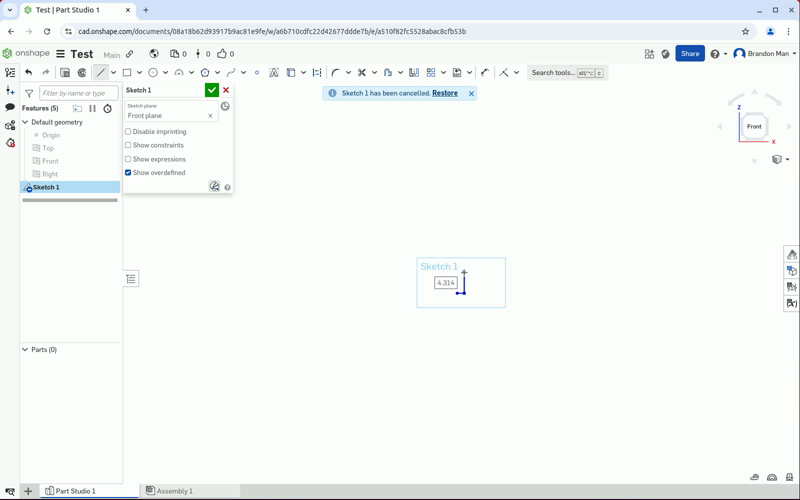
mouse_move(494, 272)
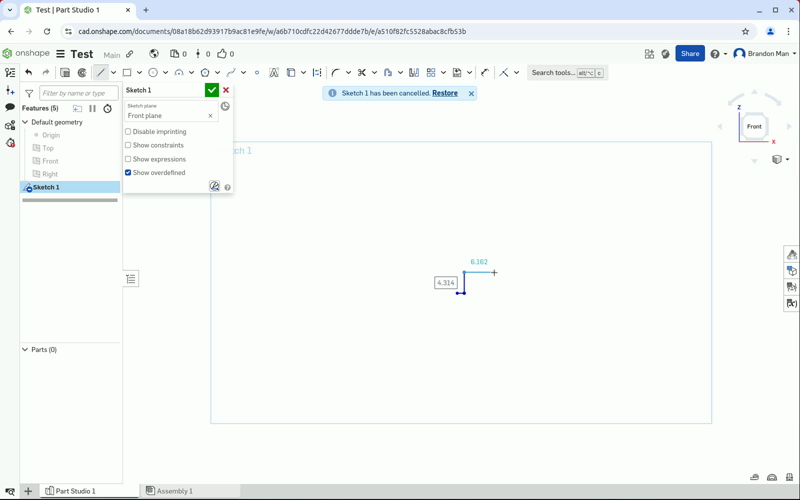
mouse_move(457, 272)
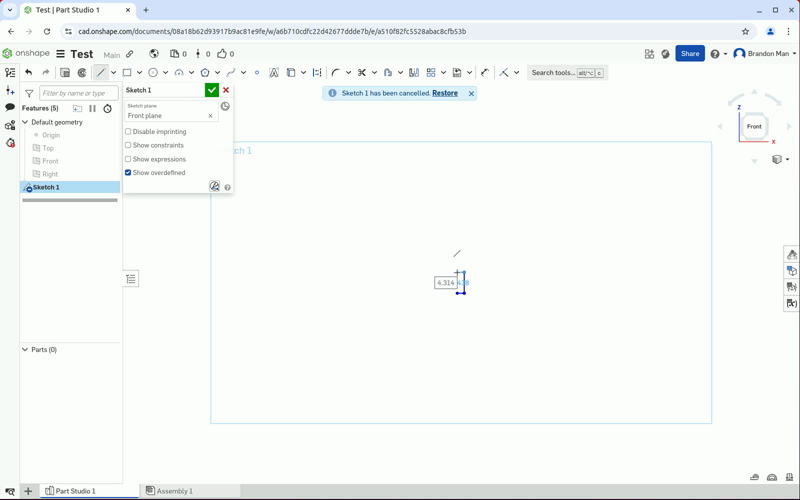
scroll(6)
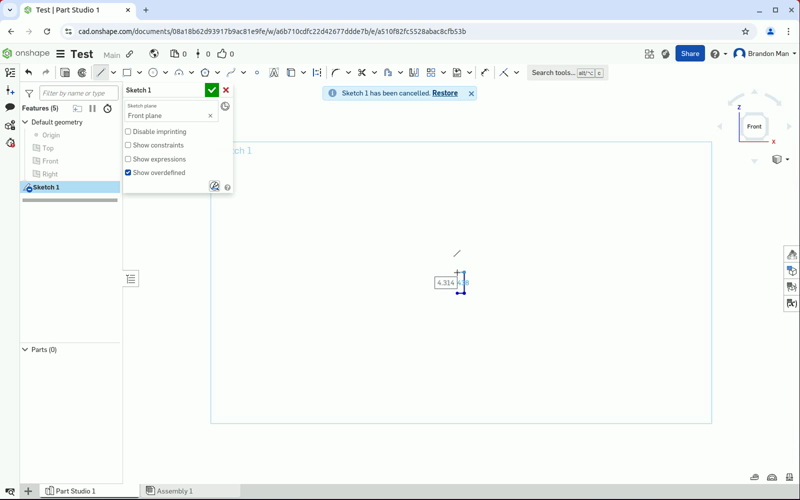
scroll(6)
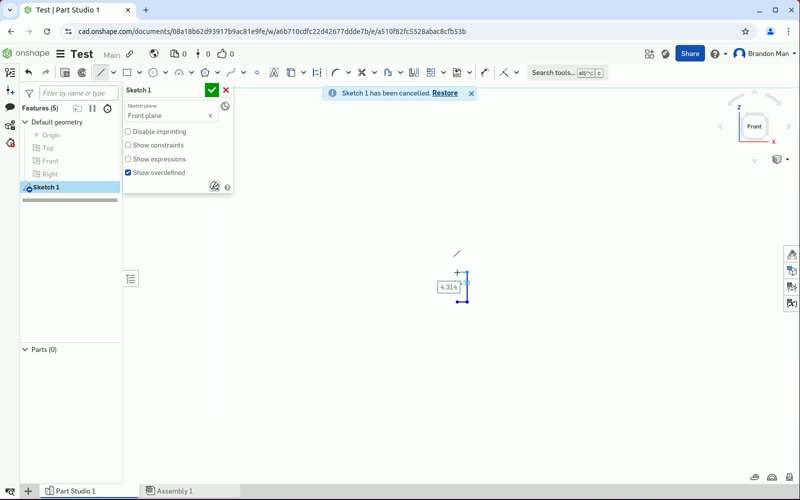
scroll(6)
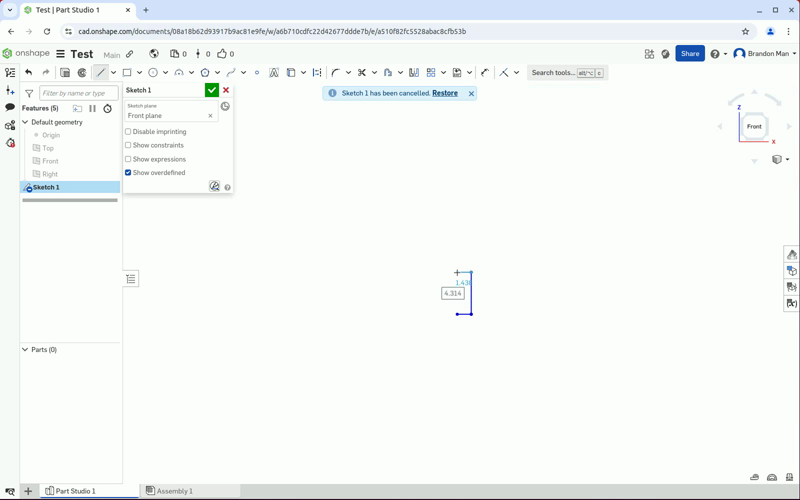
scroll(6)
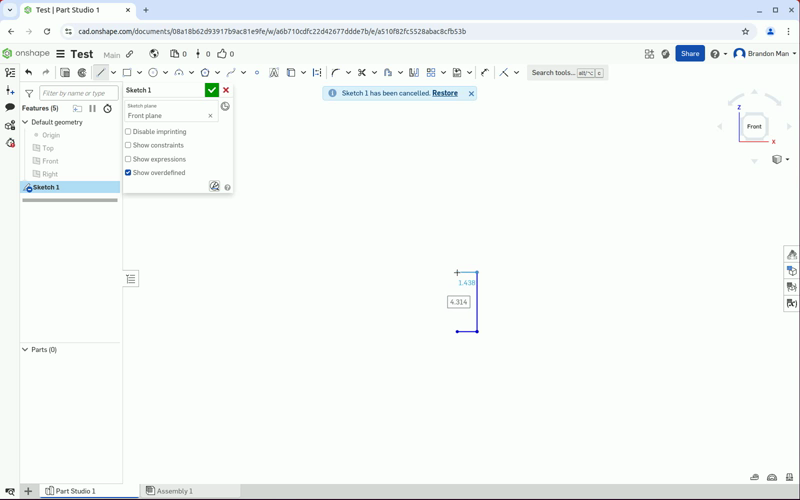
scroll(6)
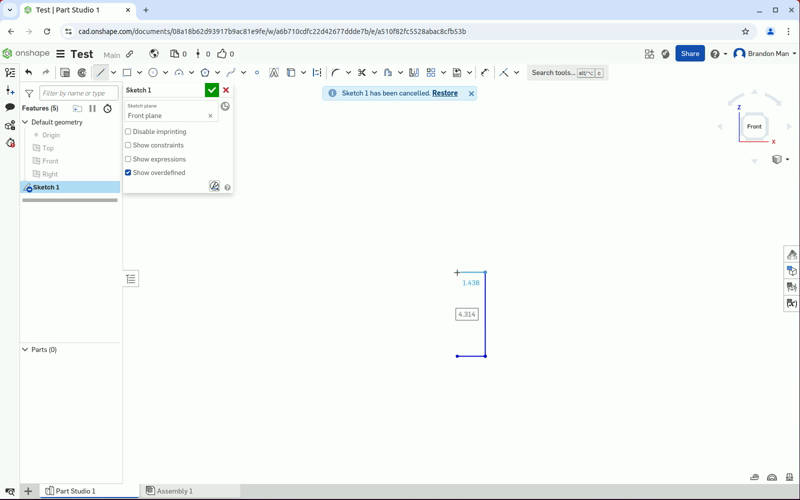
scroll(6)
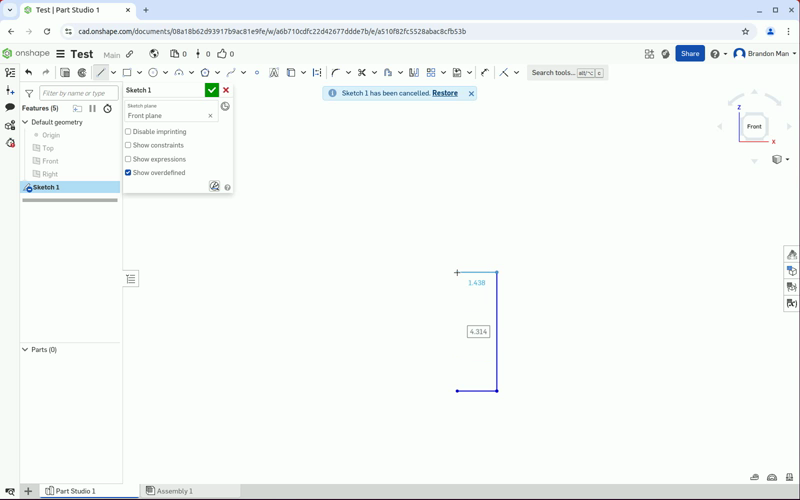
scroll(6)
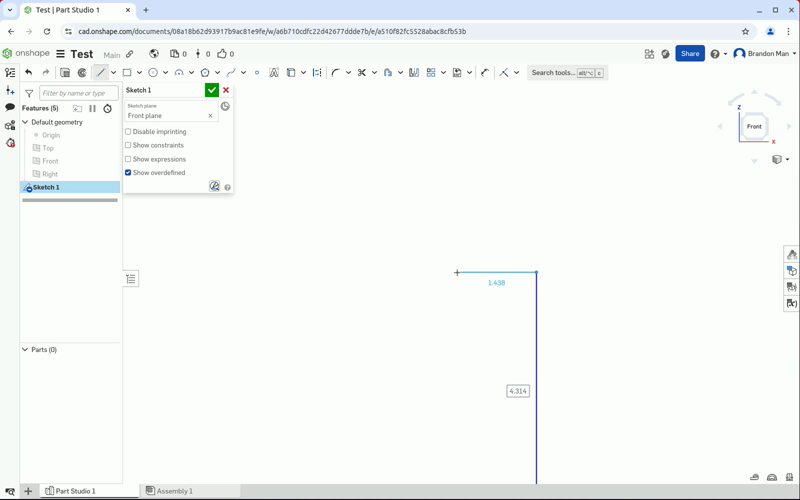
click(457, 272)
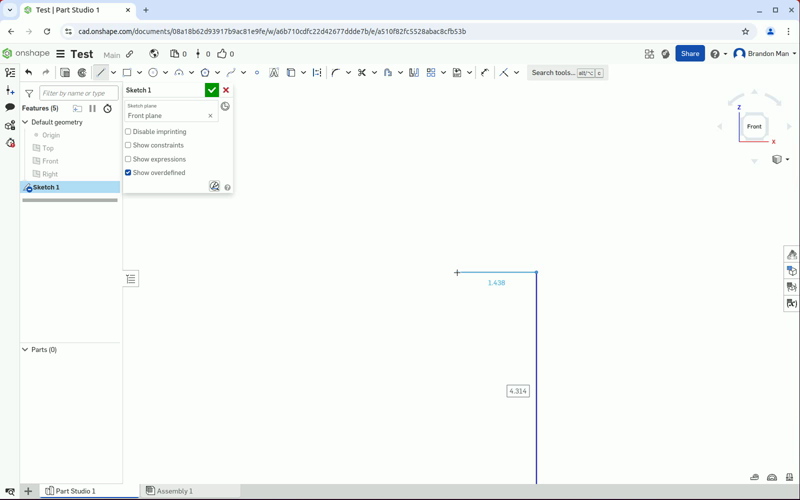
scroll(-6)
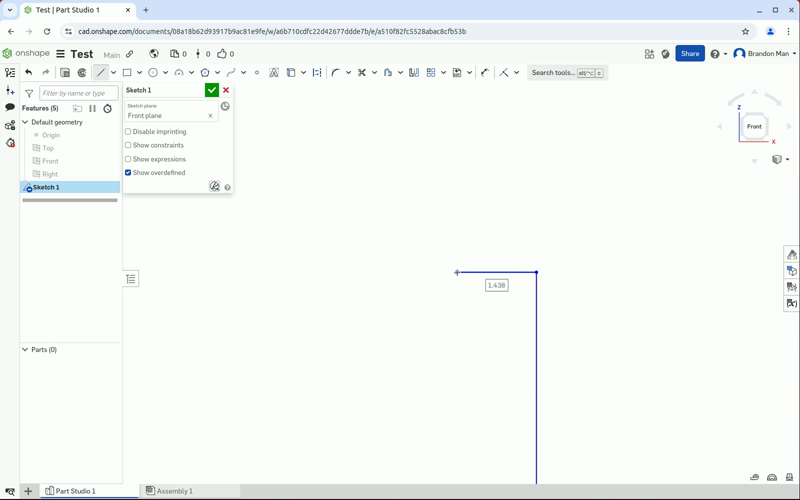
scroll(-6)
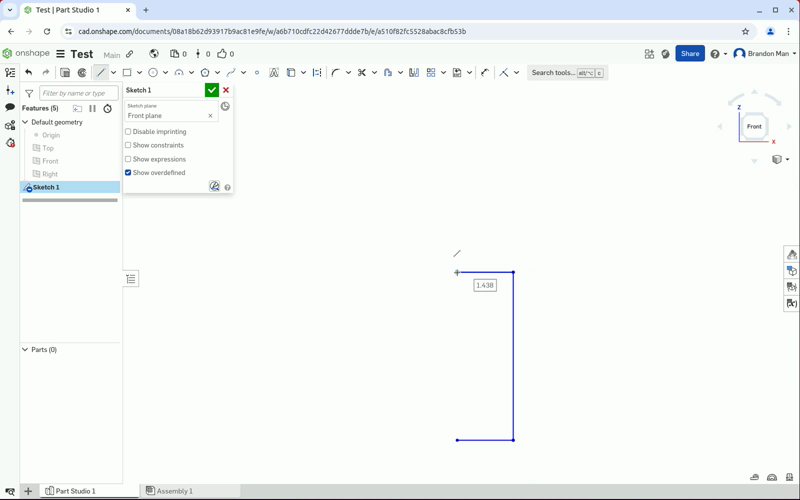
scroll(-6)
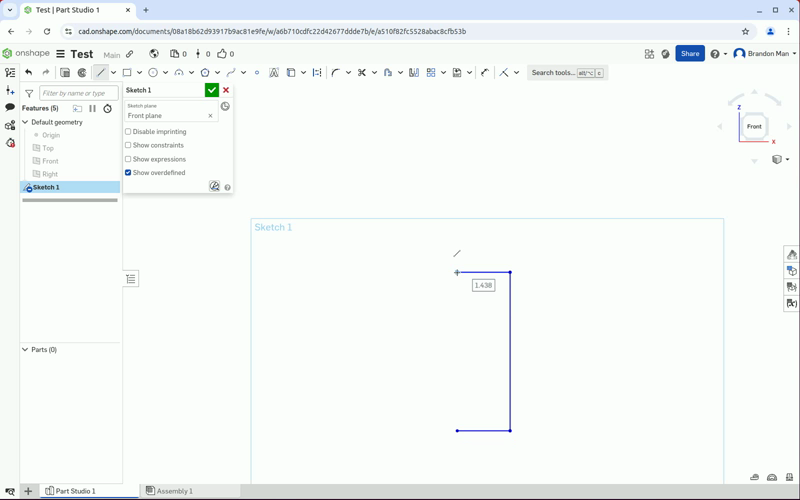
scroll(-6)
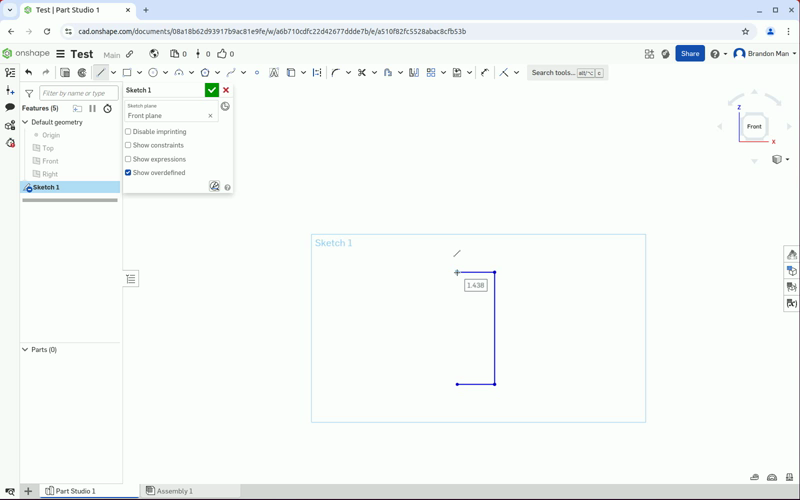
scroll(-6)
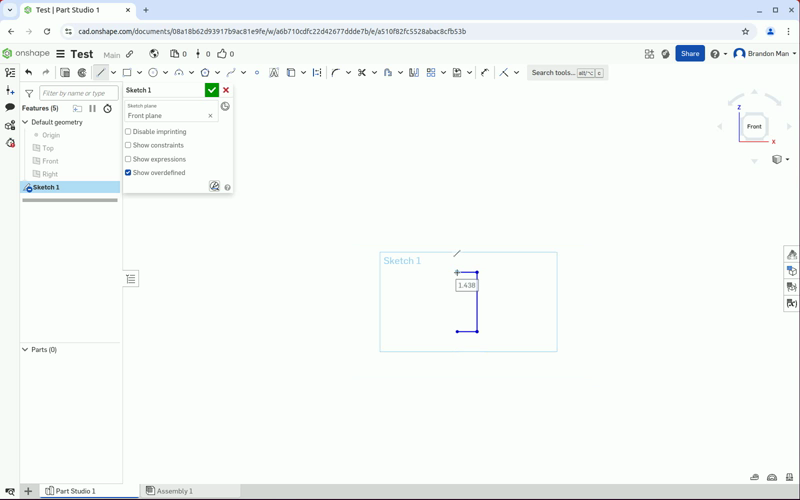
scroll(-6)
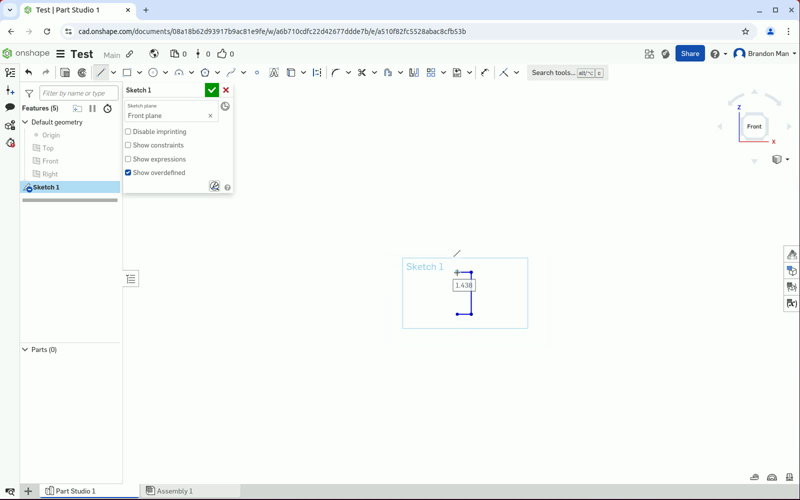
scroll(-6)
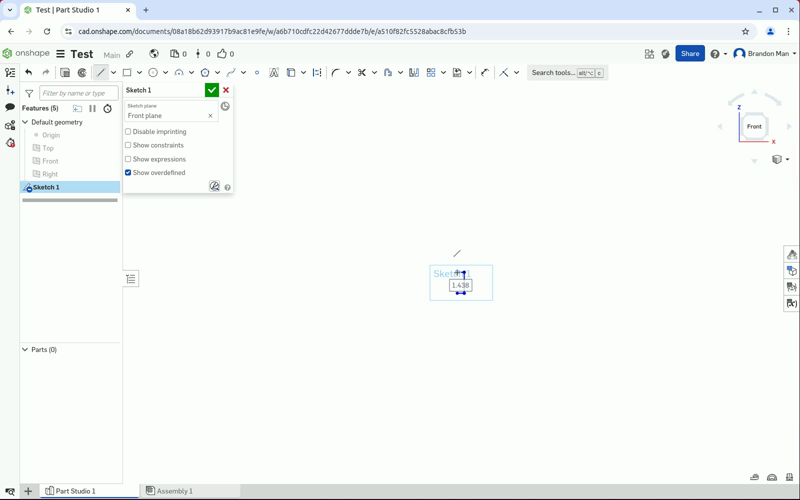
key_up(shift)
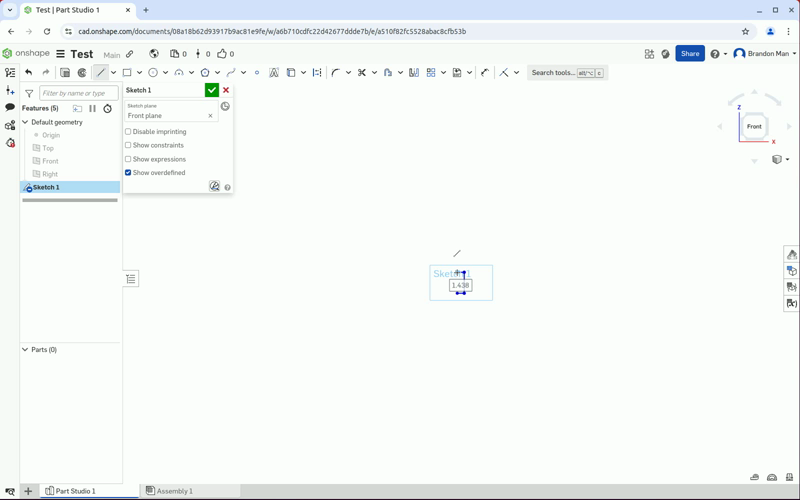
mouse_move(487, 272)
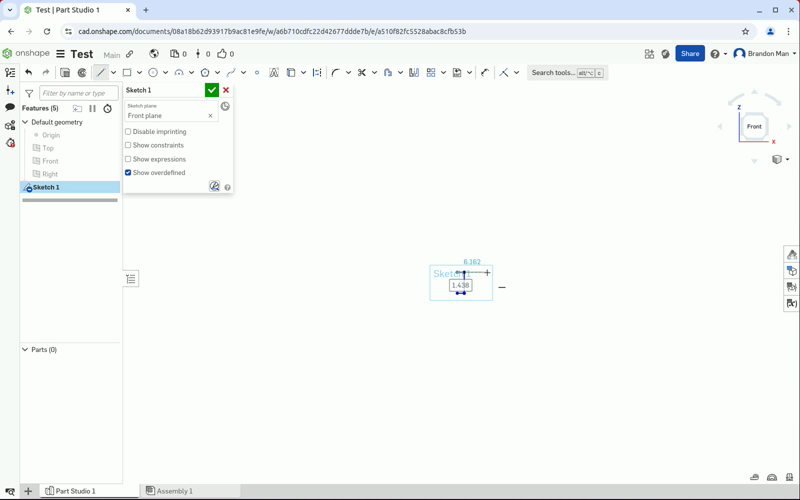
key_down(shift)
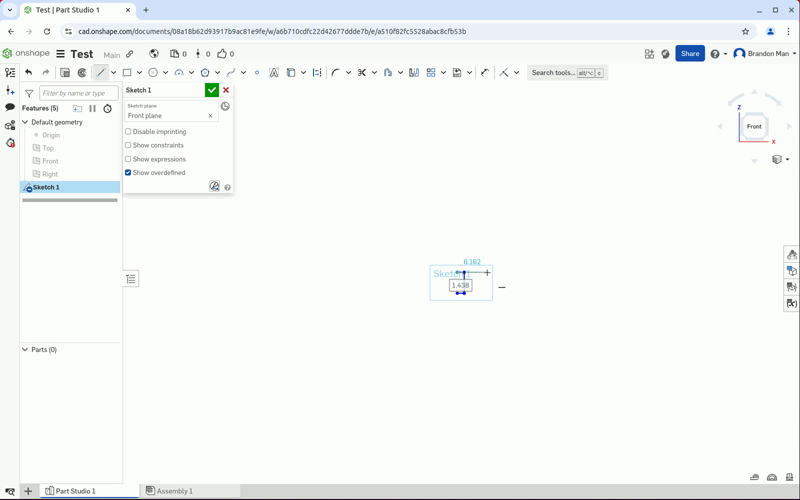
mouse_move(457, 293)
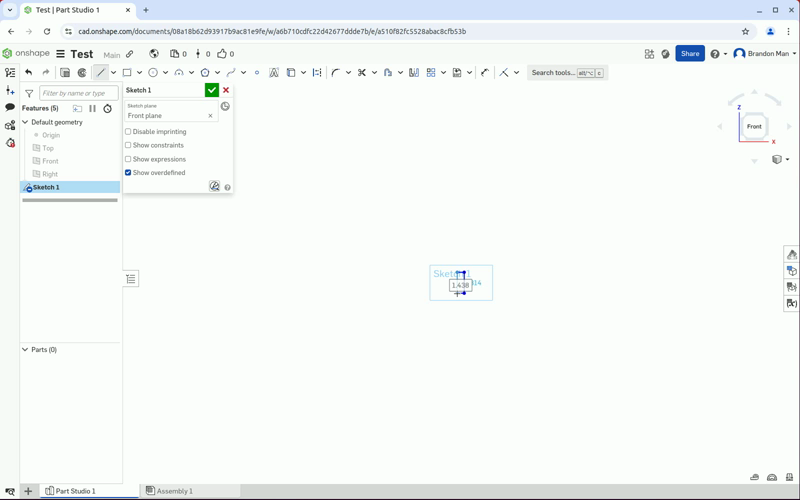
key_up(shift)
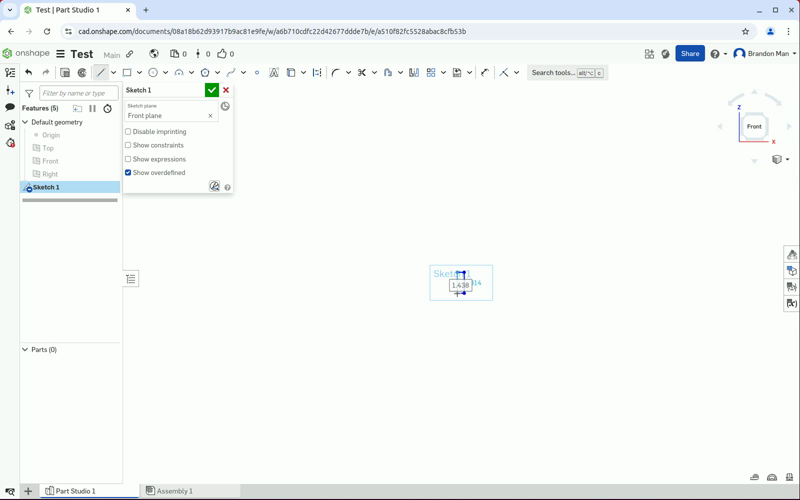
click(457, 293)
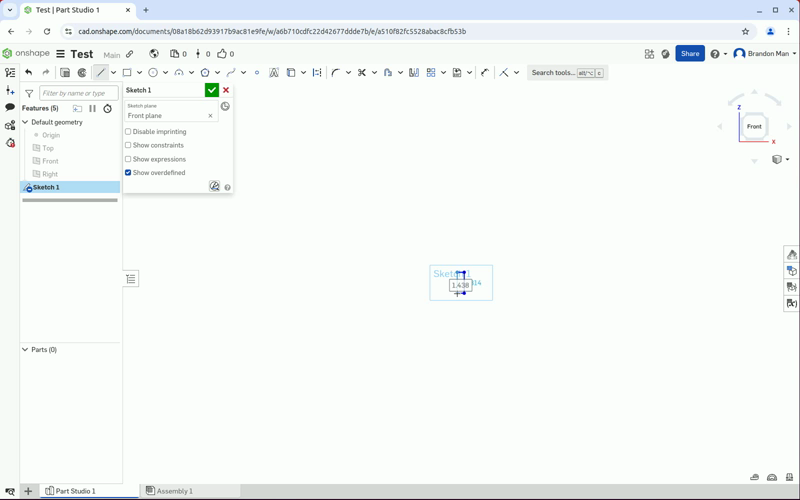
key(esc)
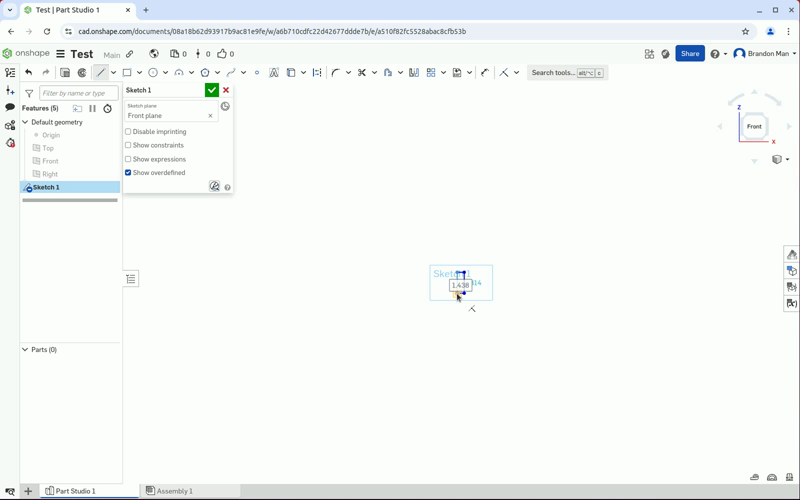
mouse_move(458, 279)
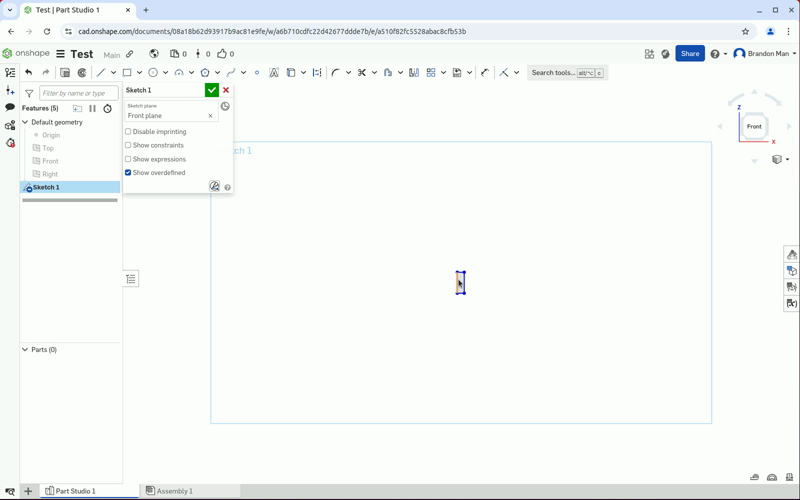
scroll(6)
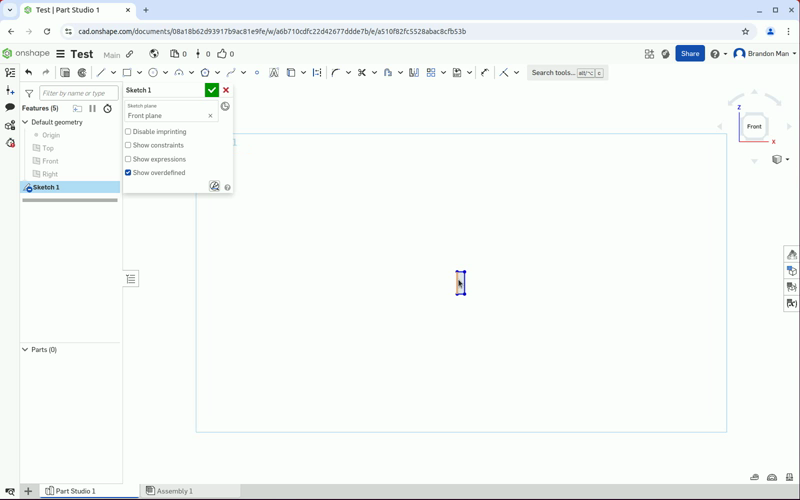
scroll(6)
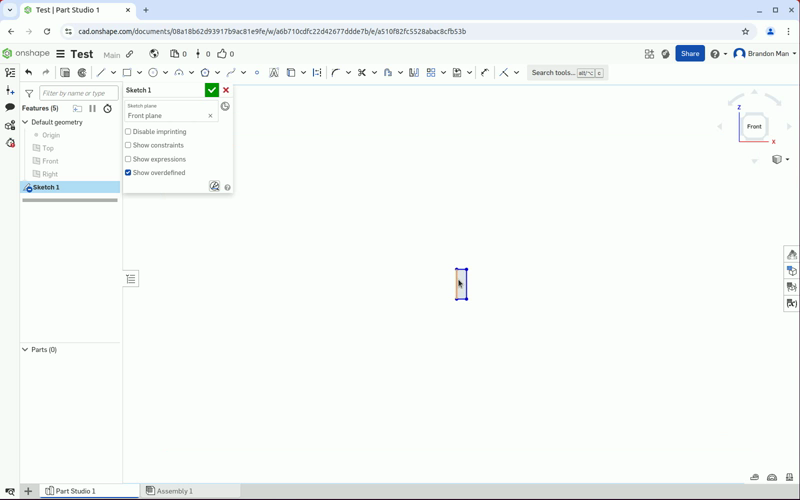
scroll(6)
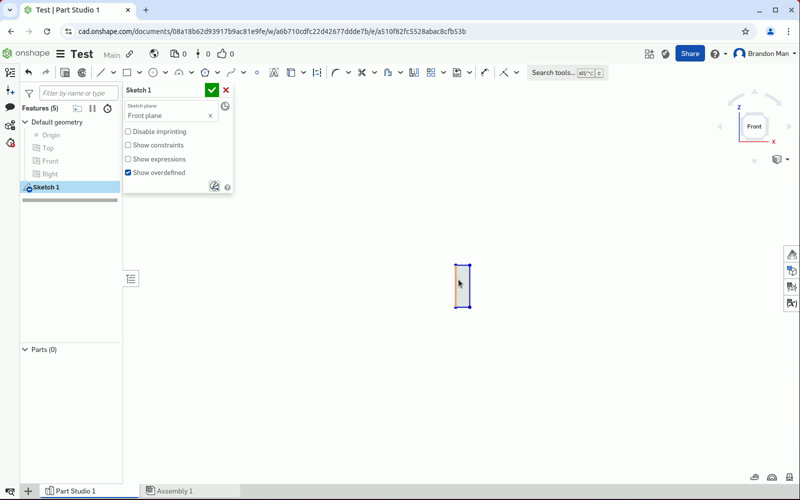
scroll(6)
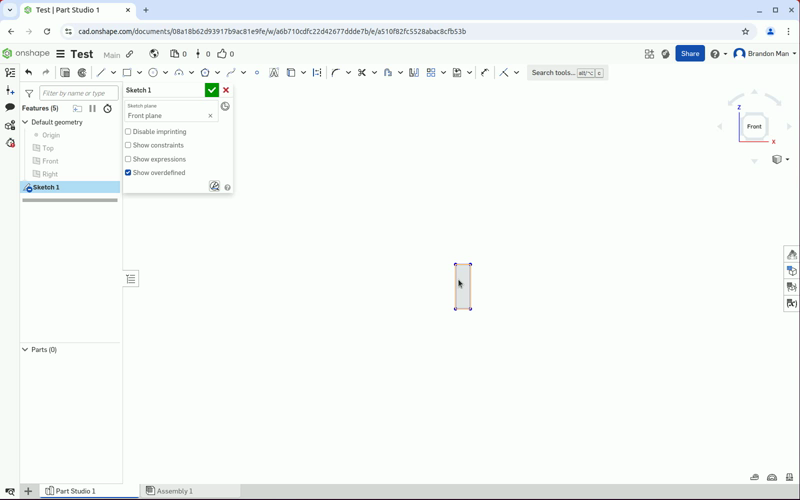
scroll(6)
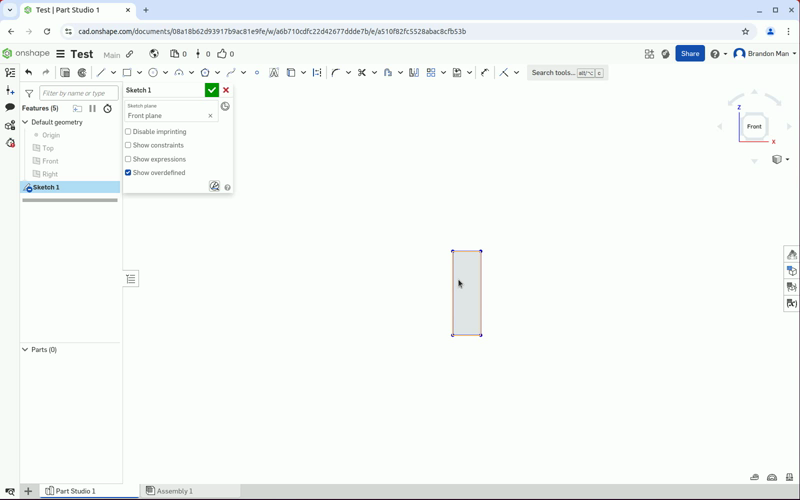
scroll(6)
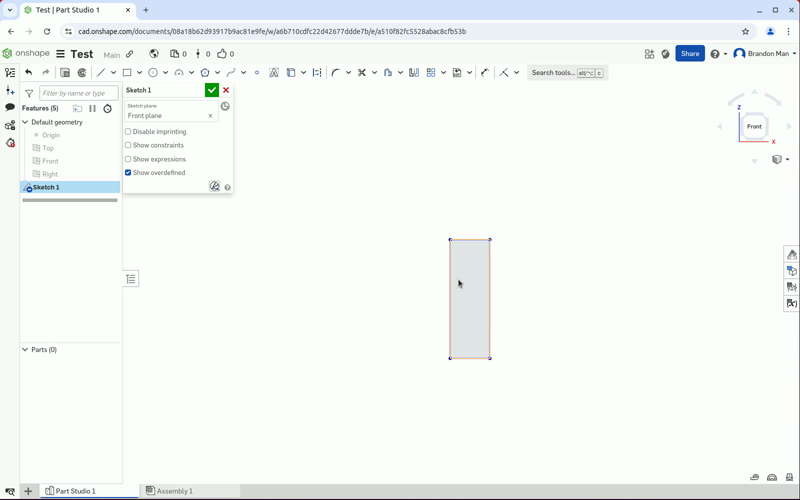
scroll(6)
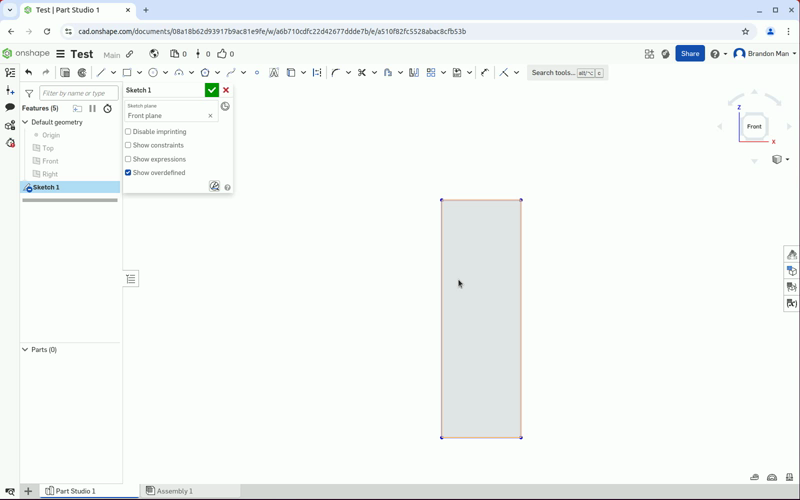
click(458, 279)
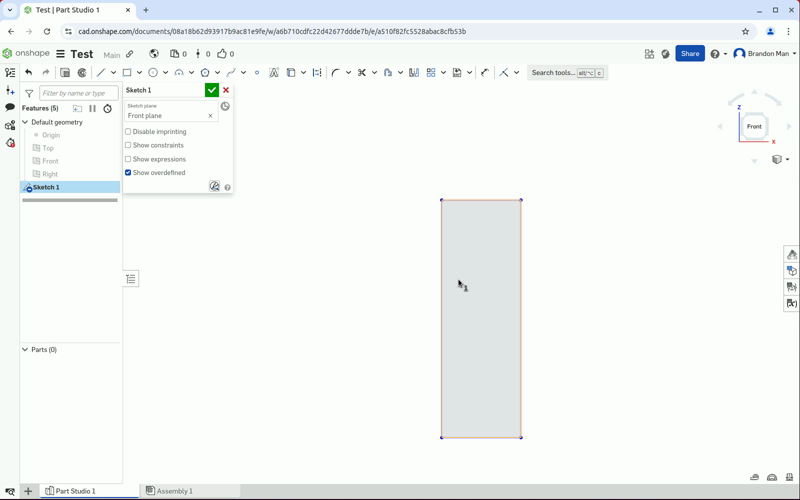
scroll(-6)
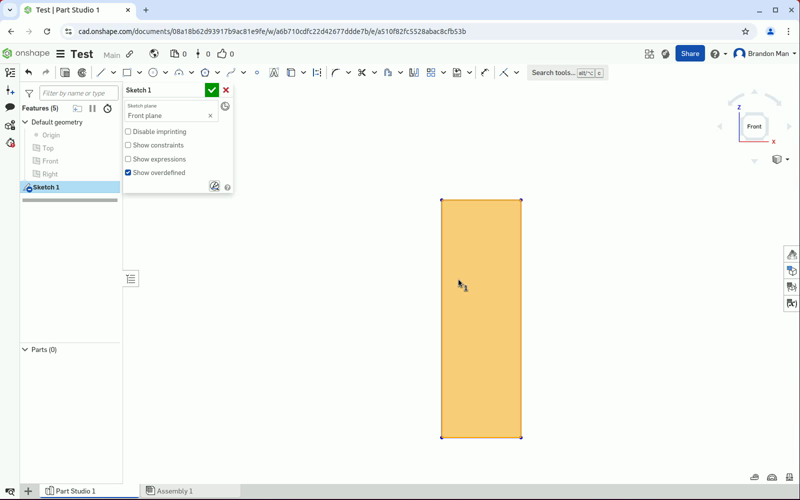
scroll(-6)
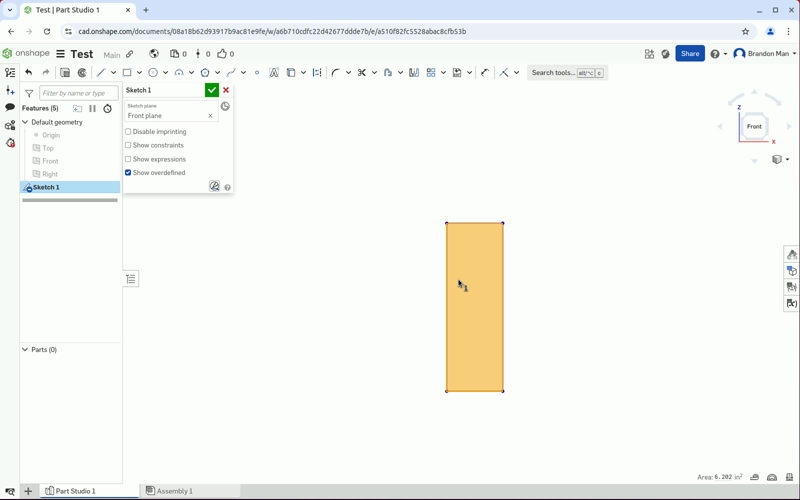
scroll(-6)
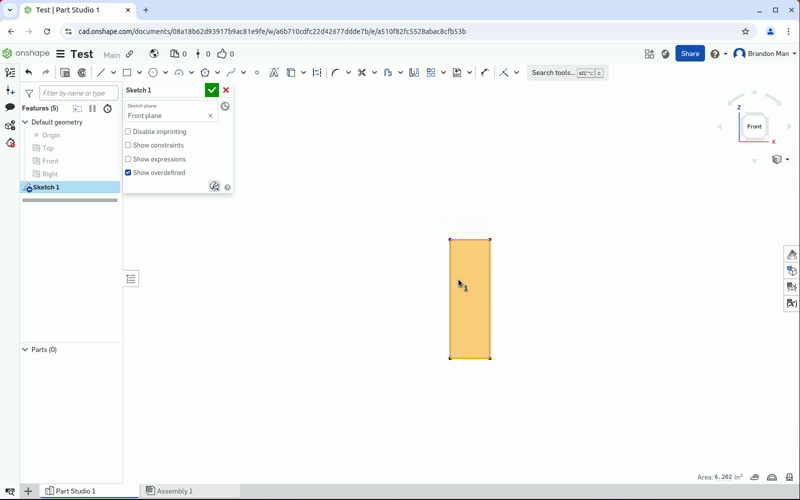
scroll(-6)
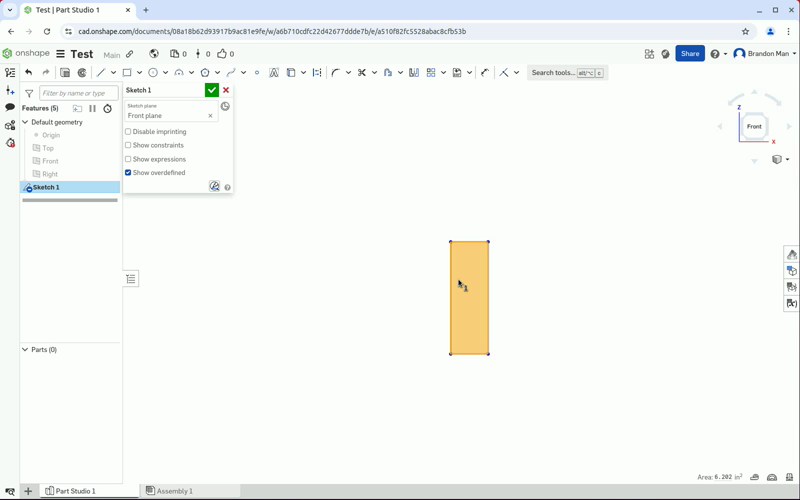
scroll(-6)
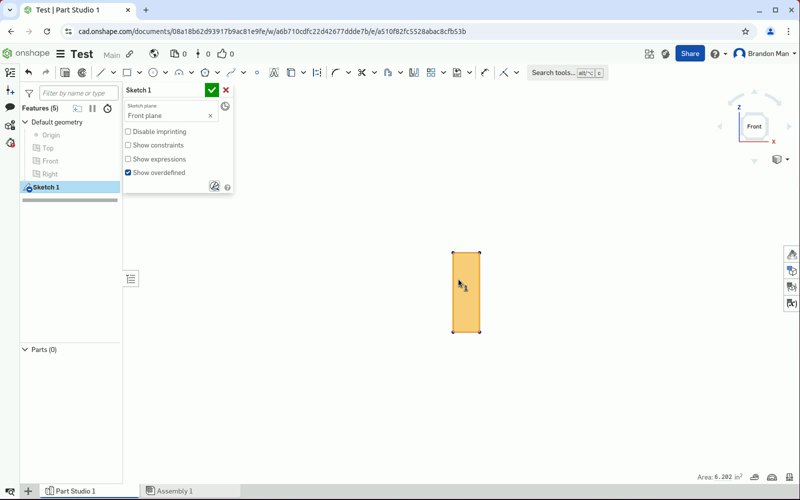
scroll(-6)
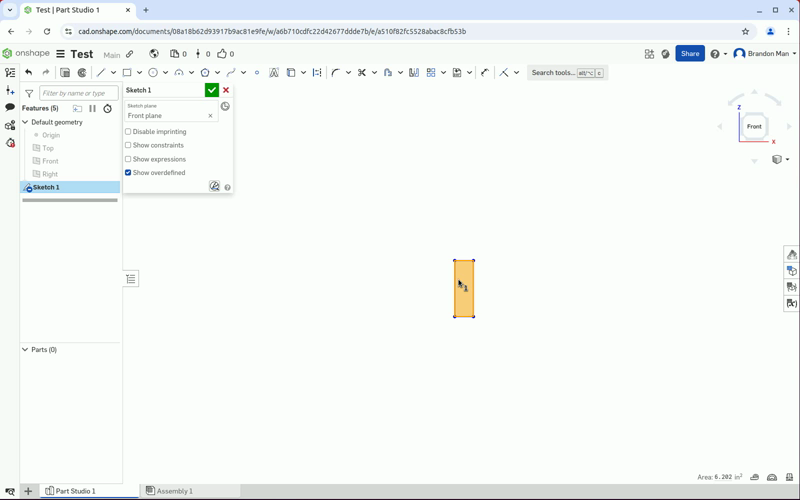
scroll(-6)
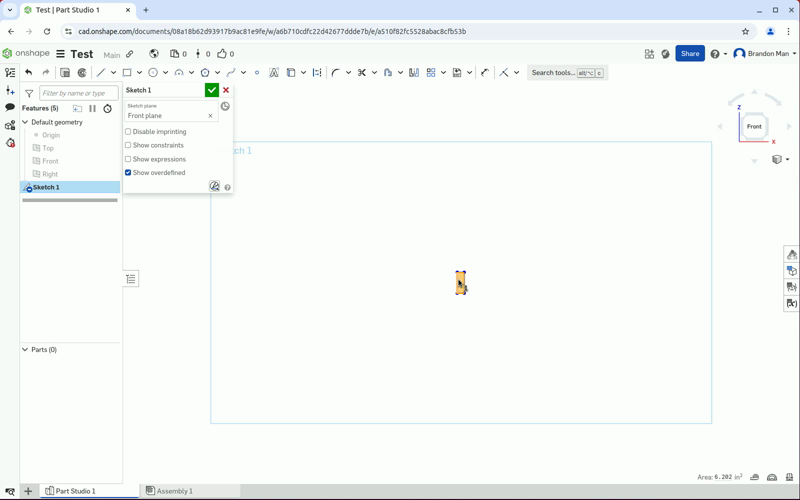
mouse_move(73, 352)
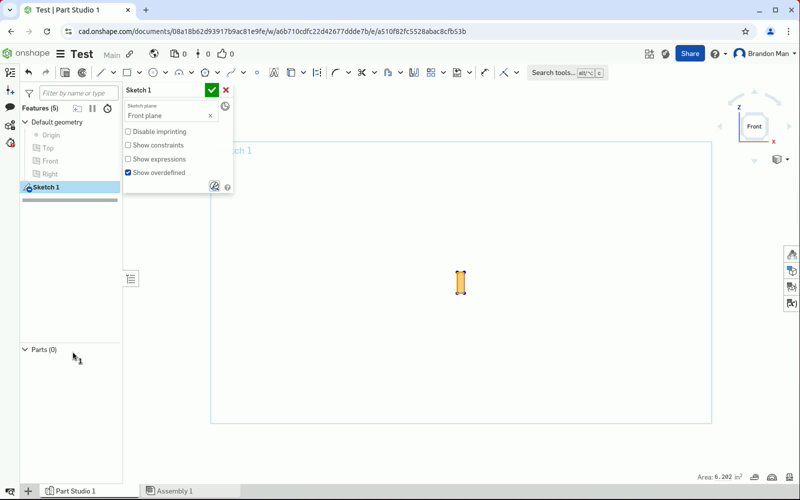
key(shift+y)
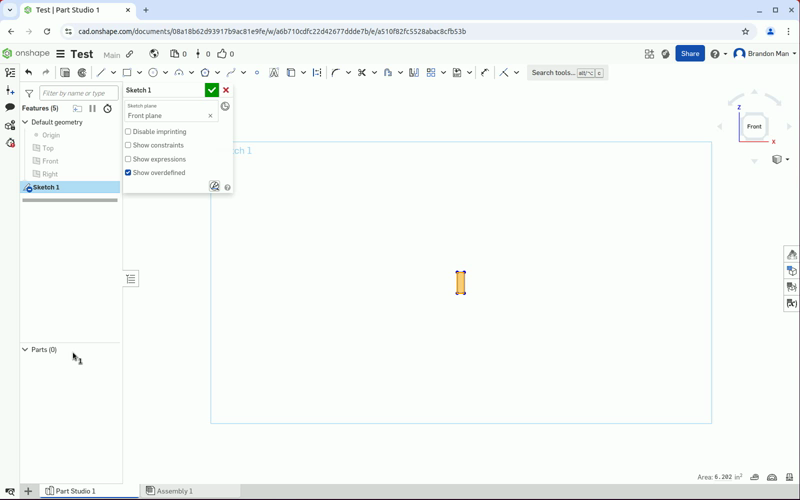
key(shift+e)
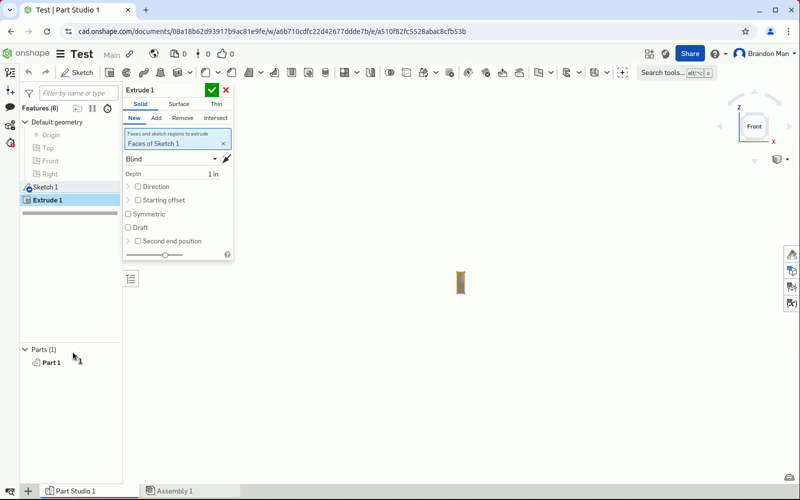
mouse_move(143, 106)
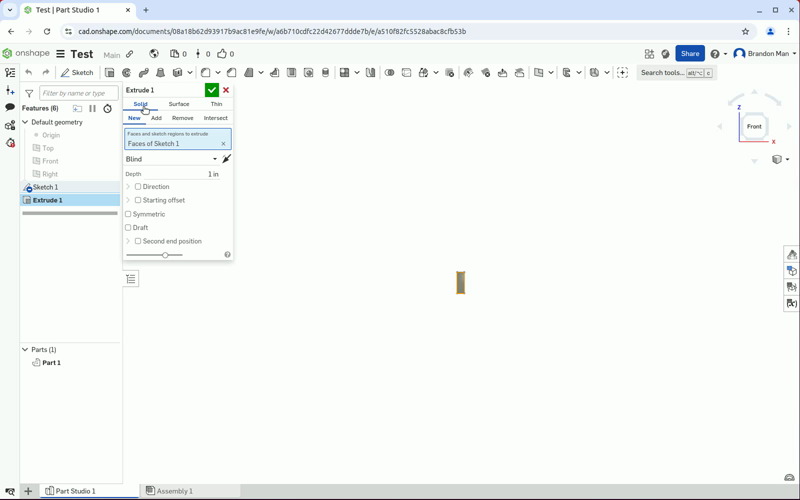
click(143, 106)
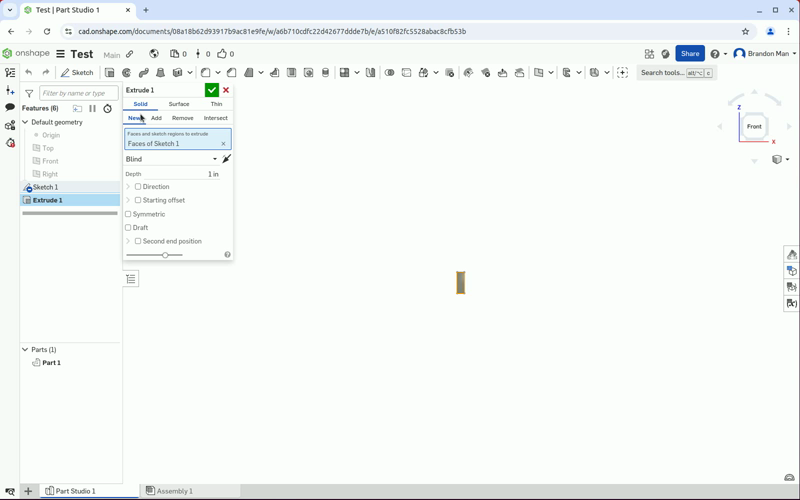
mouse_move(137, 120)
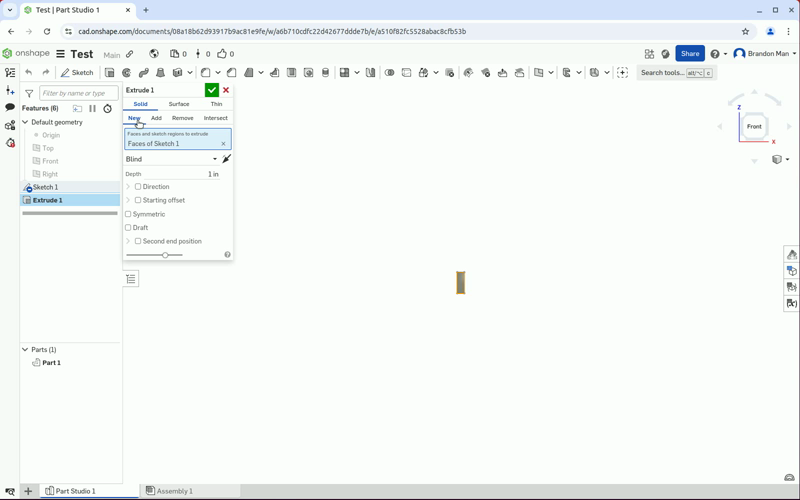
click(137, 120)
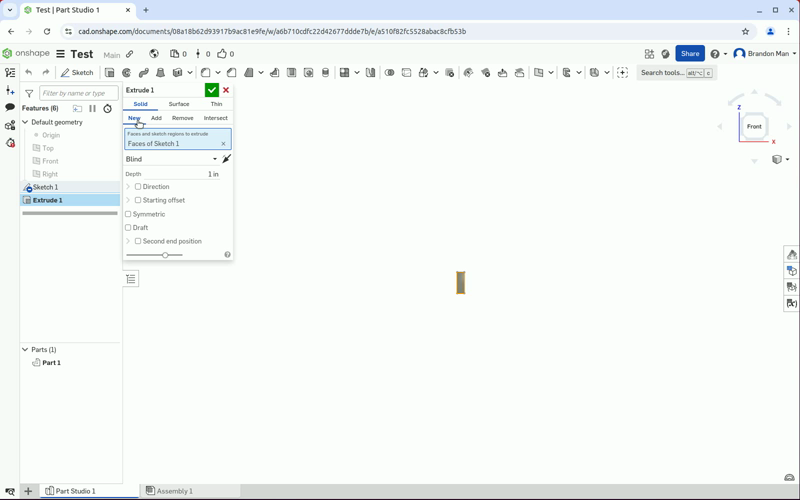
key(tab, 4)
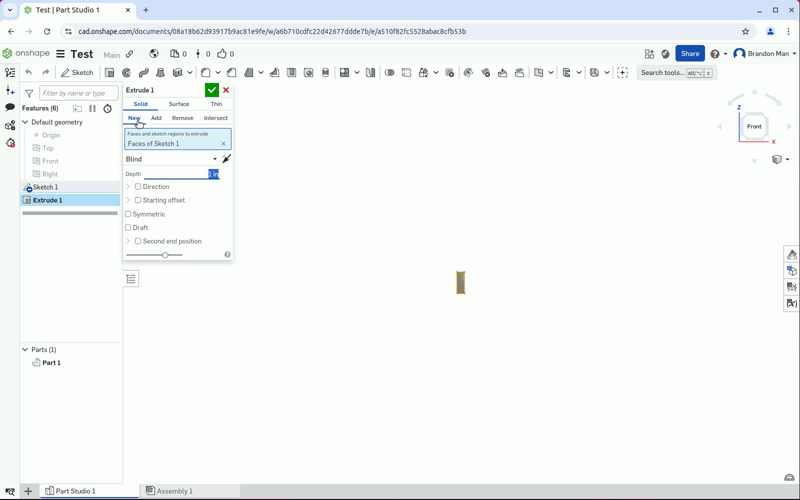
text(23.108)
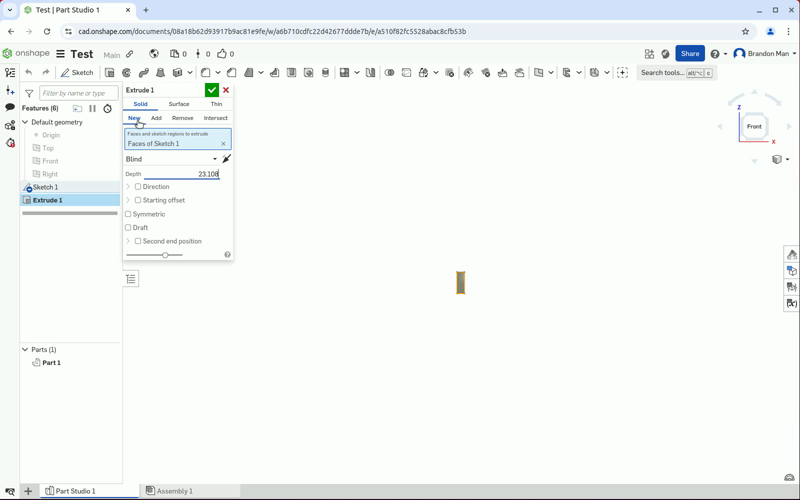
key(enter)
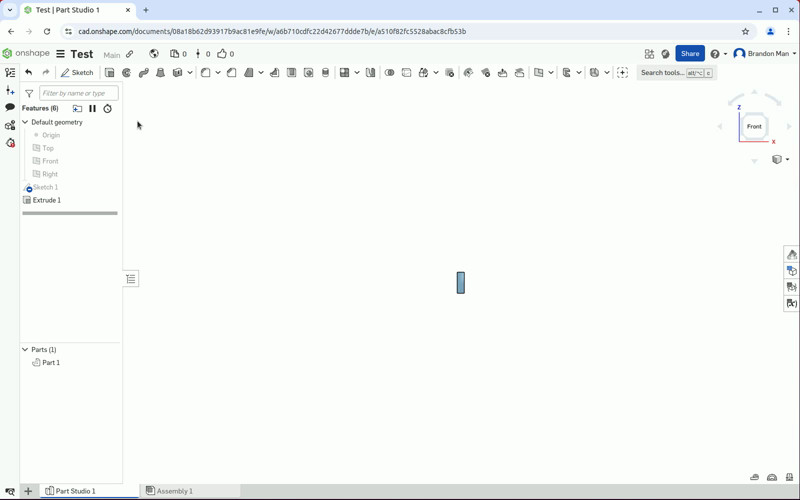
key(shift+h)
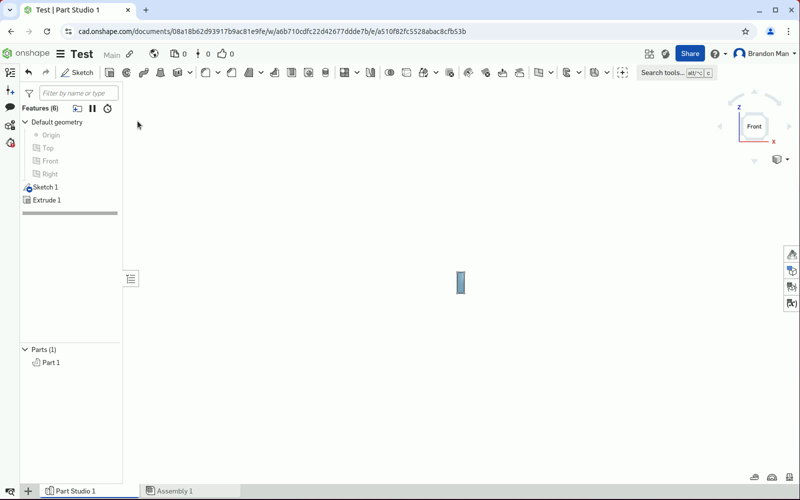
key(shift+h)
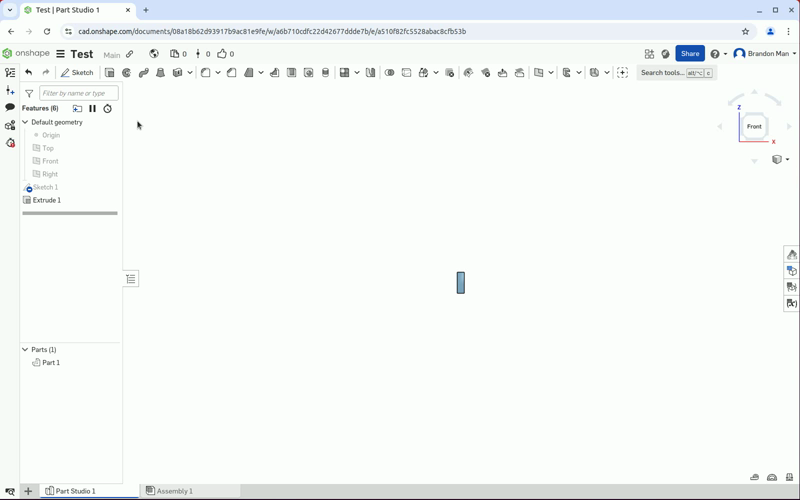
mouse_move(73, 189)
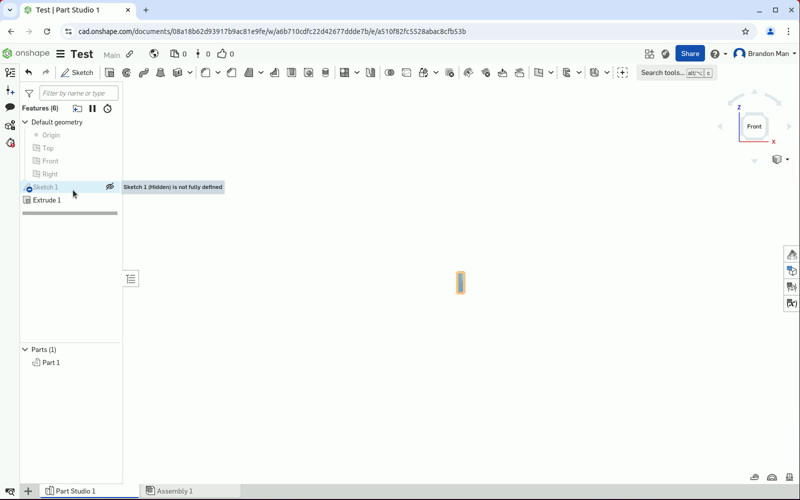
click(73, 189)
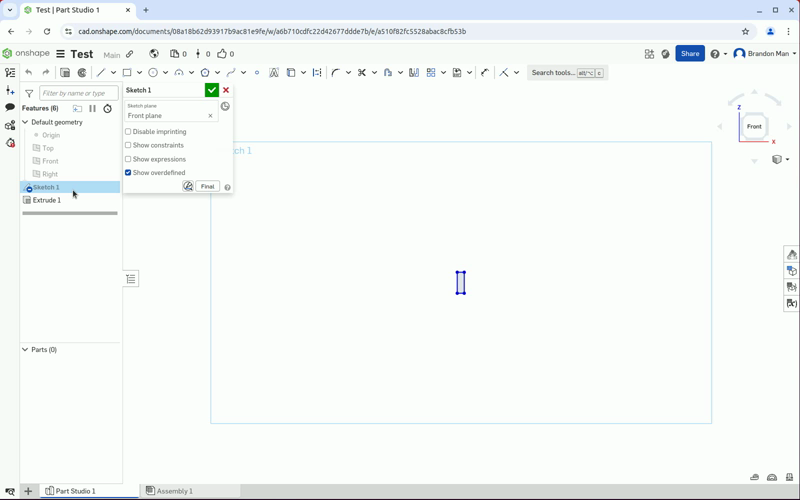
mouse_move(229, 92)
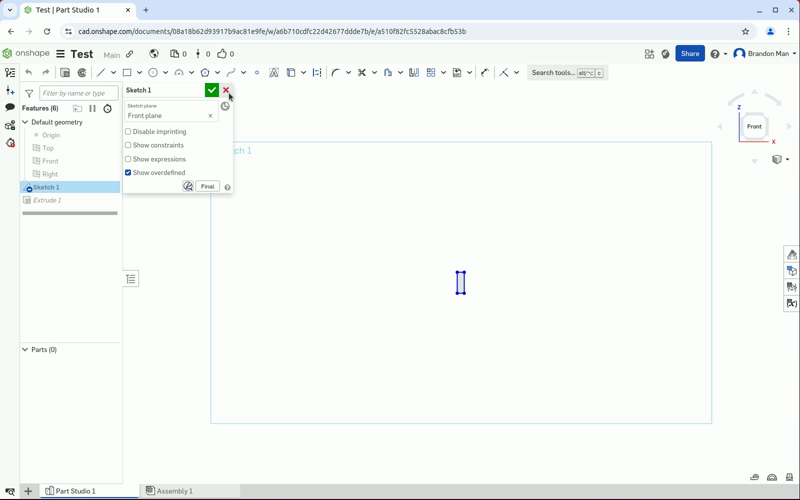
click(229, 92)
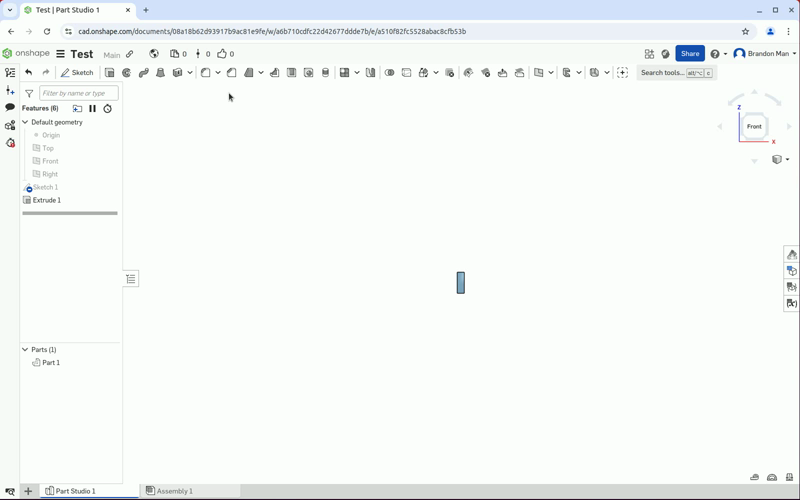
mouse_move(73, 352)
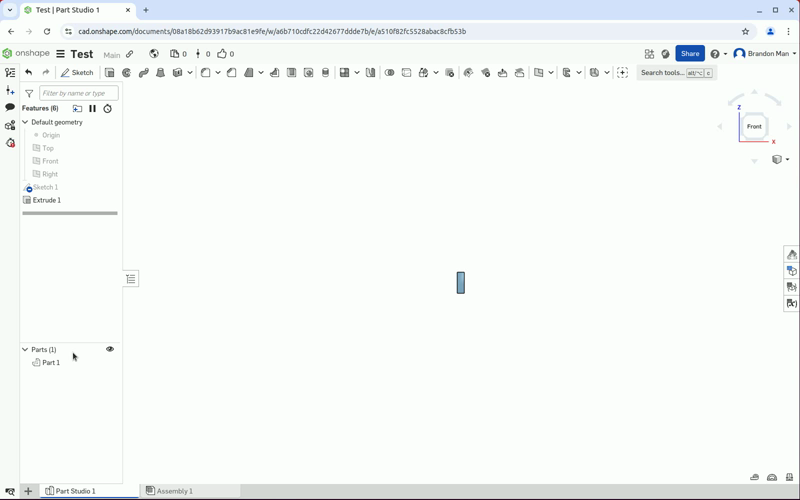
key(y)
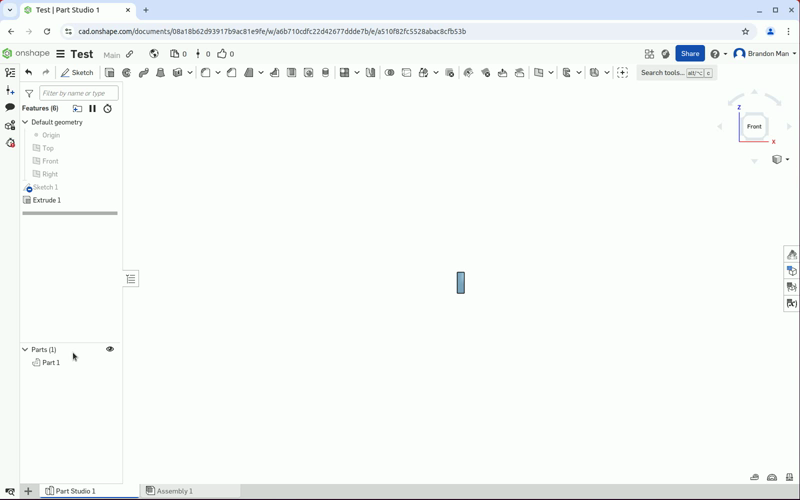
key(shift+p)
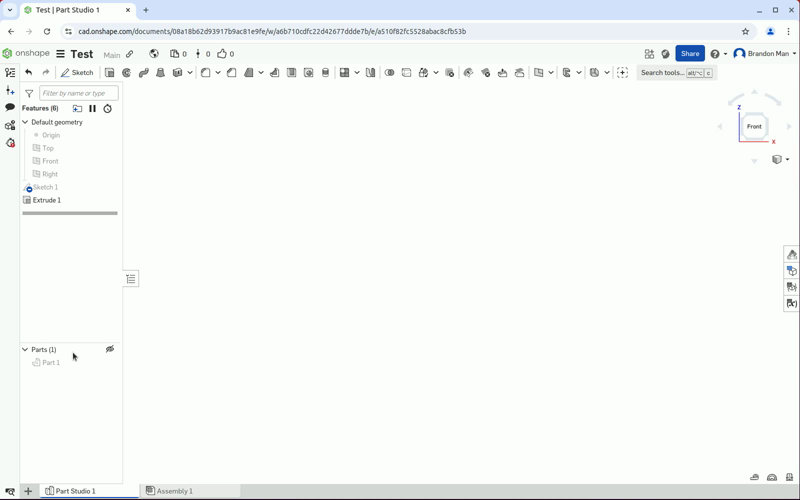
key(space)
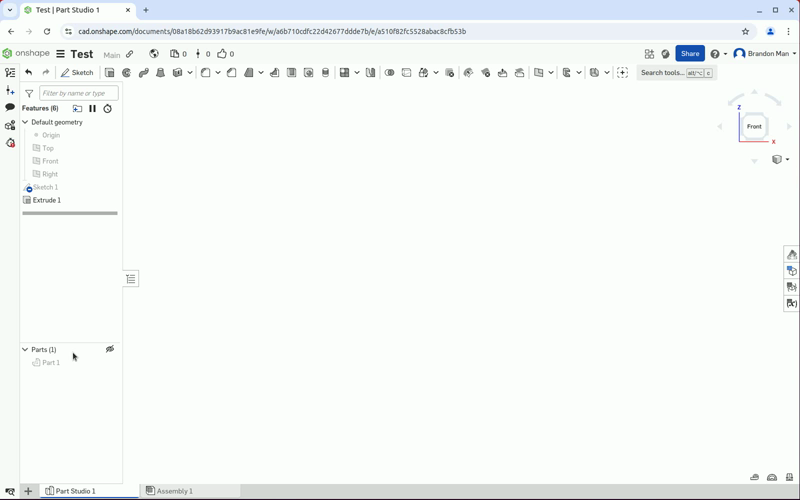
key_down(shift)
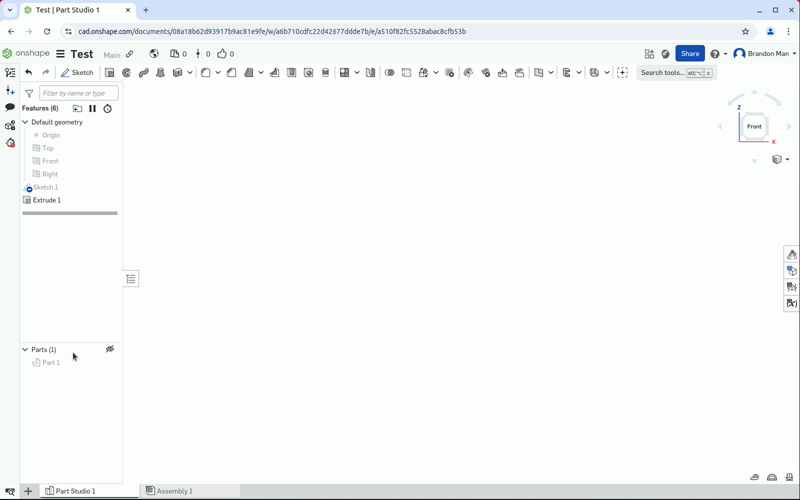
key(left)
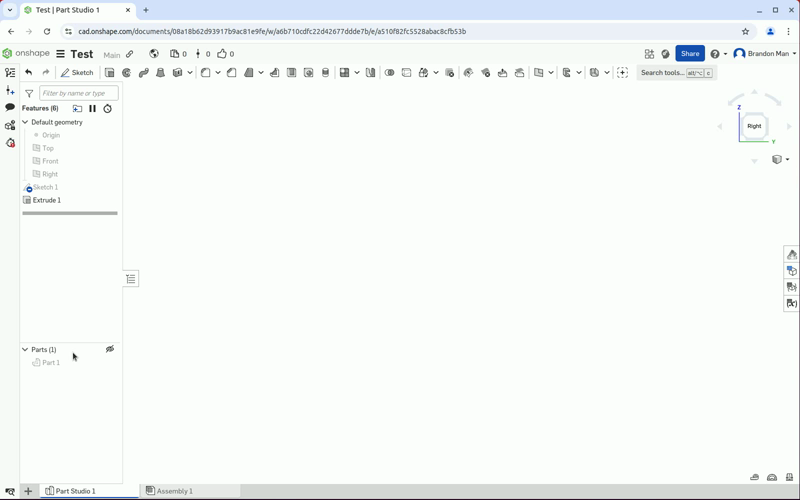
key_up(shift)
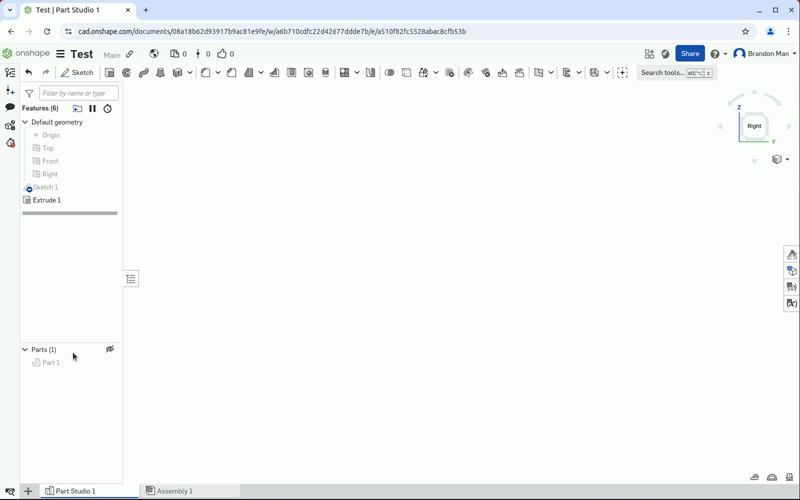
mouse_move(73, 352)
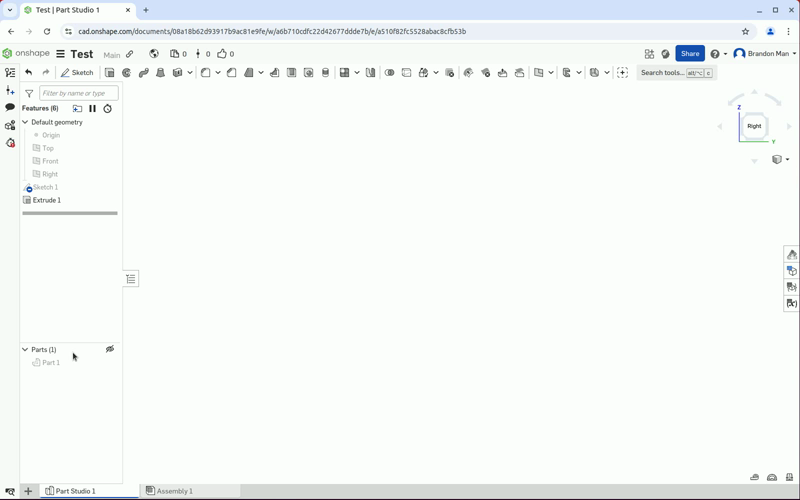
key(shift+y)
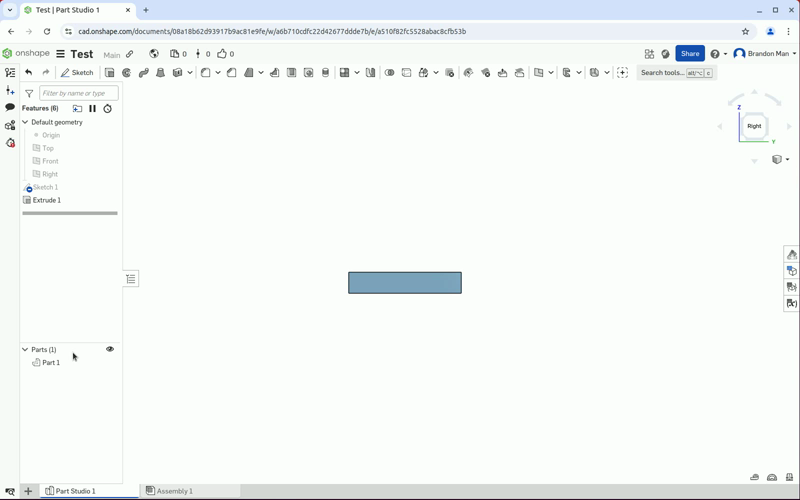
mouse_move(541, 75)
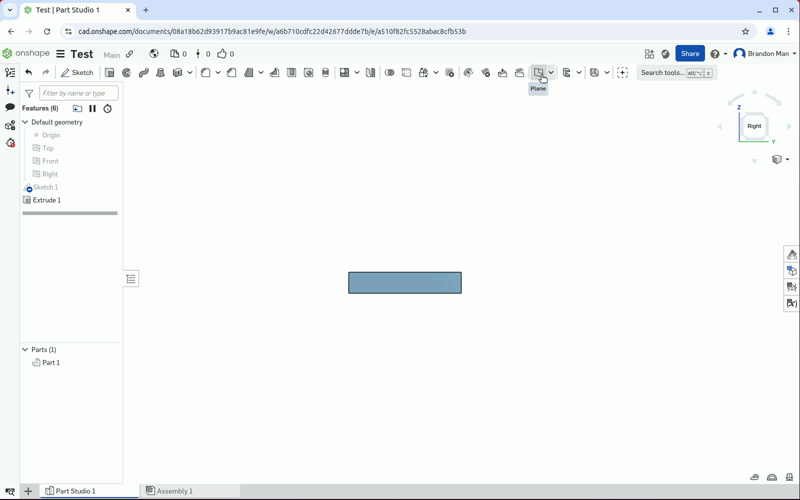
click(541, 75)
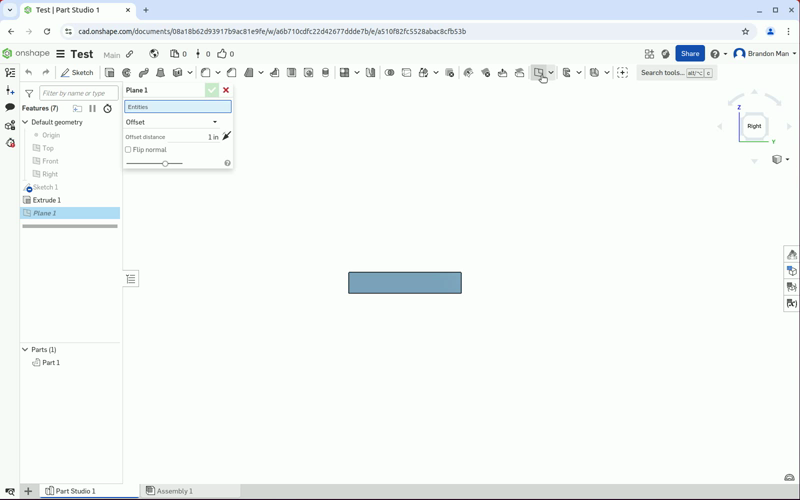
mouse_move(73, 176)
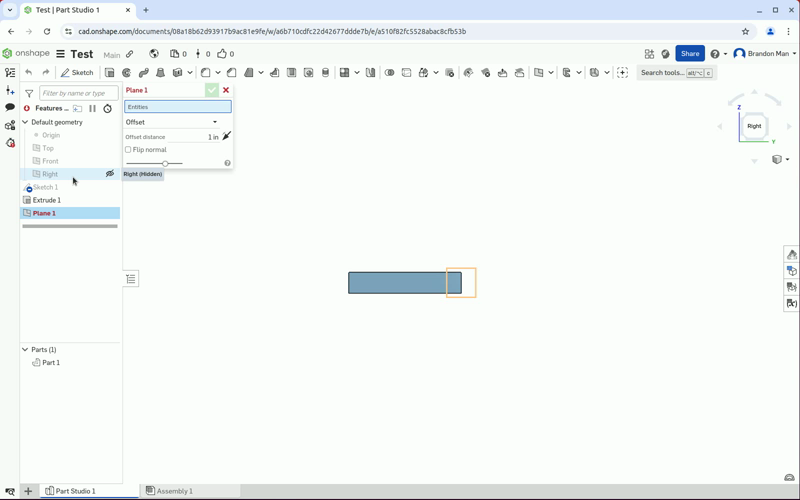
click(73, 176)
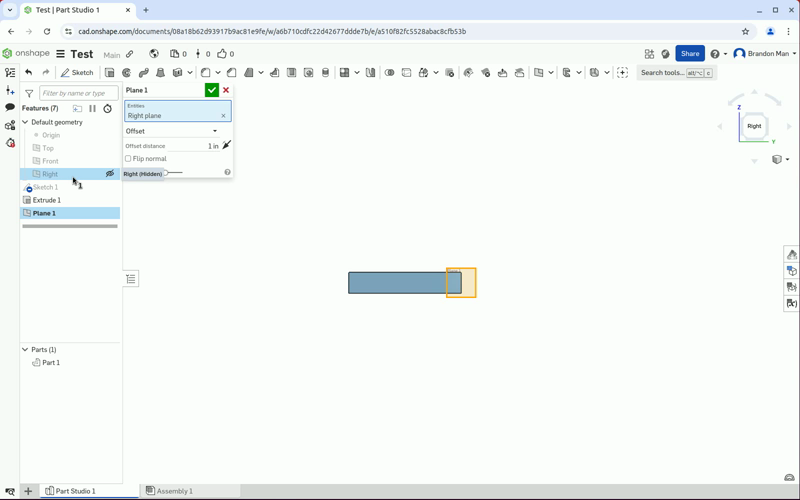
key(tab, 2)
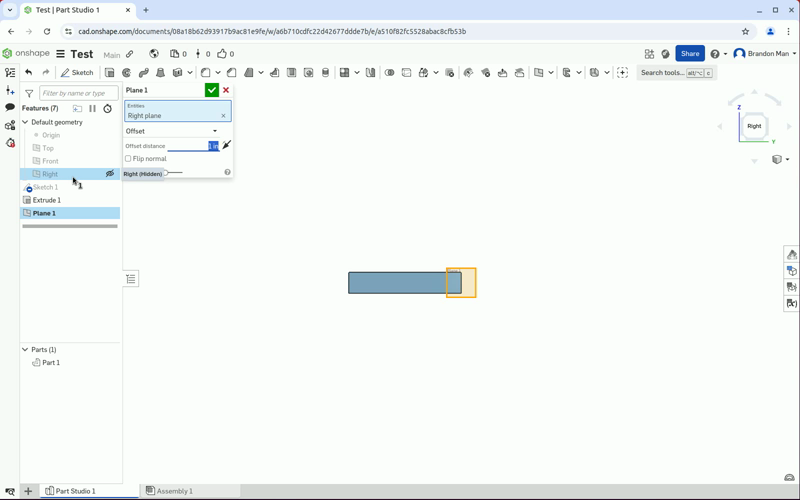
text(0.709)
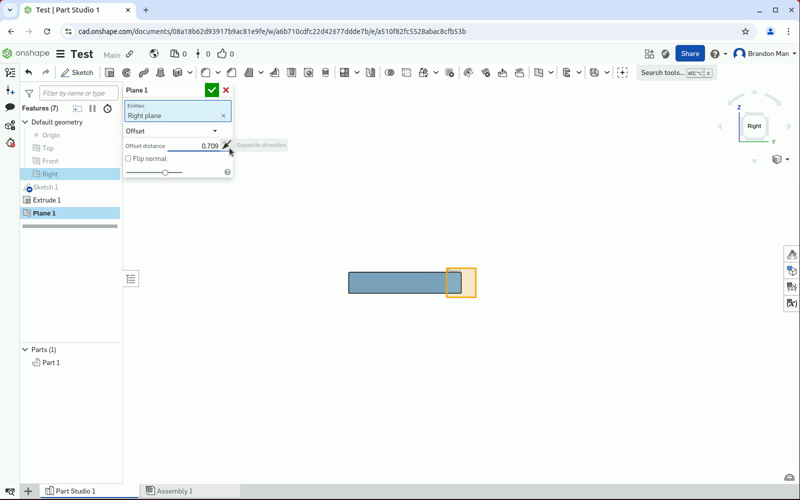
mouse_move(229, 147)
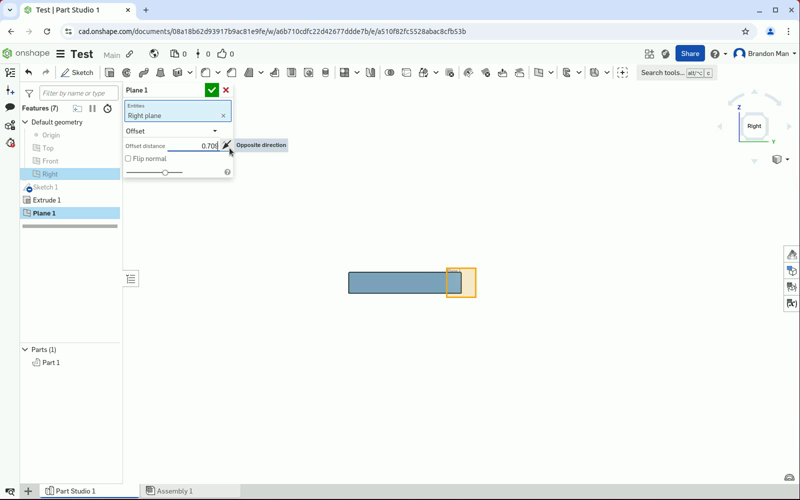
click(229, 147)
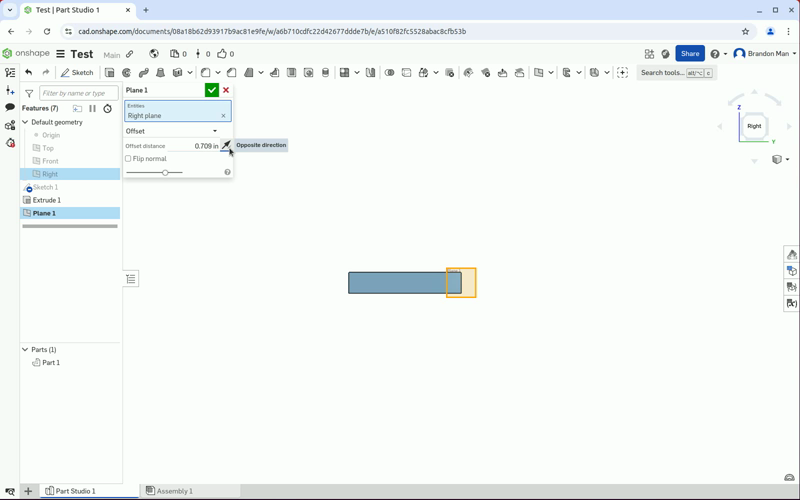
key(enter, 2)
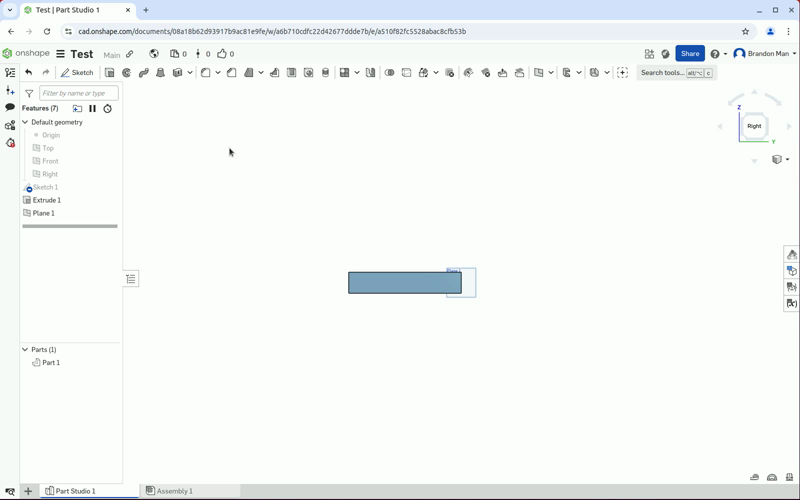
key(shift+s)
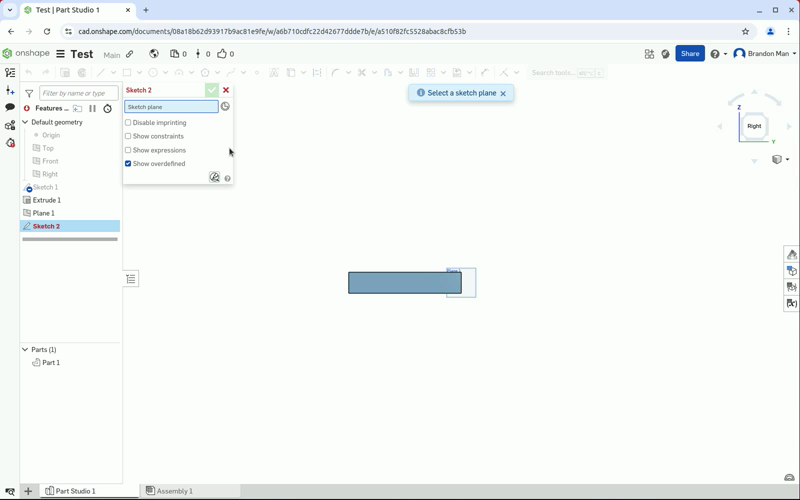
mouse_move(73, 215)
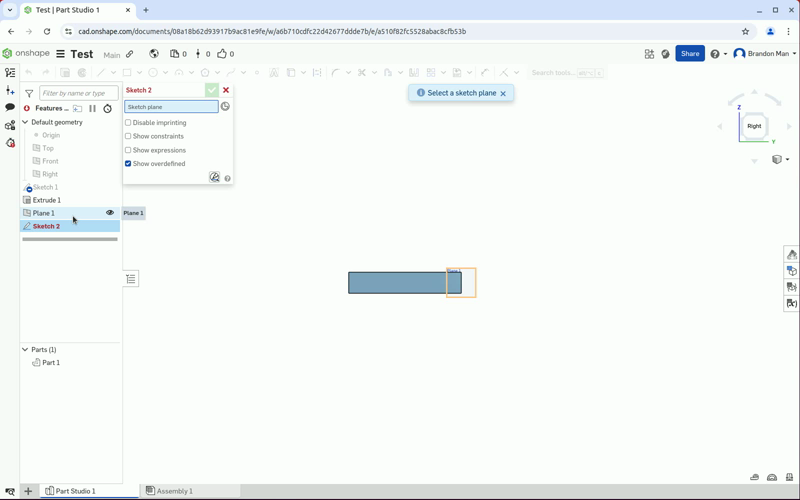
click(73, 215)
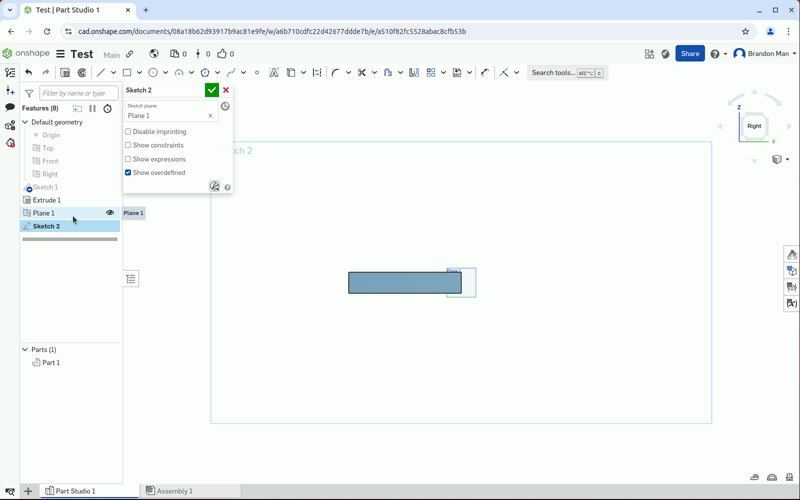
mouse_move(73, 352)
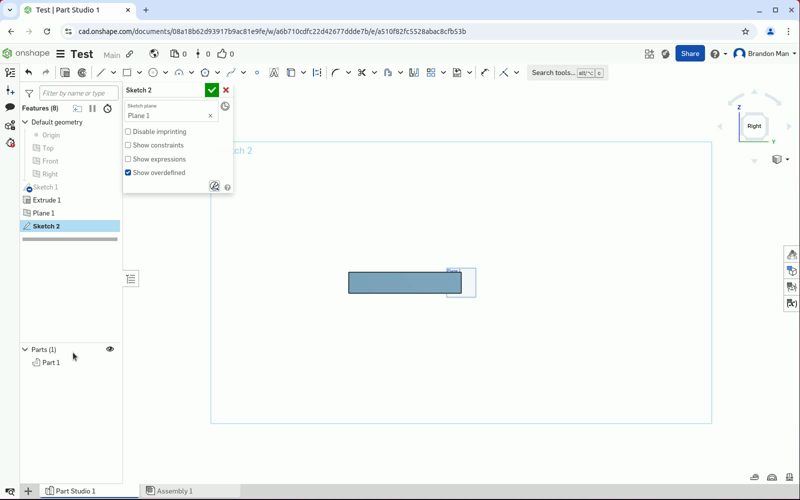
key(y)
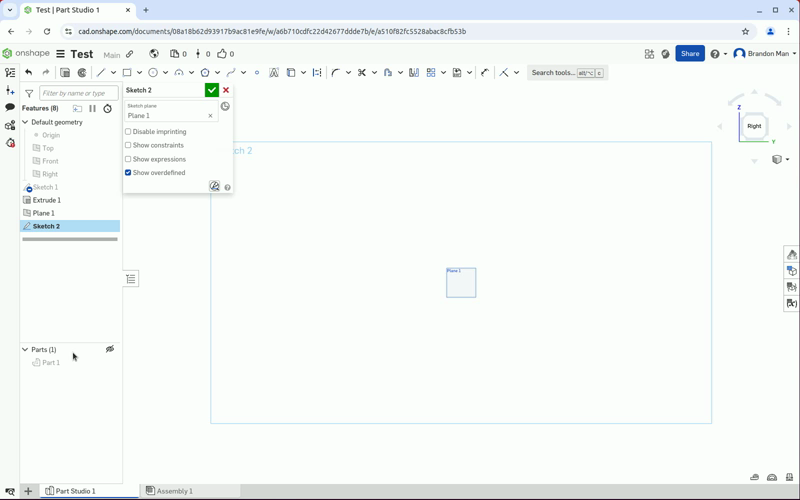
key(l)
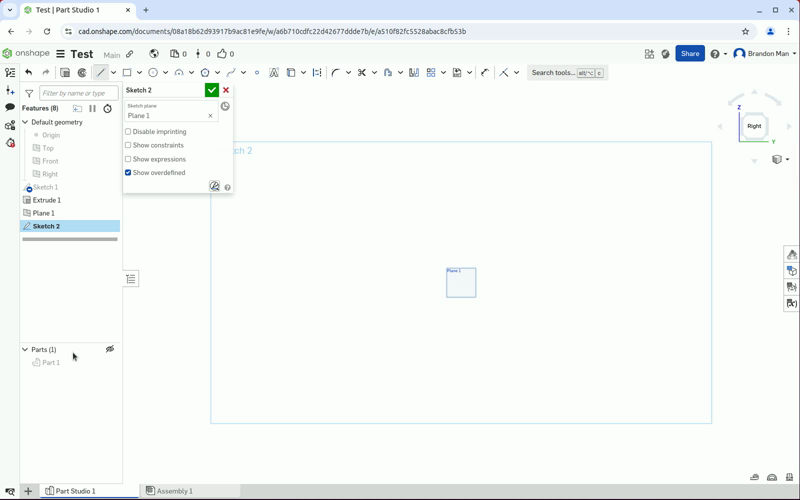
key_down(shift)
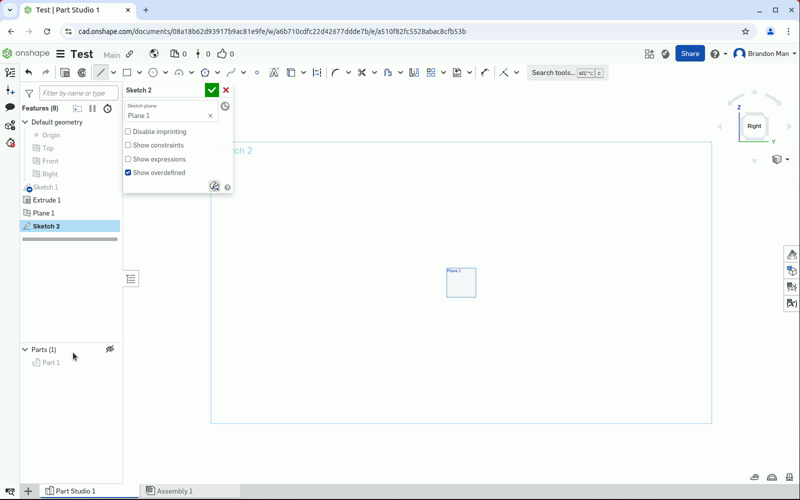
mouse_move(364, 274)
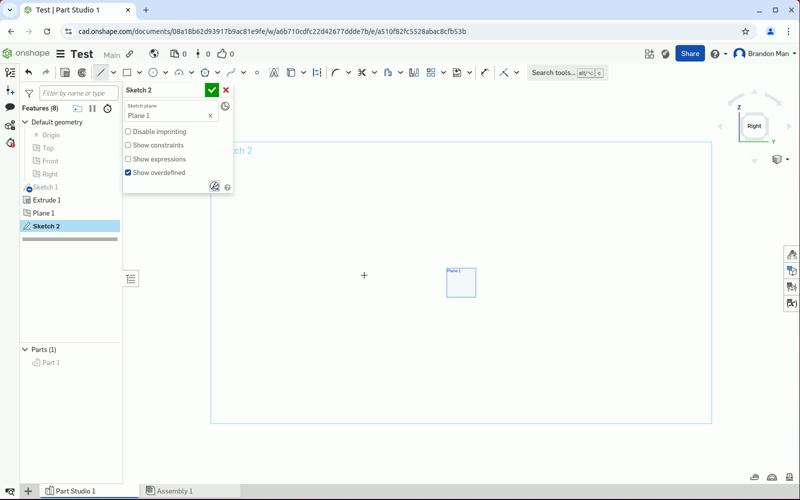
click(364, 274)
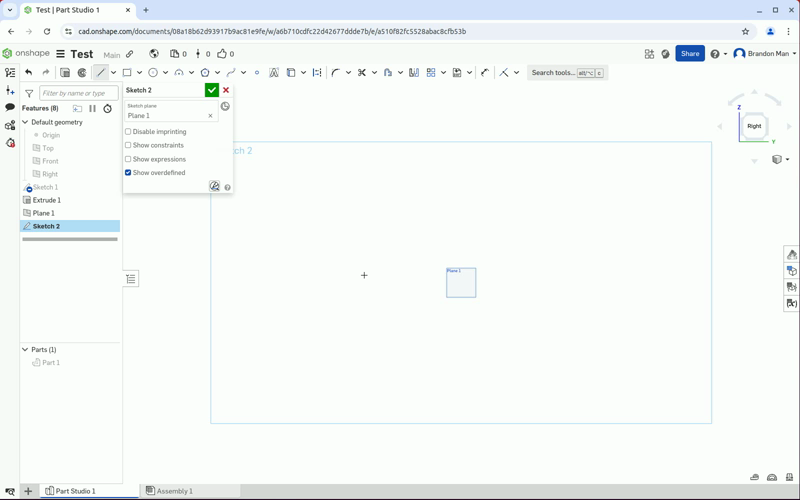
key_up(shift)
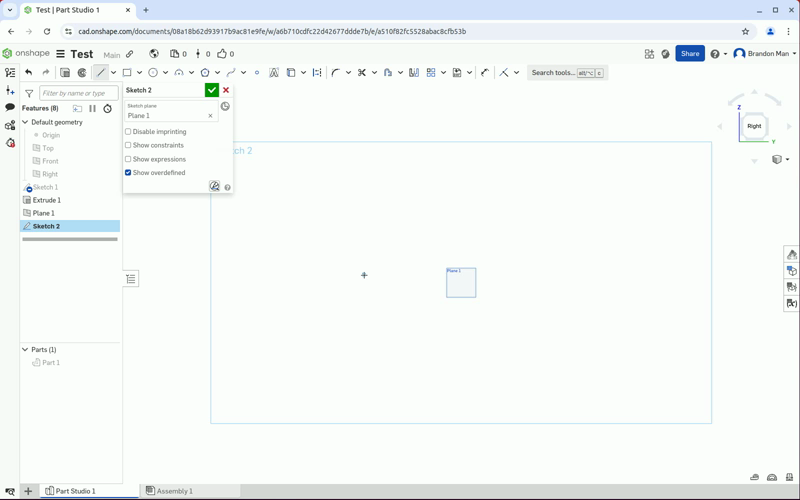
key_down(shift)
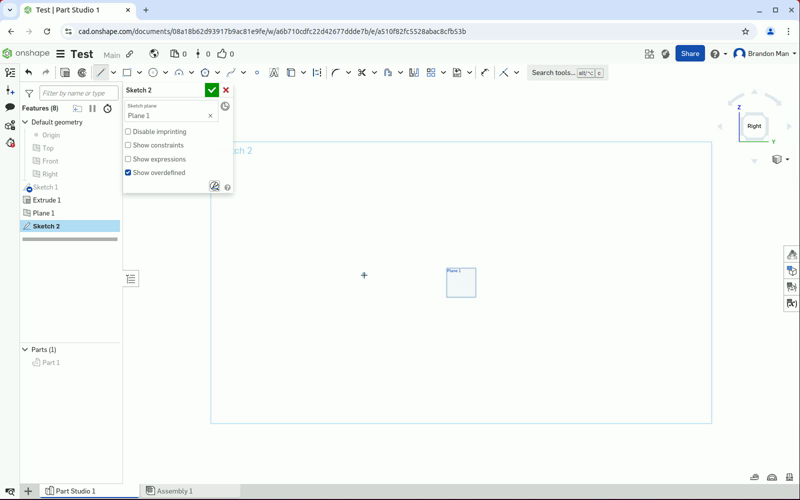
mouse_move(394, 274)
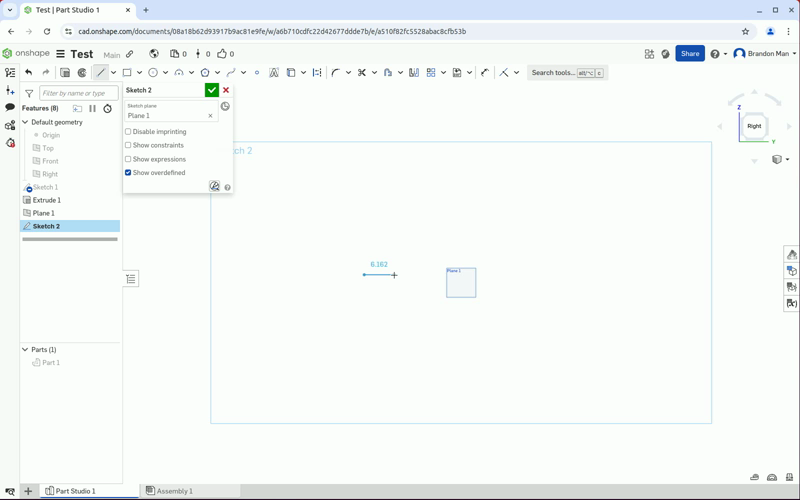
mouse_move(366, 274)
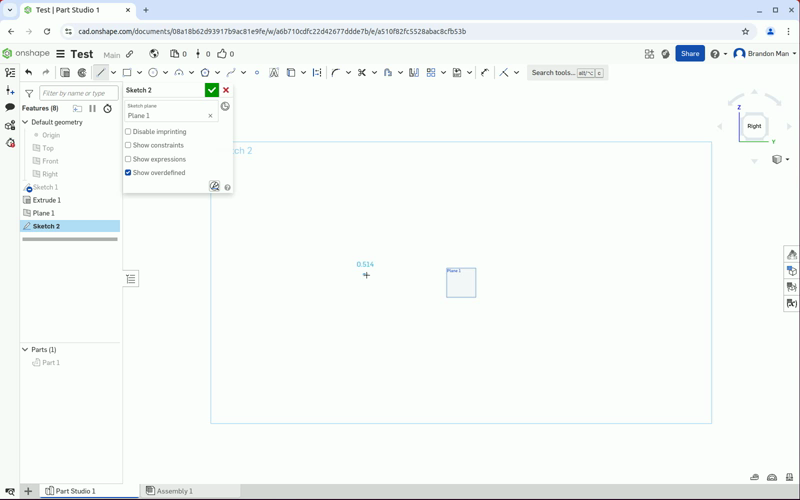
scroll(6)
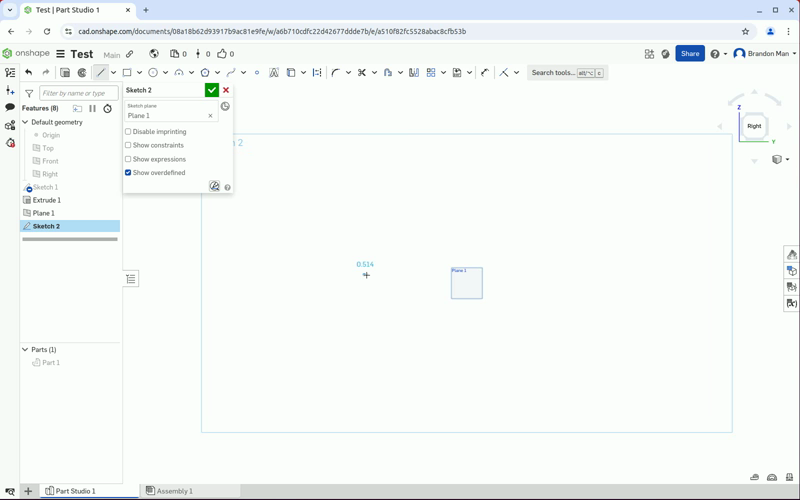
scroll(6)
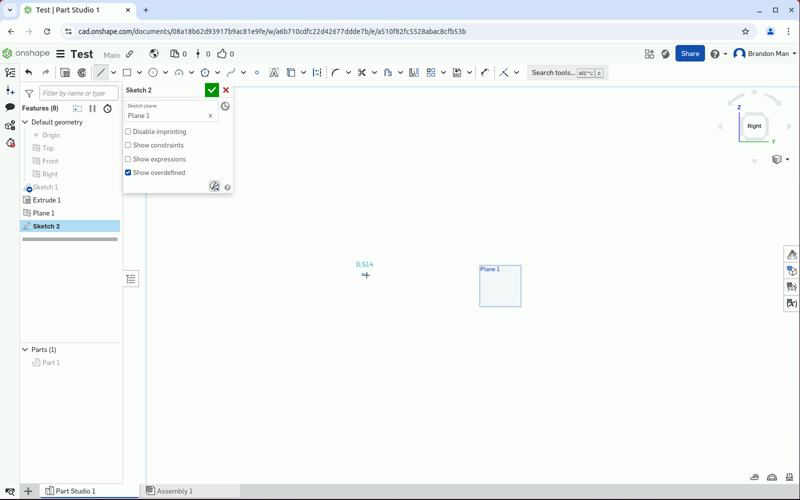
scroll(6)
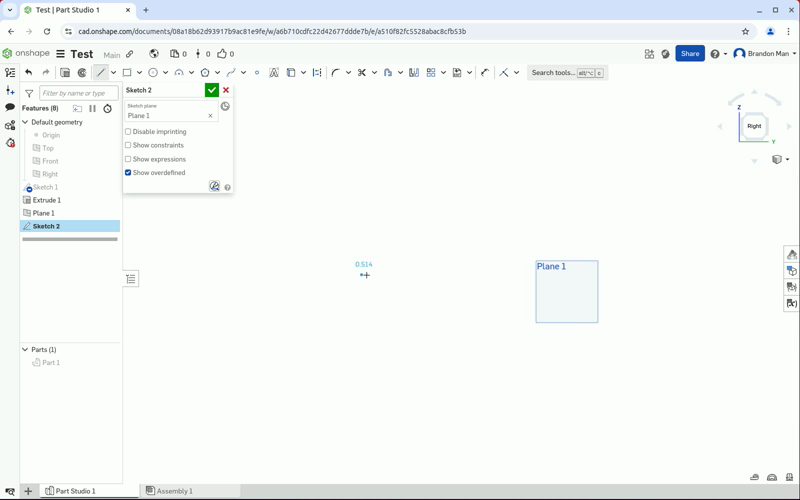
scroll(6)
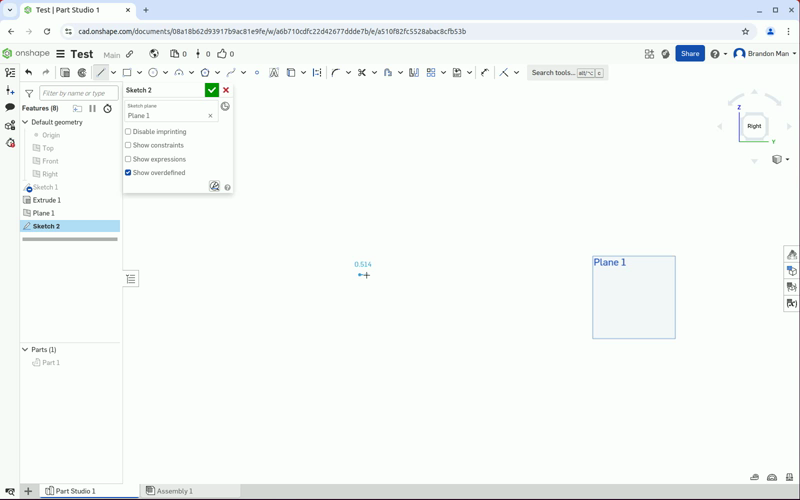
scroll(6)
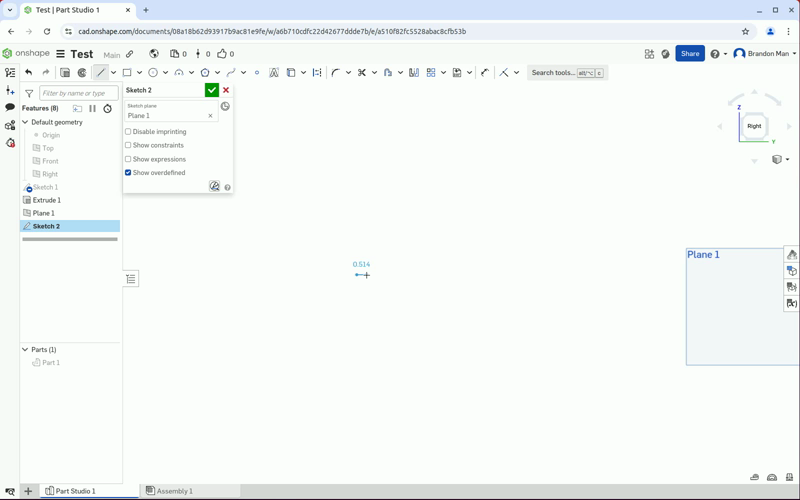
scroll(6)
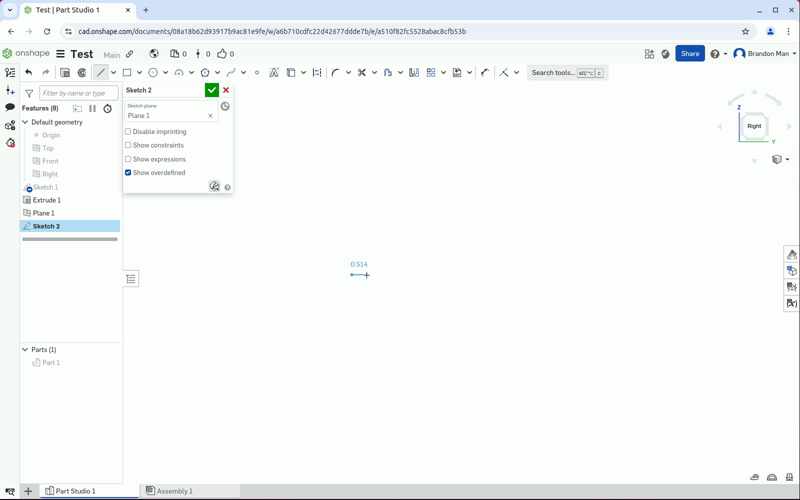
scroll(6)
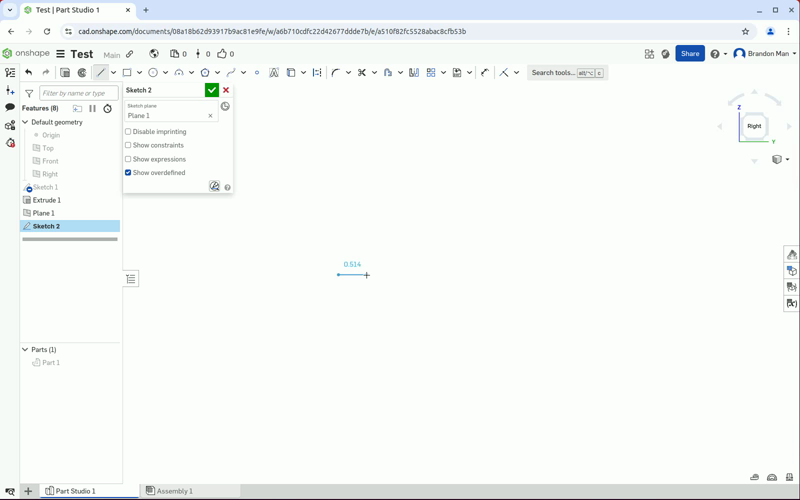
click(366, 274)
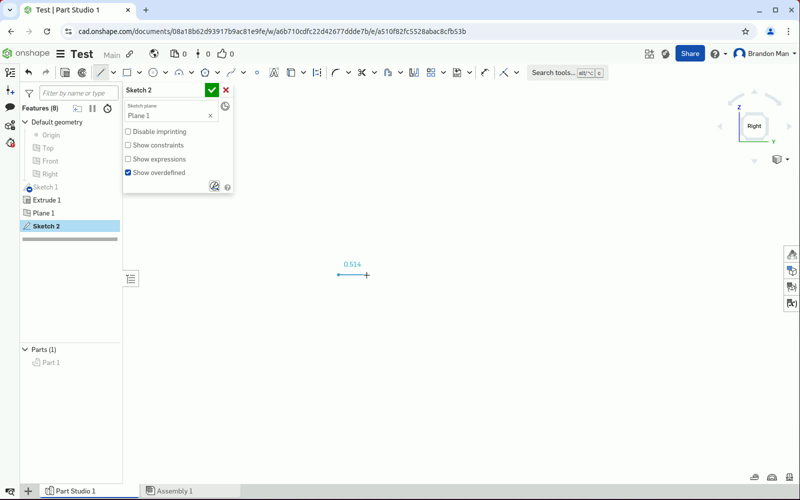
scroll(-6)
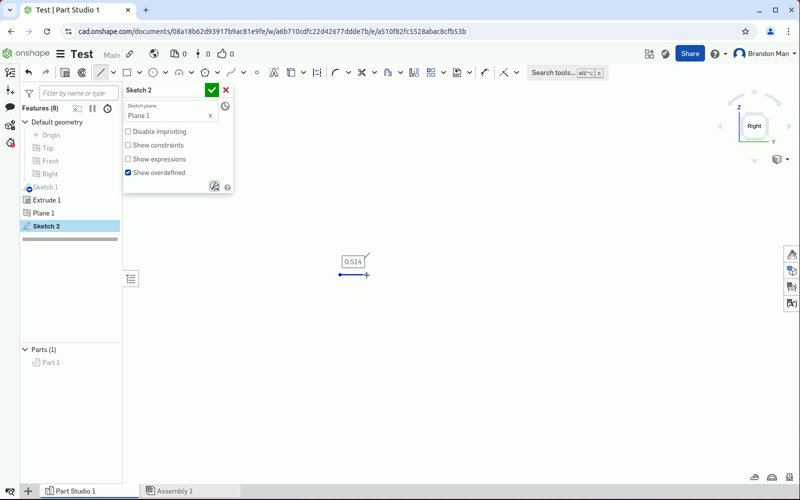
scroll(-6)
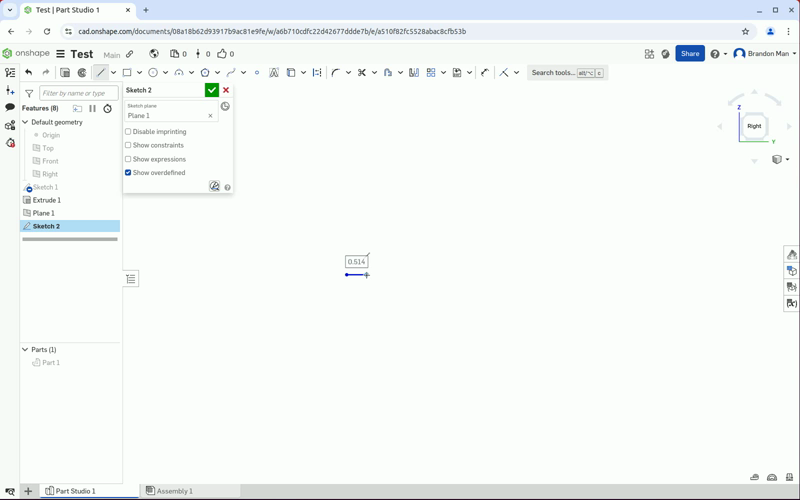
scroll(-6)
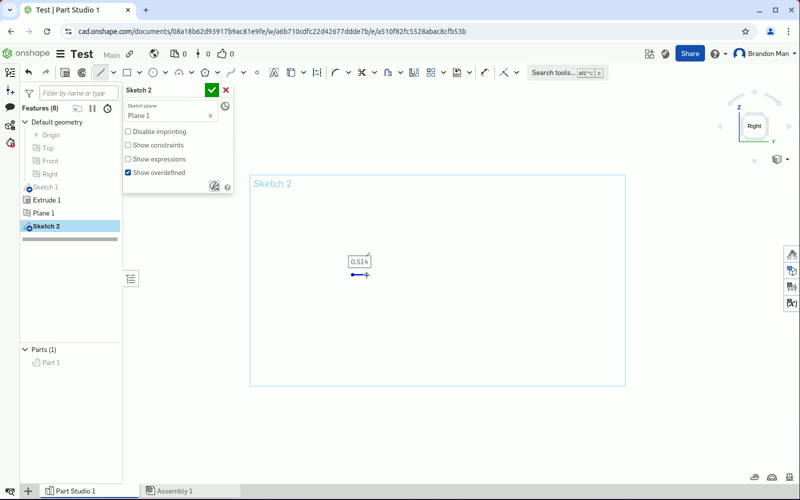
scroll(-6)
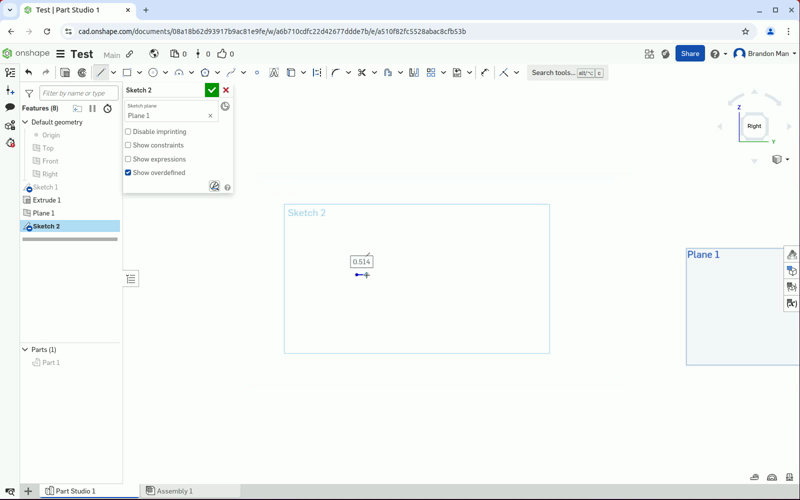
scroll(-6)
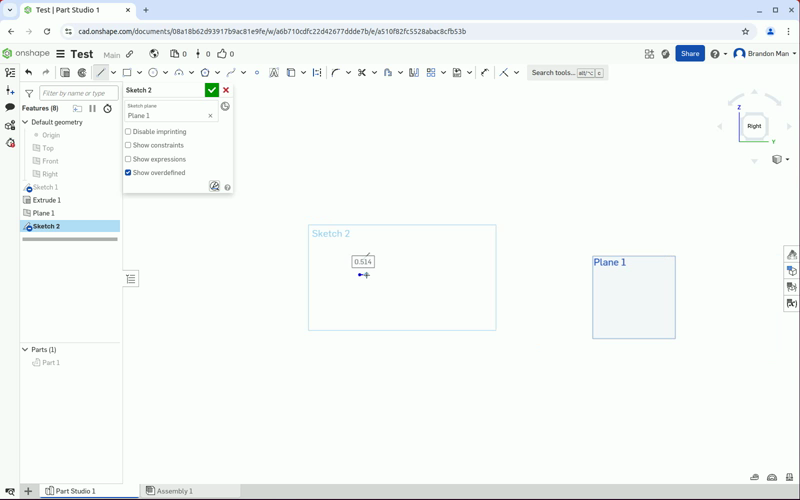
scroll(-6)
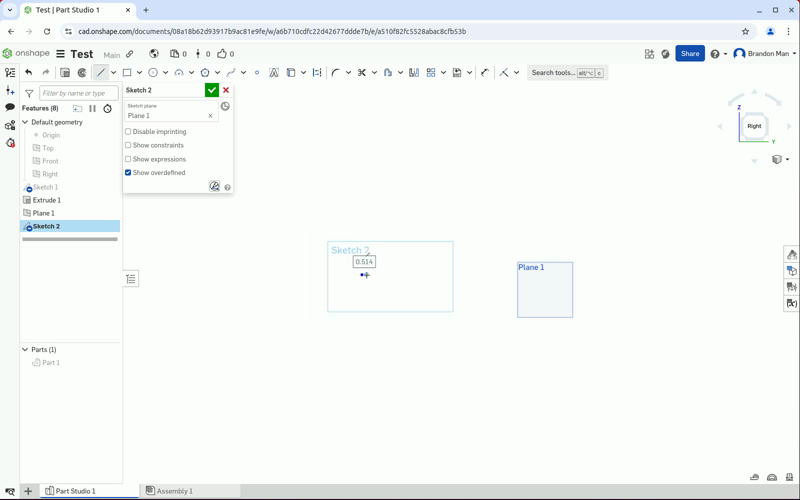
scroll(-6)
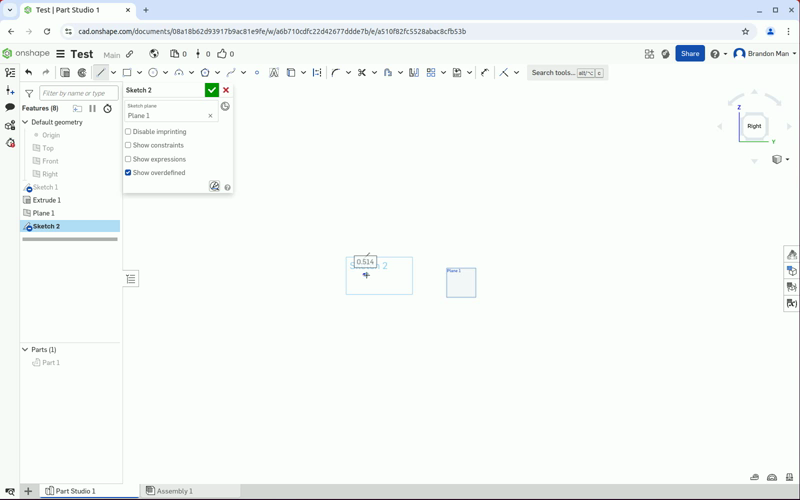
key_up(shift)
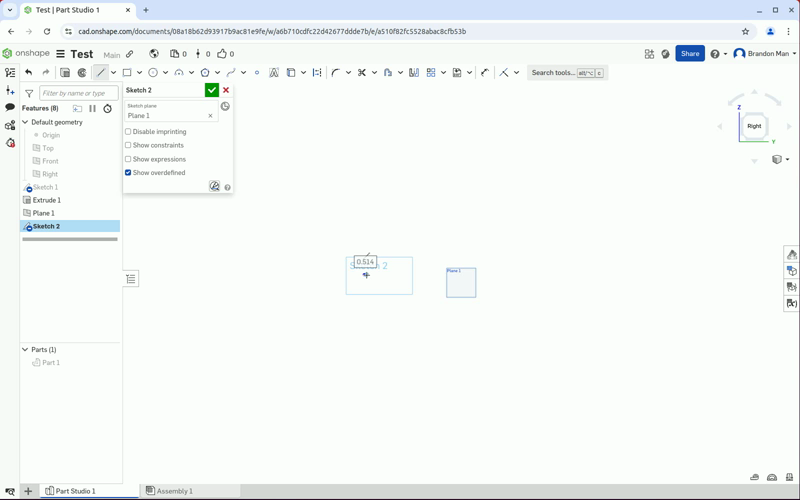
key_down(shift)
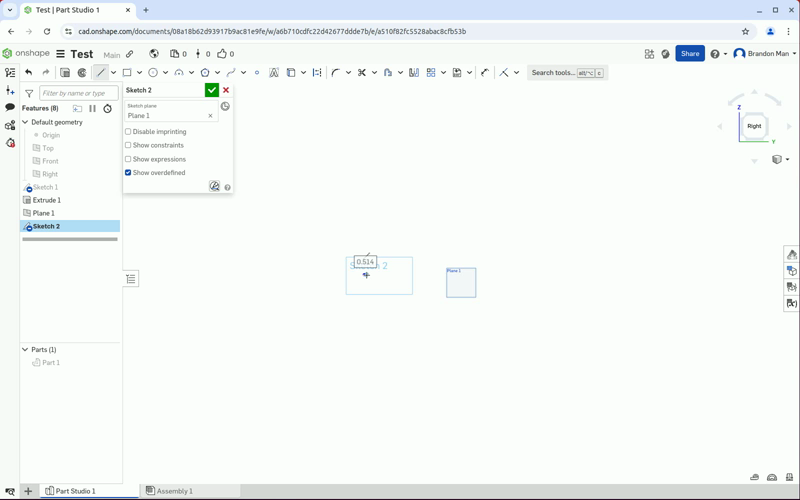
mouse_move(396, 274)
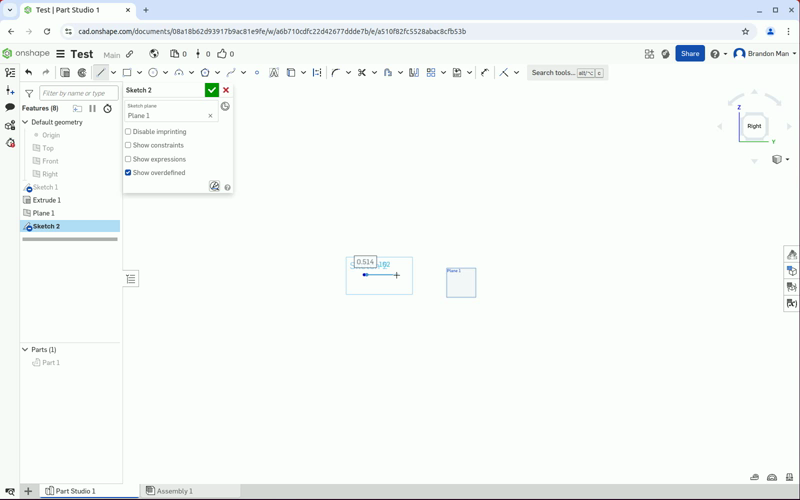
mouse_move(366, 272)
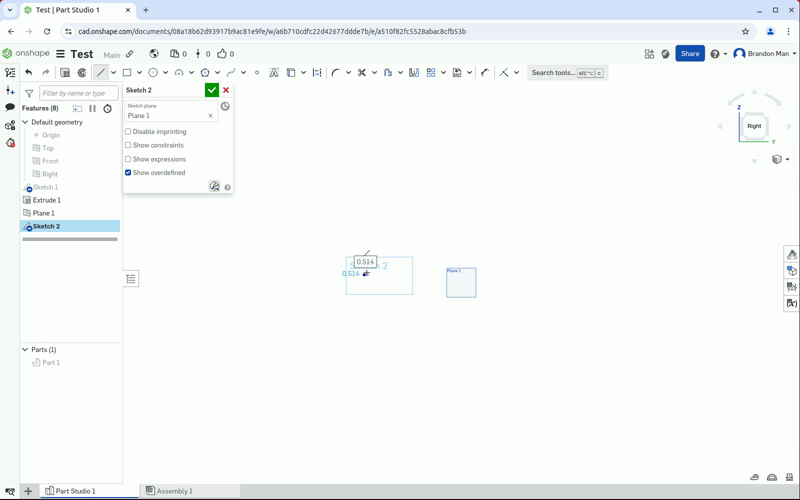
scroll(6)
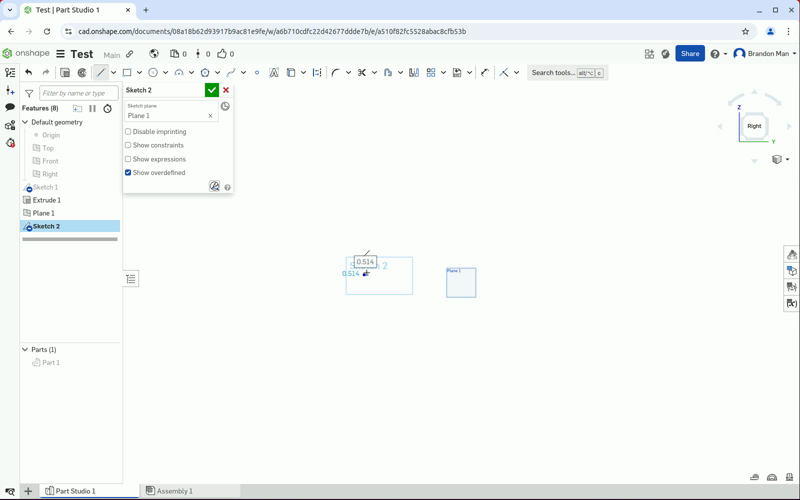
scroll(6)
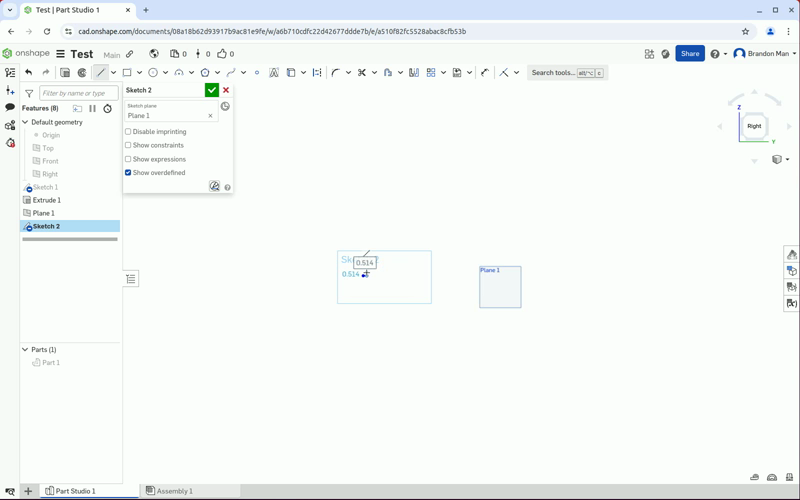
scroll(6)
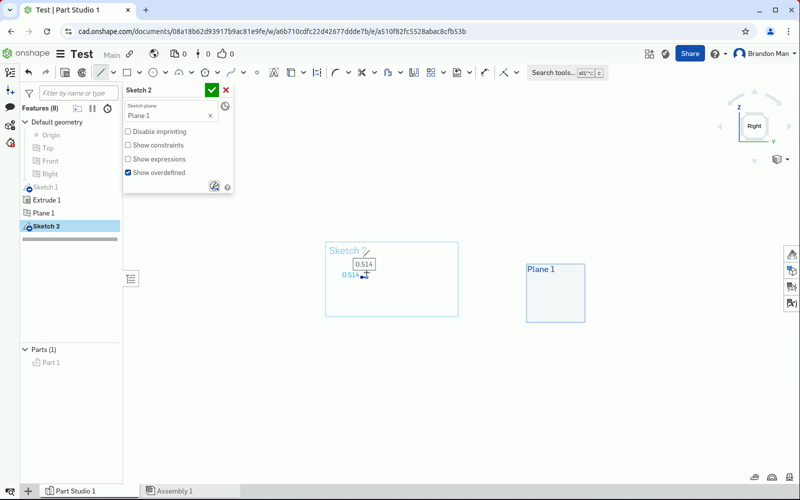
scroll(6)
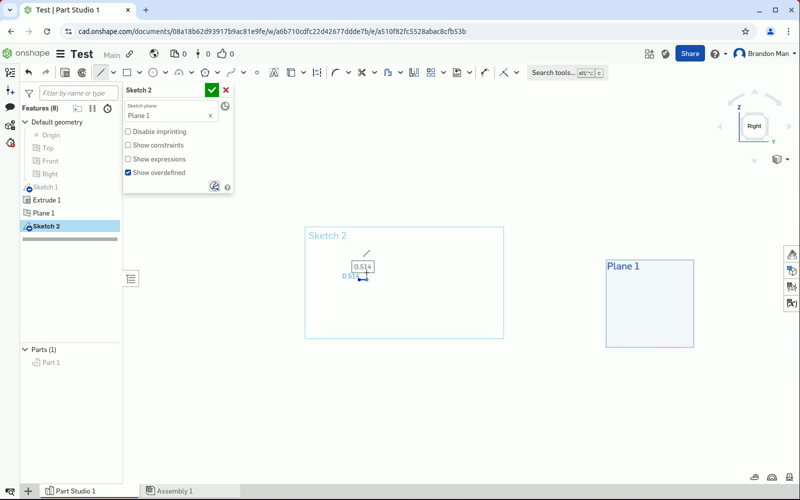
scroll(6)
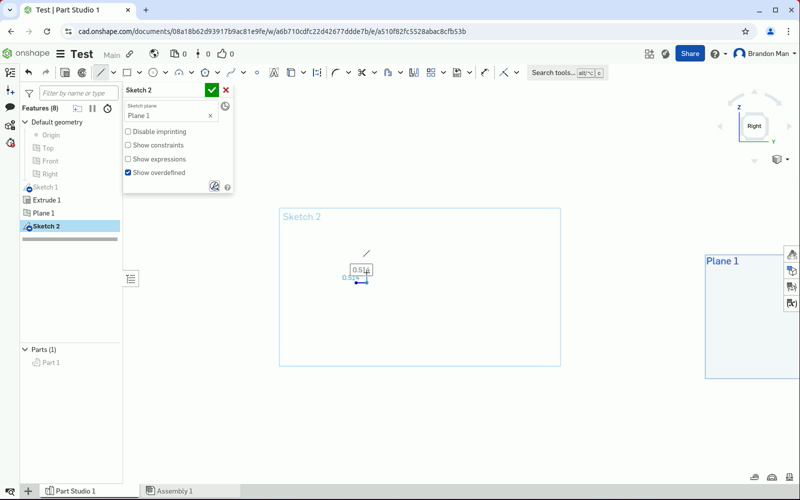
scroll(6)
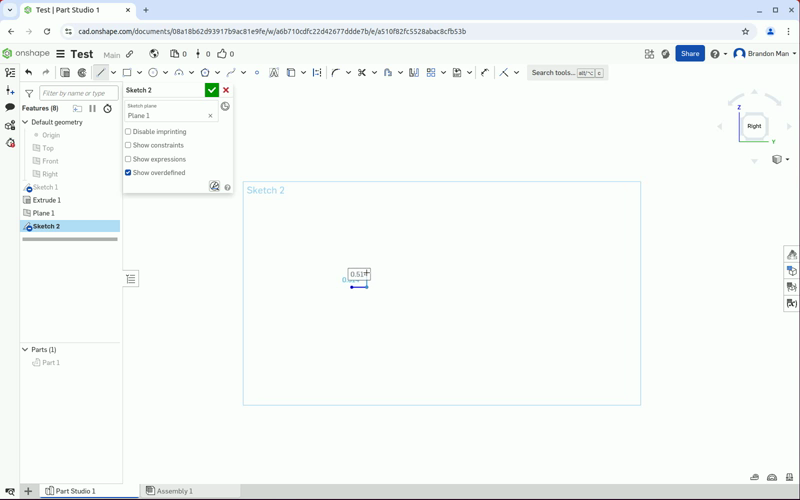
scroll(6)
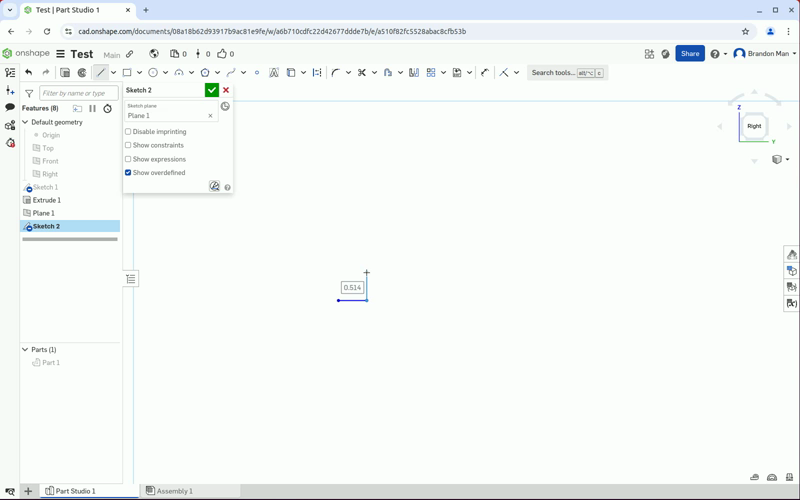
click(366, 272)
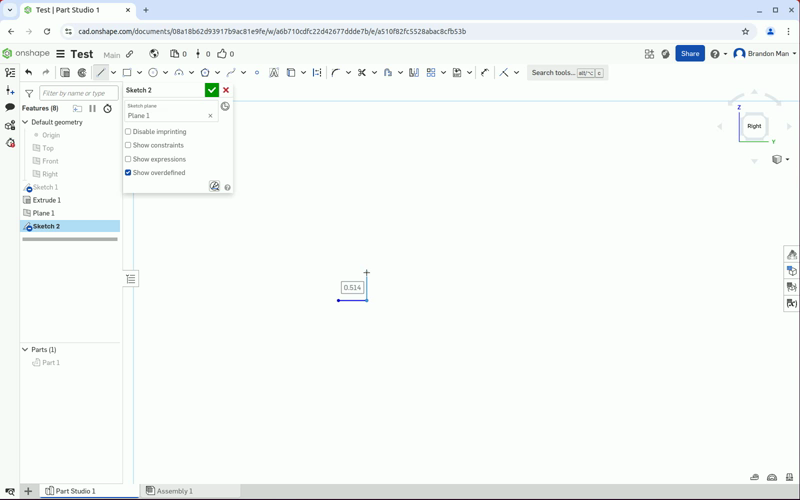
scroll(-6)
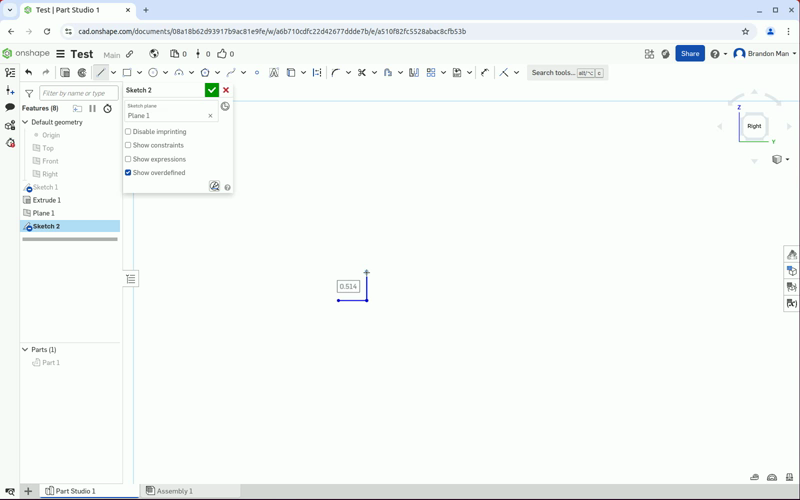
scroll(-6)
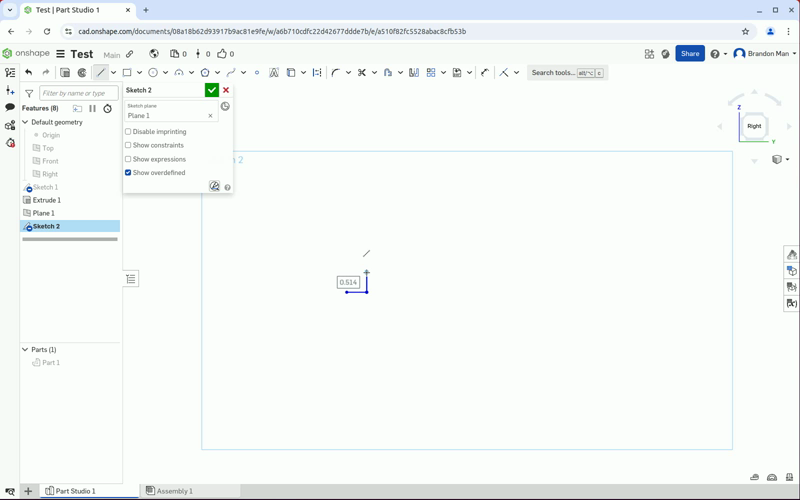
scroll(-6)
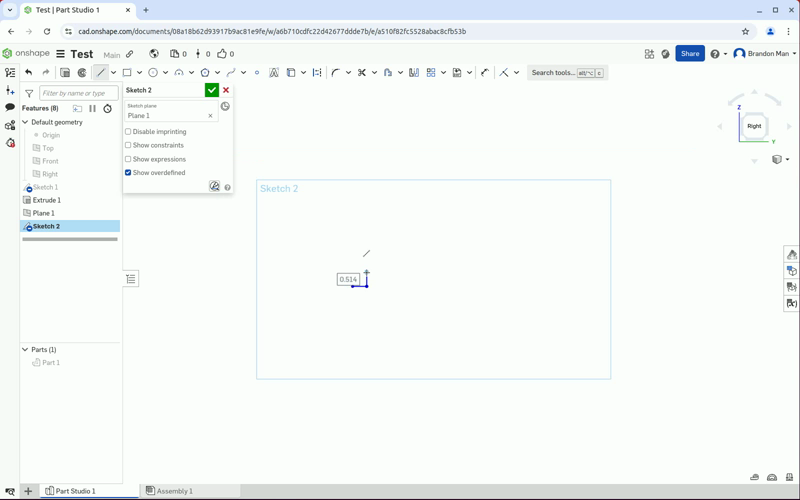
scroll(-6)
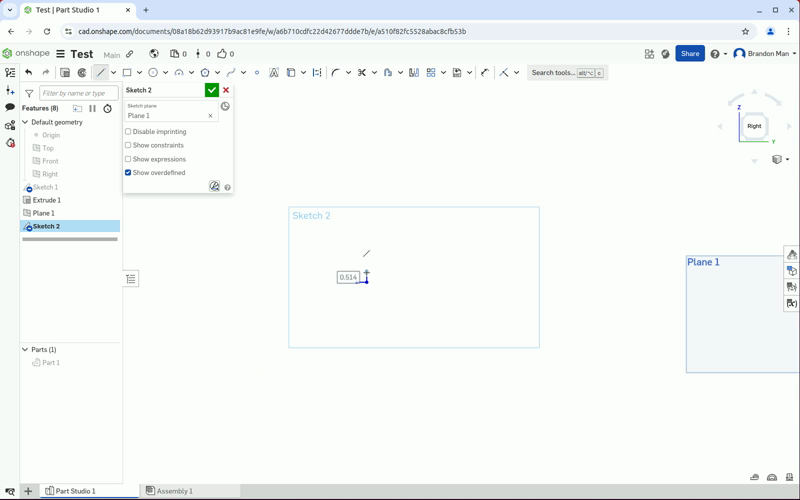
scroll(-6)
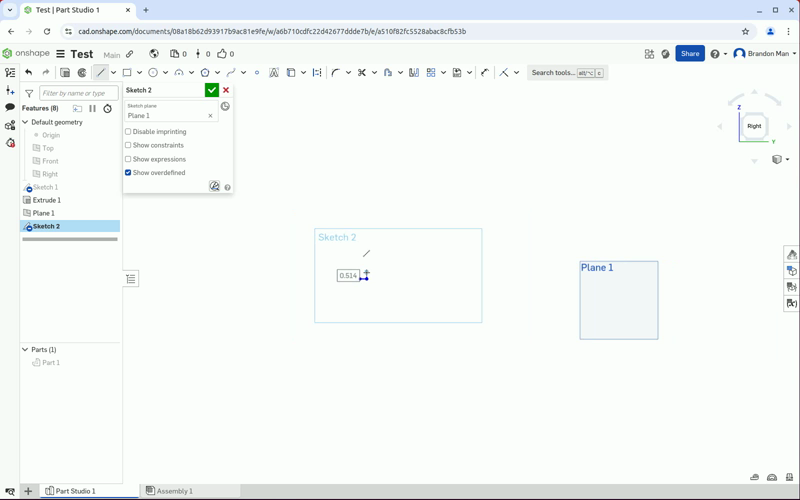
scroll(-6)
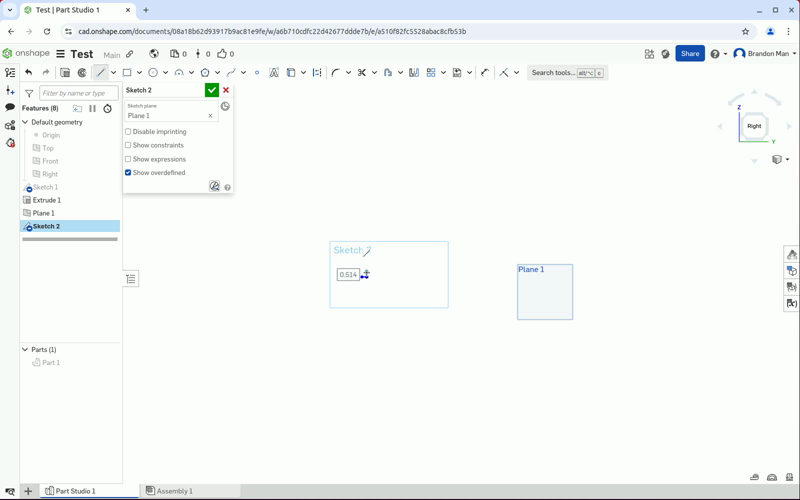
scroll(-6)
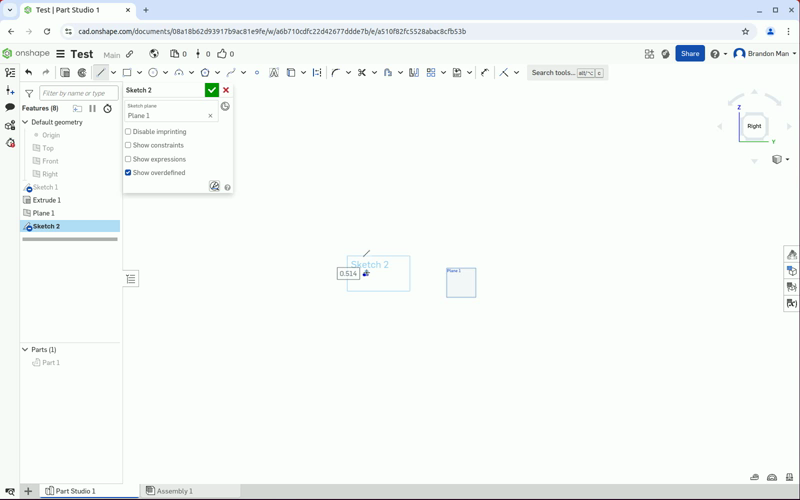
key_up(shift)
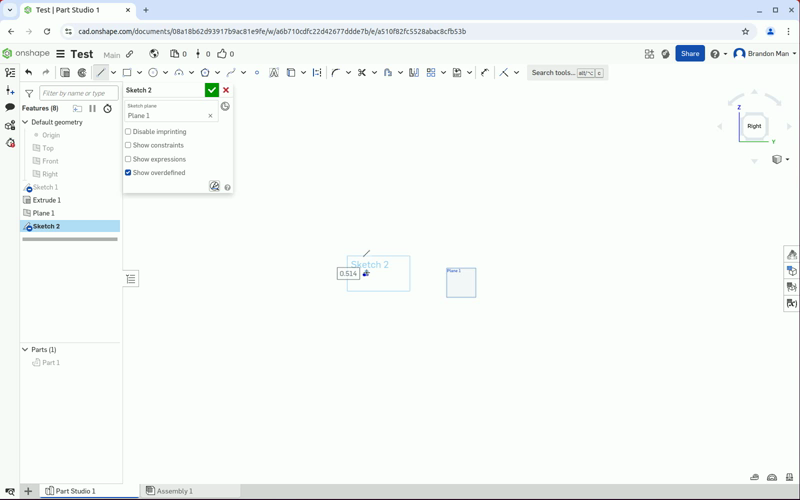
key_down(shift)
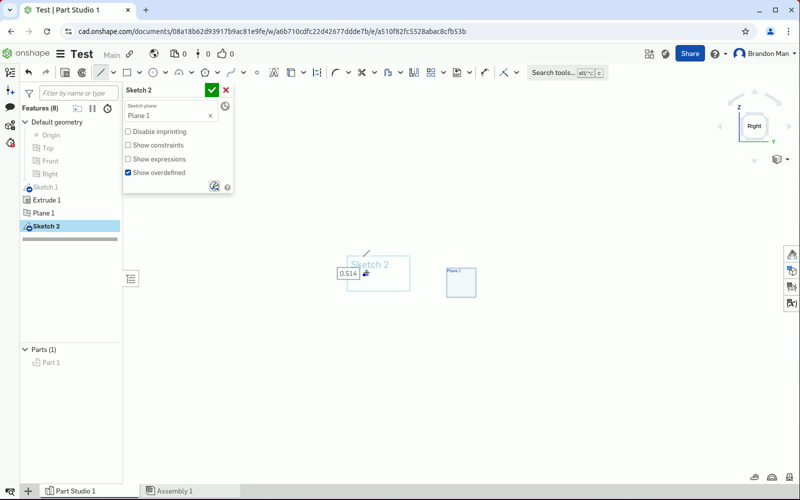
mouse_move(396, 272)
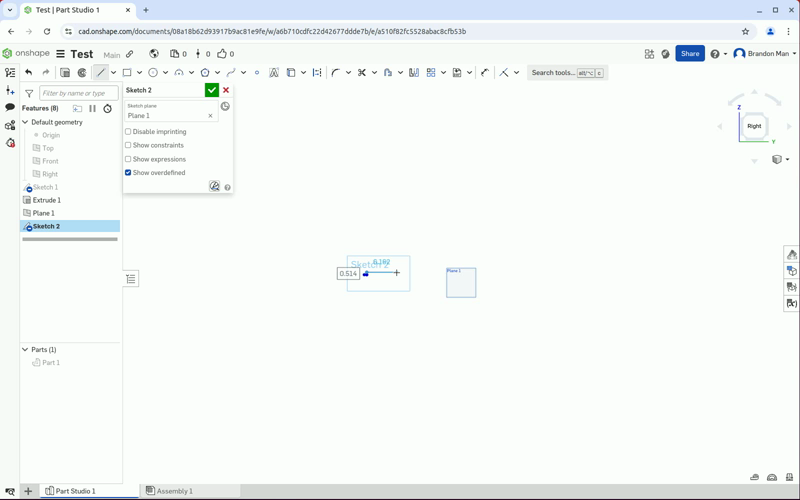
mouse_move(364, 272)
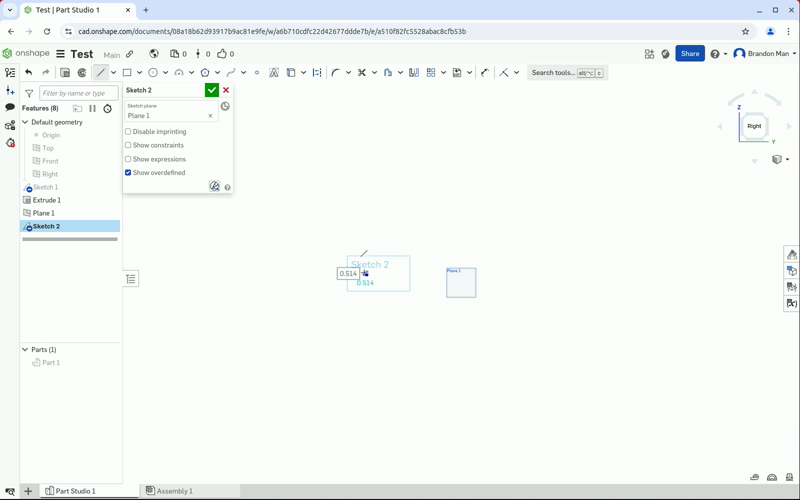
scroll(6)
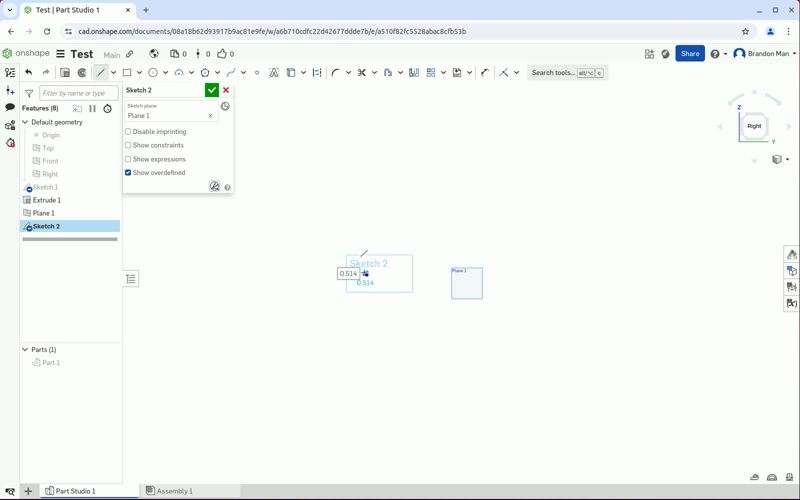
scroll(6)
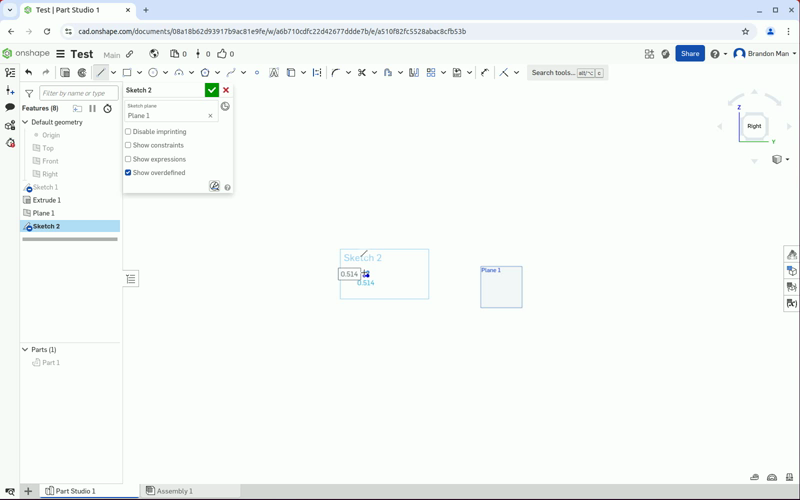
scroll(6)
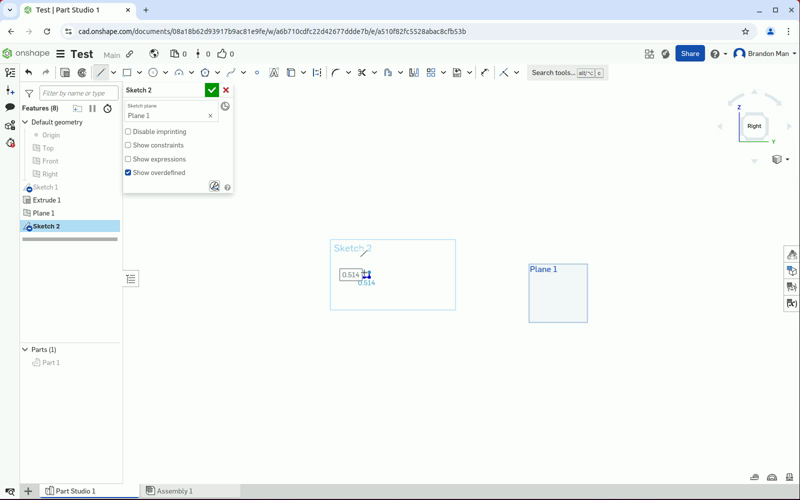
scroll(6)
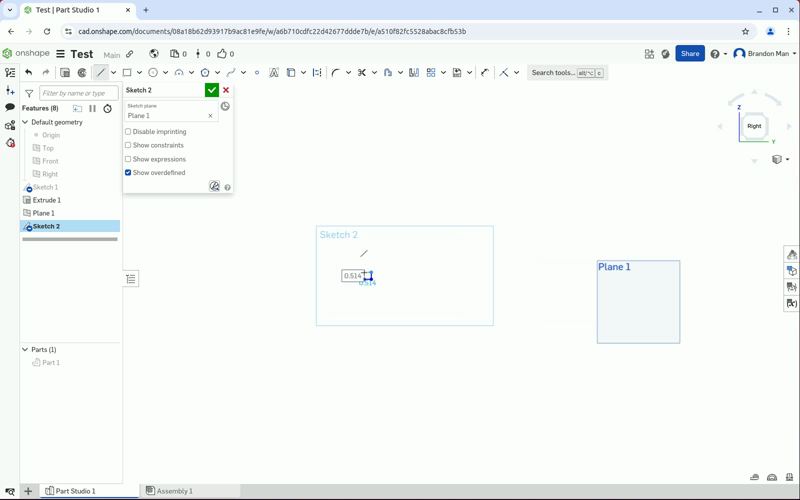
scroll(6)
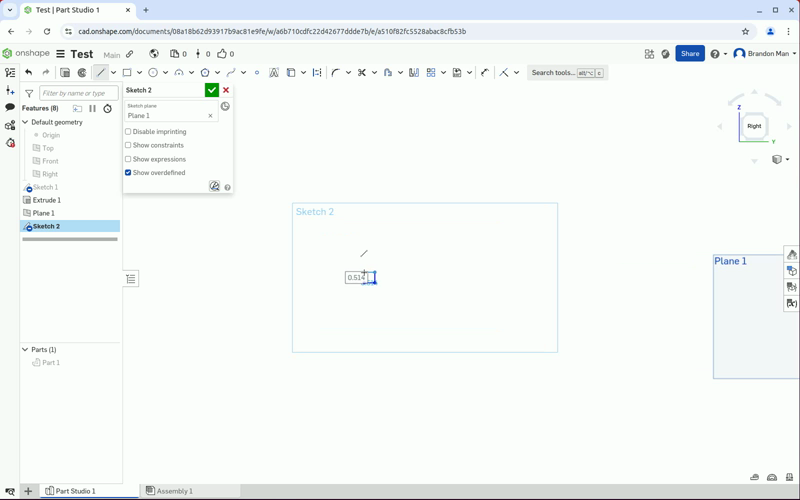
scroll(6)
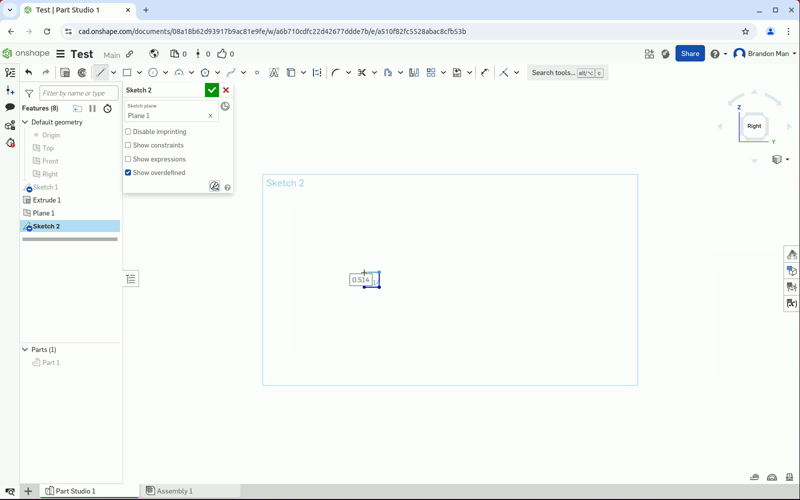
scroll(6)
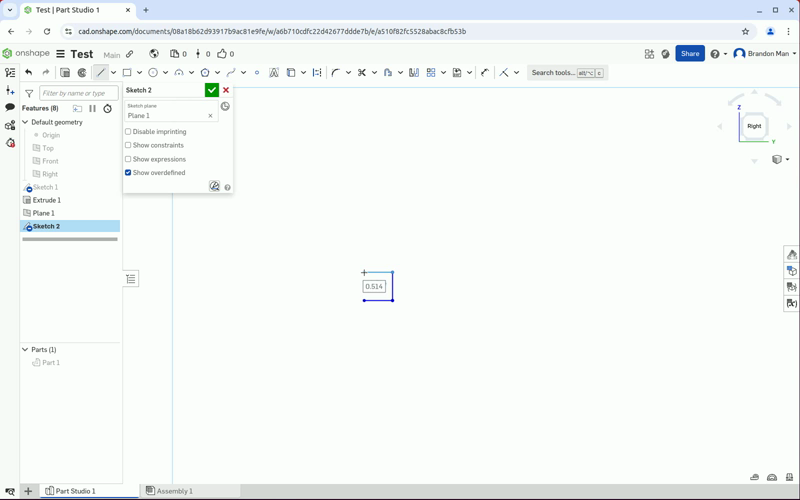
click(364, 272)
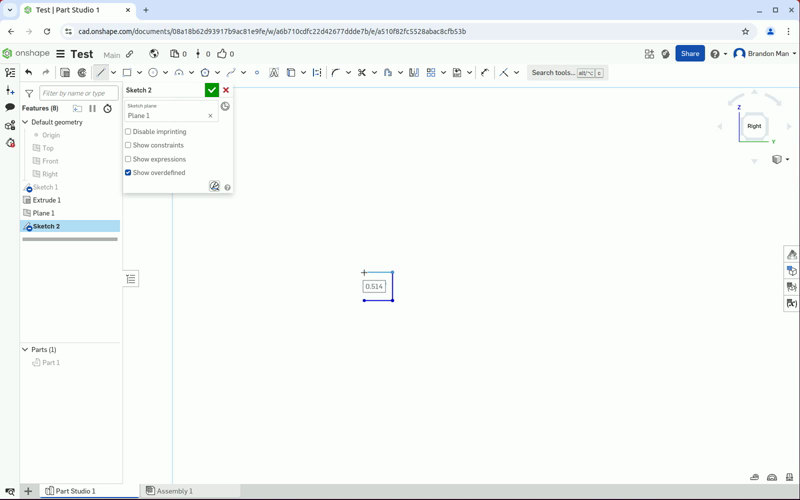
scroll(-6)
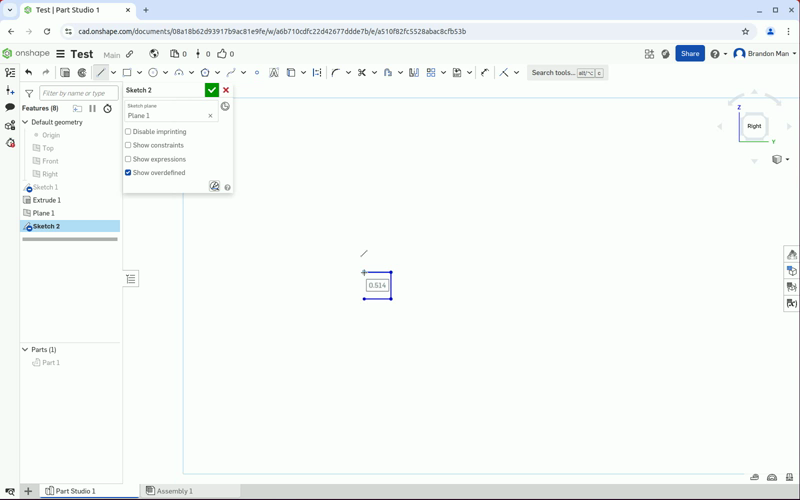
scroll(-6)
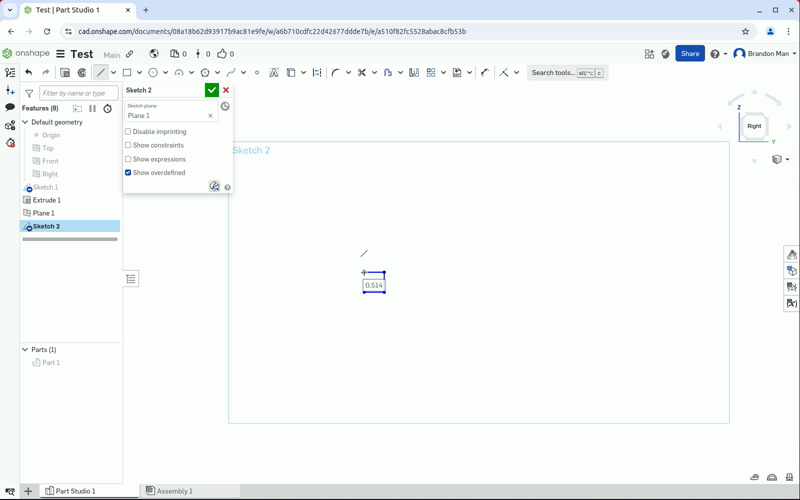
scroll(-6)
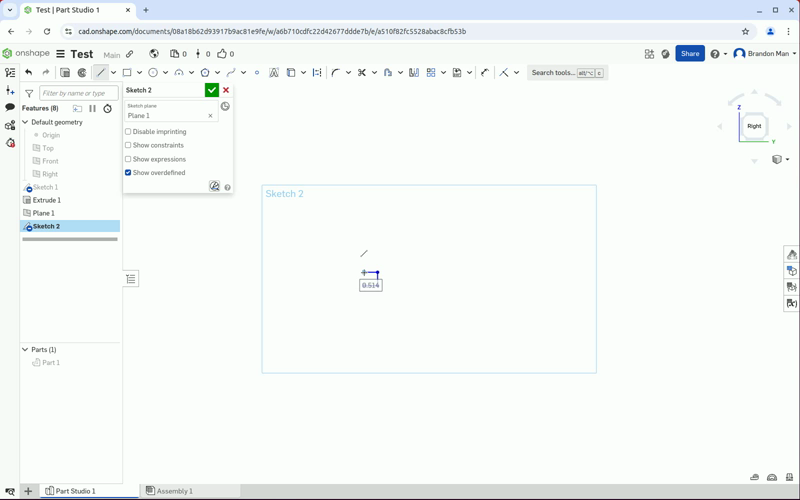
scroll(-6)
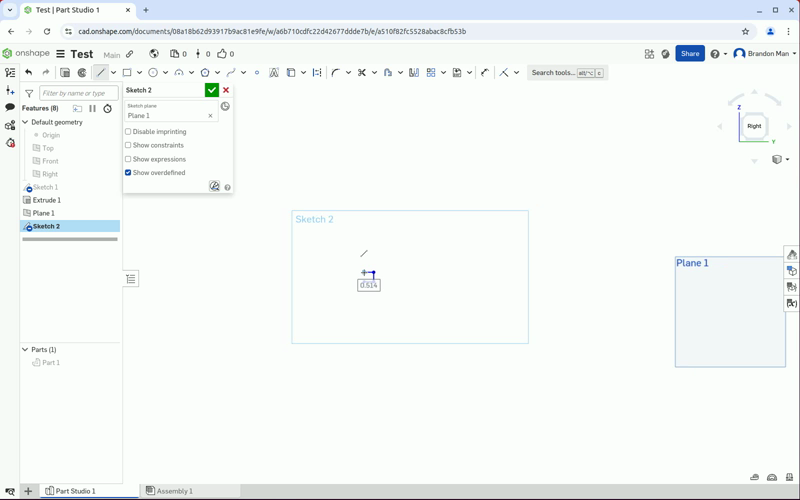
scroll(-6)
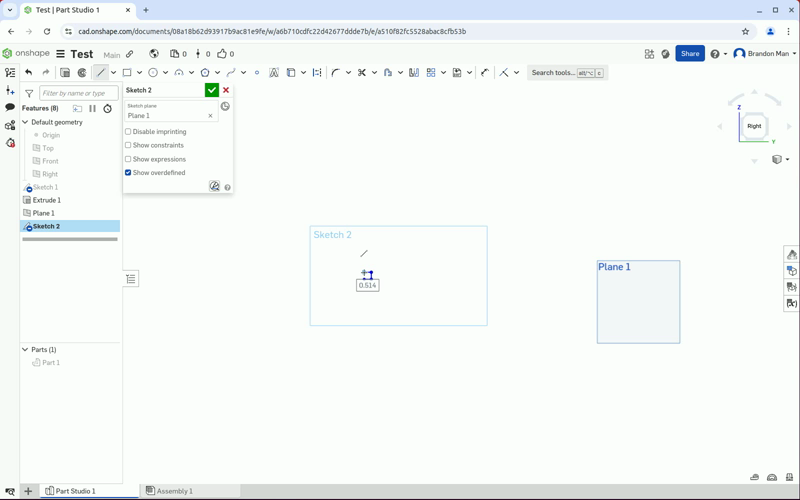
scroll(-6)
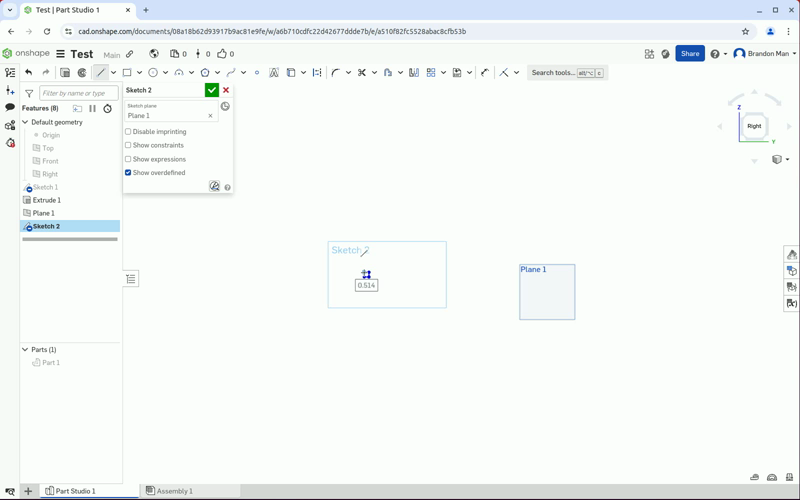
scroll(-6)
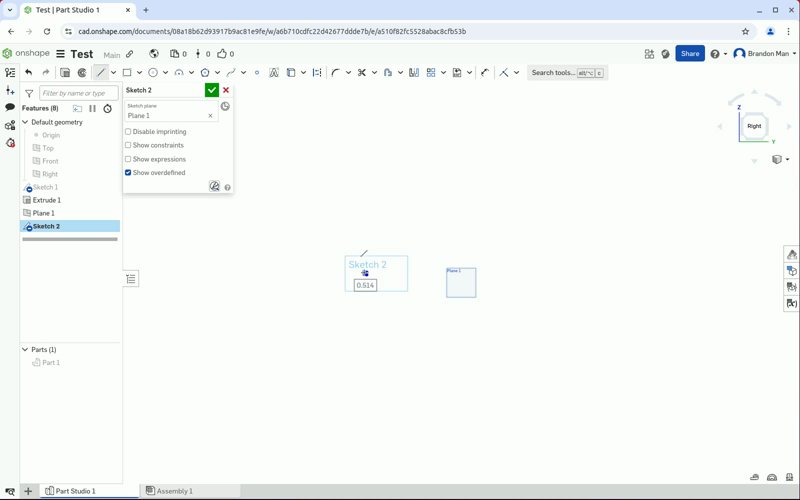
key_up(shift)
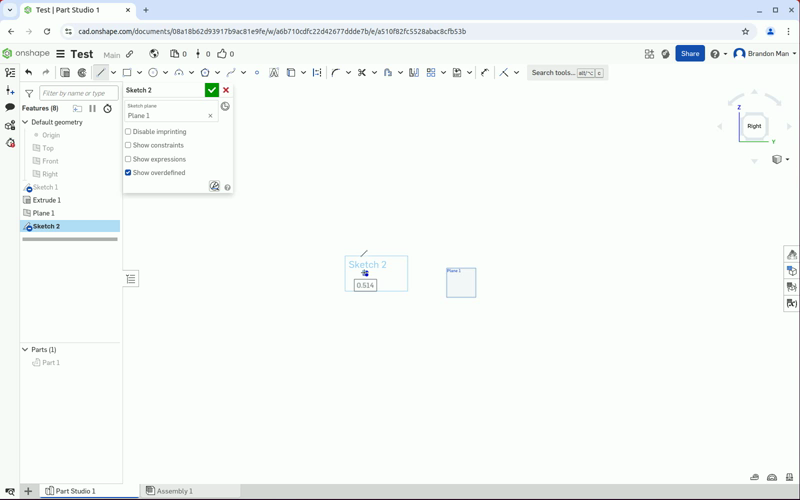
mouse_move(394, 272)
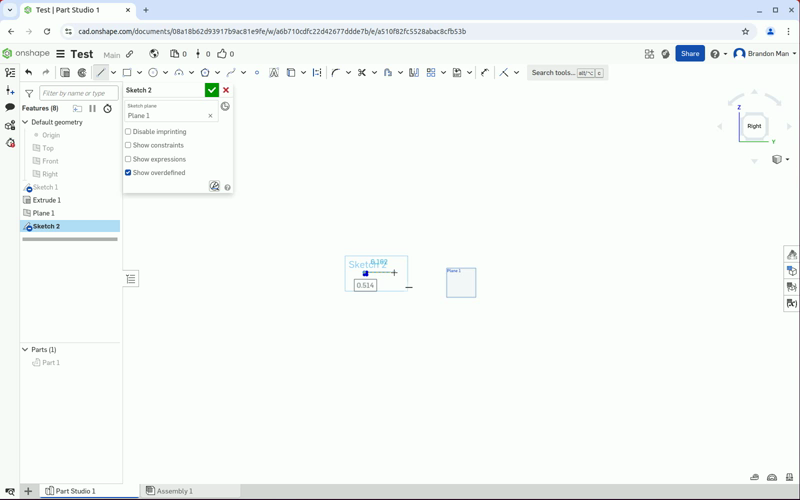
key_down(shift)
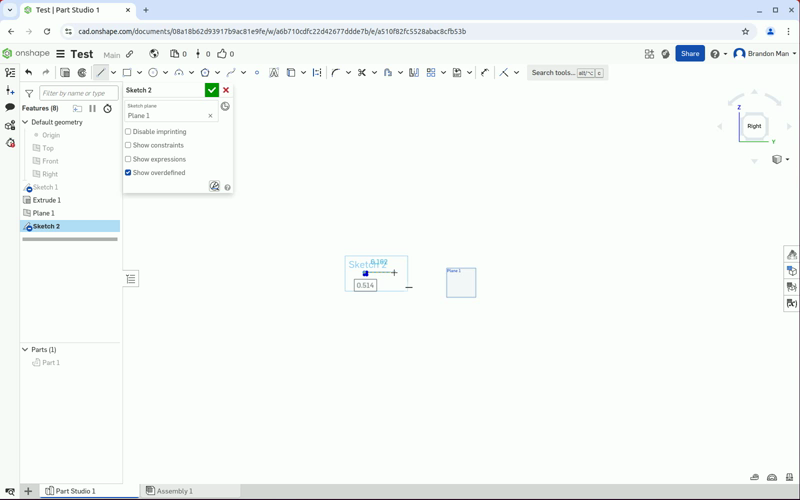
mouse_move(364, 274)
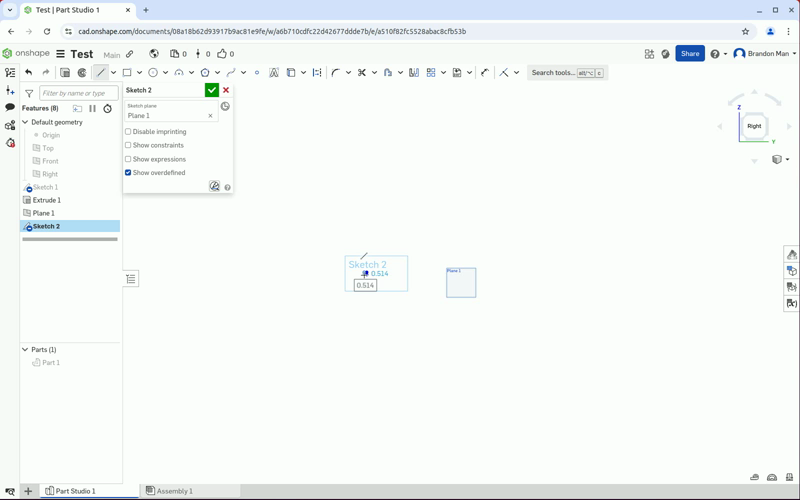
scroll(6)
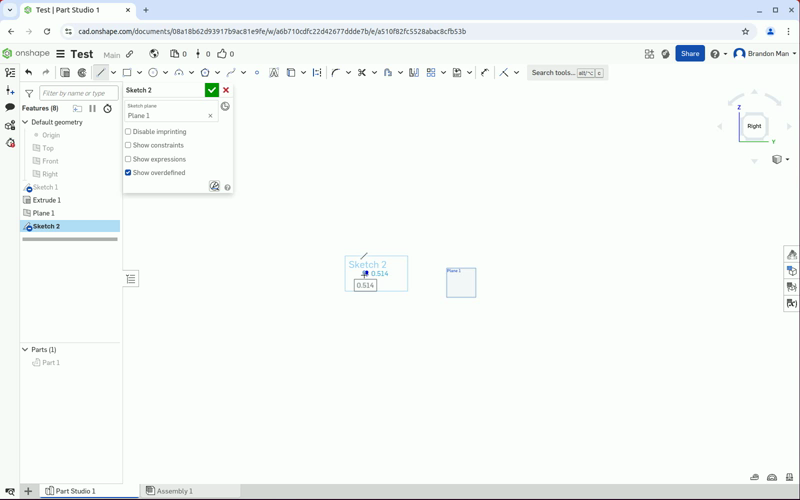
scroll(6)
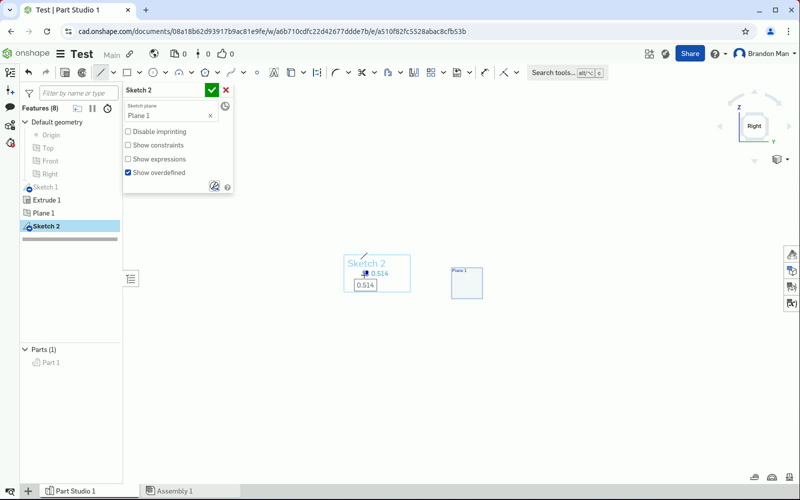
scroll(6)
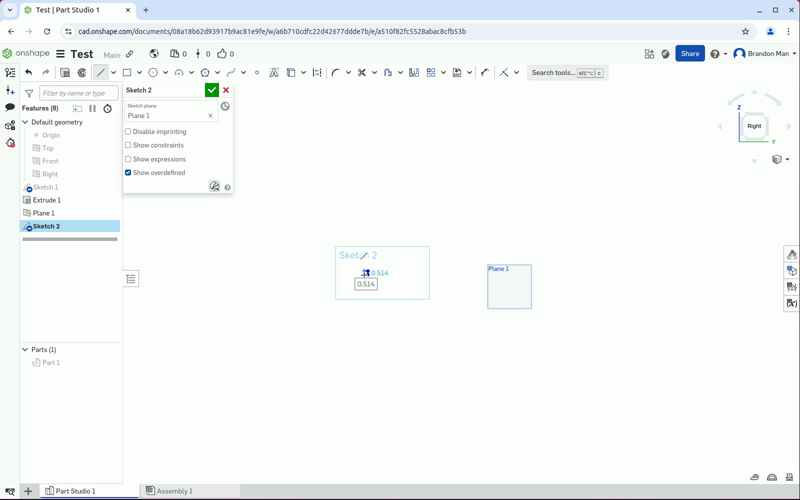
scroll(6)
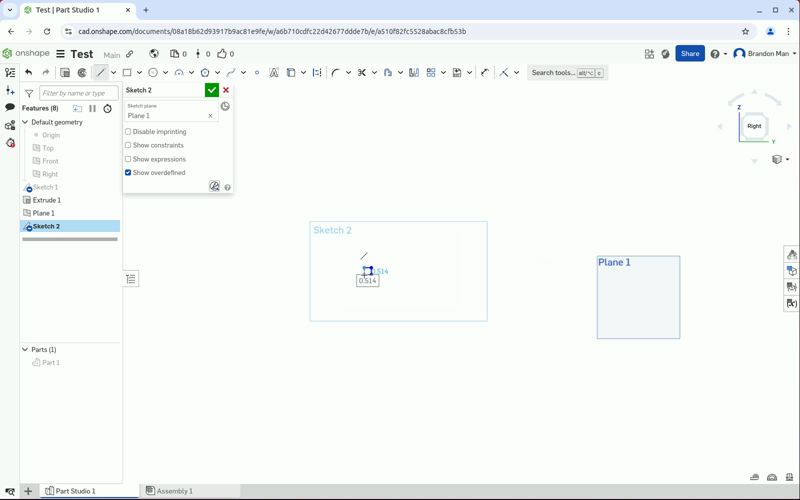
scroll(6)
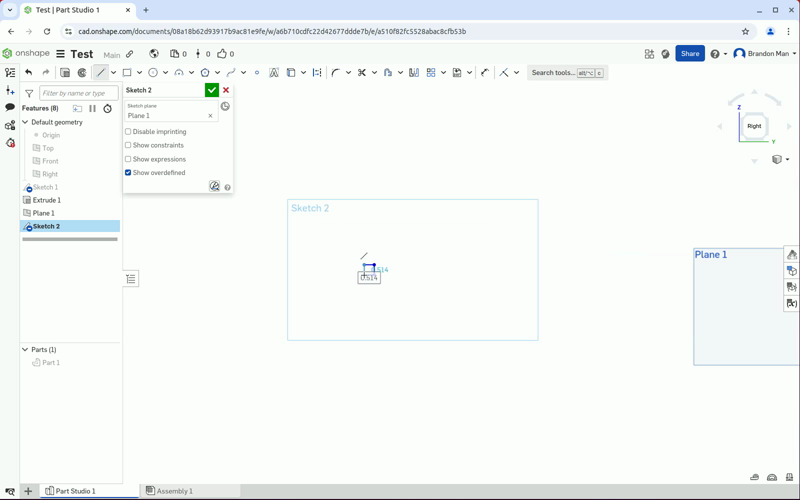
scroll(6)
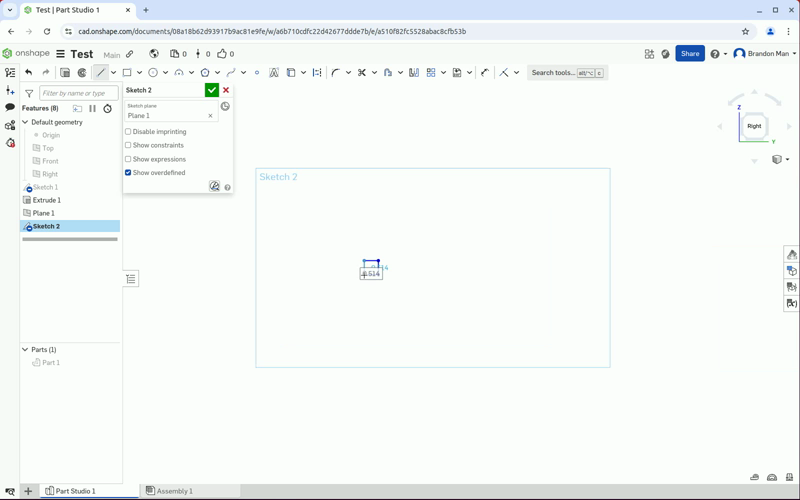
scroll(6)
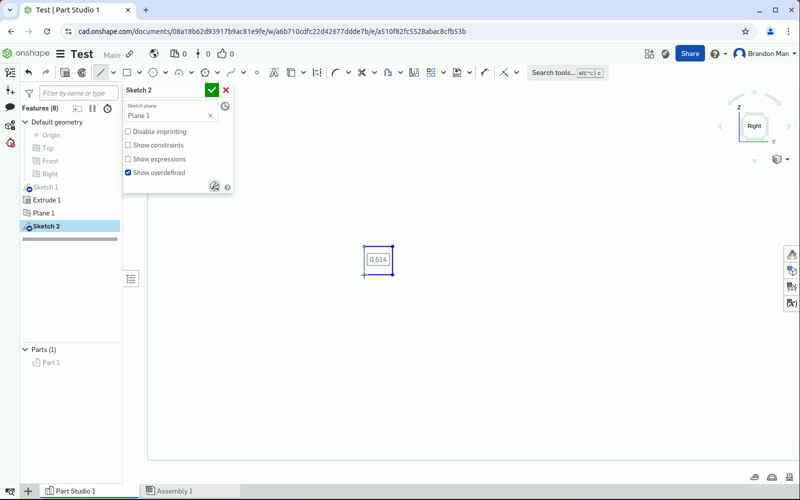
key_up(shift)
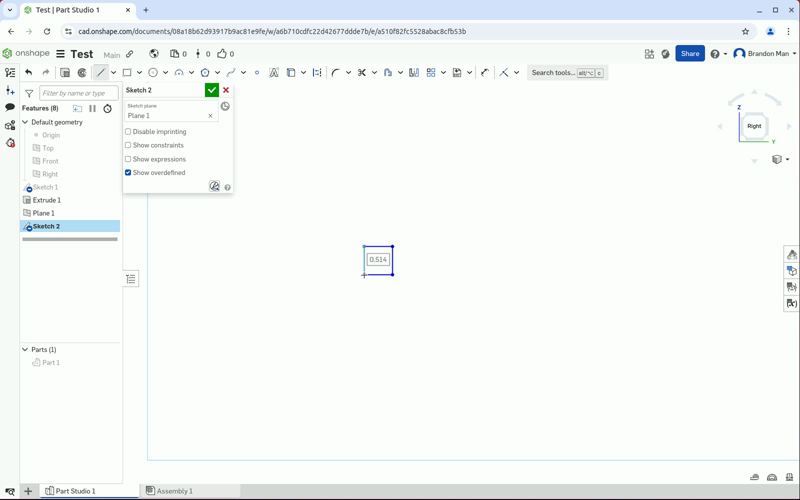
click(364, 274)
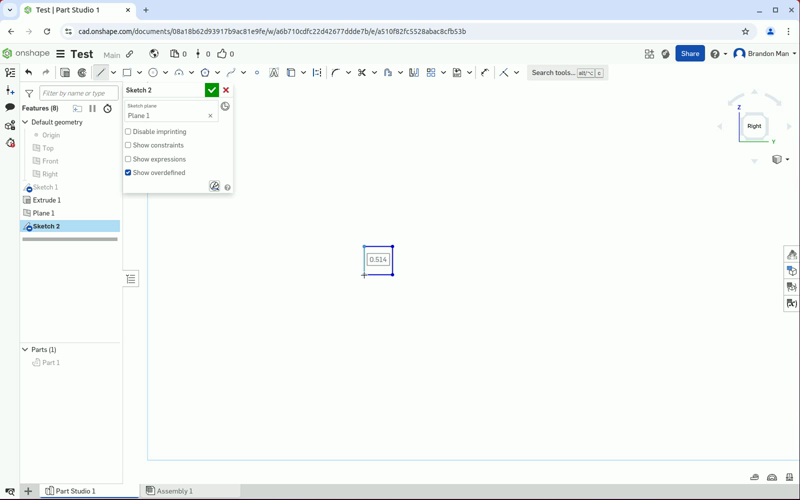
scroll(-6)
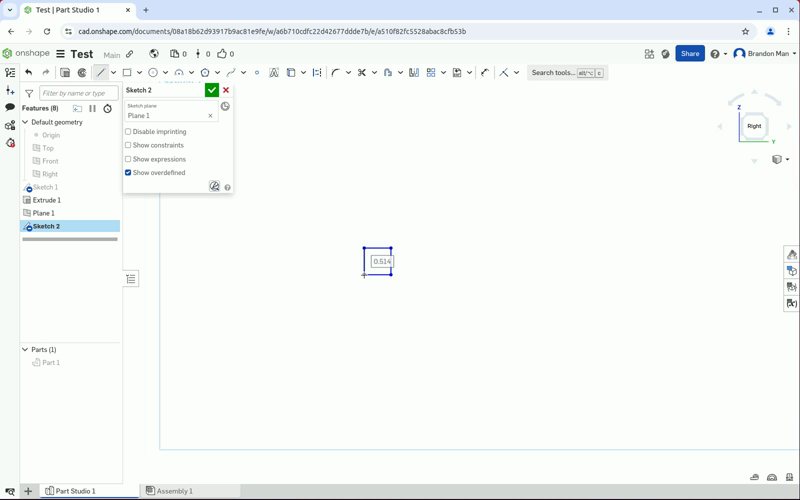
scroll(-6)
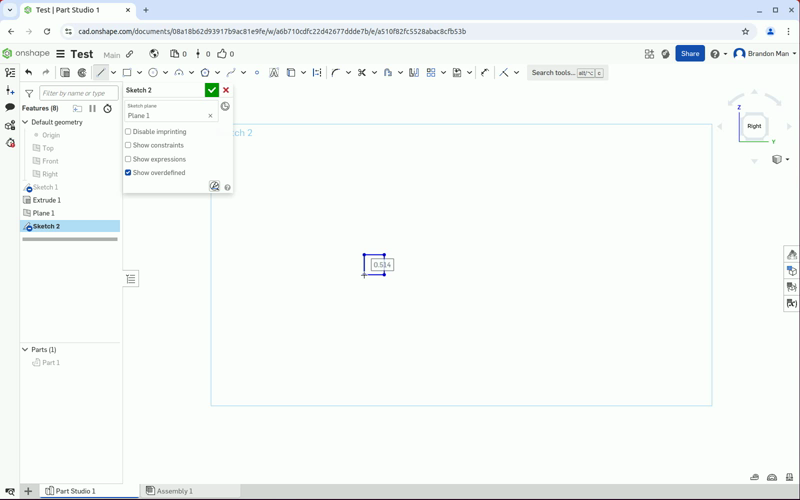
scroll(-6)
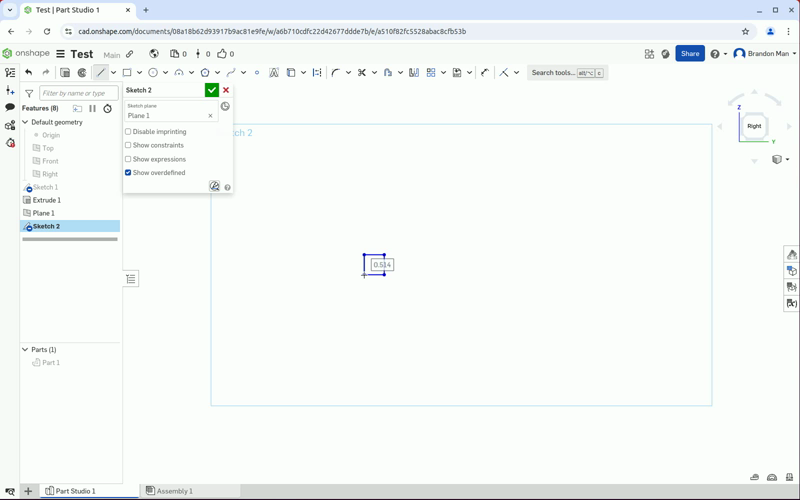
scroll(-6)
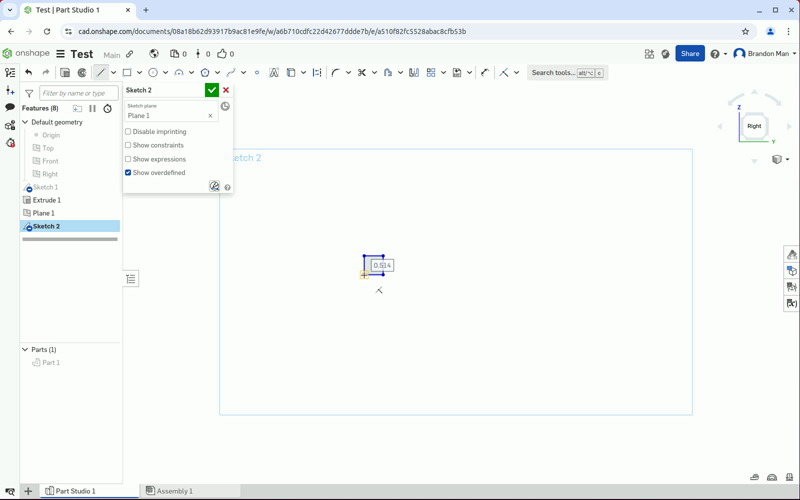
scroll(-6)
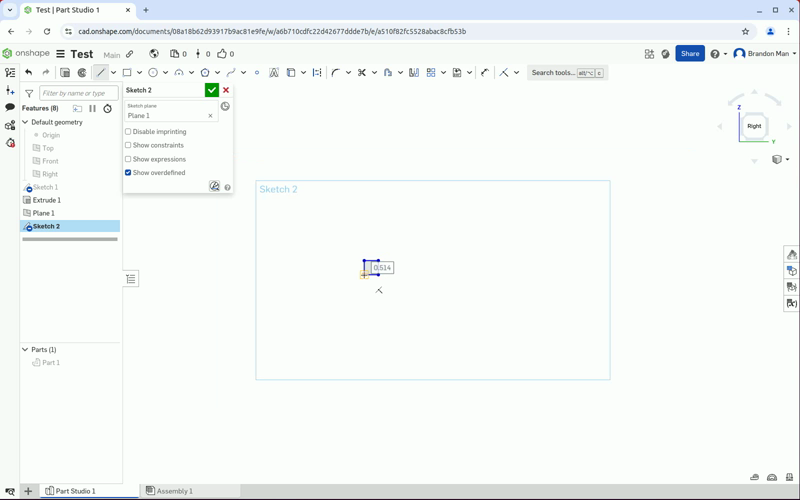
scroll(-6)
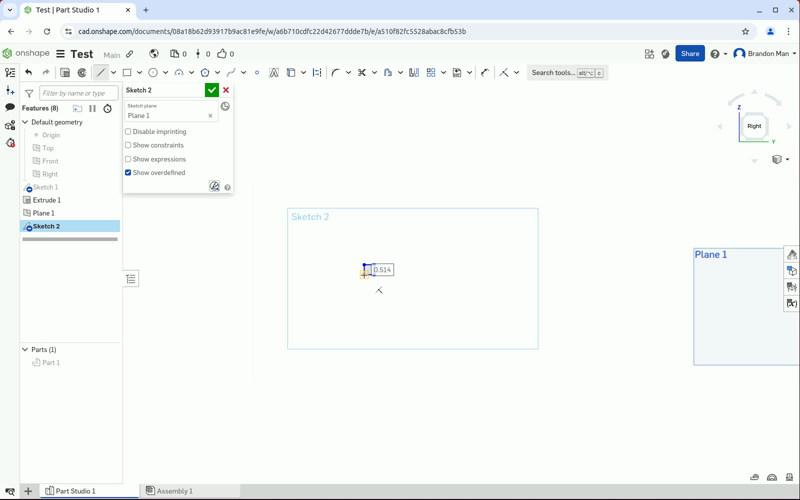
scroll(-6)
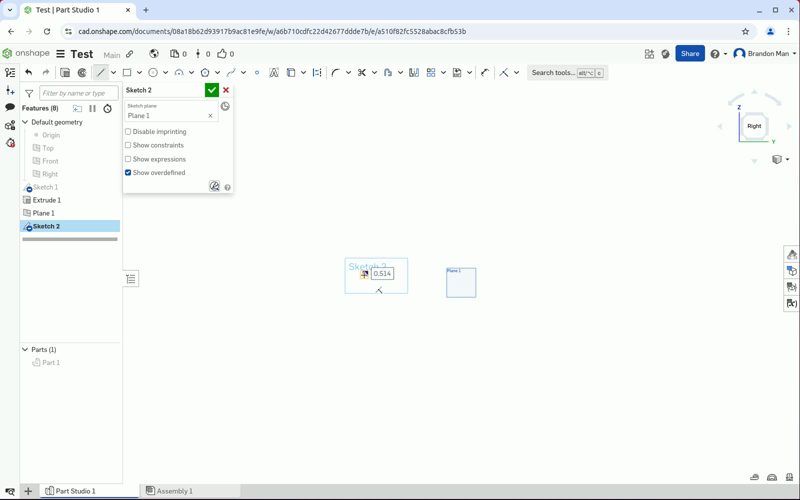
key(esc)
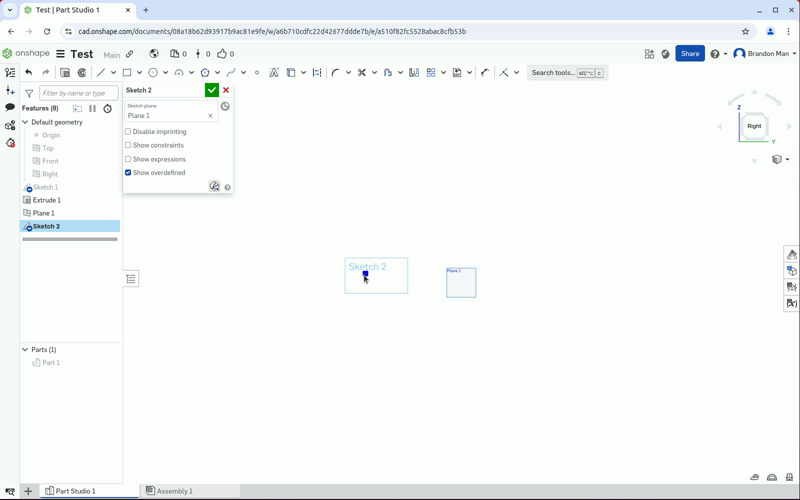
mouse_move(364, 273)
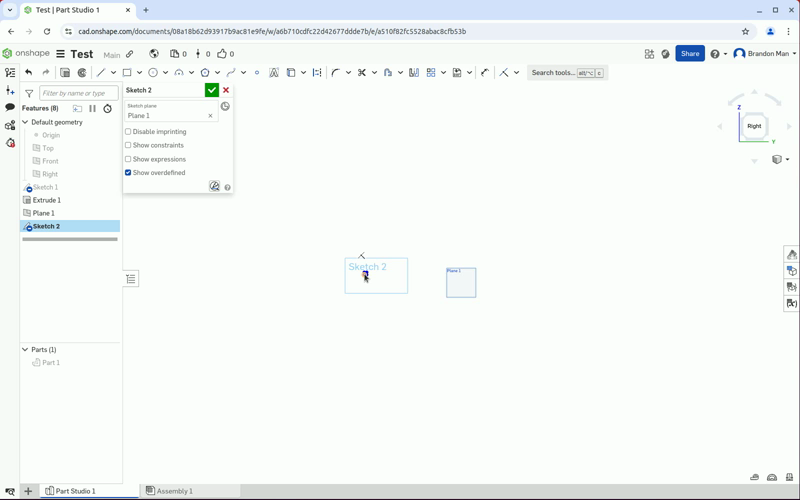
scroll(6)
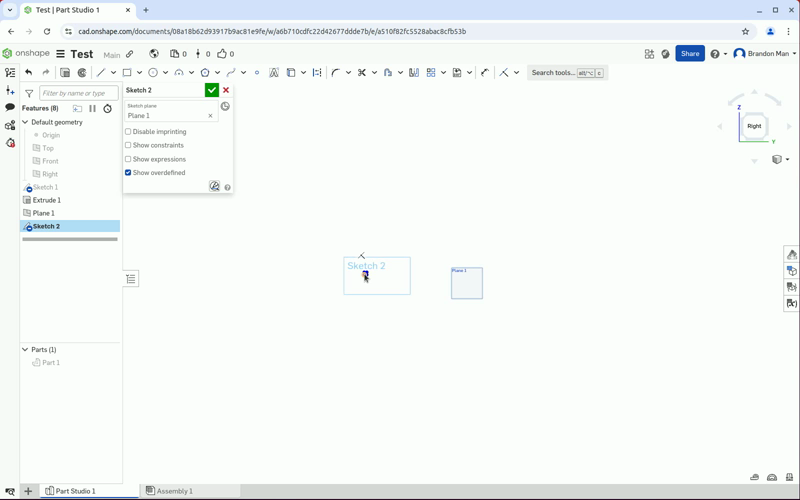
scroll(6)
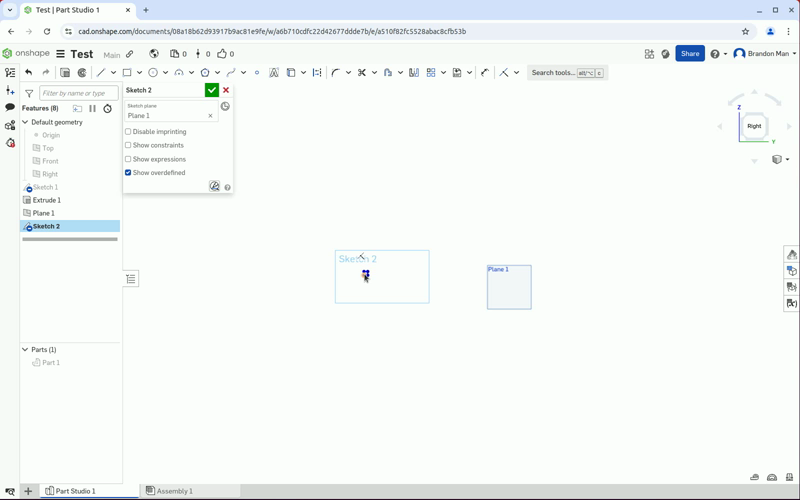
scroll(6)
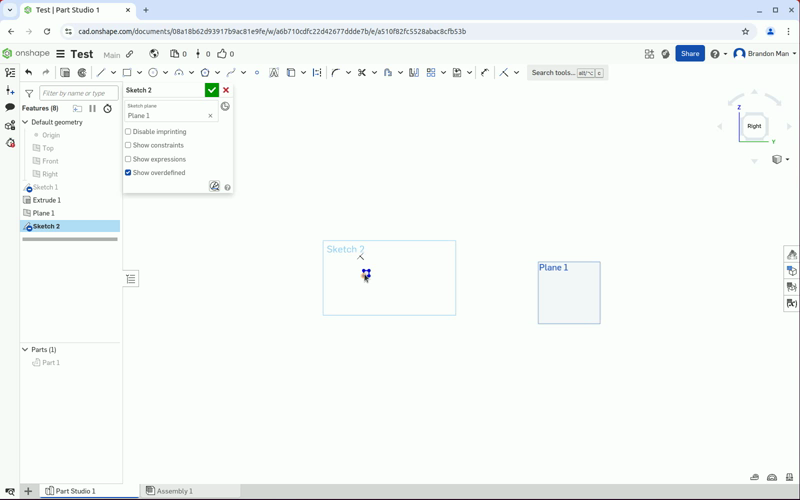
scroll(6)
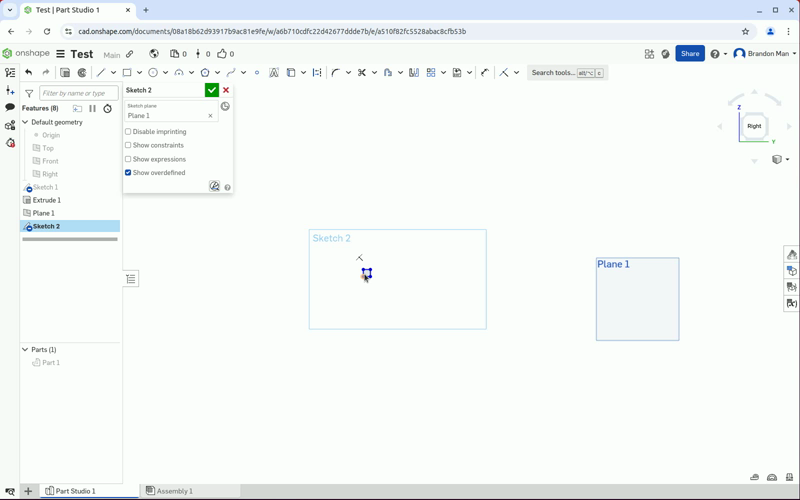
scroll(6)
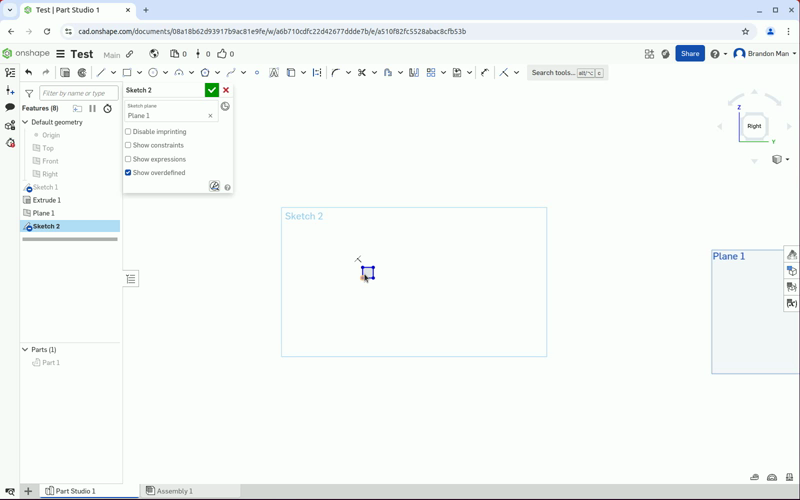
scroll(6)
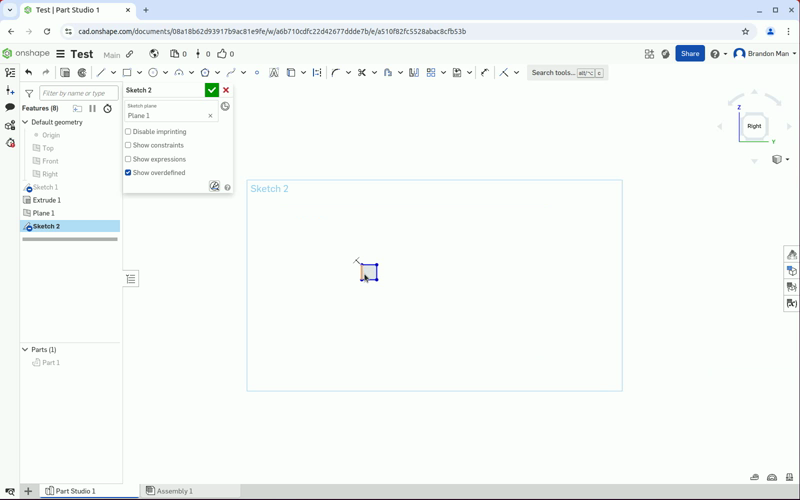
scroll(6)
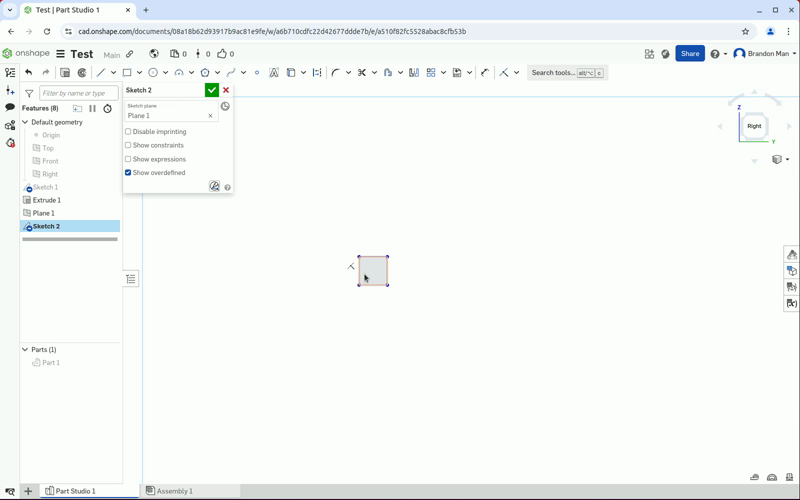
click(364, 273)
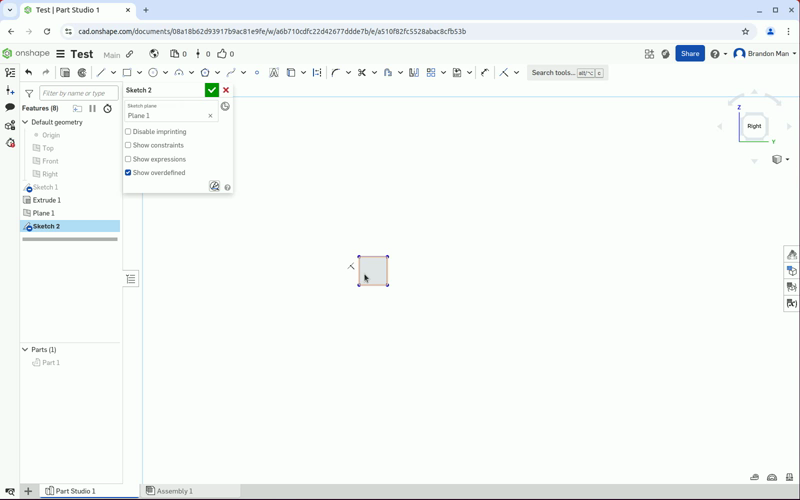
scroll(-6)
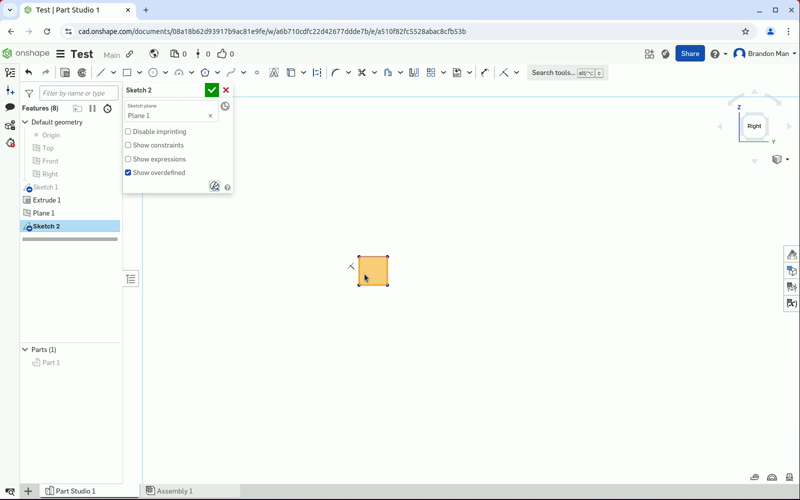
scroll(-6)
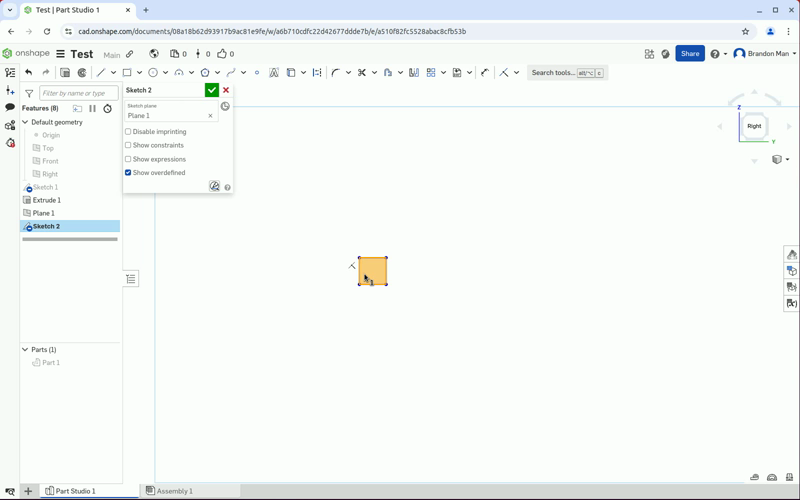
scroll(-6)
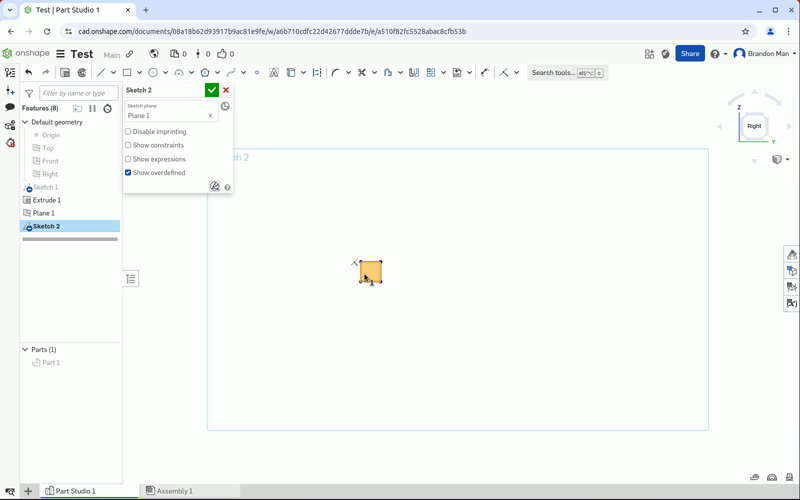
scroll(-6)
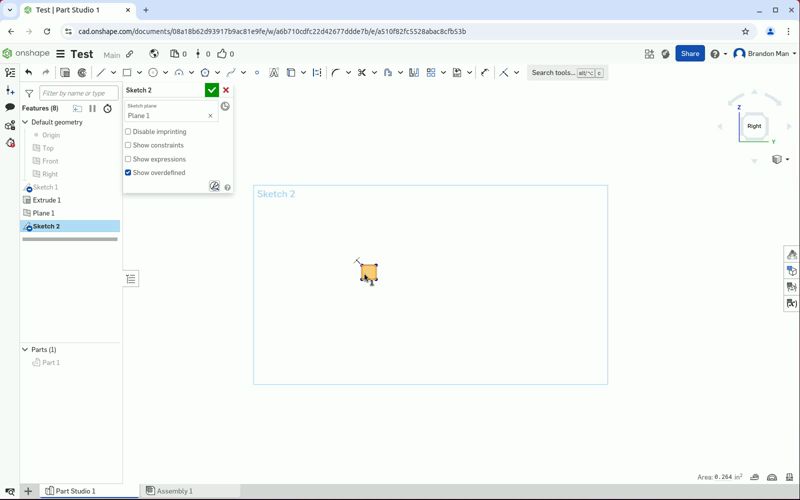
scroll(-6)
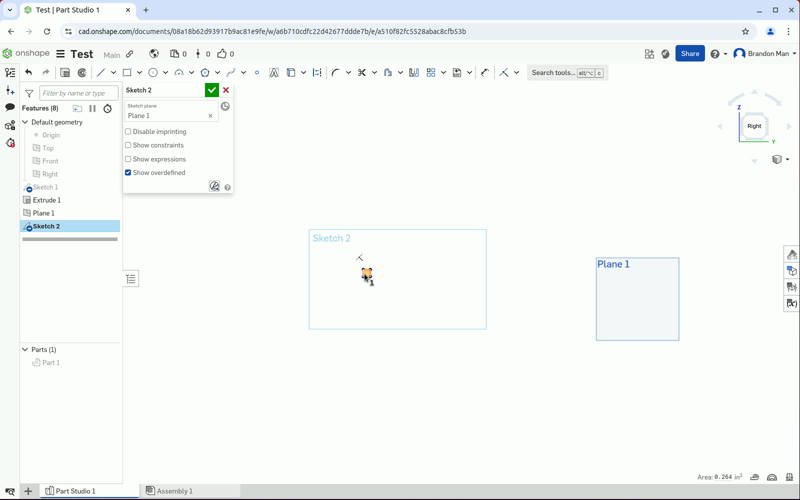
scroll(-6)
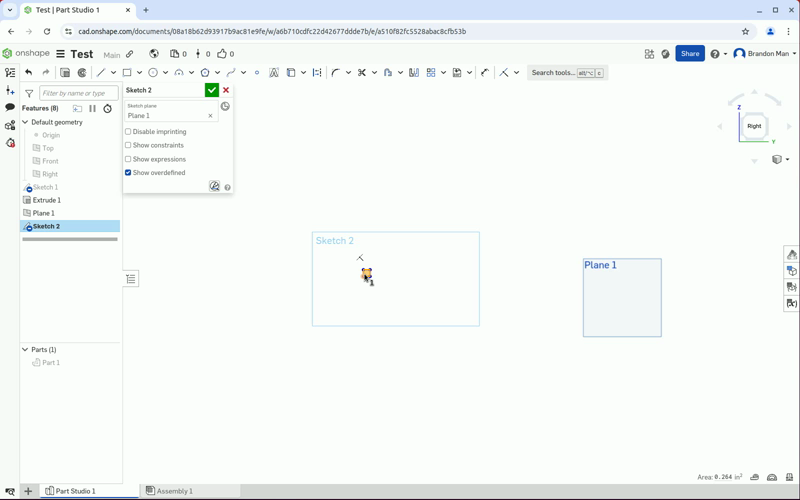
scroll(-6)
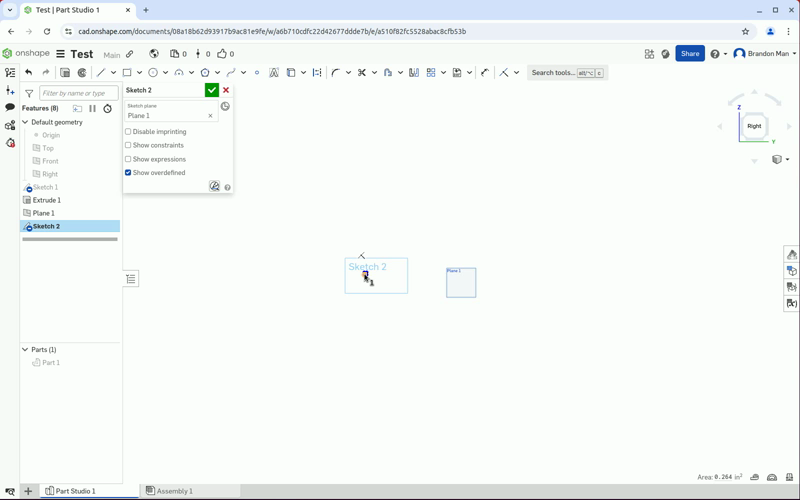
mouse_move(73, 352)
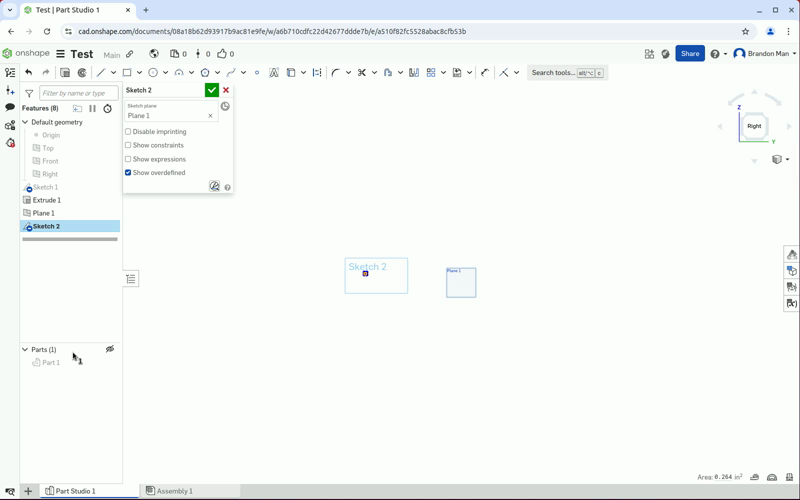
key(shift+y)
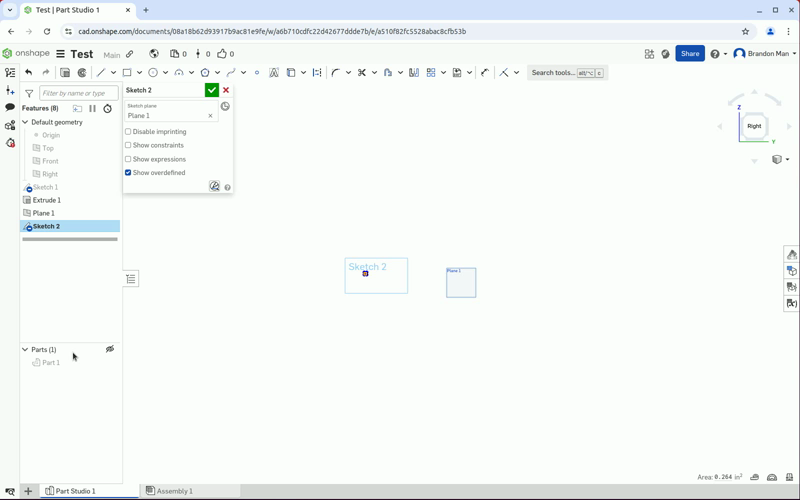
key(shift+e)
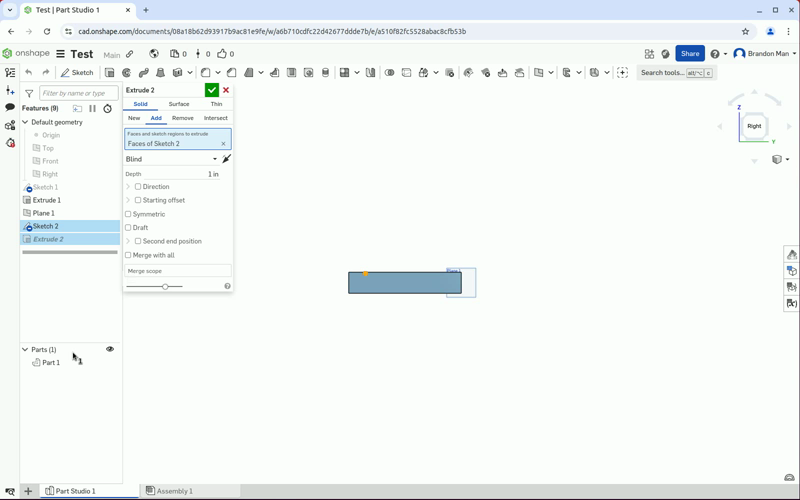
mouse_move(143, 106)
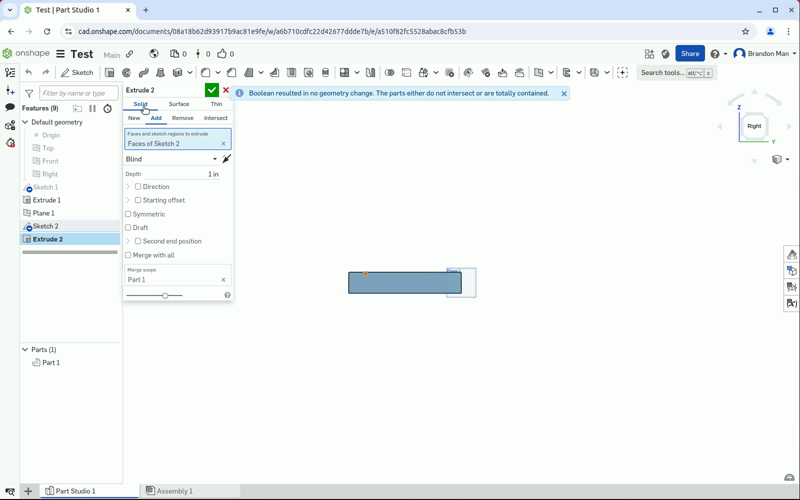
click(143, 106)
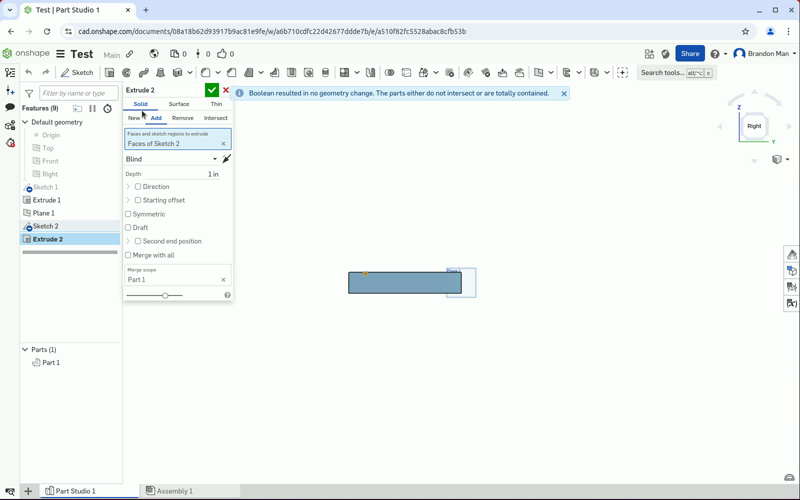
mouse_move(137, 120)
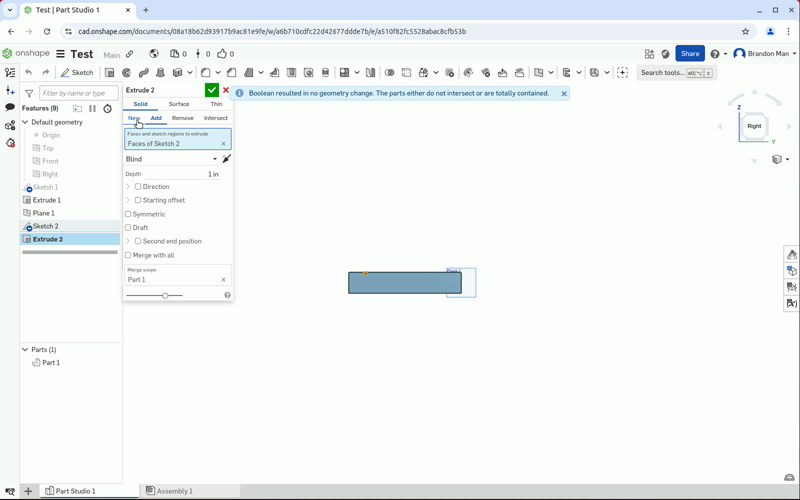
click(137, 120)
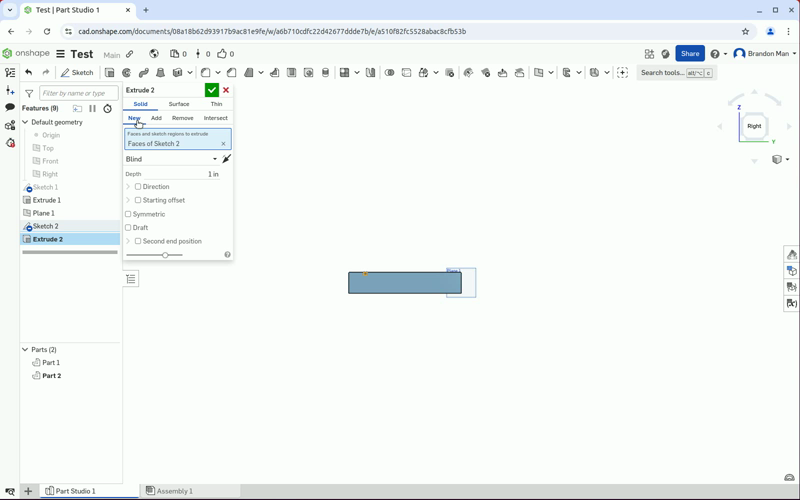
key(tab, 4)
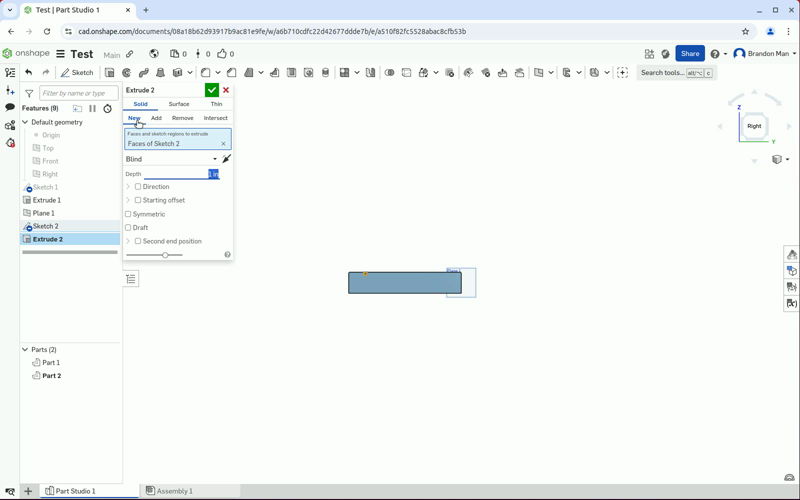
text(-0.241)
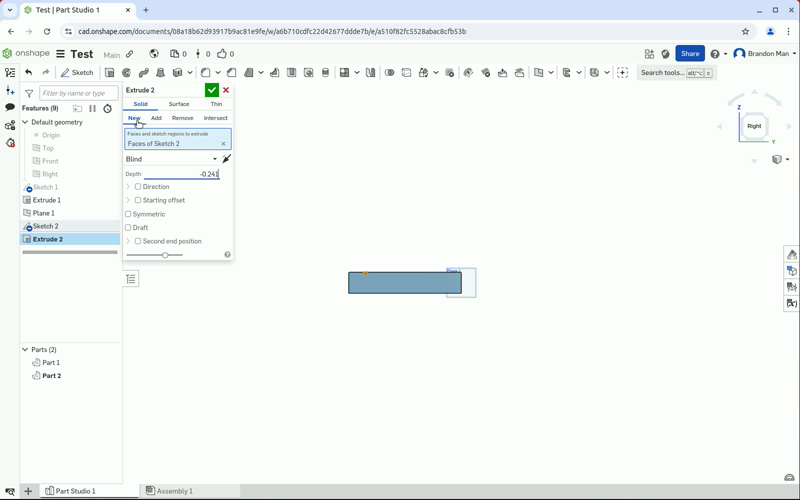
key(enter)
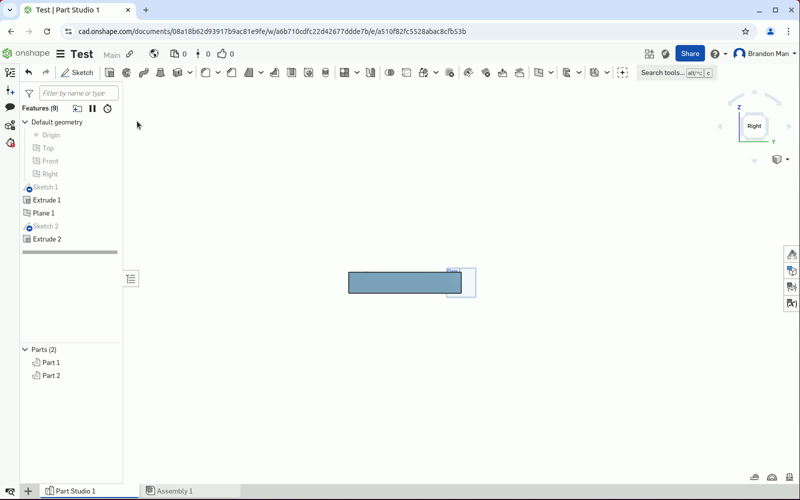
key(shift+h)
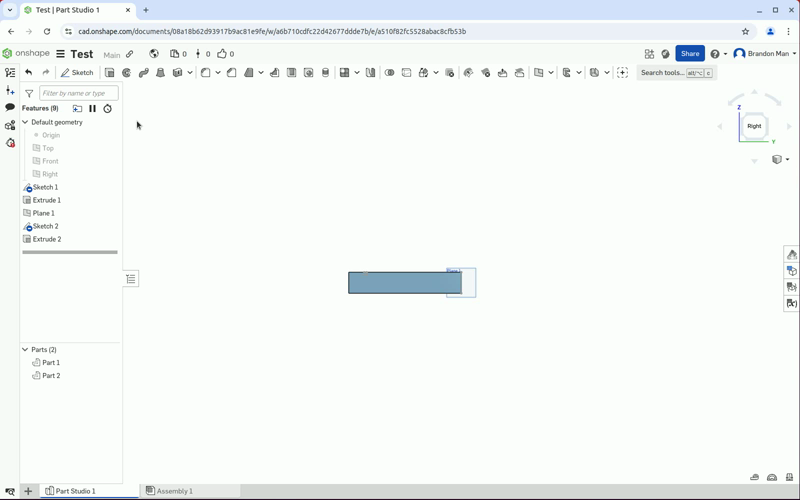
key(shift+h)
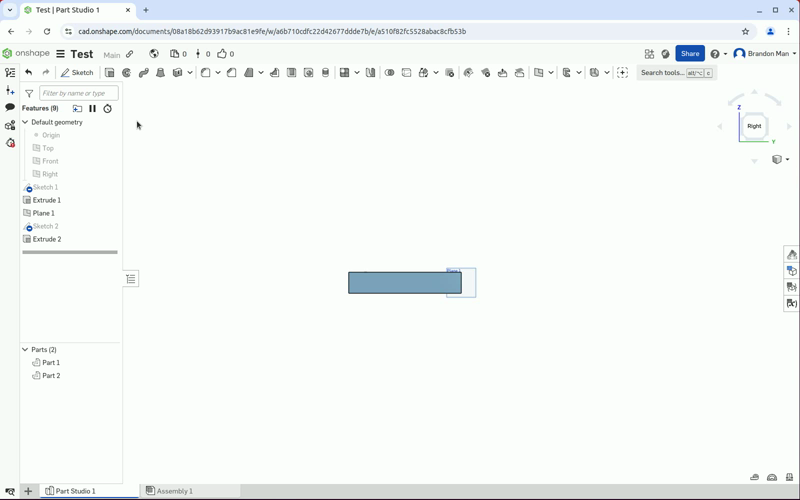
mouse_move(73, 189)
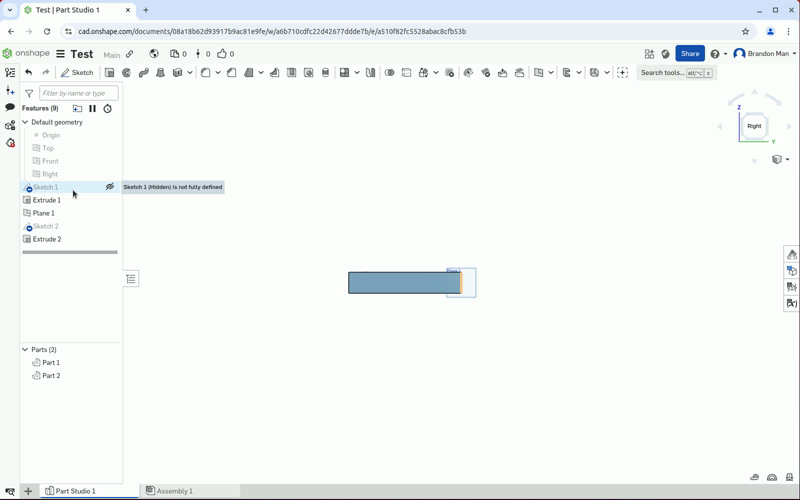
click(73, 189)
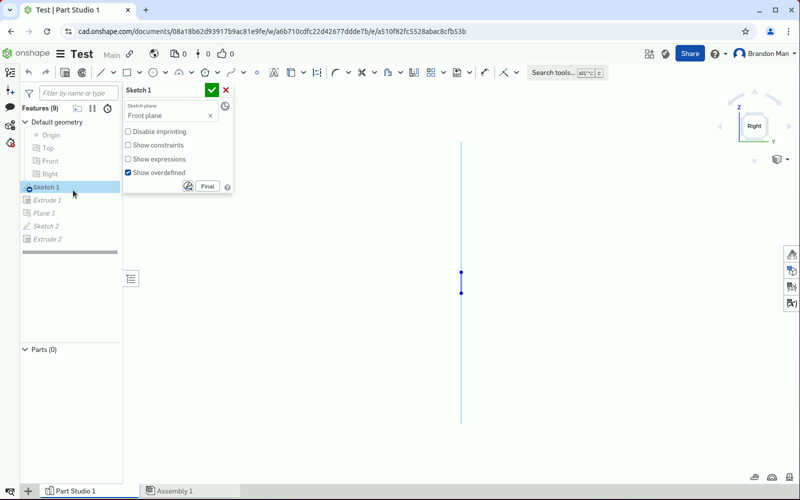
mouse_move(229, 92)
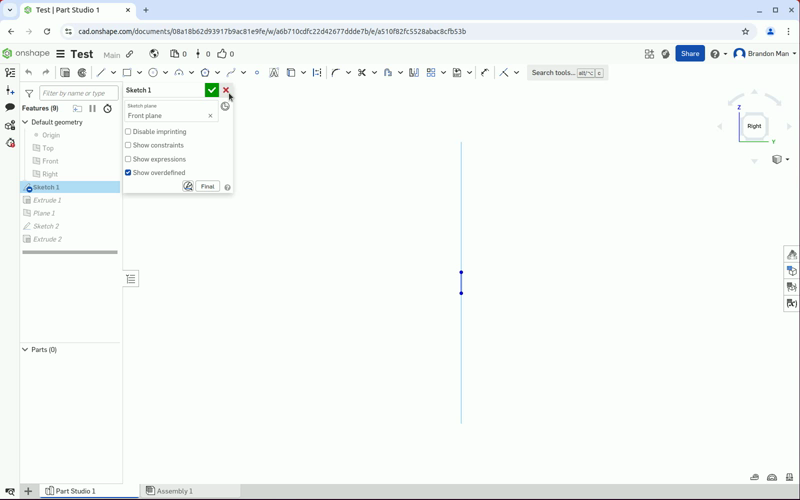
click(229, 92)
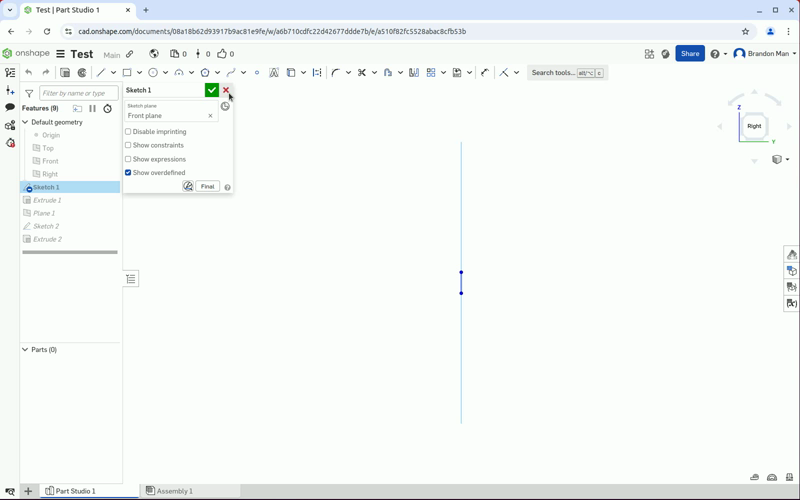
key(shift+s)
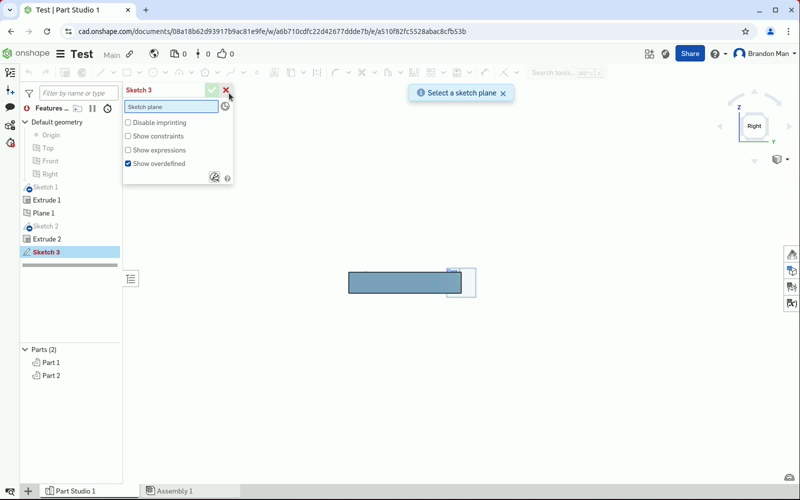
mouse_move(73, 215)
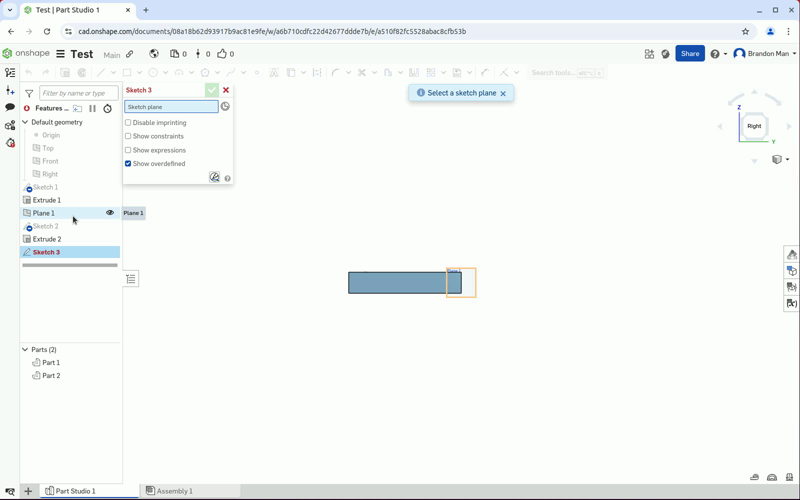
click(73, 215)
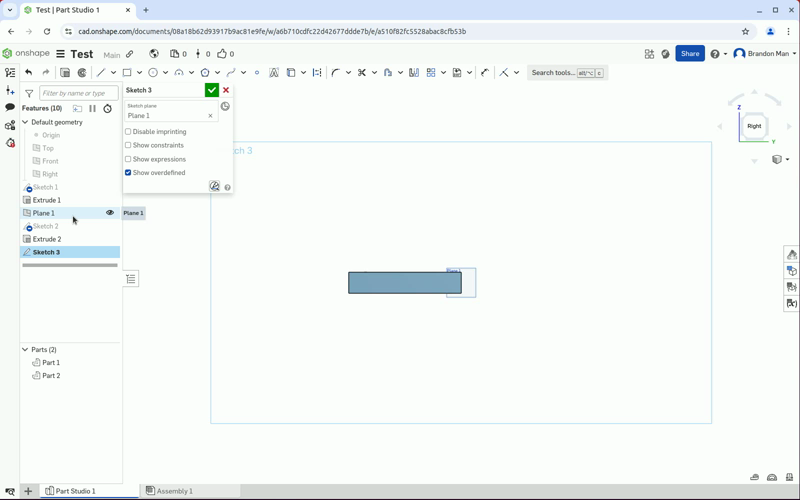
mouse_move(73, 352)
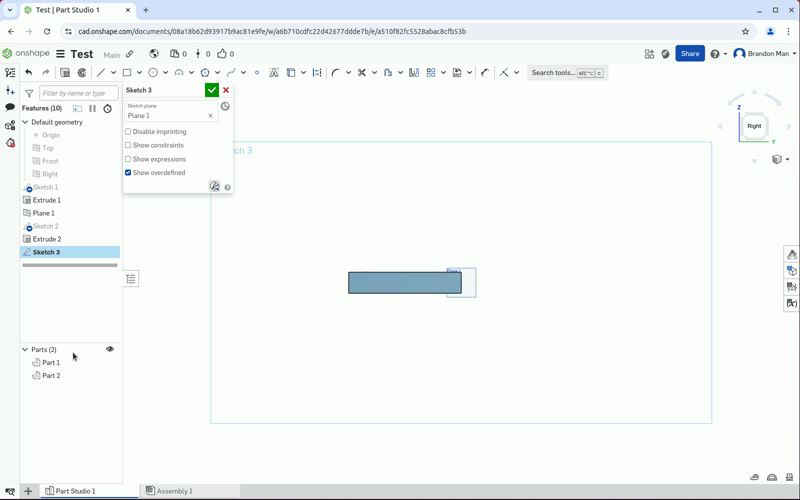
key(y)
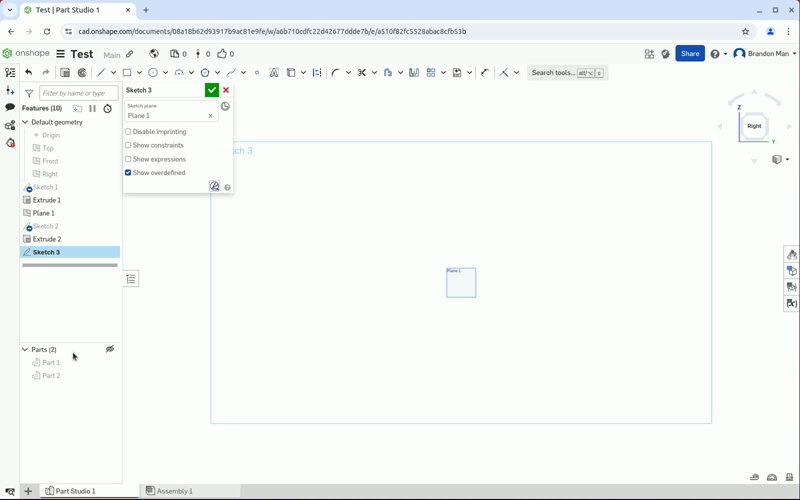
key(l)
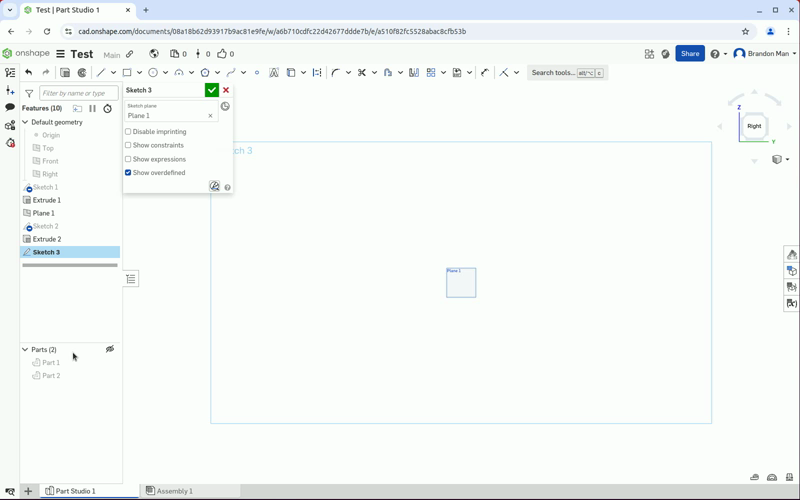
key_down(shift)
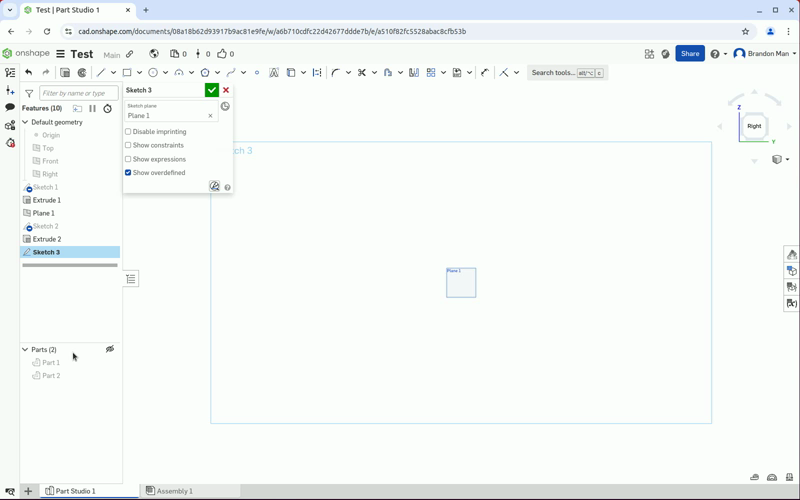
mouse_move(404, 274)
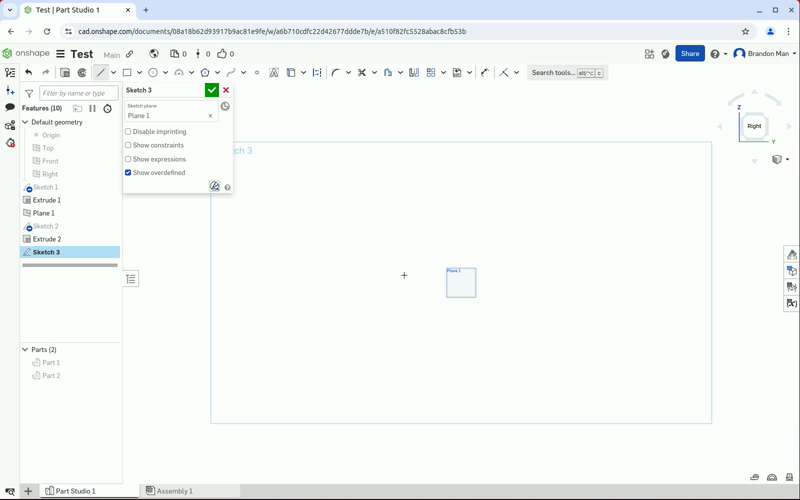
click(404, 274)
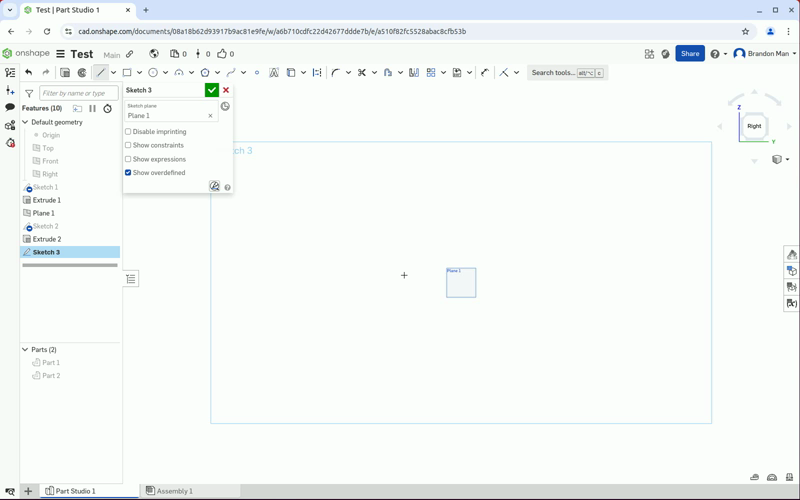
key_up(shift)
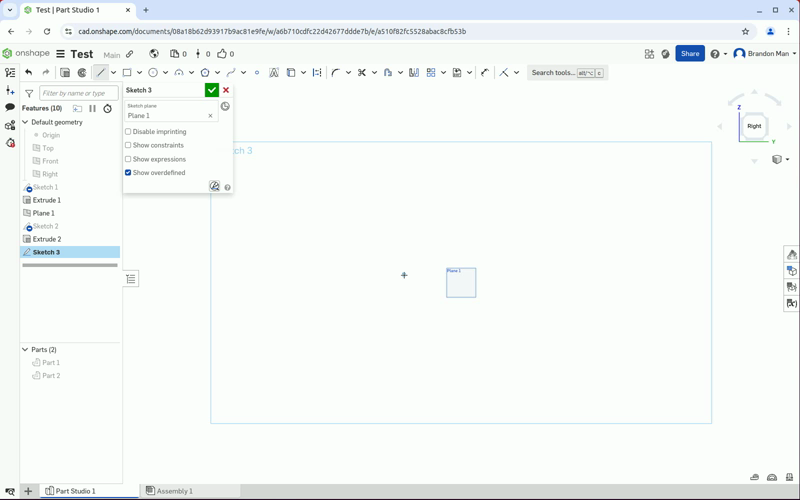
key_down(shift)
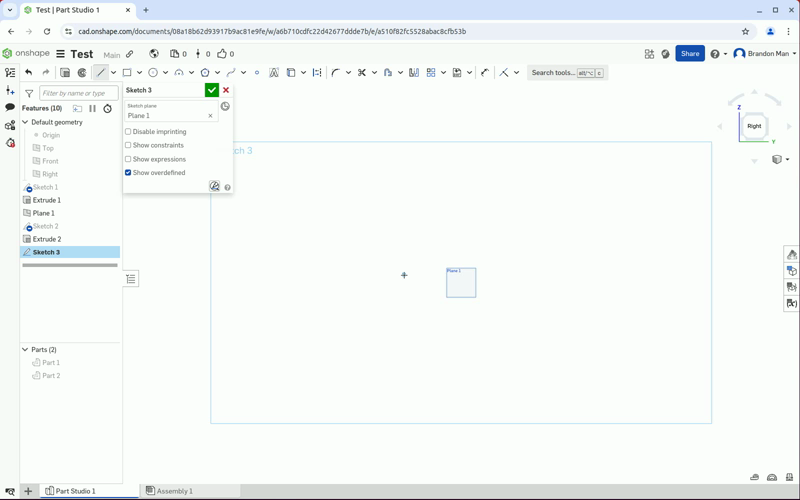
mouse_move(434, 274)
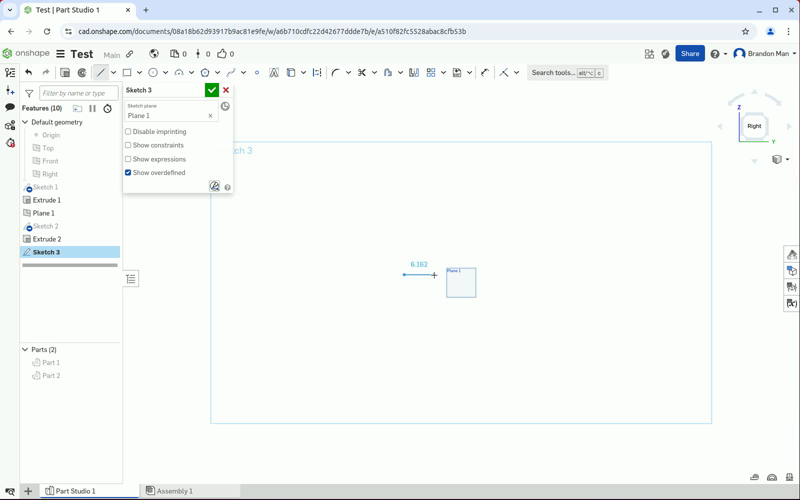
mouse_move(406, 274)
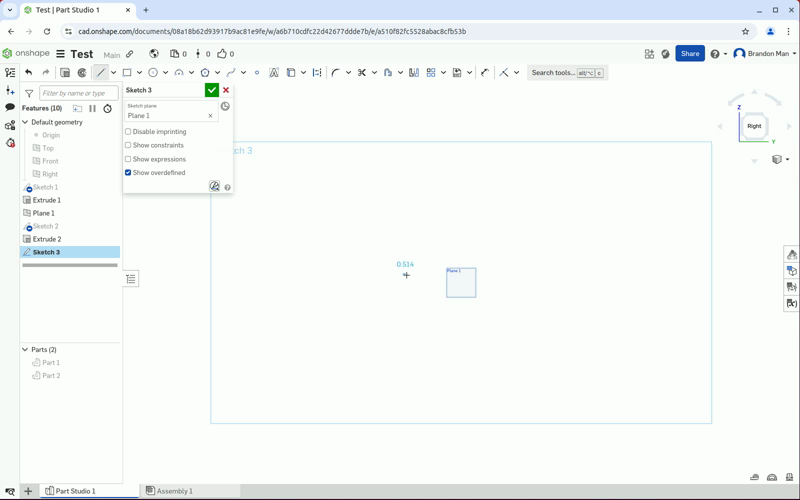
scroll(6)
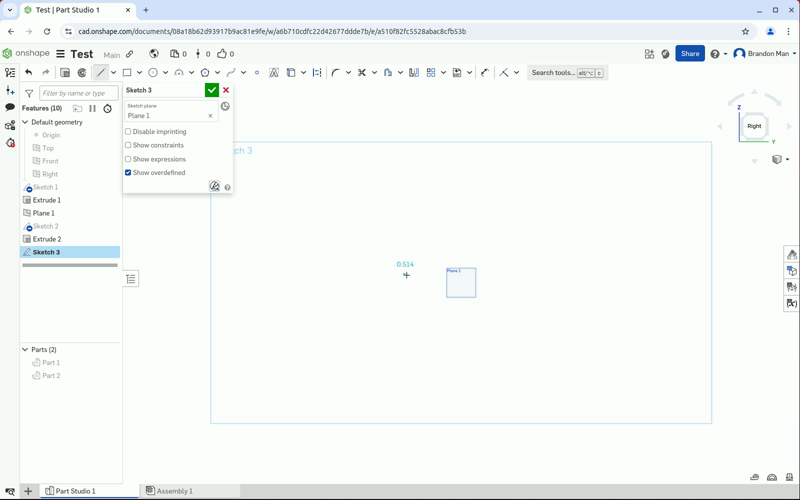
scroll(6)
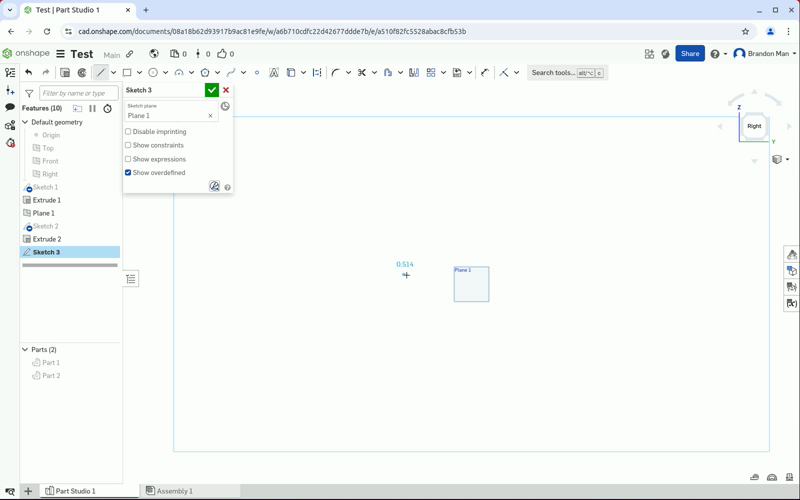
scroll(6)
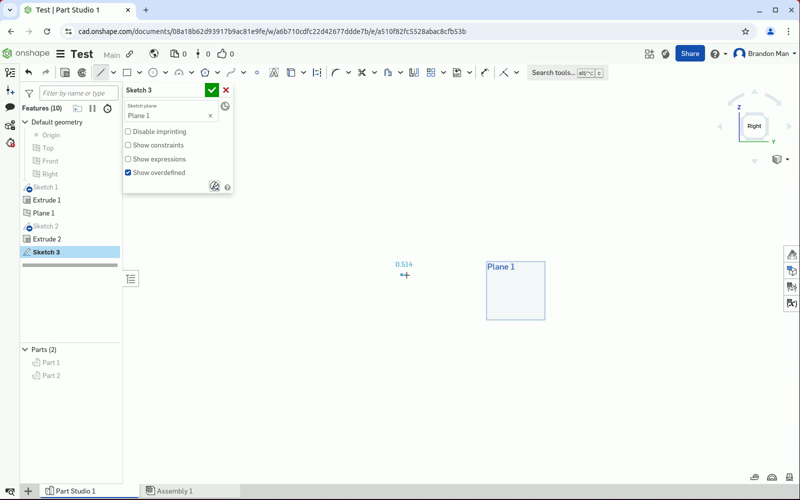
scroll(6)
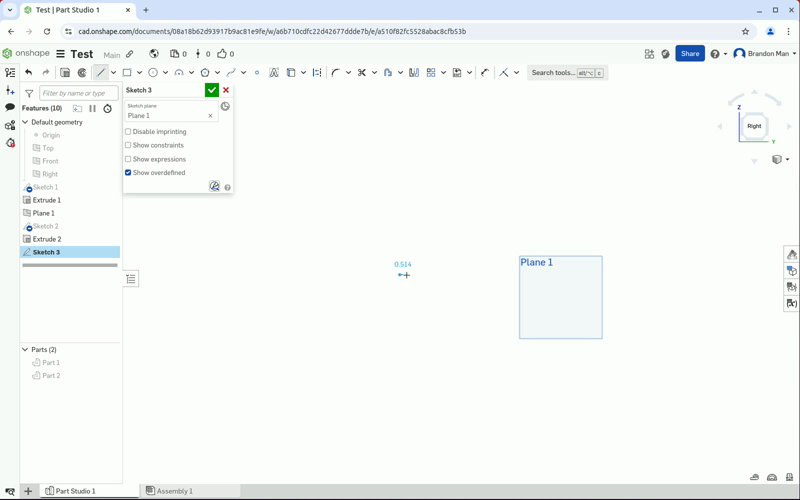
scroll(6)
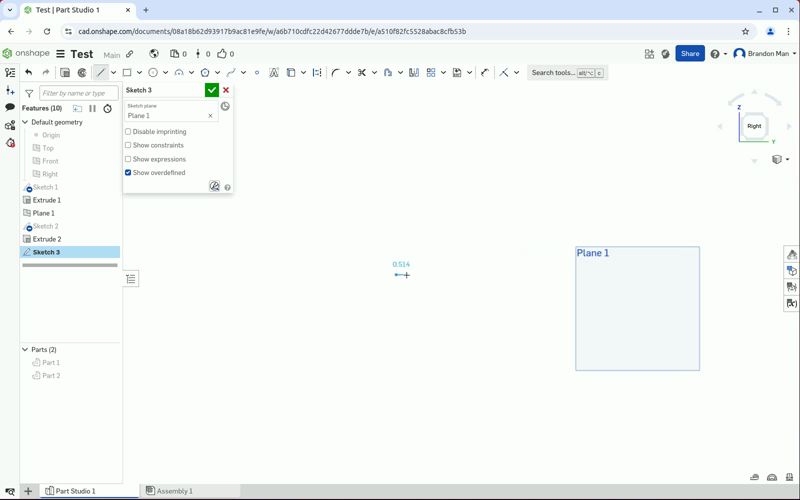
scroll(6)
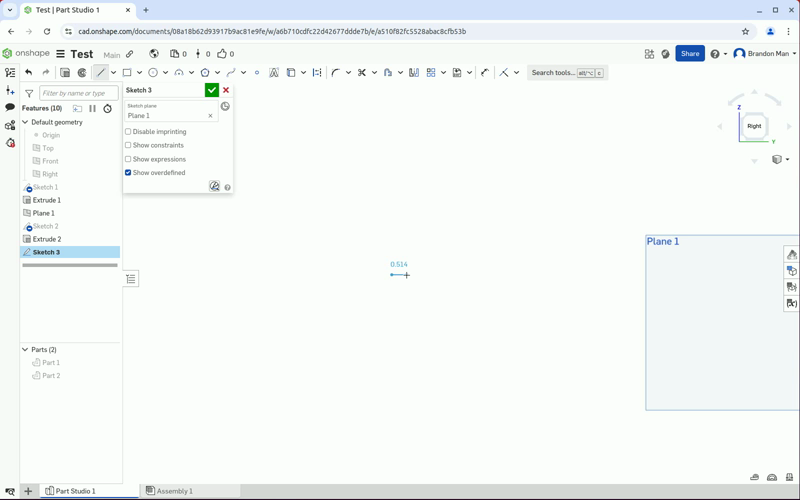
scroll(6)
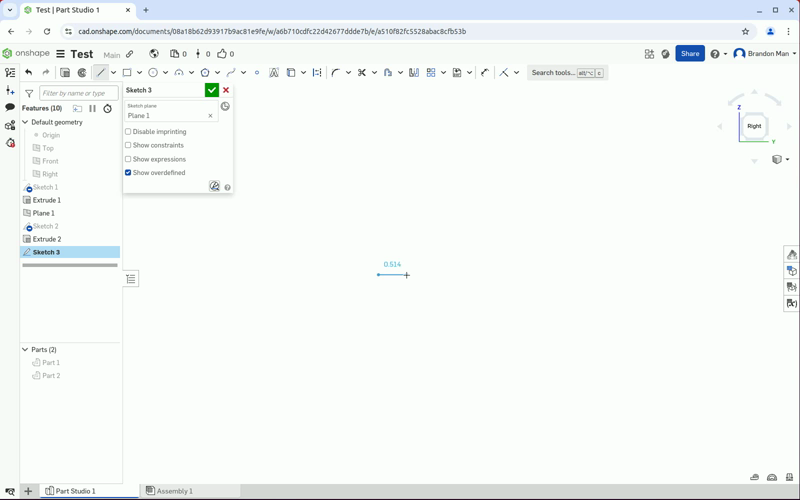
click(406, 274)
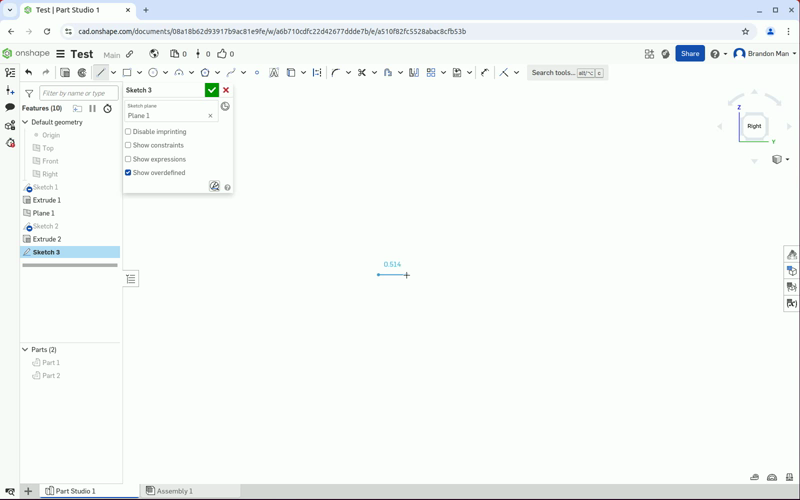
scroll(-6)
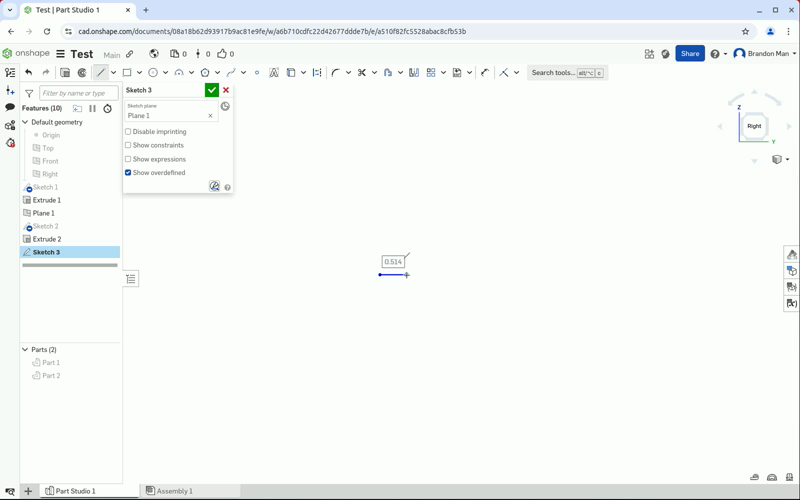
scroll(-6)
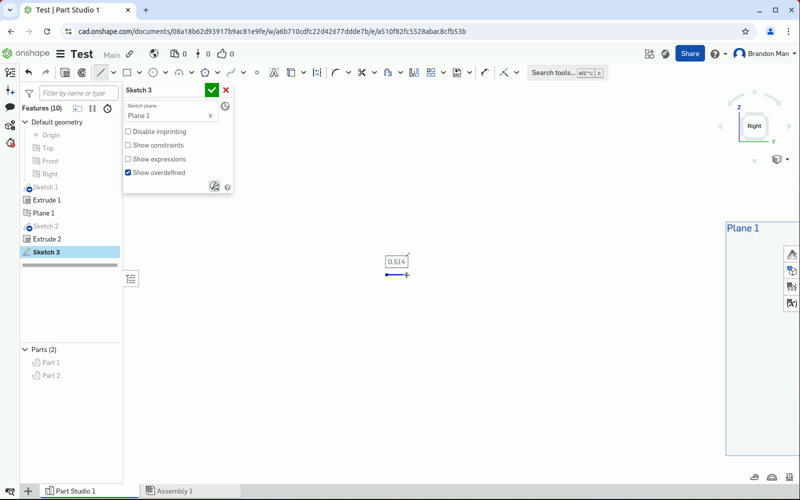
scroll(-6)
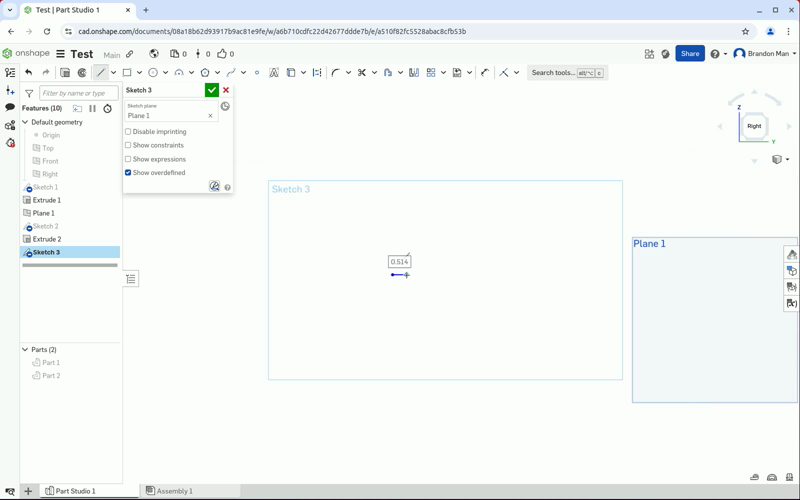
scroll(-6)
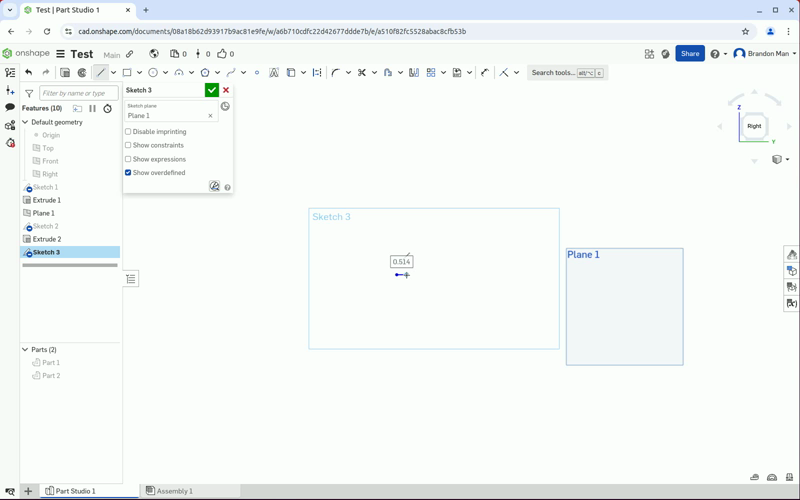
scroll(-6)
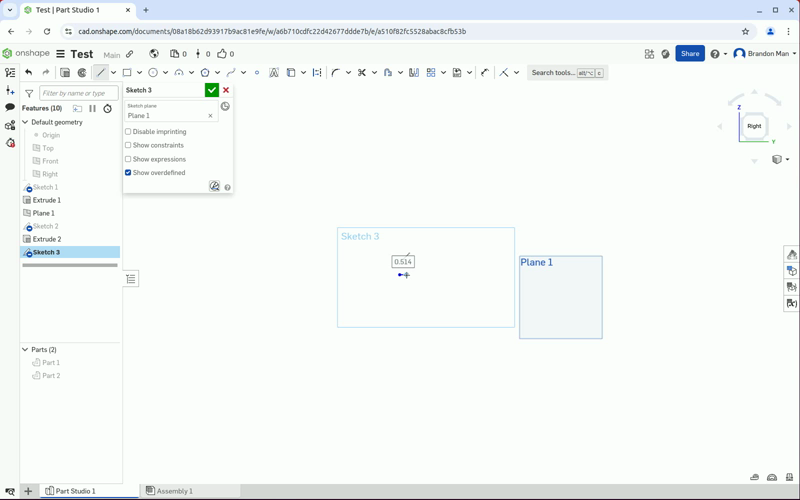
scroll(-6)
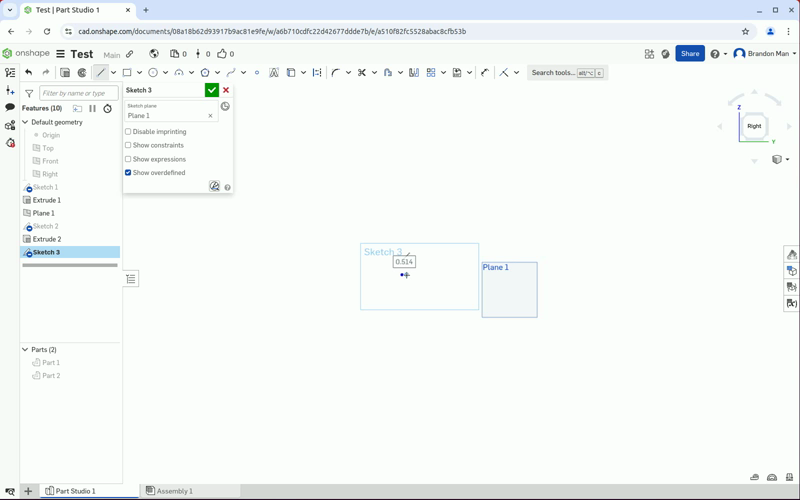
scroll(-6)
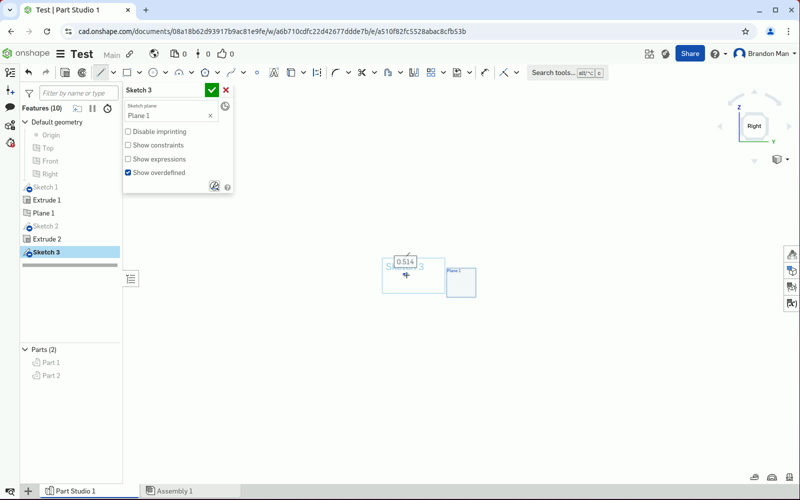
key_up(shift)
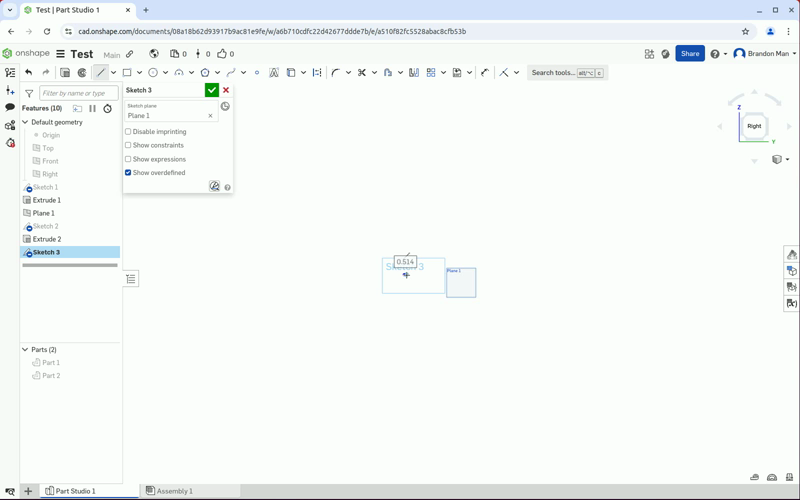
key_down(shift)
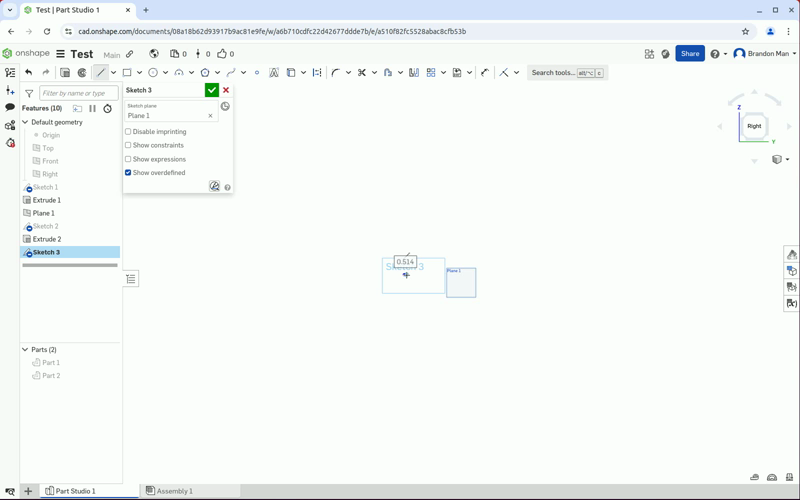
mouse_move(436, 274)
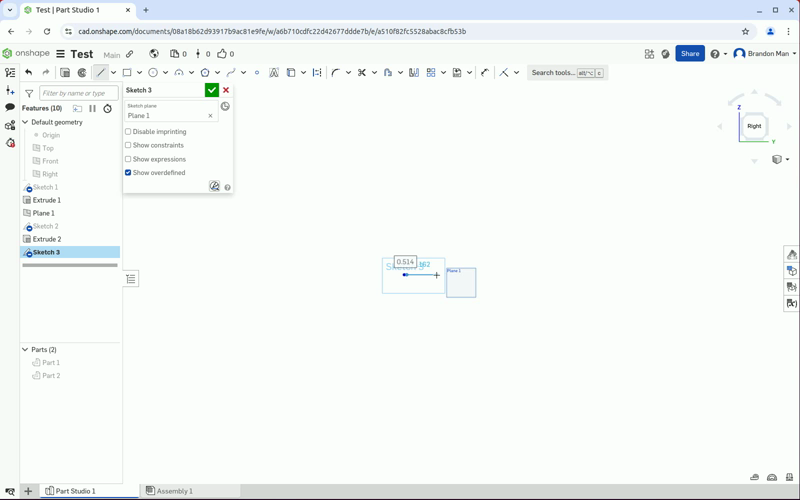
mouse_move(406, 272)
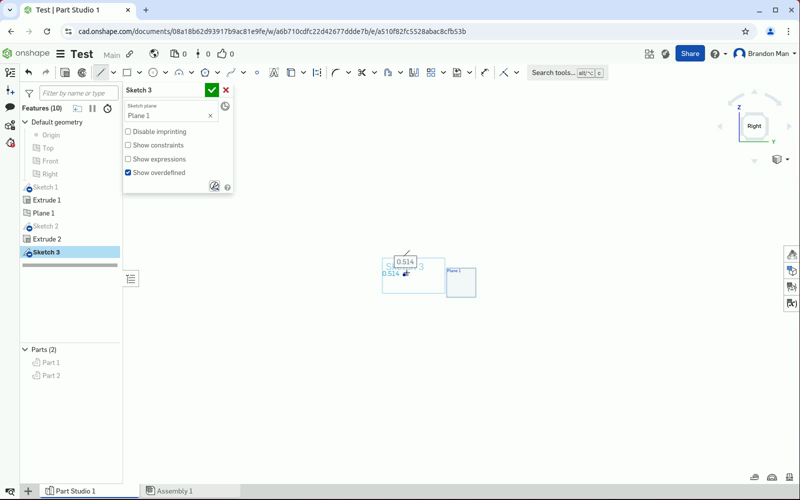
scroll(6)
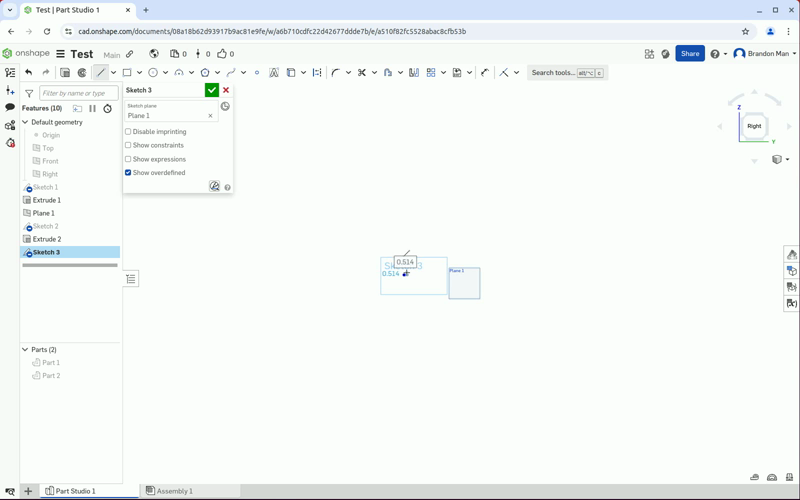
scroll(6)
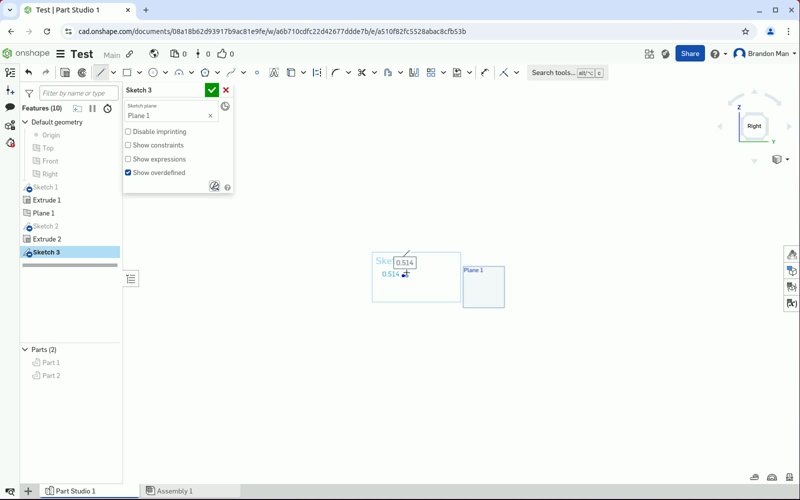
scroll(6)
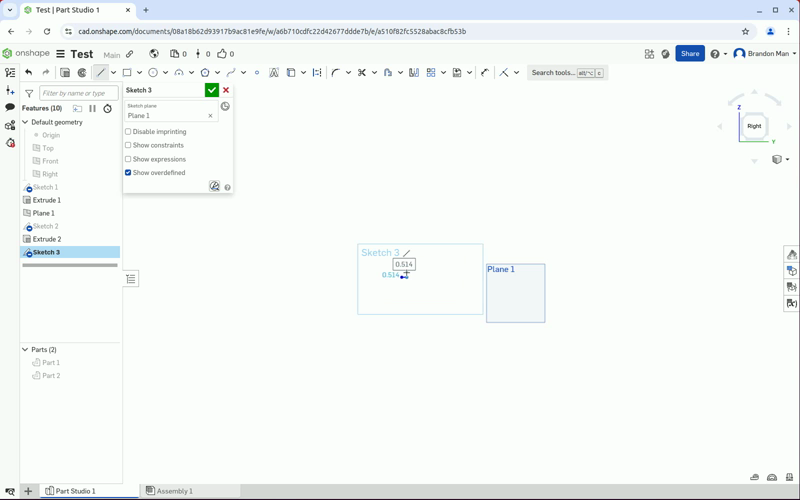
scroll(6)
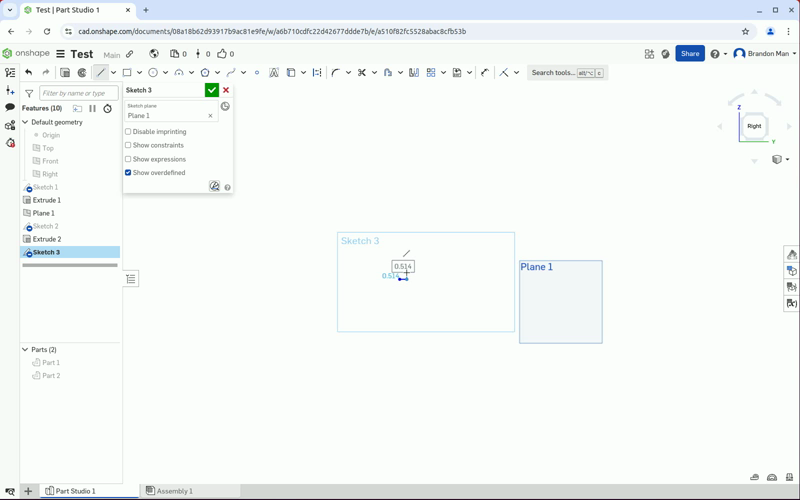
scroll(6)
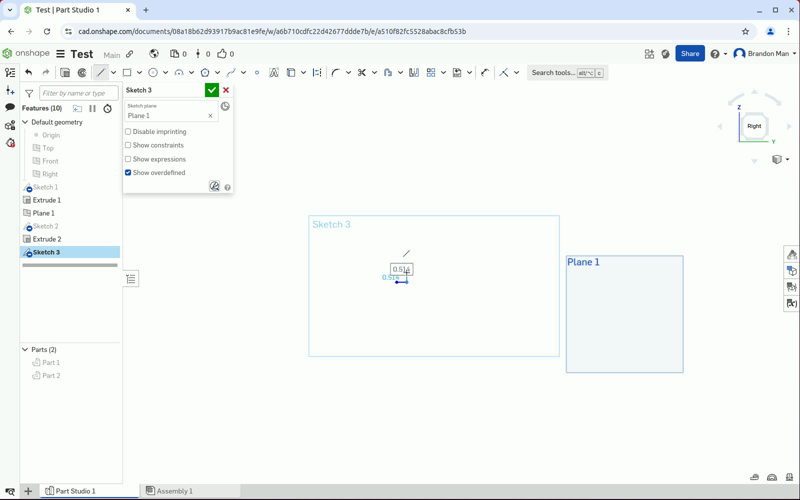
scroll(6)
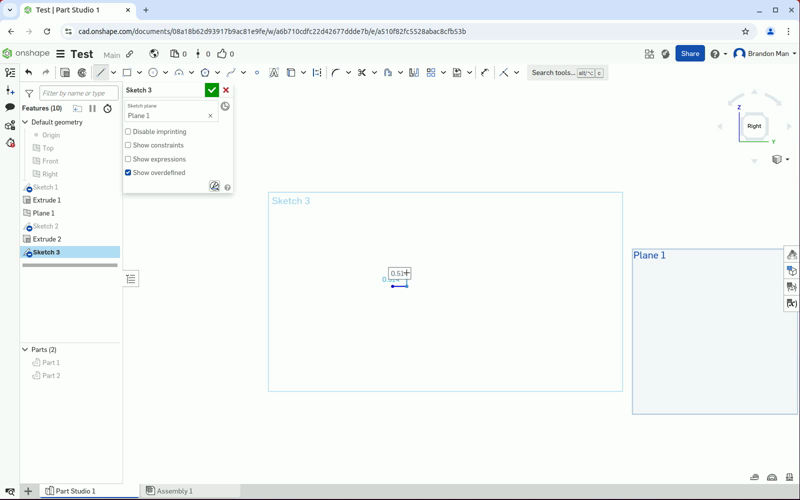
scroll(6)
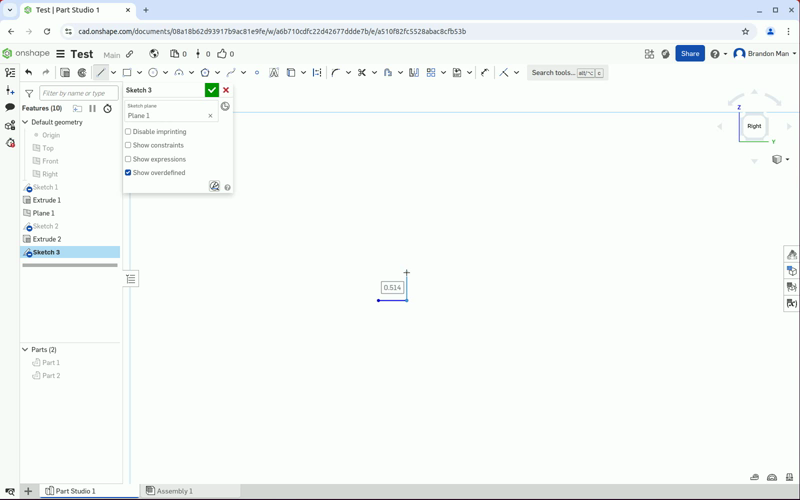
click(406, 272)
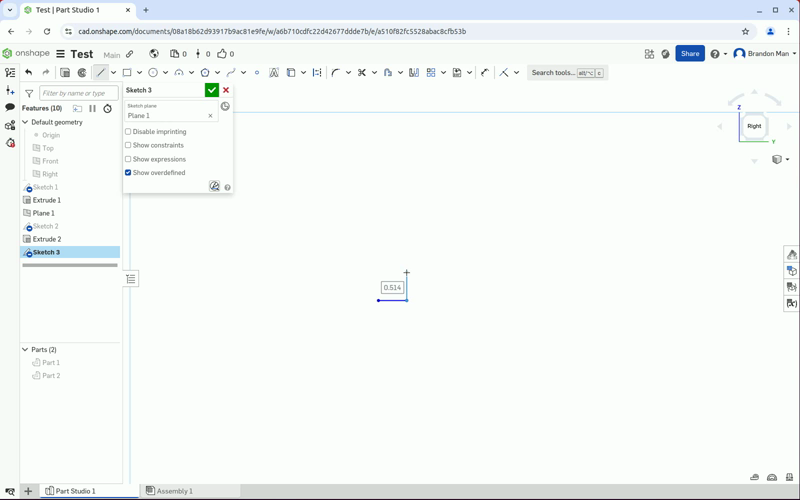
scroll(-6)
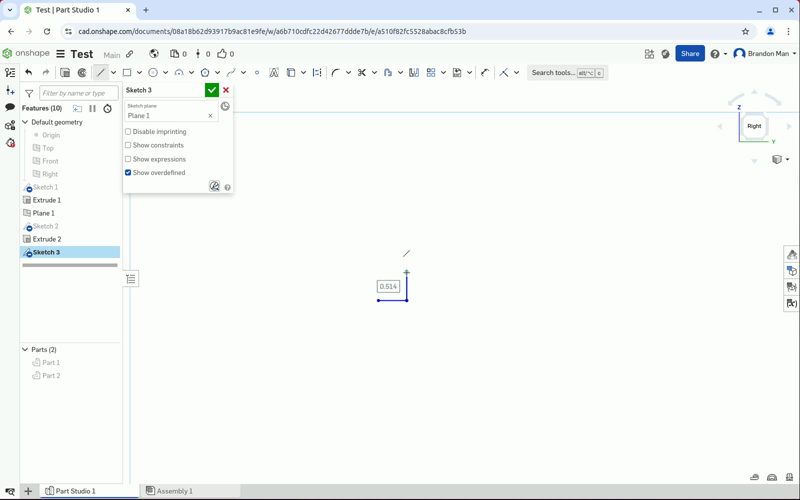
scroll(-6)
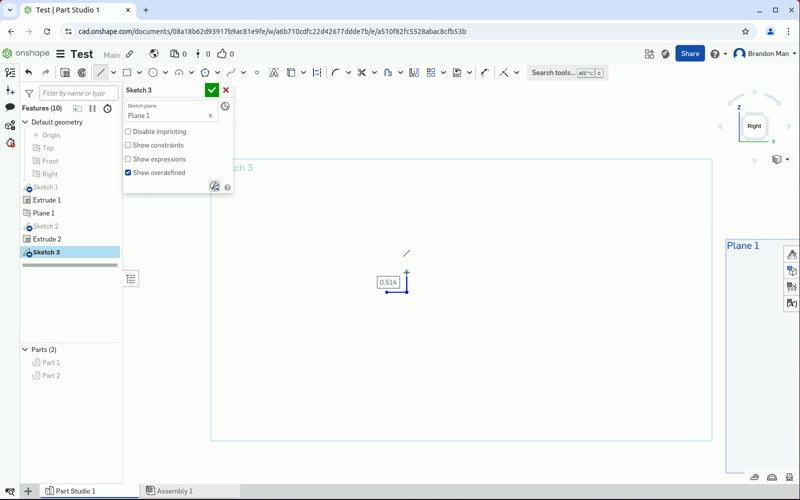
scroll(-6)
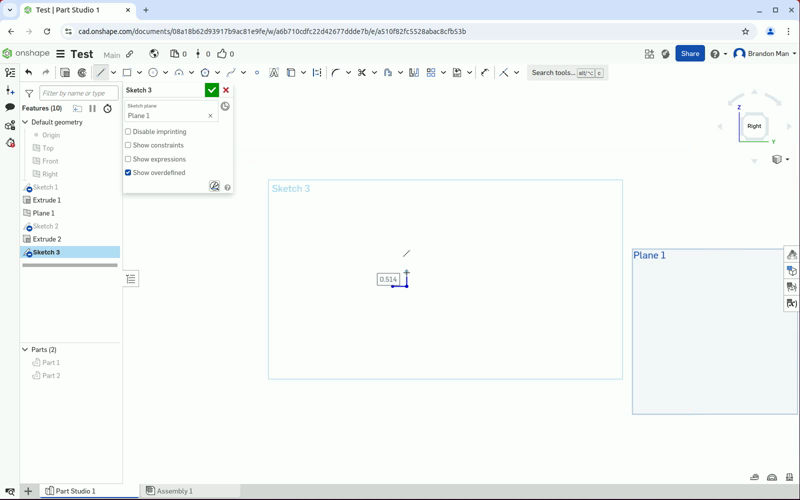
scroll(-6)
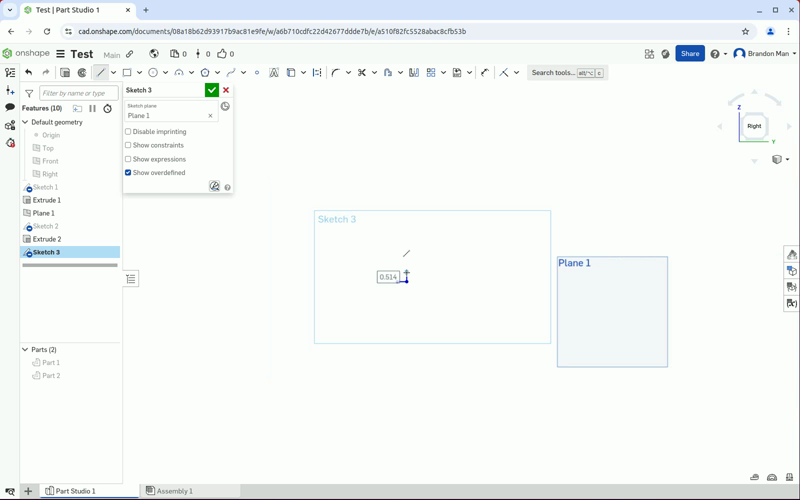
scroll(-6)
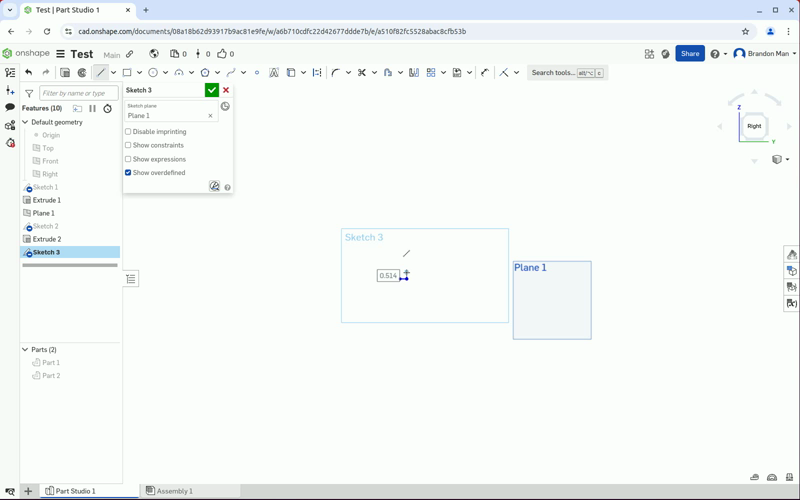
scroll(-6)
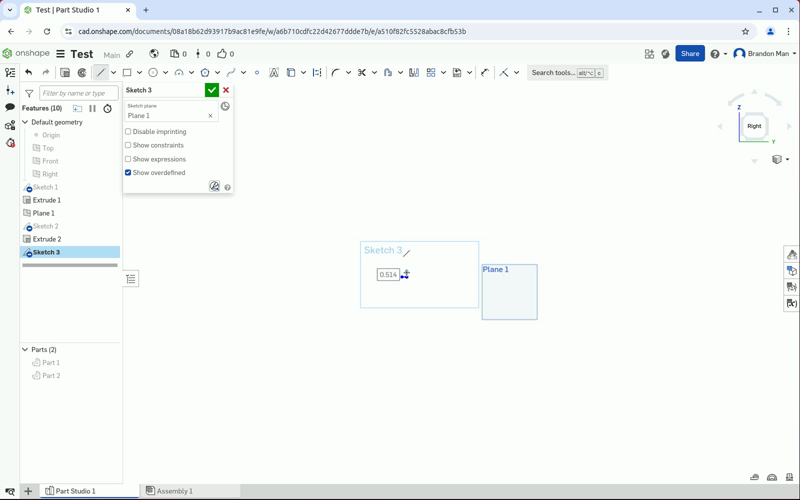
scroll(-6)
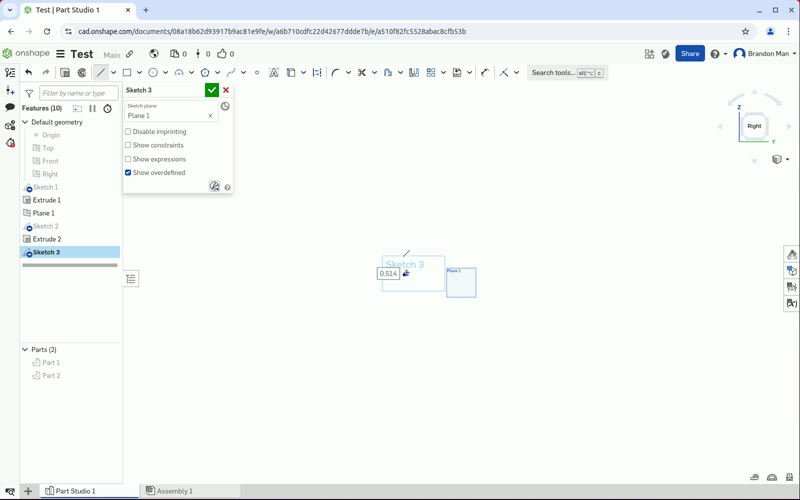
key_up(shift)
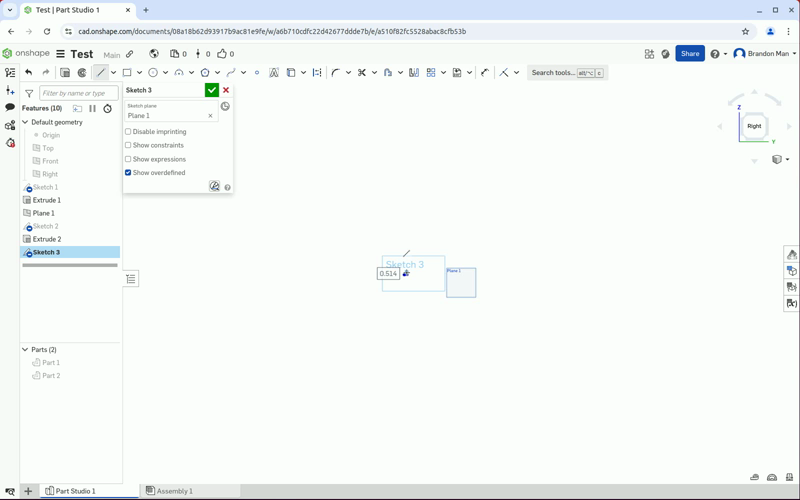
key_down(shift)
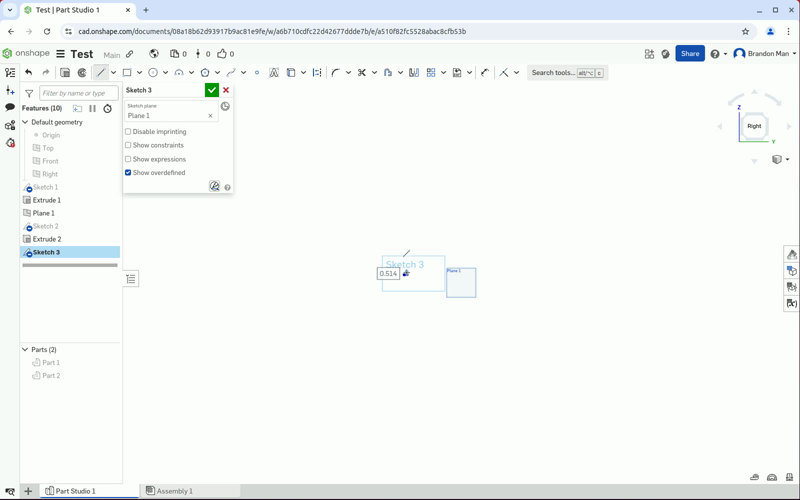
mouse_move(436, 272)
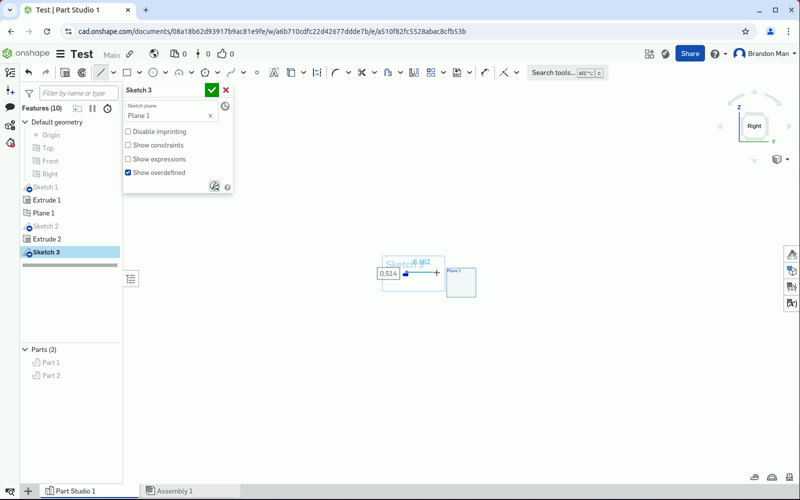
mouse_move(404, 272)
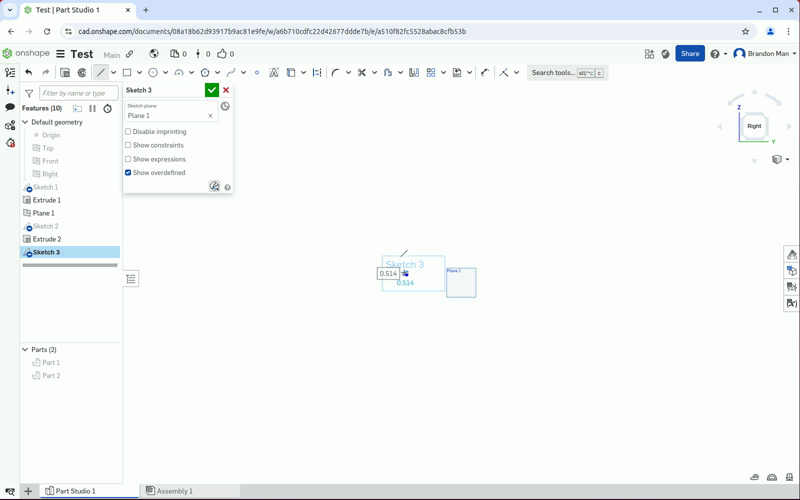
scroll(6)
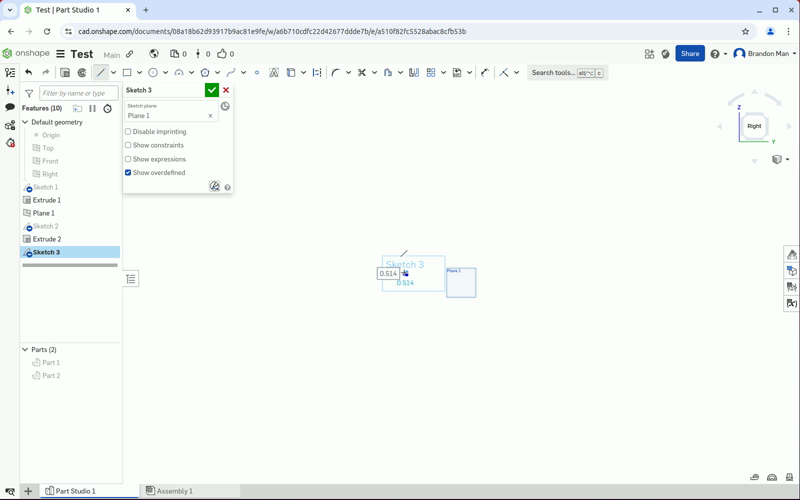
scroll(6)
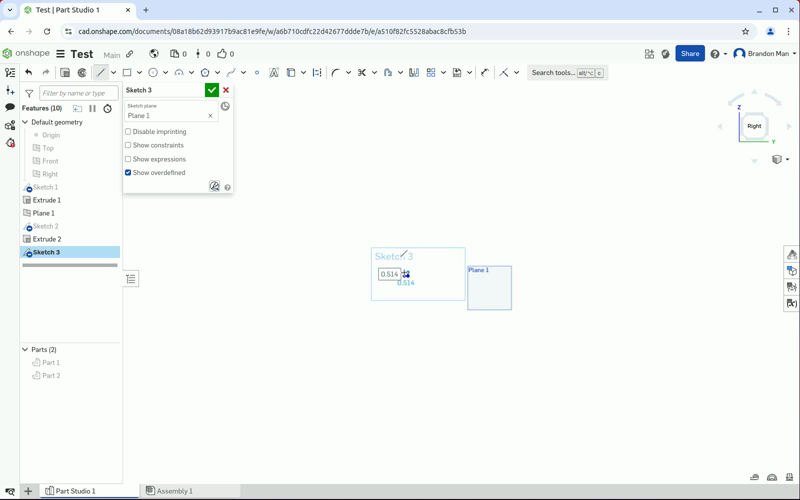
scroll(6)
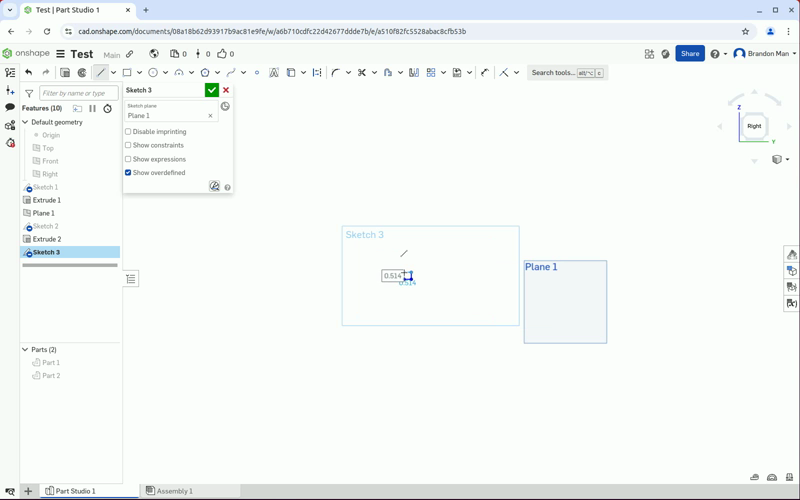
scroll(6)
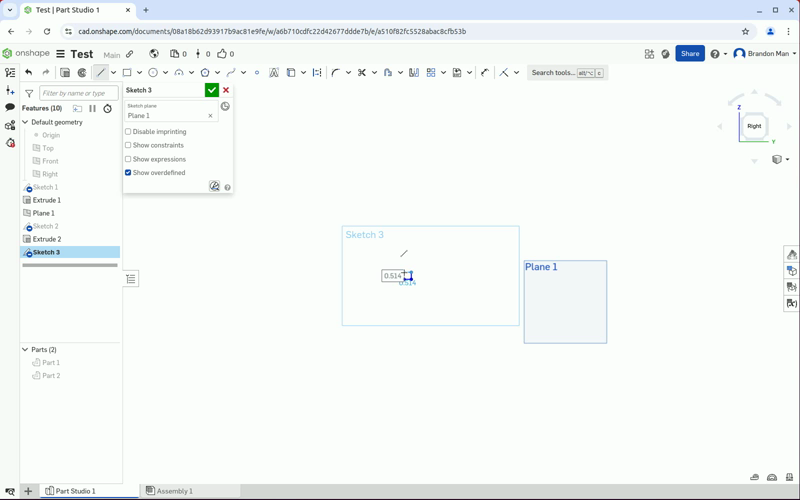
scroll(6)
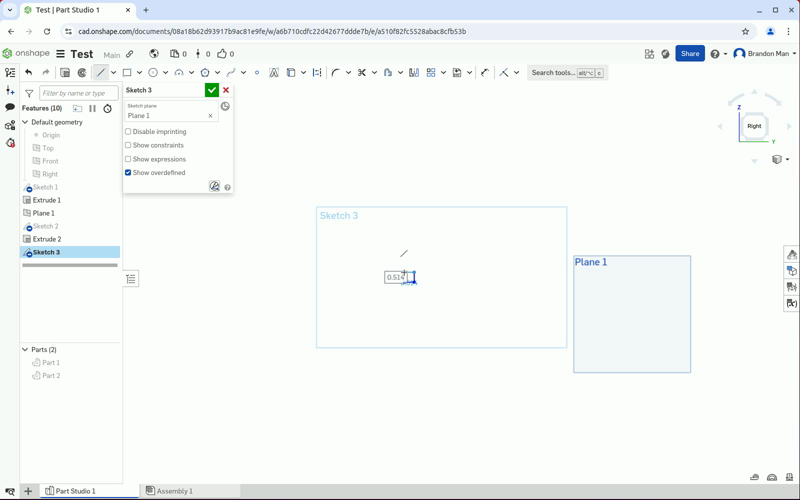
scroll(6)
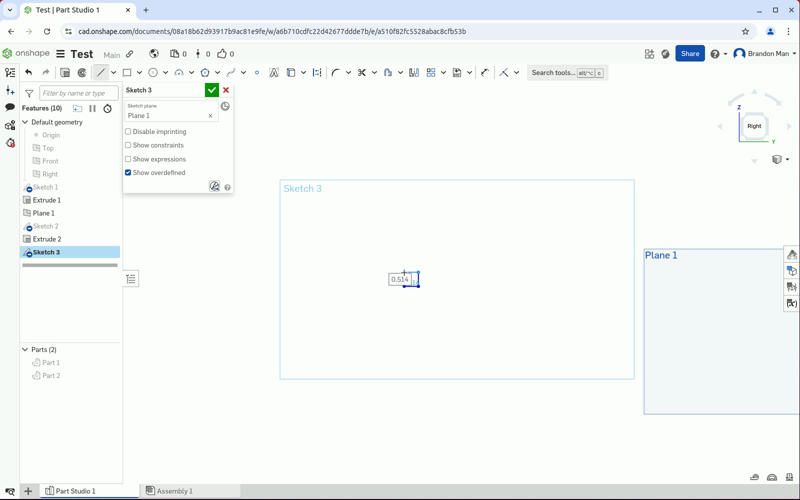
scroll(6)
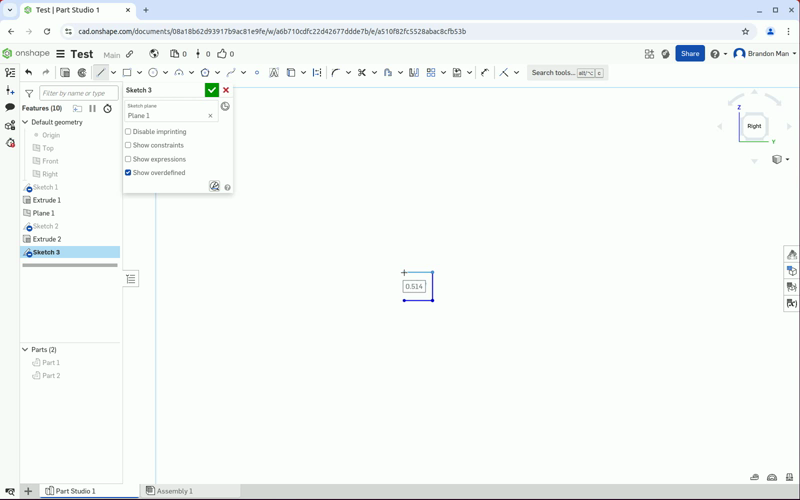
click(404, 272)
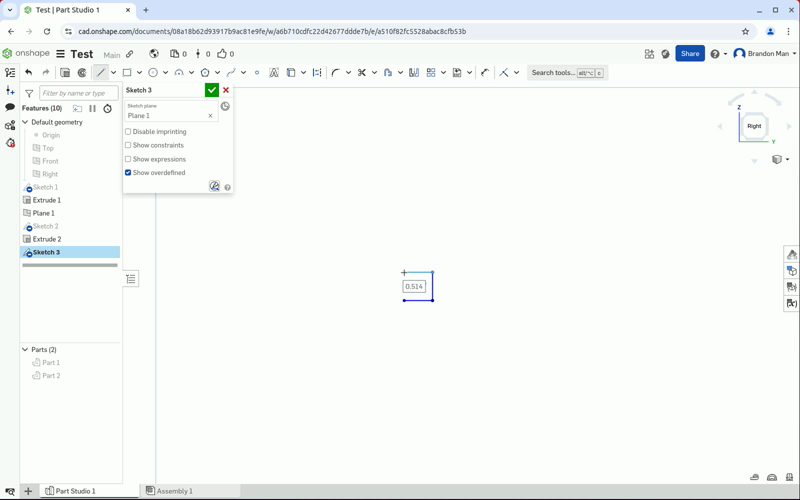
scroll(-6)
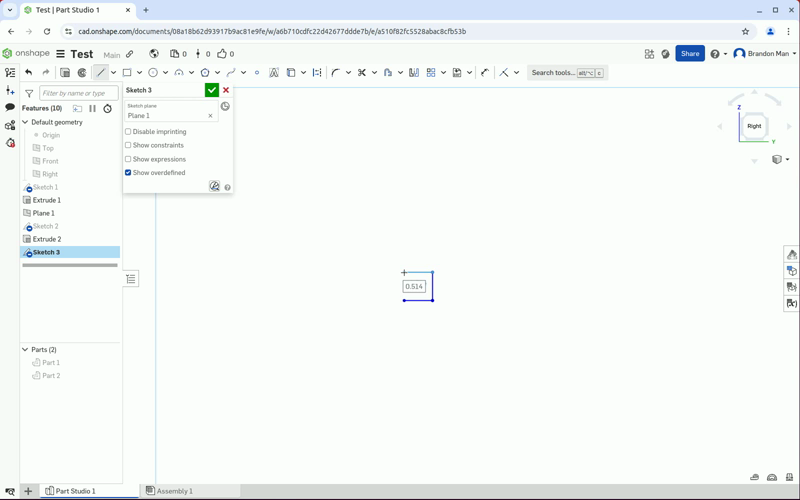
scroll(-6)
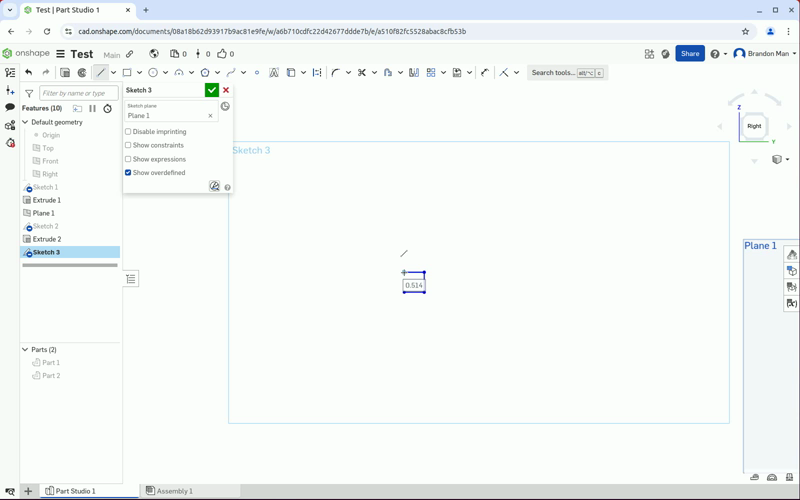
scroll(-6)
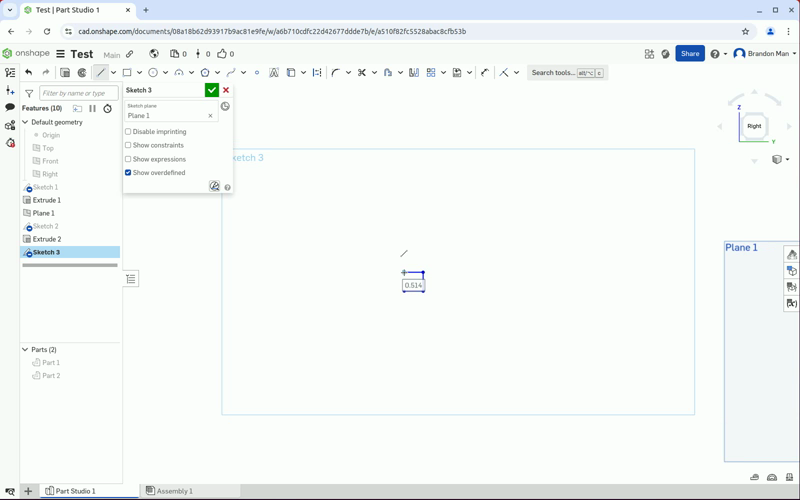
scroll(-6)
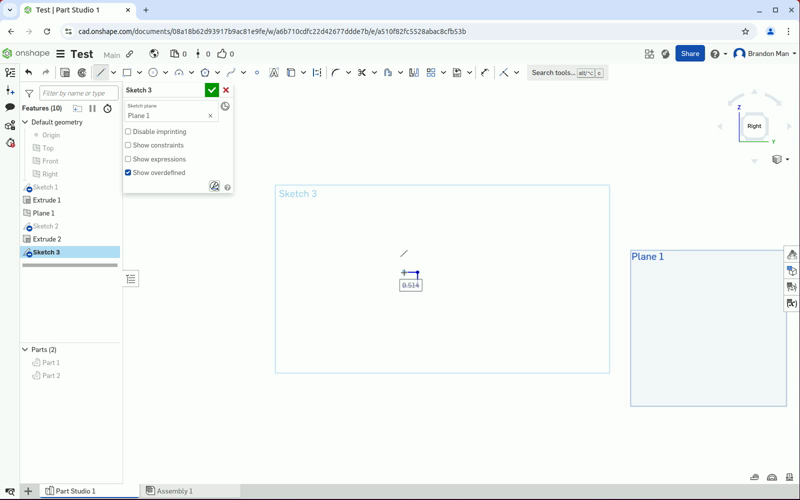
scroll(-6)
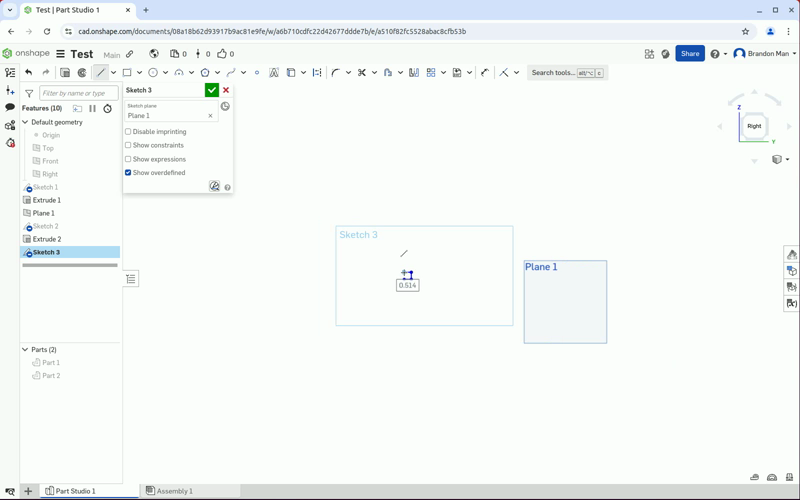
scroll(-6)
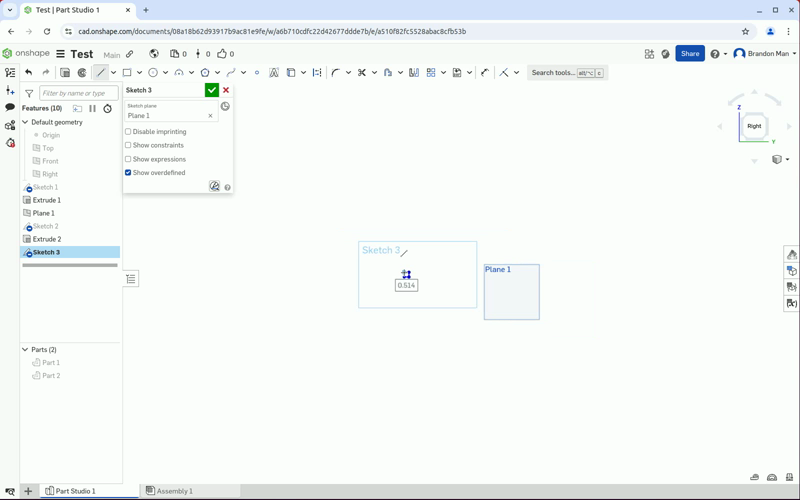
scroll(-6)
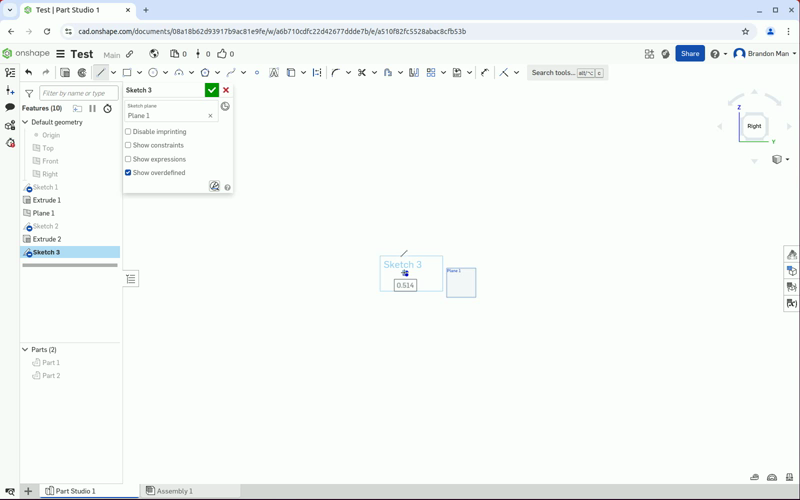
key_up(shift)
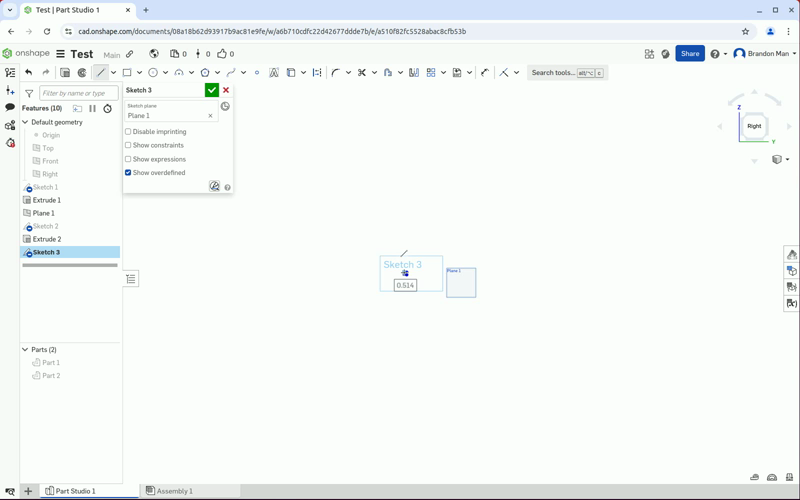
mouse_move(434, 272)
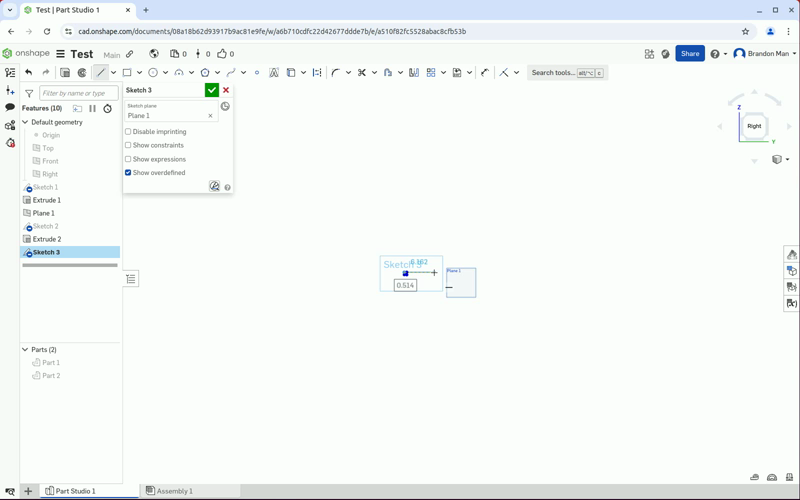
key_down(shift)
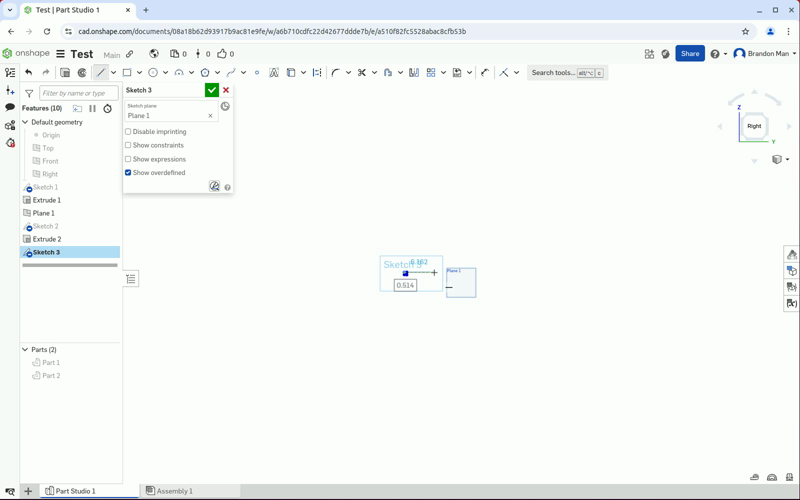
mouse_move(404, 274)
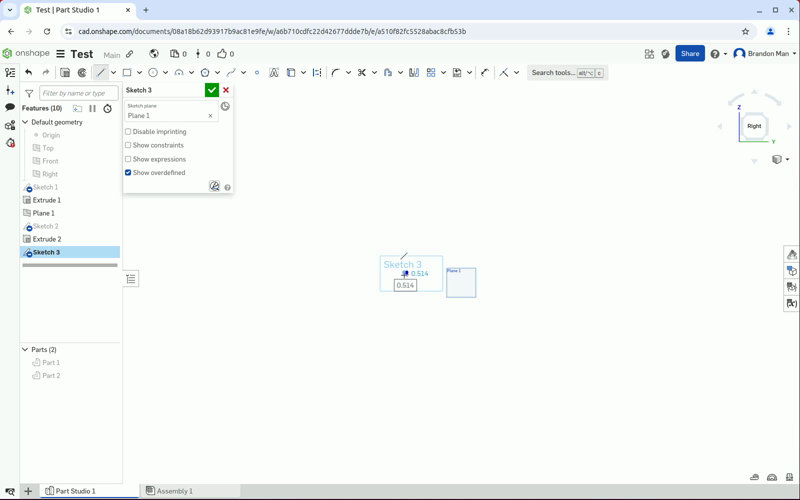
scroll(6)
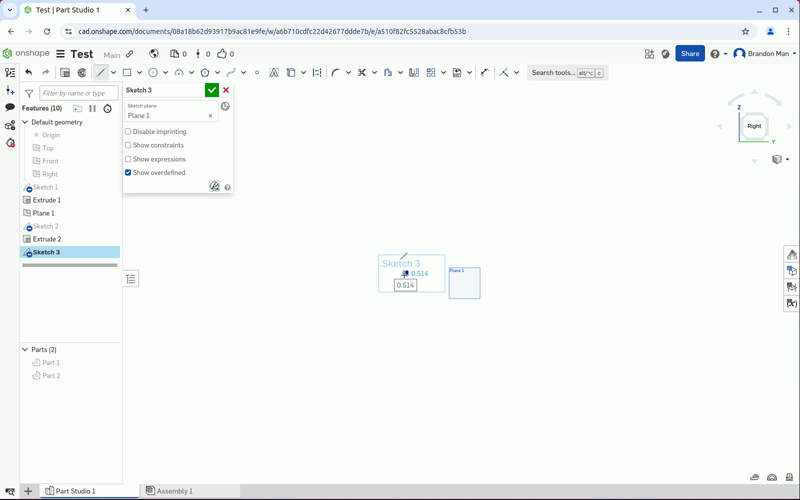
scroll(6)
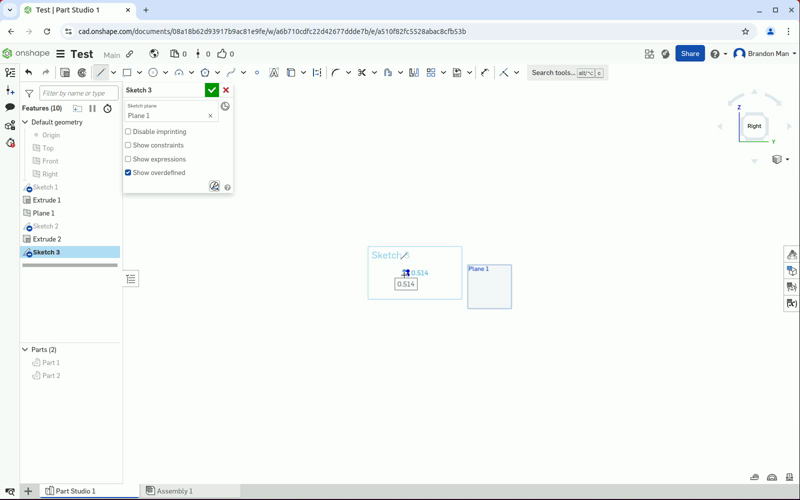
scroll(6)
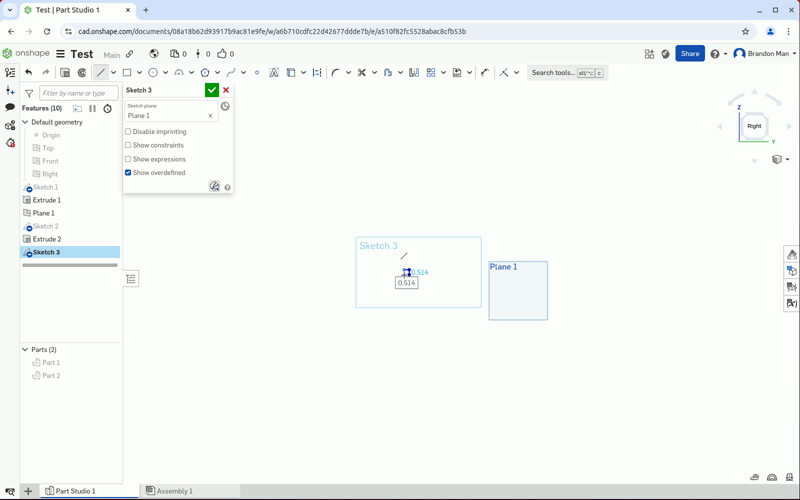
scroll(6)
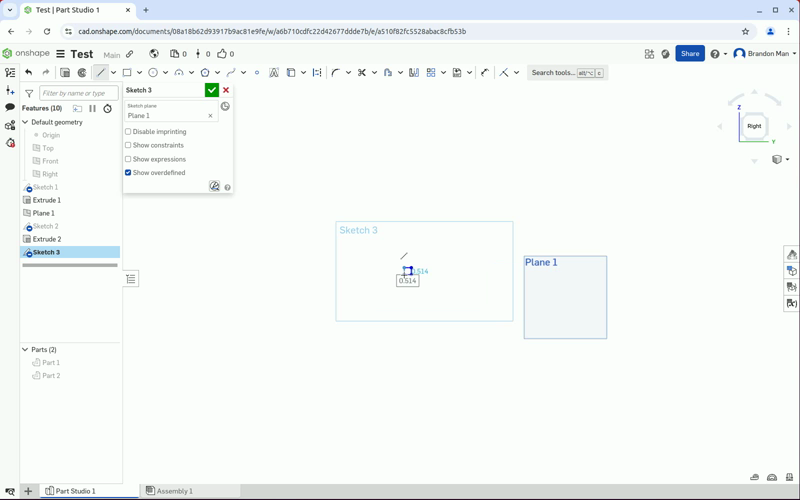
scroll(6)
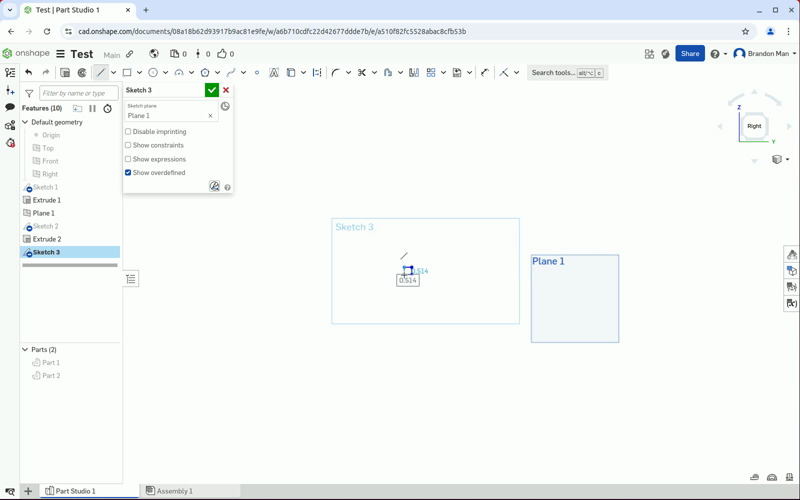
scroll(6)
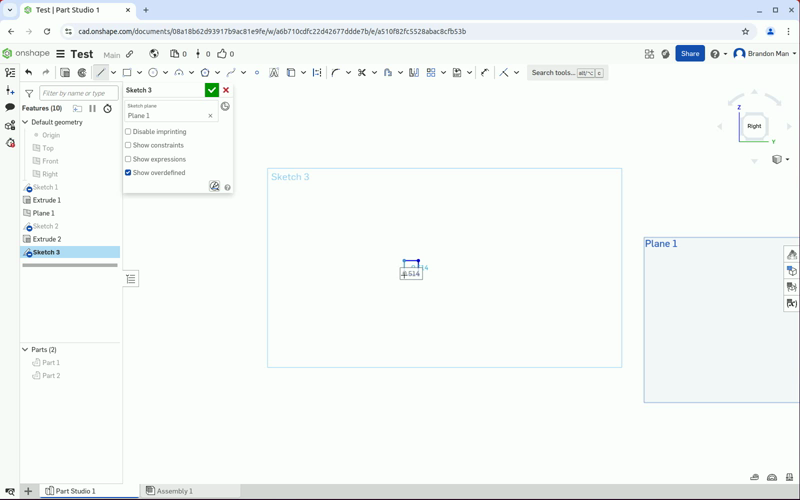
scroll(6)
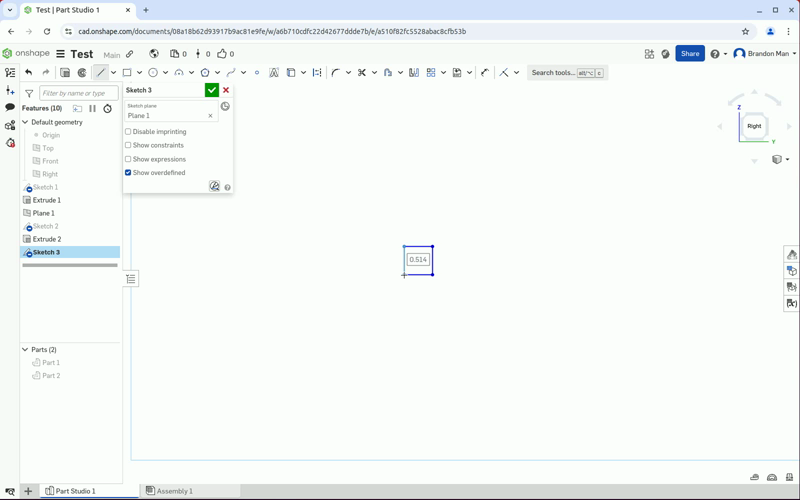
key_up(shift)
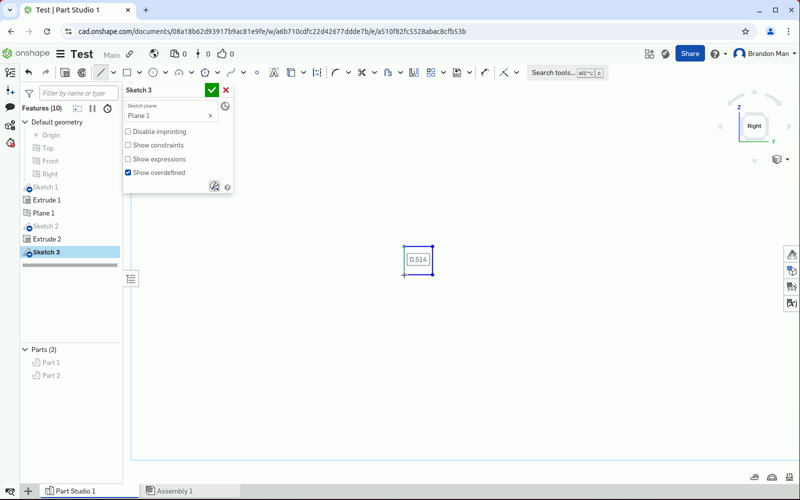
click(404, 274)
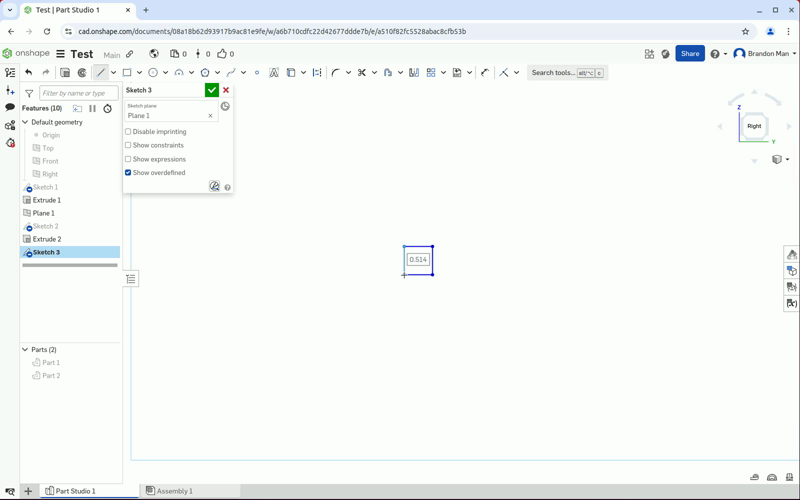
scroll(-6)
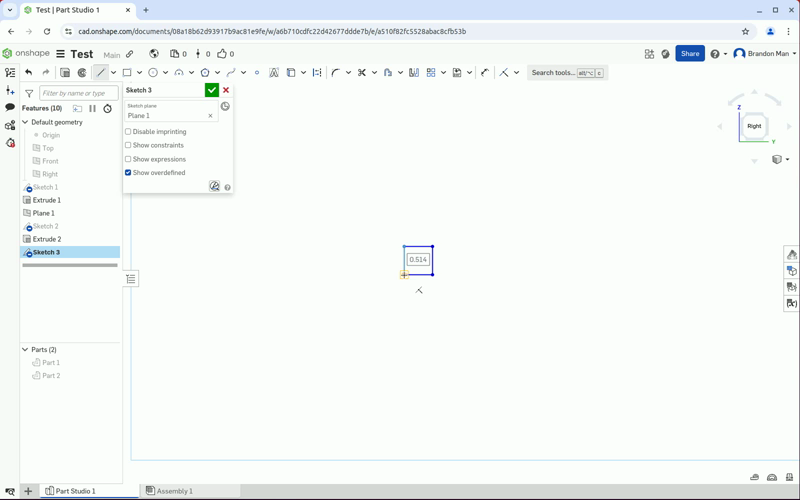
scroll(-6)
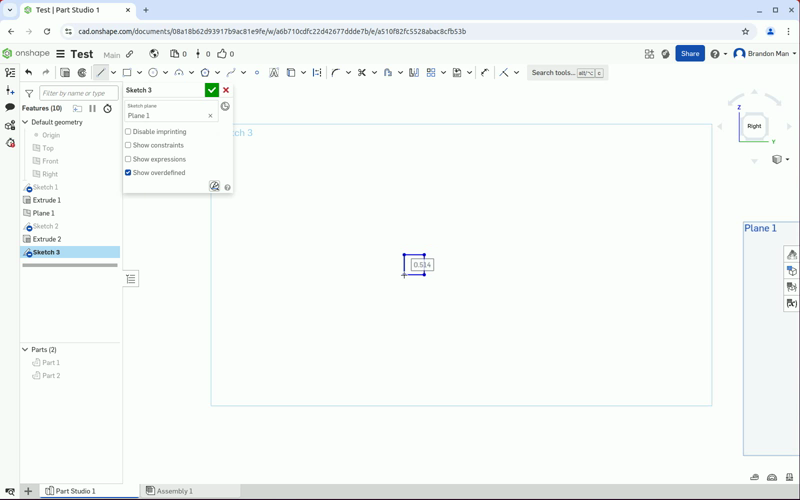
scroll(-6)
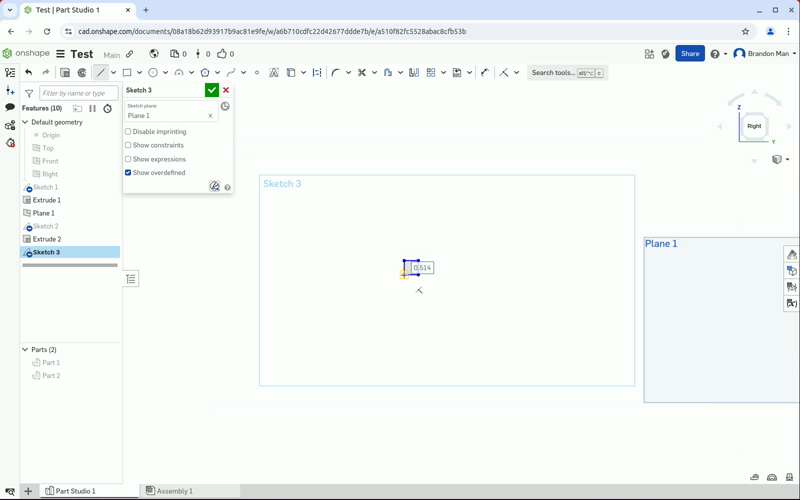
scroll(-6)
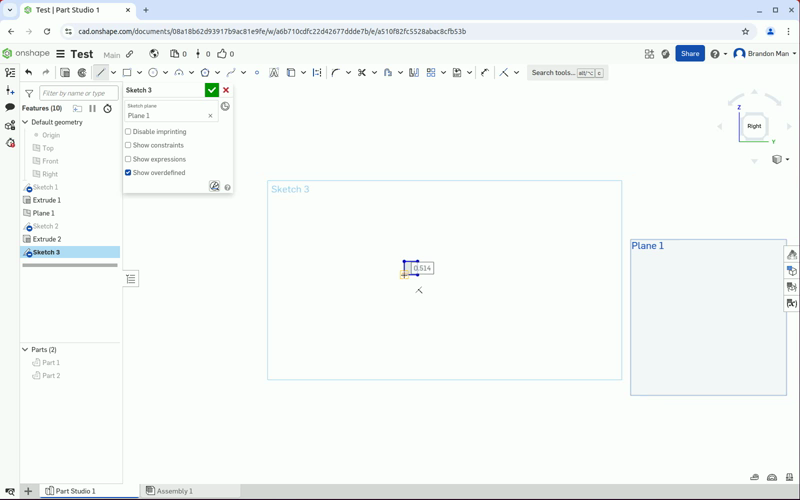
scroll(-6)
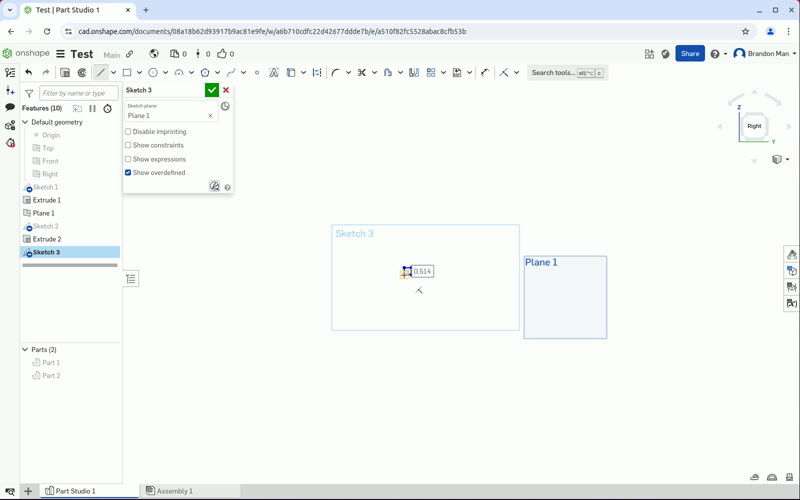
scroll(-6)
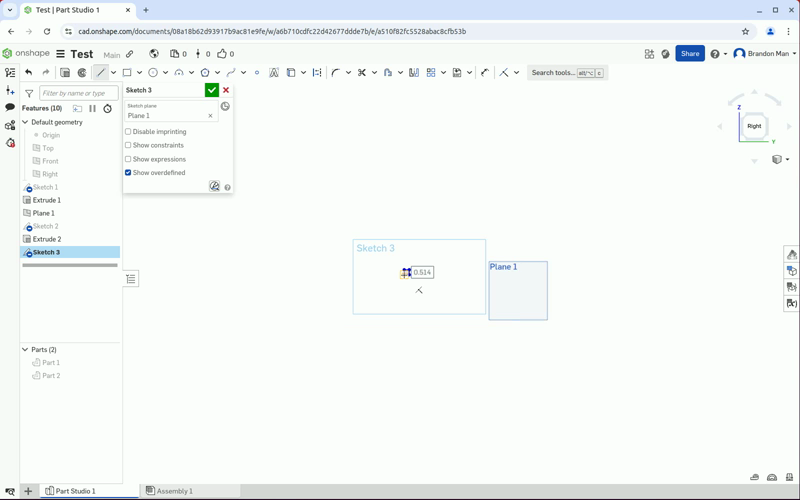
scroll(-6)
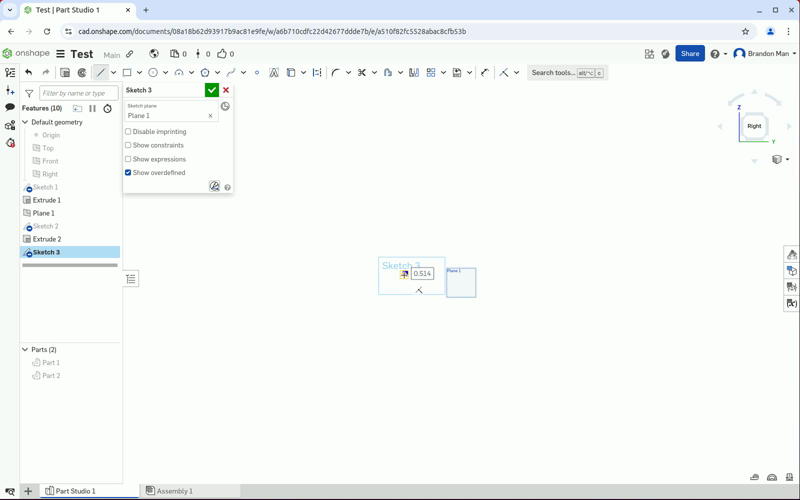
key(esc)
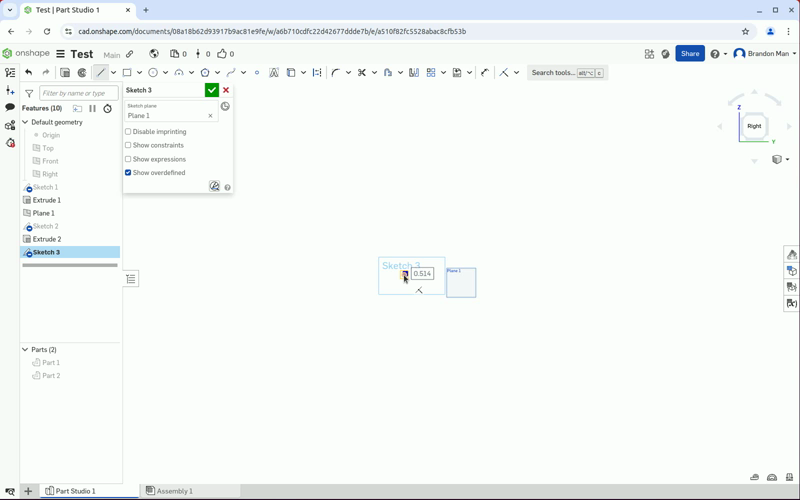
mouse_move(406, 274)
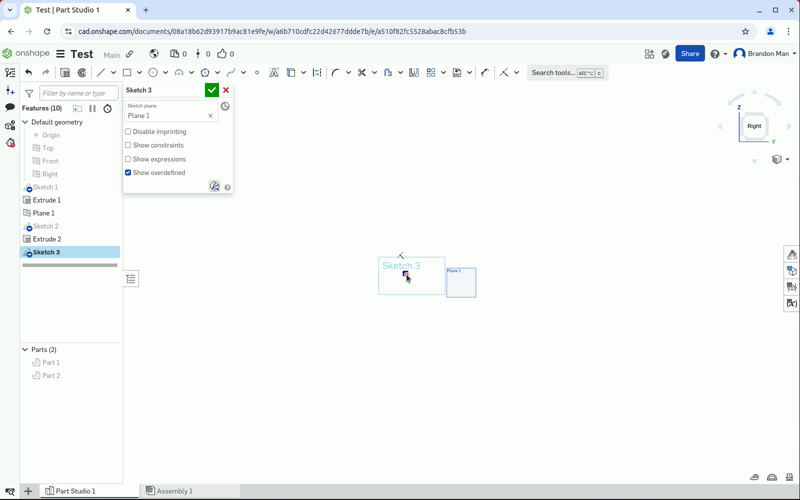
scroll(6)
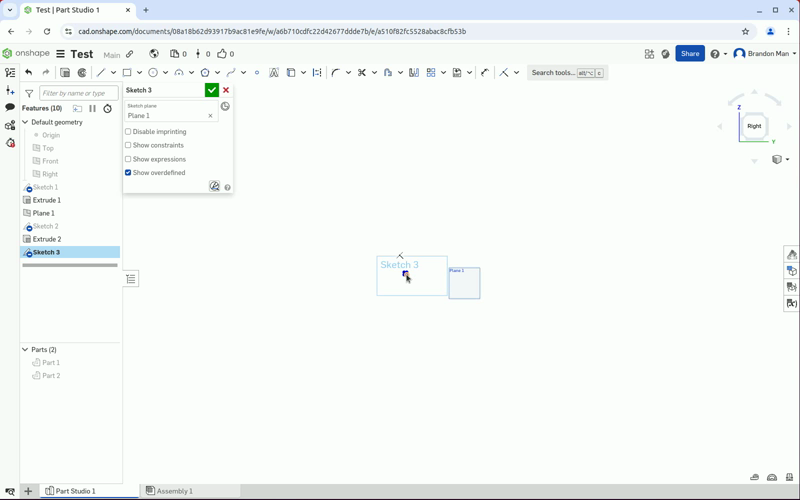
scroll(6)
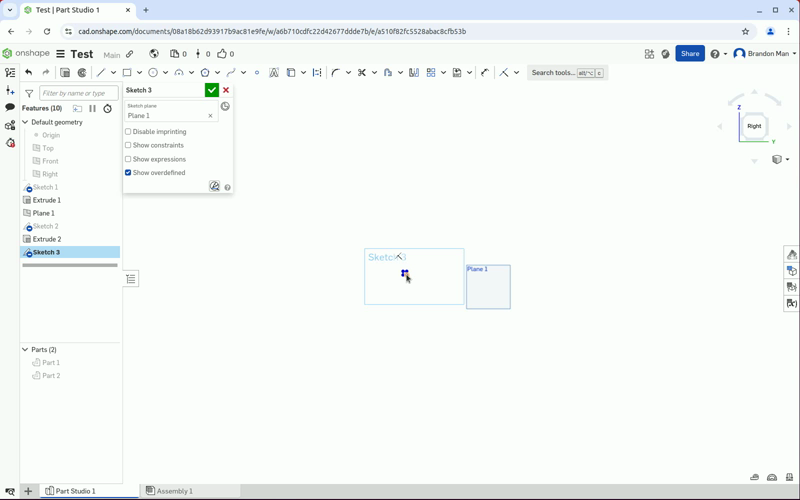
scroll(6)
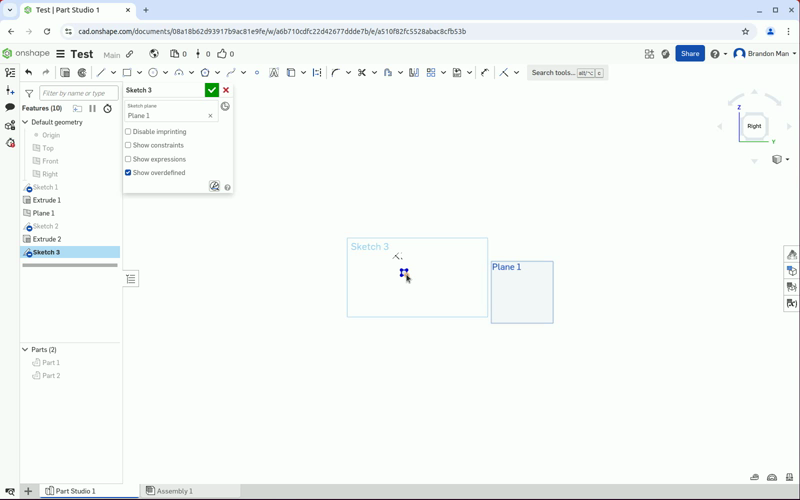
scroll(6)
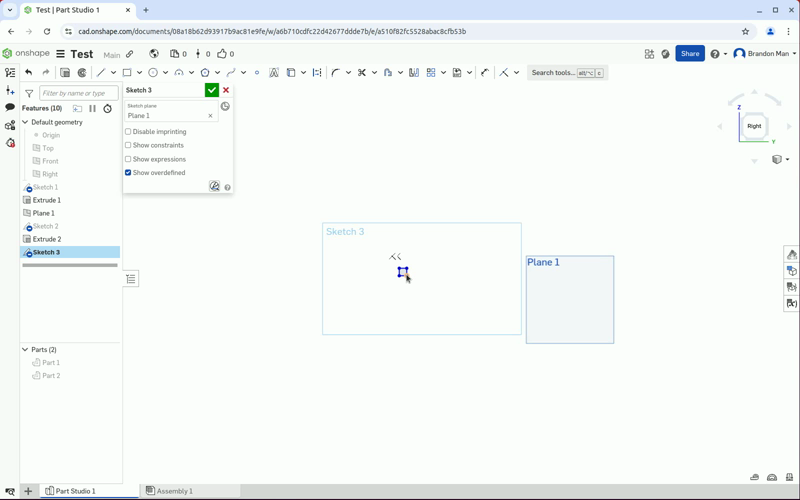
scroll(6)
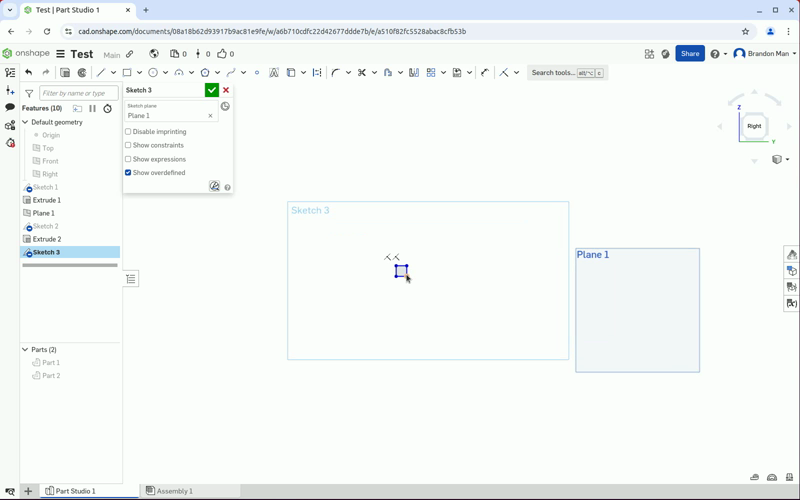
scroll(6)
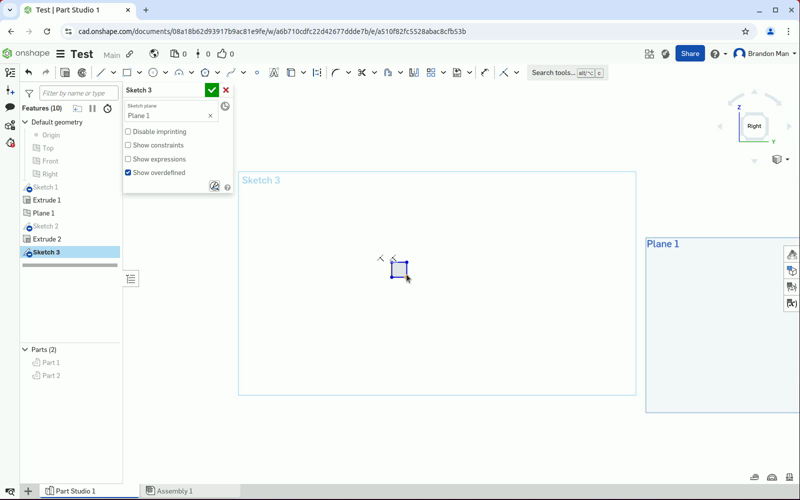
scroll(6)
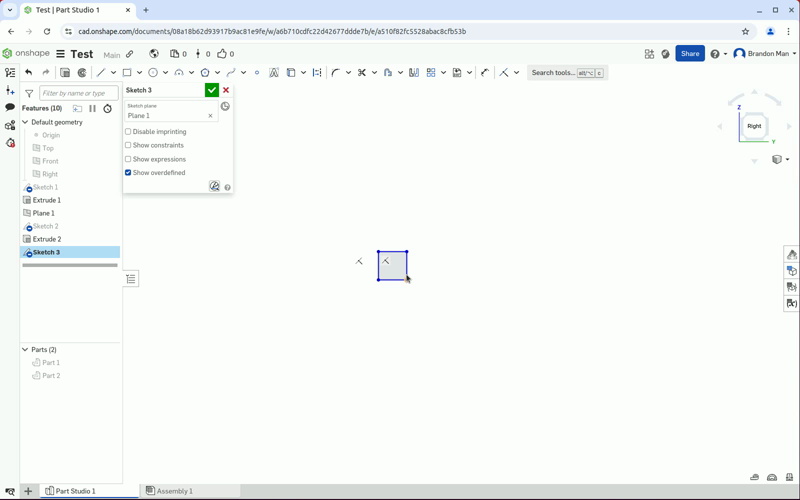
click(406, 274)
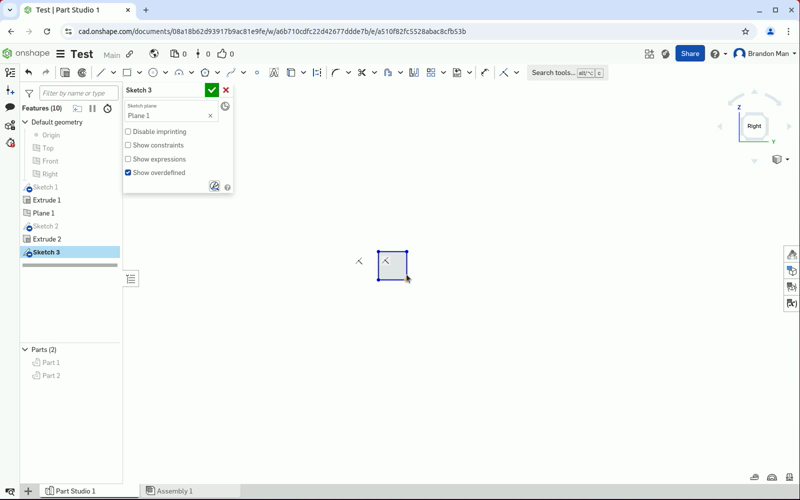
scroll(-6)
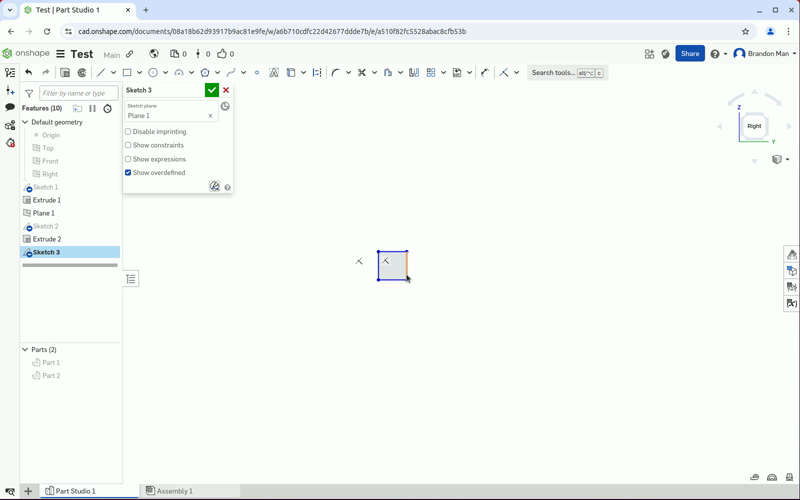
scroll(-6)
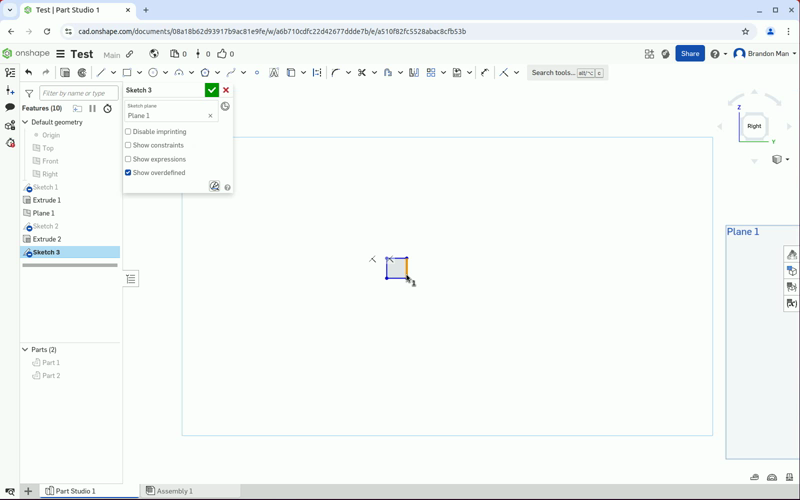
scroll(-6)
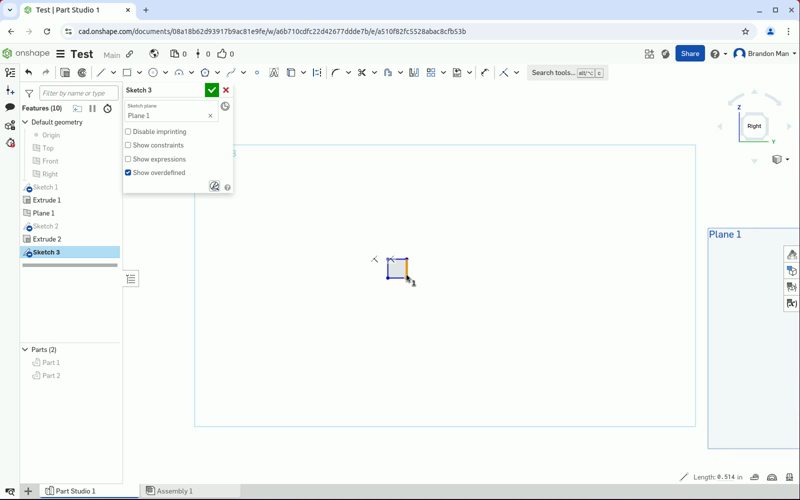
scroll(-6)
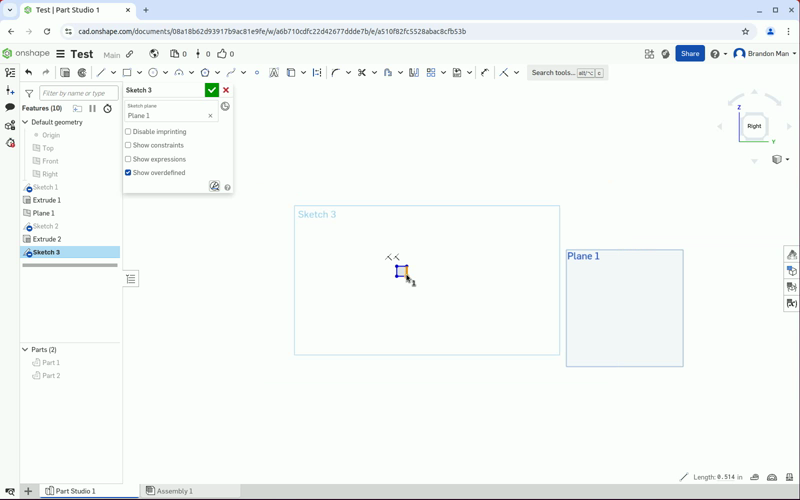
scroll(-6)
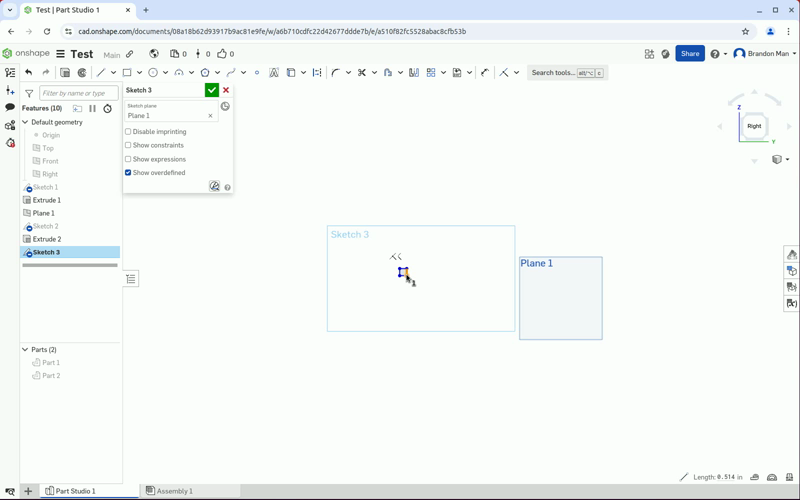
scroll(-6)
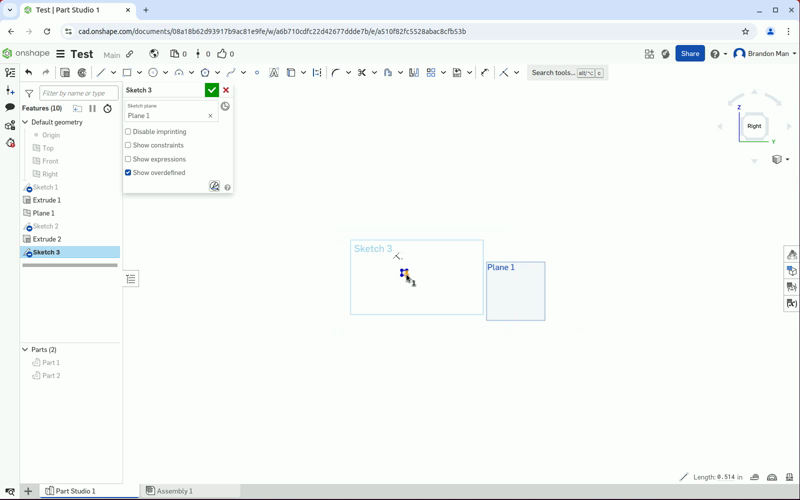
scroll(-6)
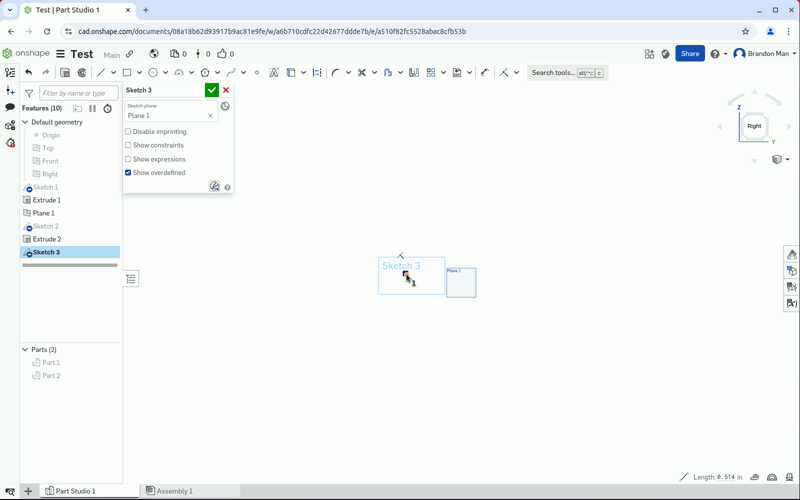
mouse_move(73, 352)
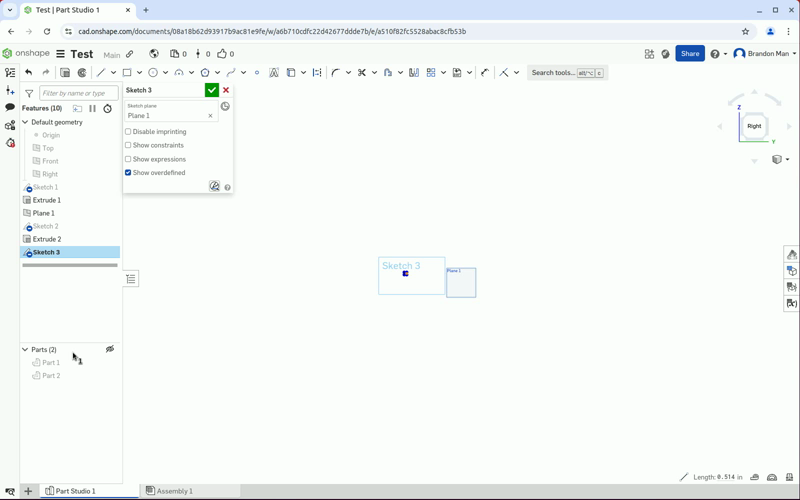
key(shift+y)
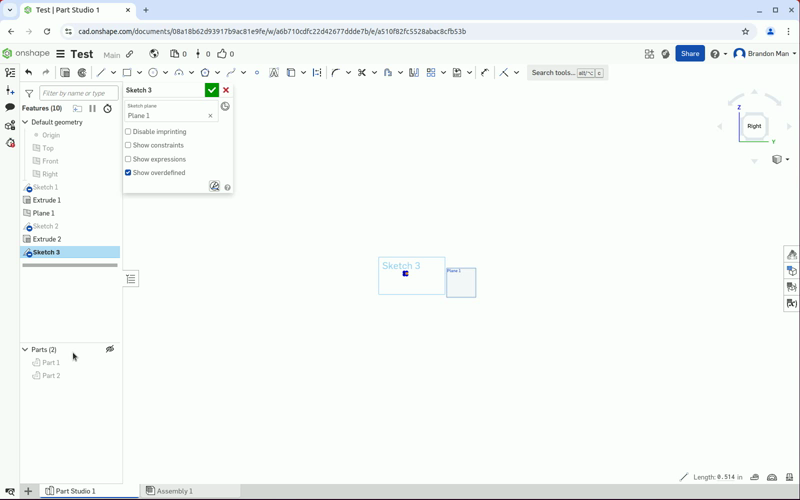
key(shift+e)
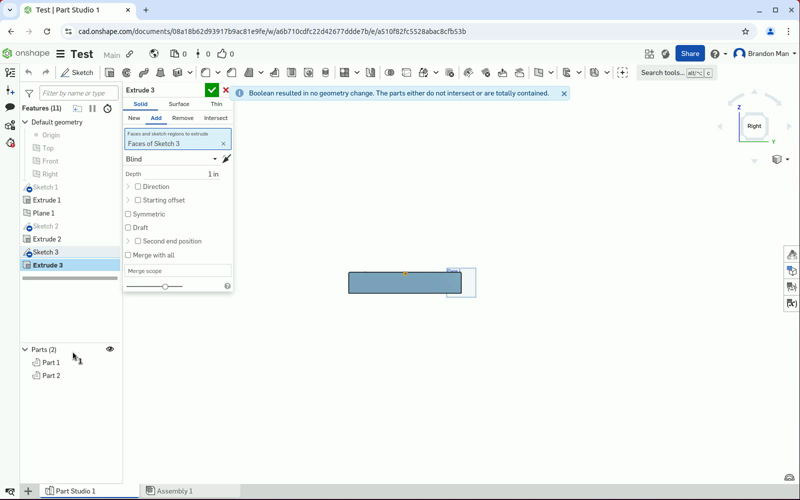
mouse_move(143, 106)
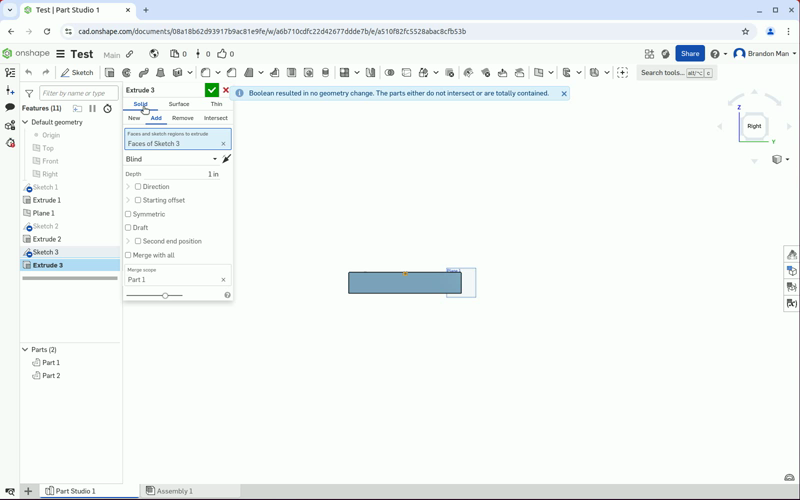
click(143, 106)
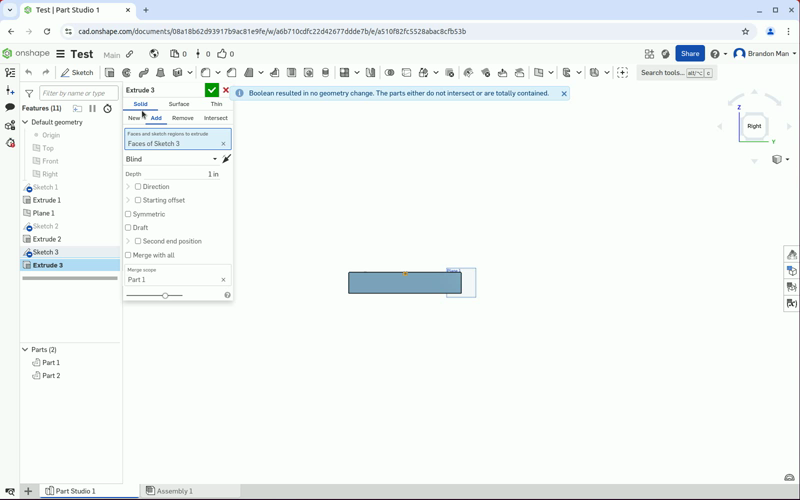
mouse_move(137, 120)
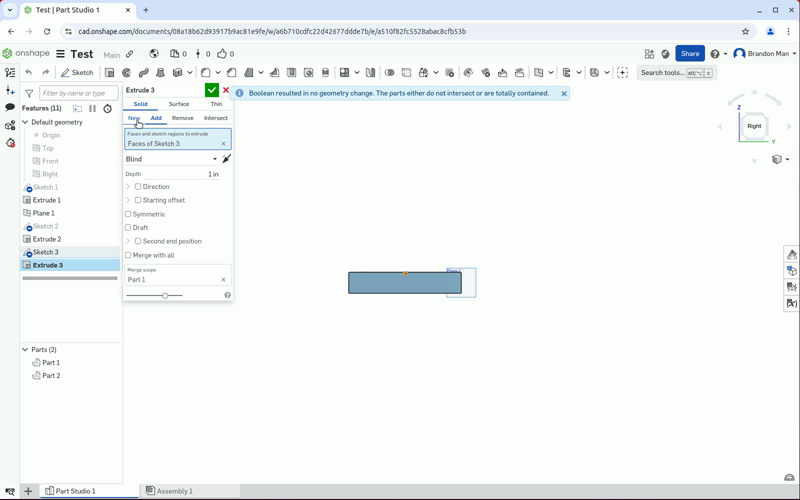
click(137, 120)
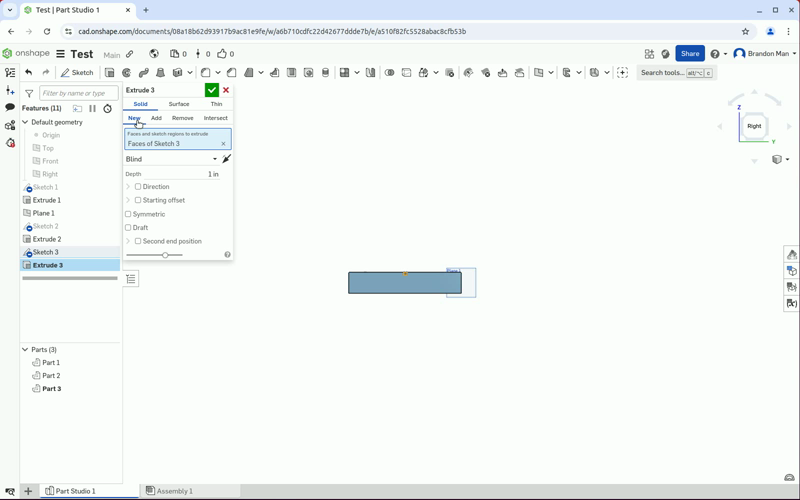
key(tab, 4)
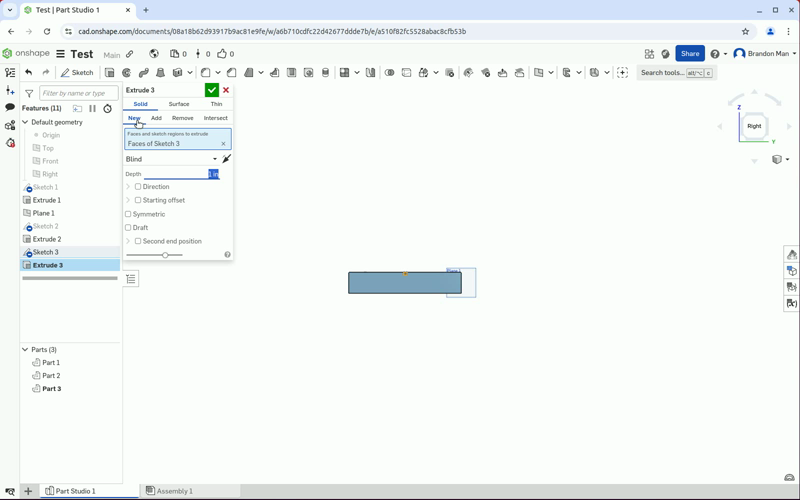
text(-0.241)
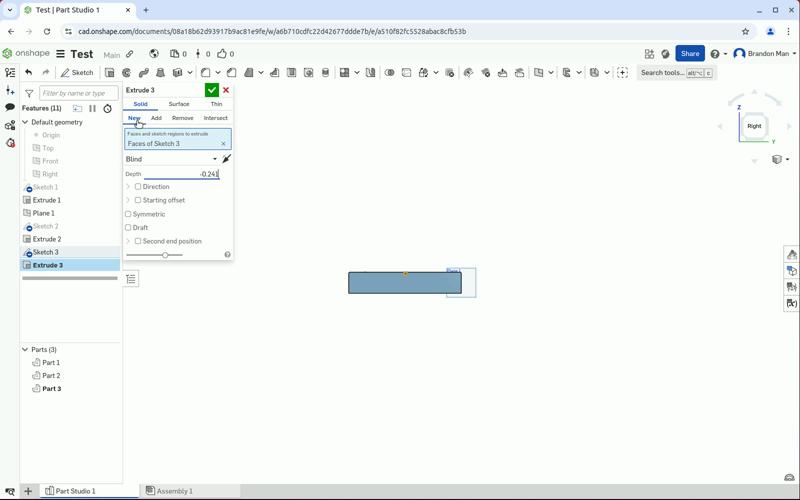
key(enter)
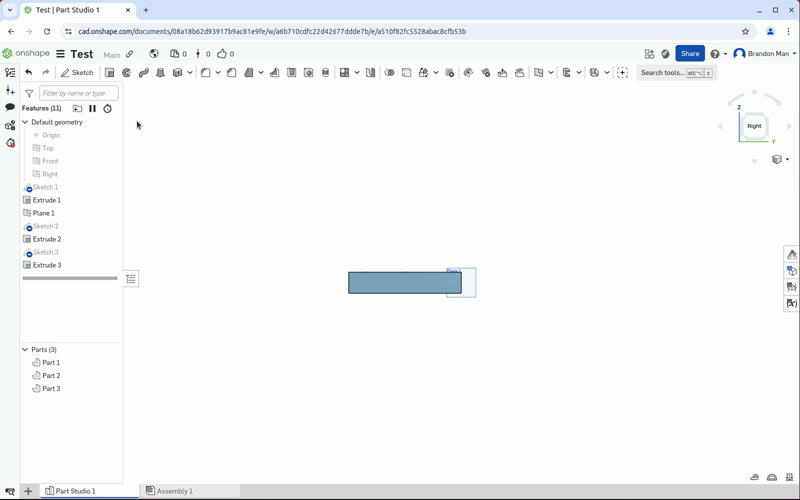
key(shift+h)
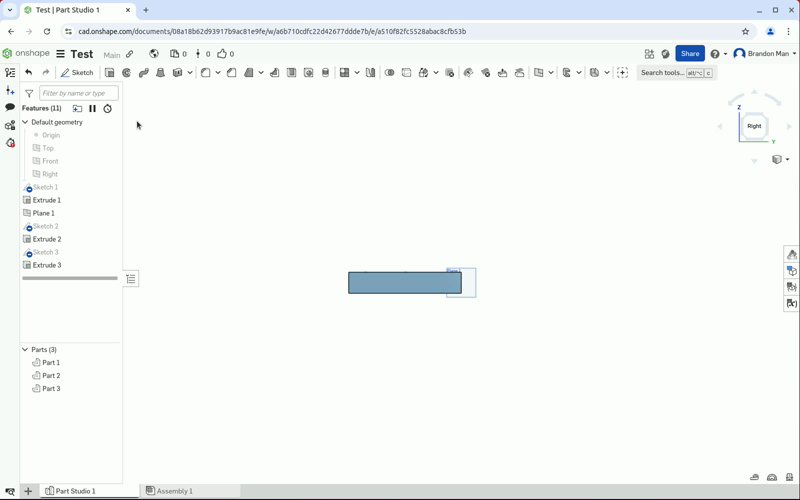
key(shift+h)
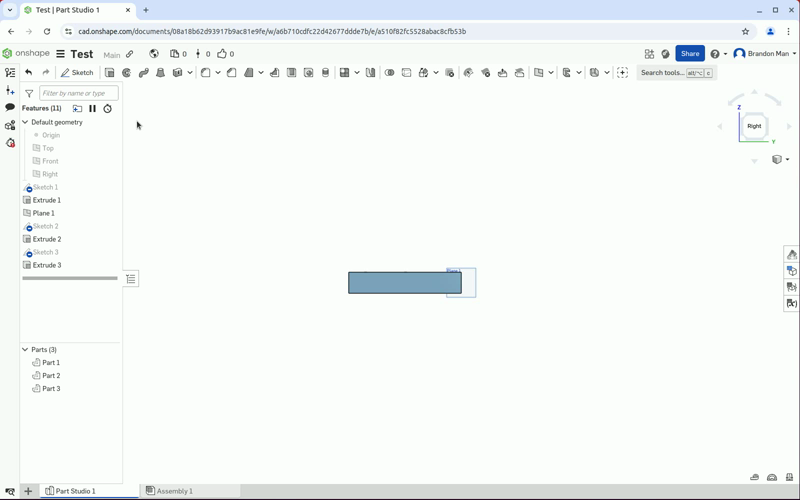
mouse_move(73, 189)
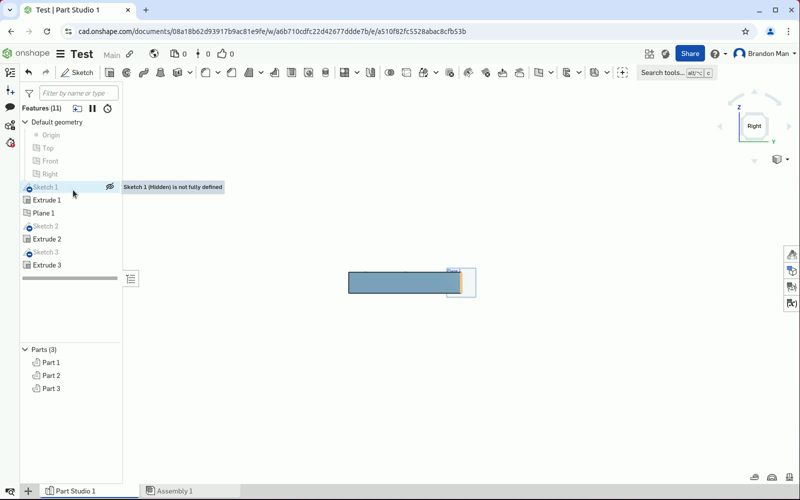
click(73, 189)
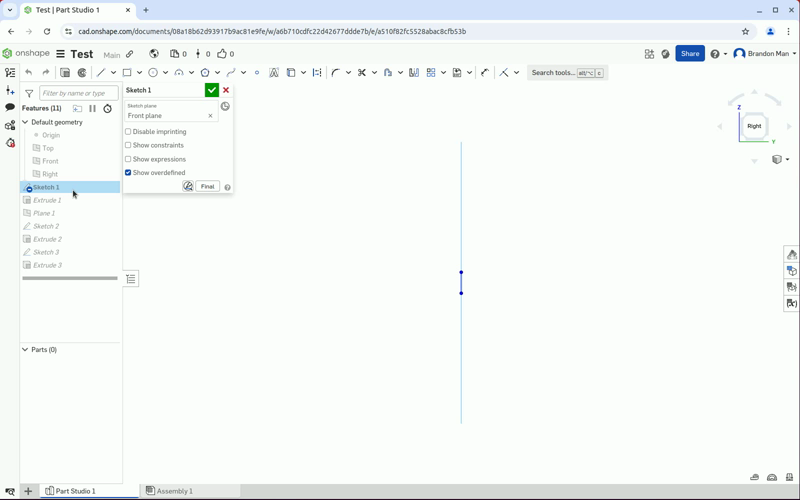
mouse_move(229, 92)
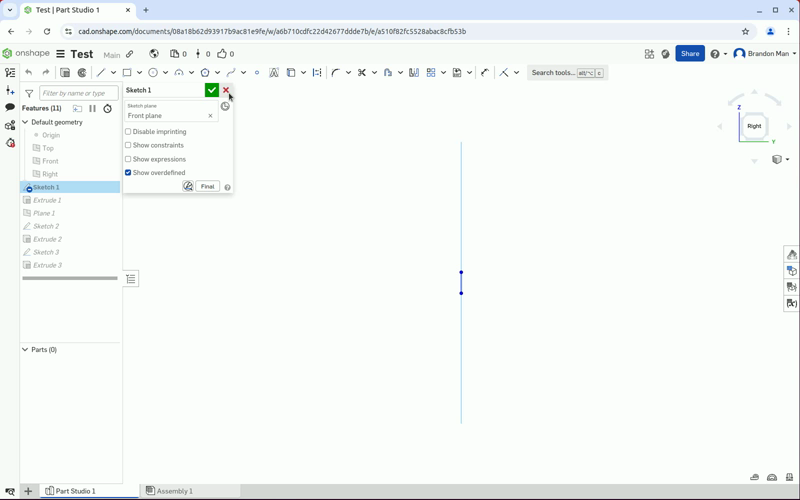
click(229, 92)
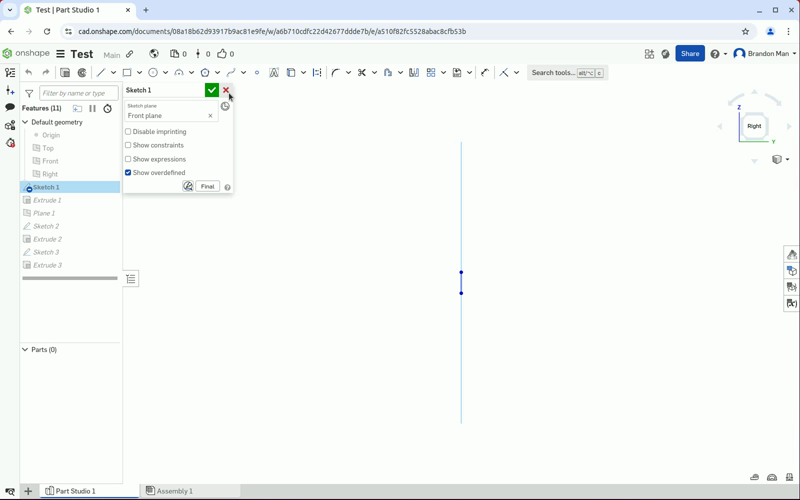
key(shift+s)
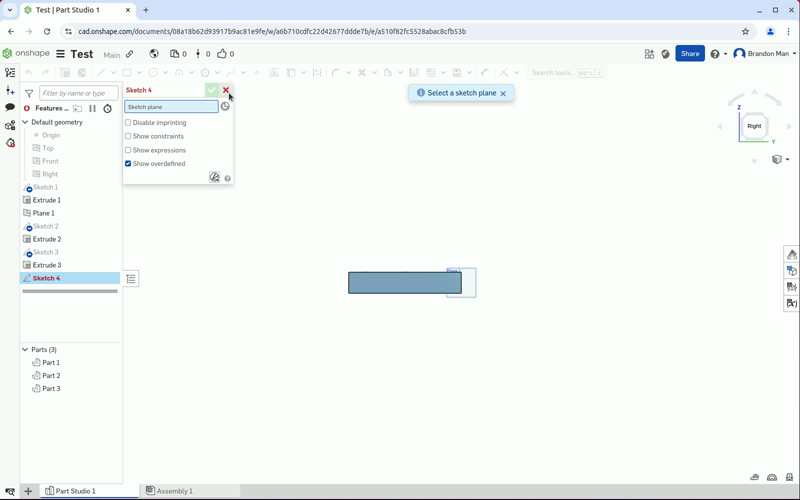
mouse_move(73, 215)
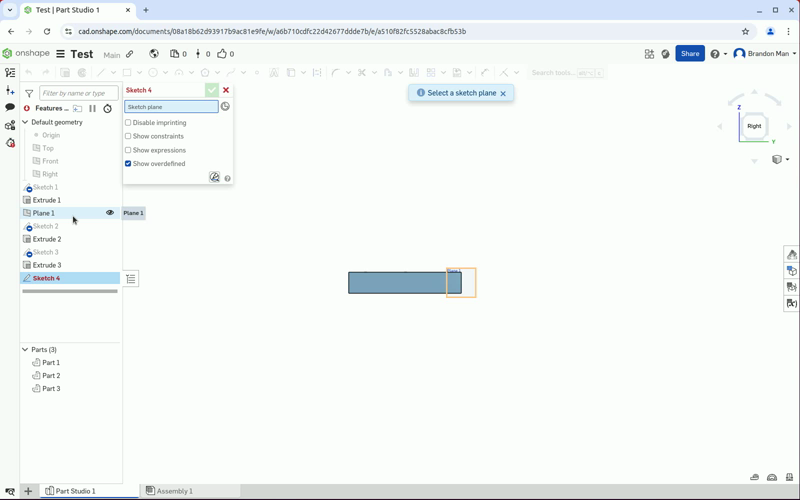
click(73, 215)
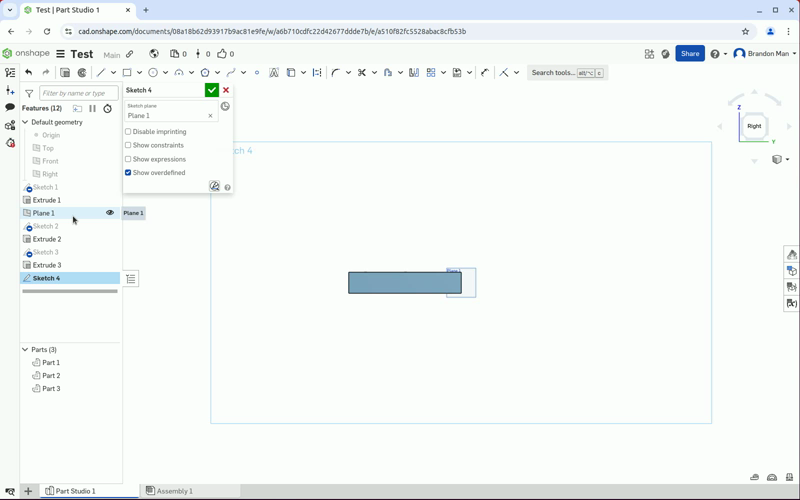
mouse_move(73, 352)
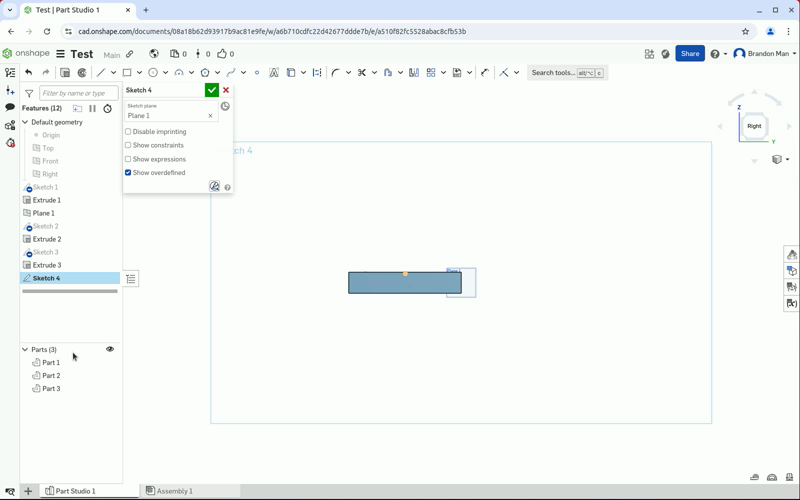
key(y)
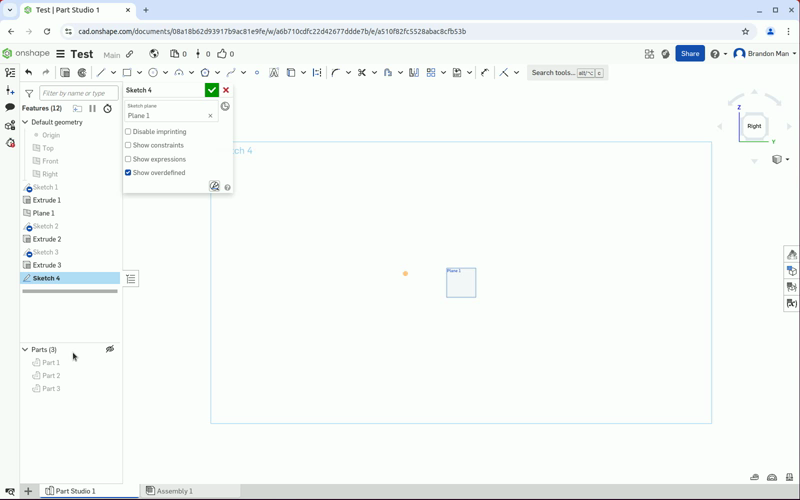
key(l)
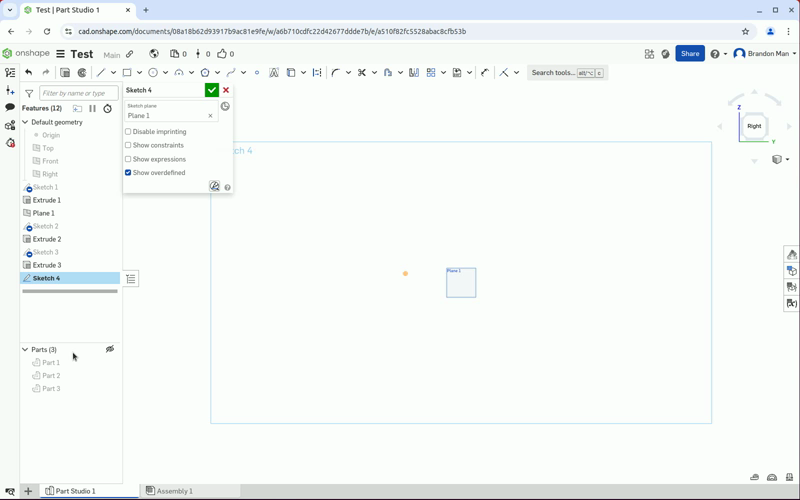
key_down(shift)
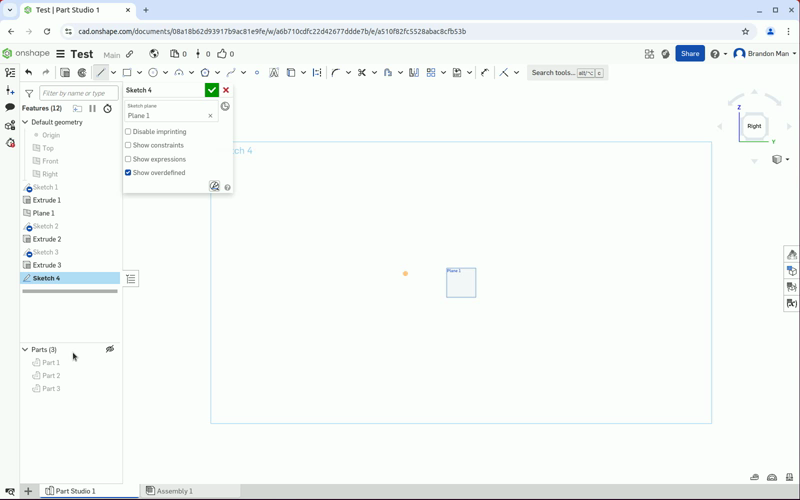
mouse_move(444, 274)
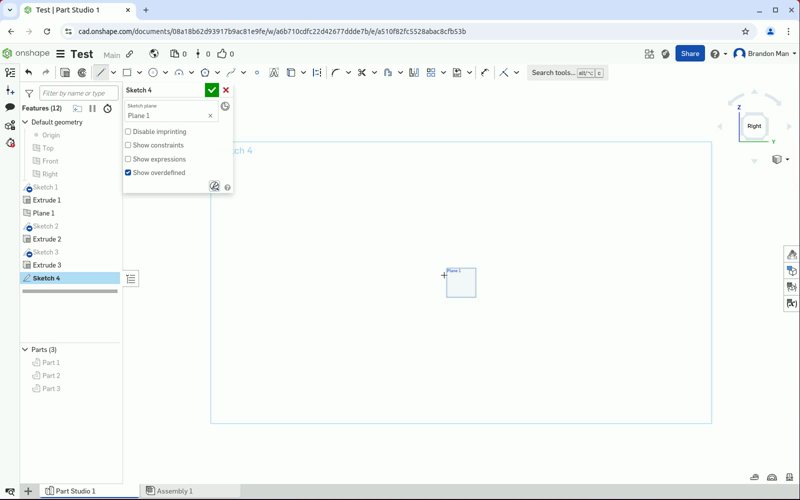
click(444, 274)
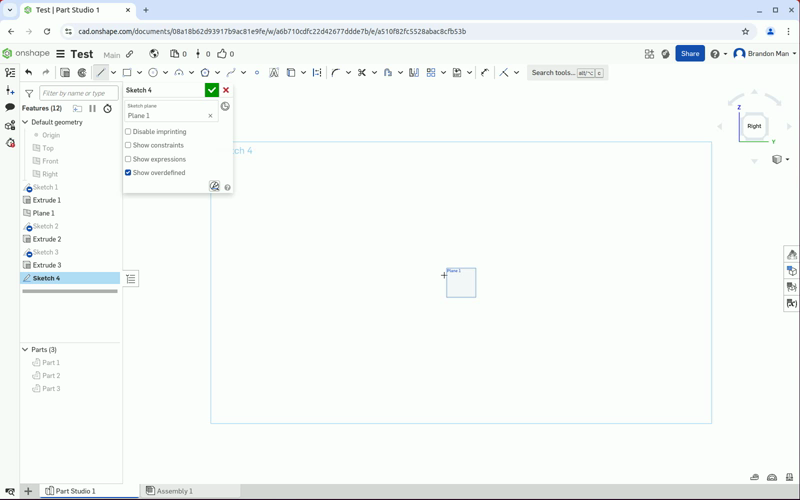
key_up(shift)
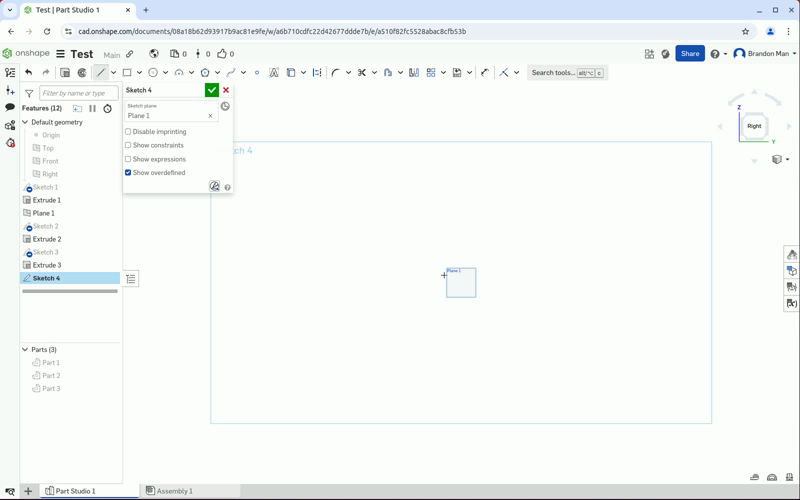
key_down(shift)
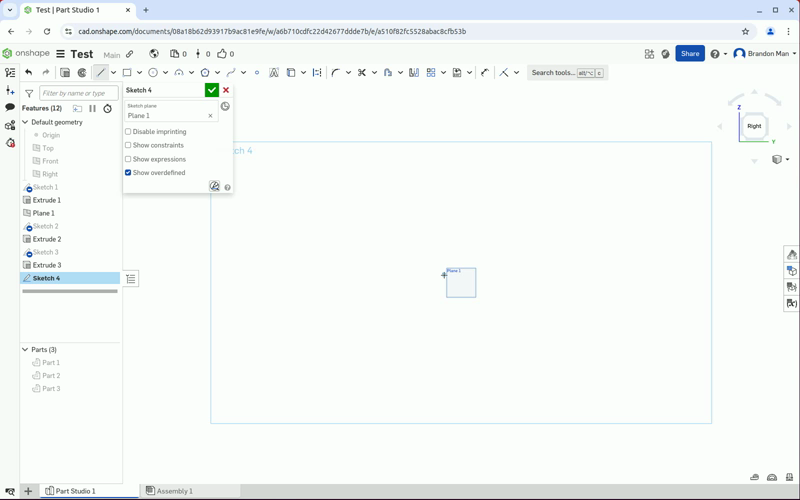
mouse_move(474, 274)
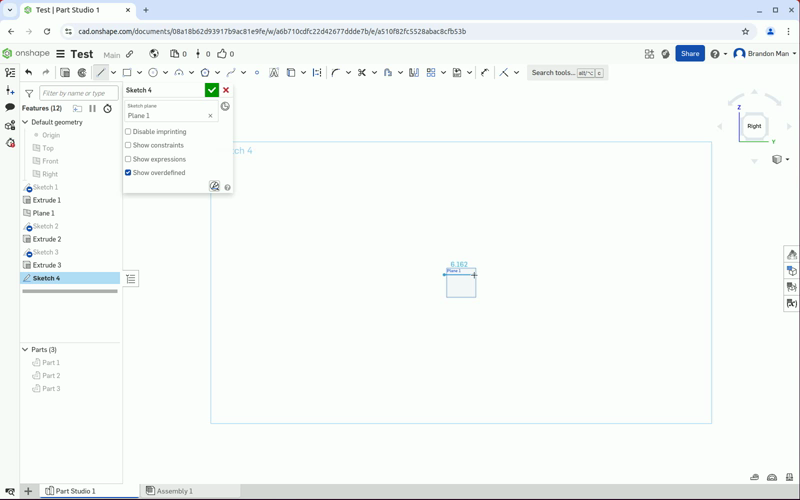
mouse_move(446, 274)
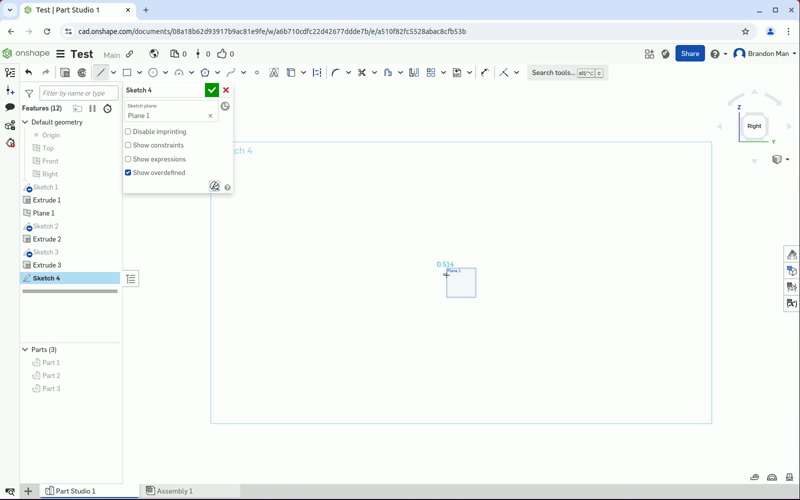
scroll(6)
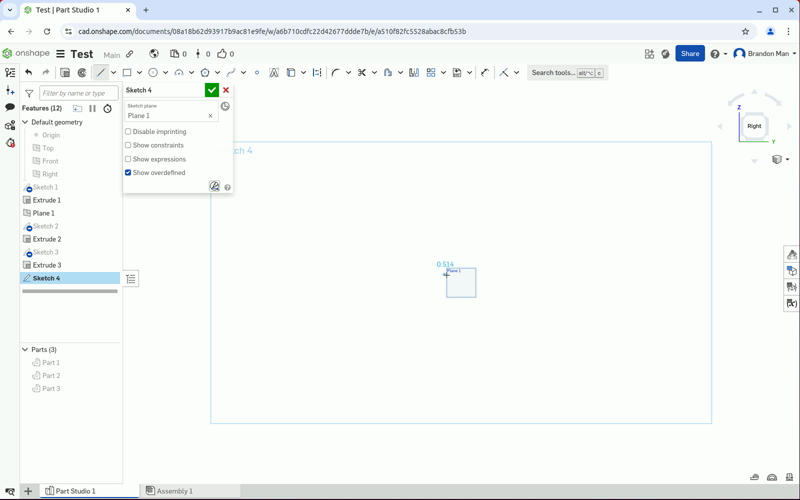
scroll(6)
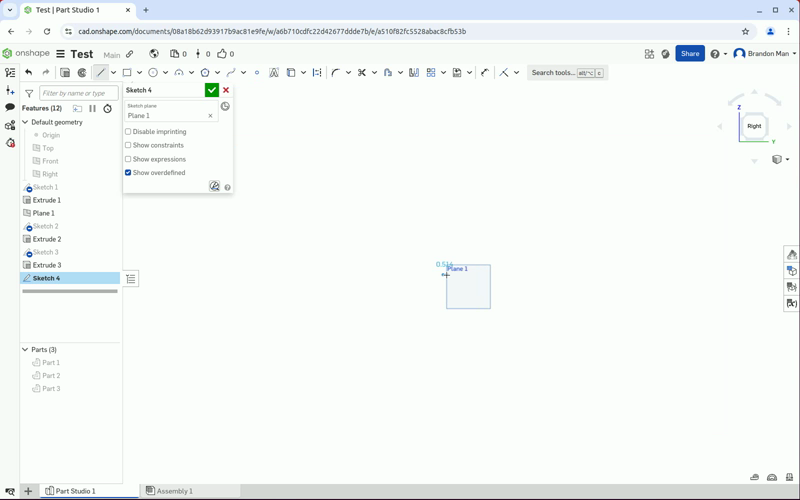
scroll(6)
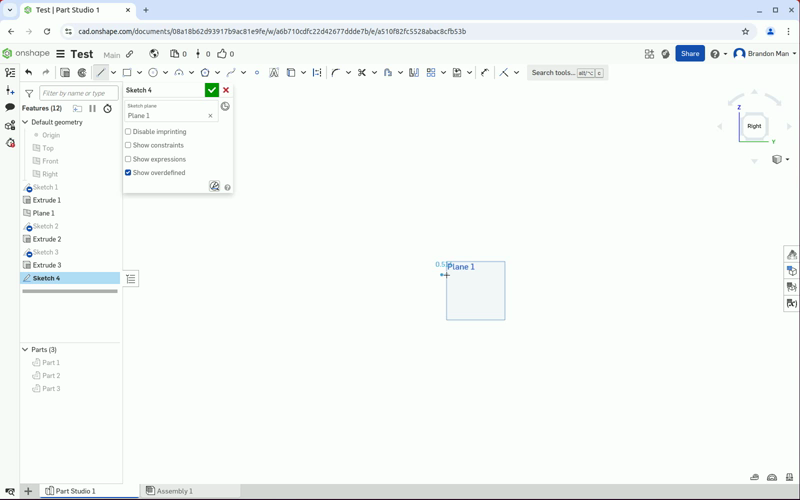
scroll(6)
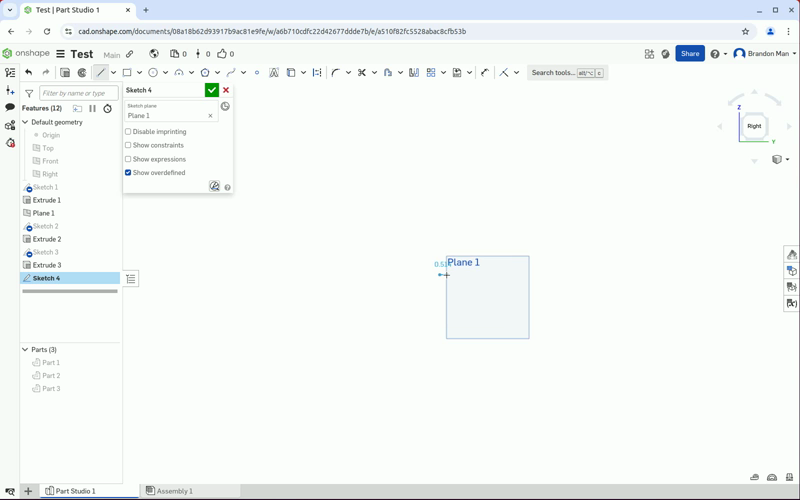
scroll(6)
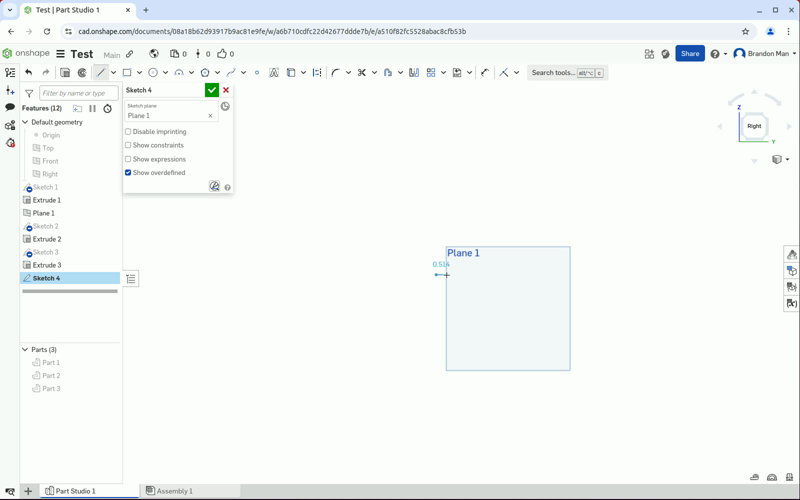
scroll(6)
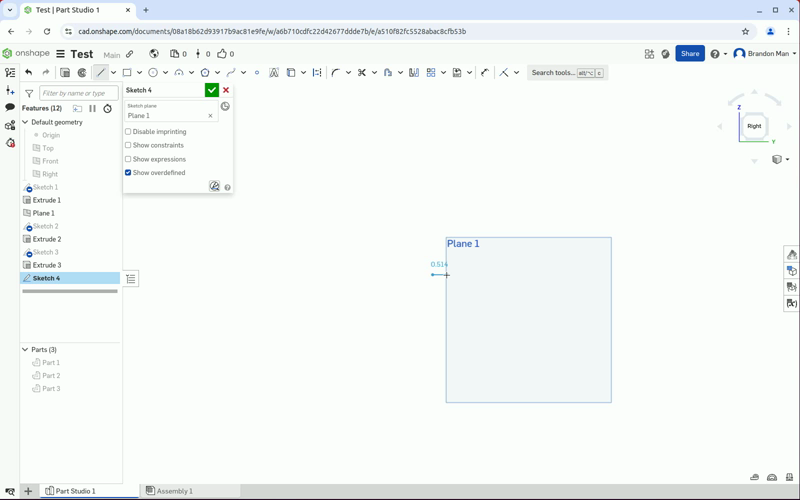
scroll(6)
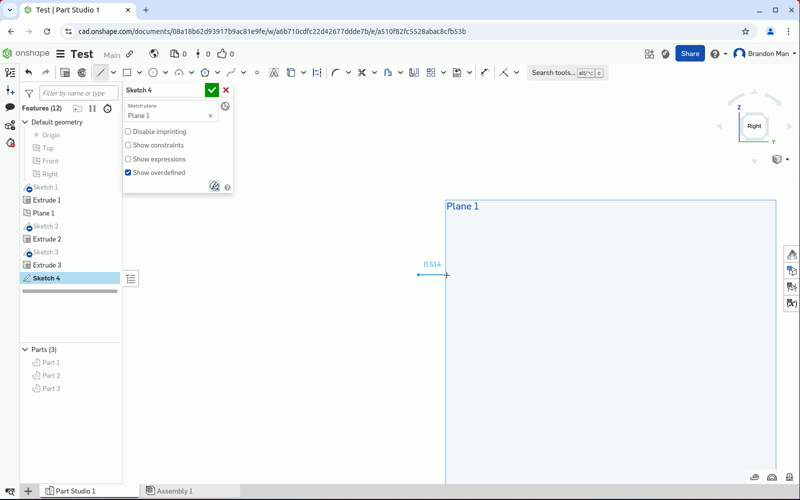
click(446, 274)
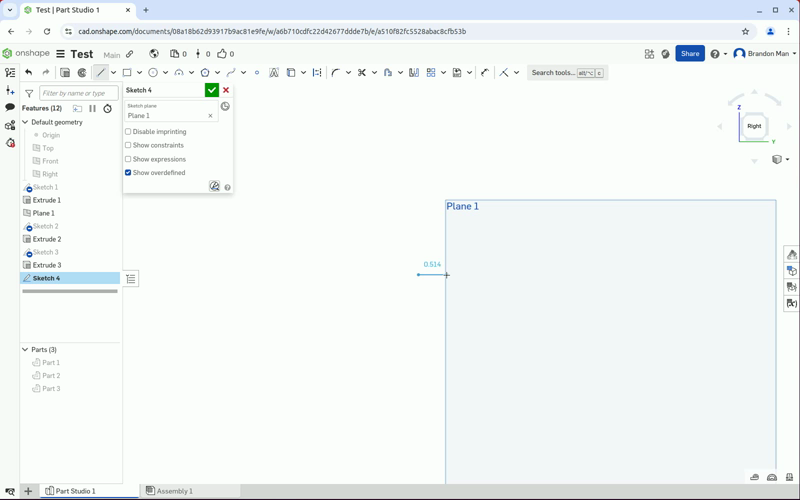
scroll(-6)
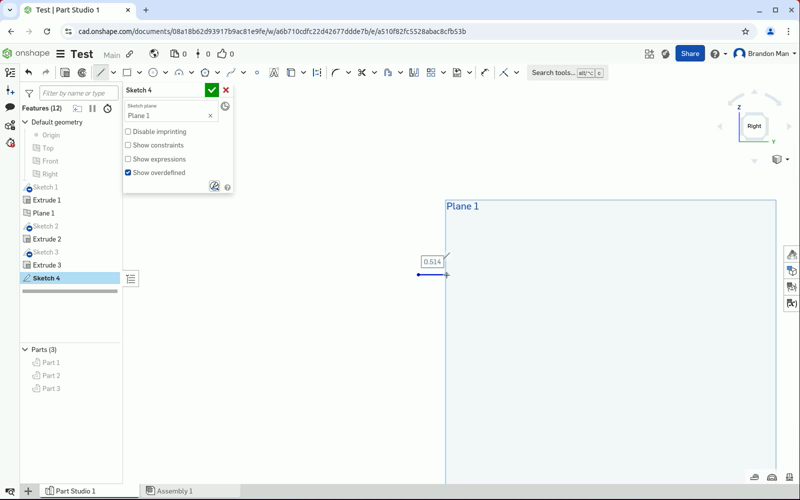
scroll(-6)
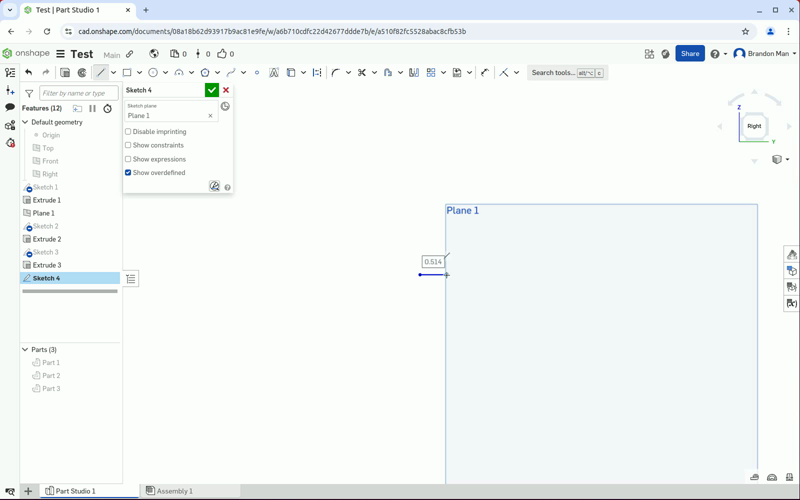
scroll(-6)
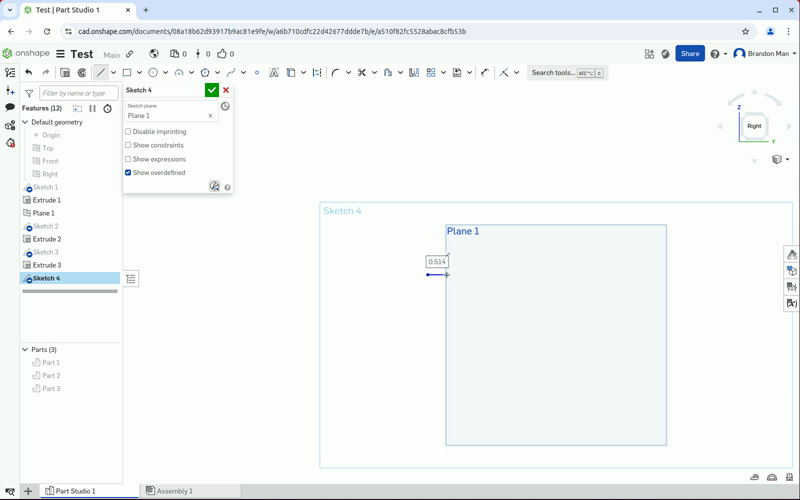
scroll(-6)
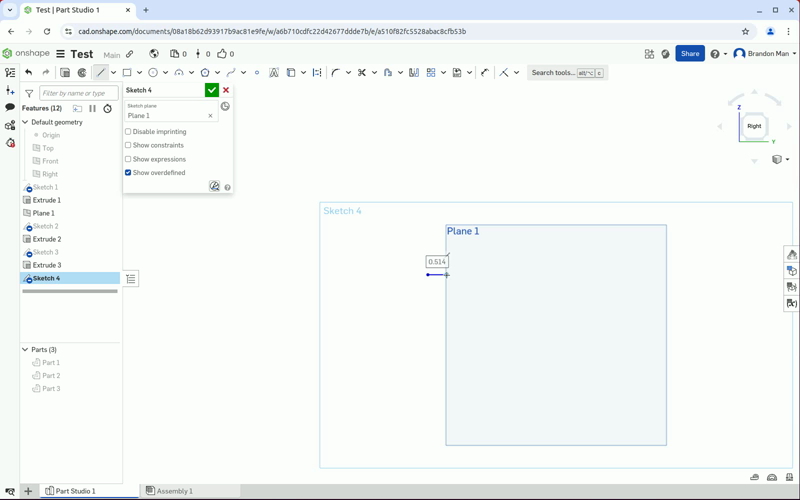
scroll(-6)
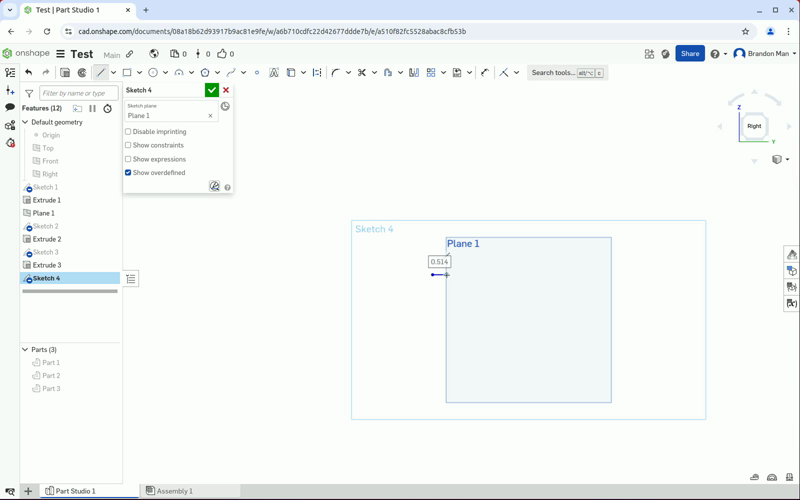
scroll(-6)
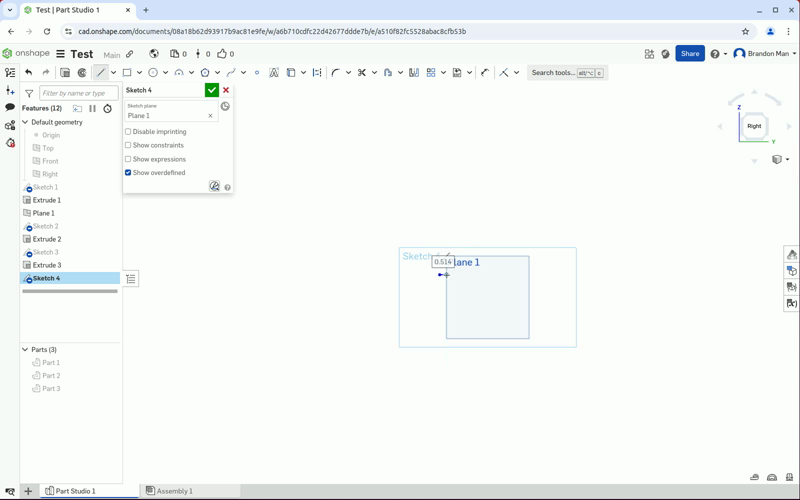
scroll(-6)
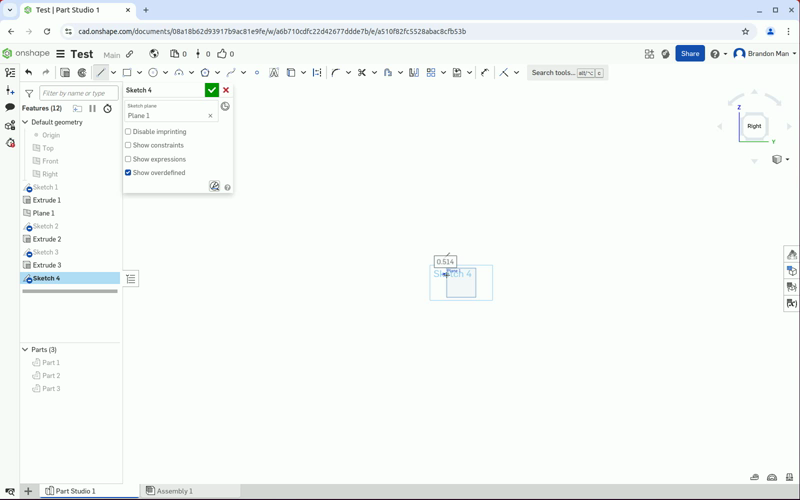
key_up(shift)
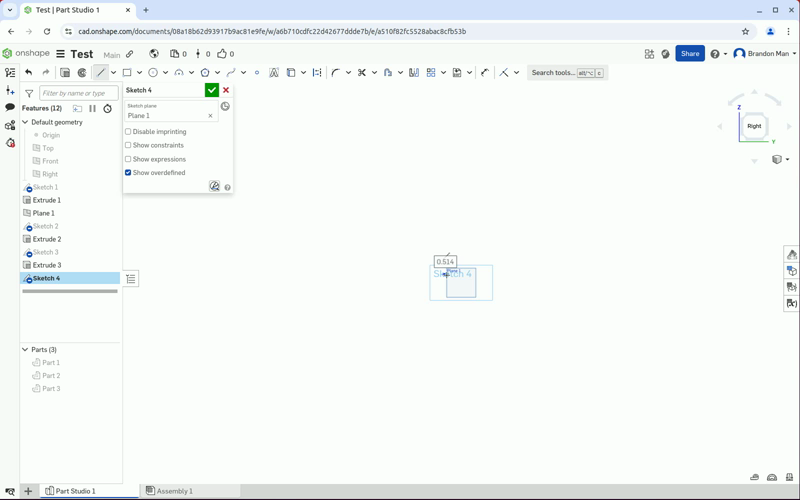
key_down(shift)
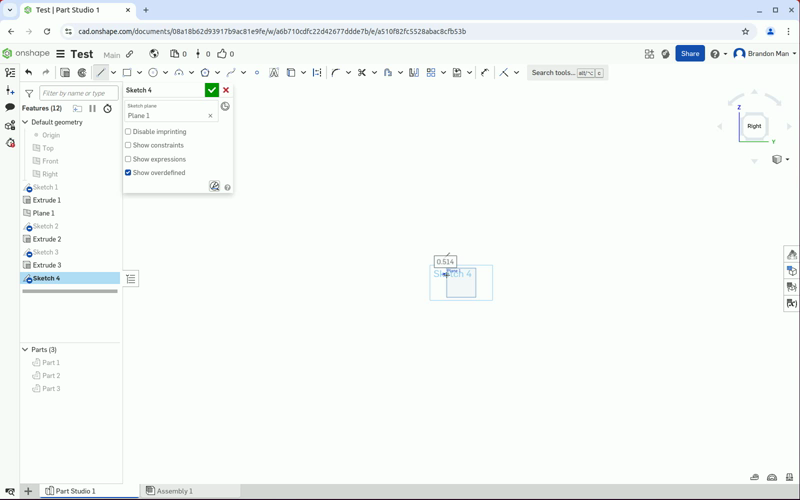
mouse_move(476, 274)
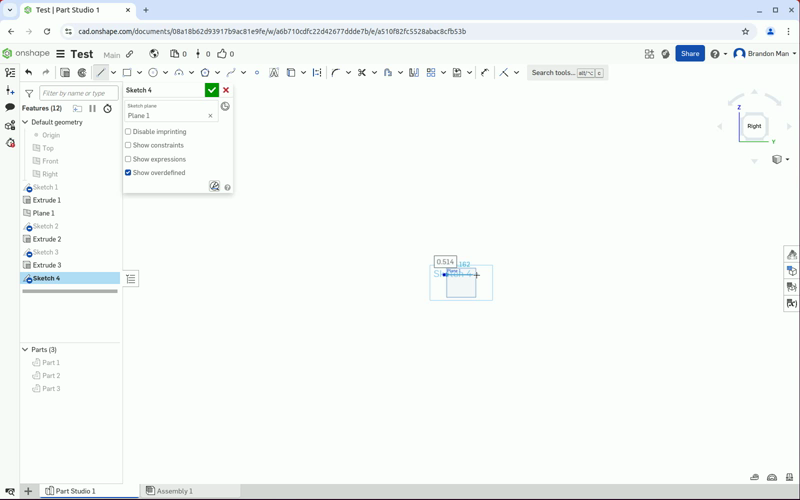
mouse_move(446, 272)
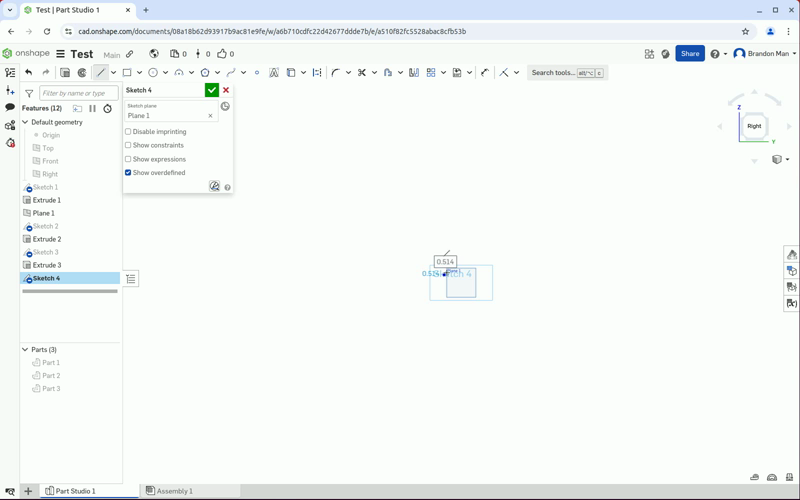
scroll(6)
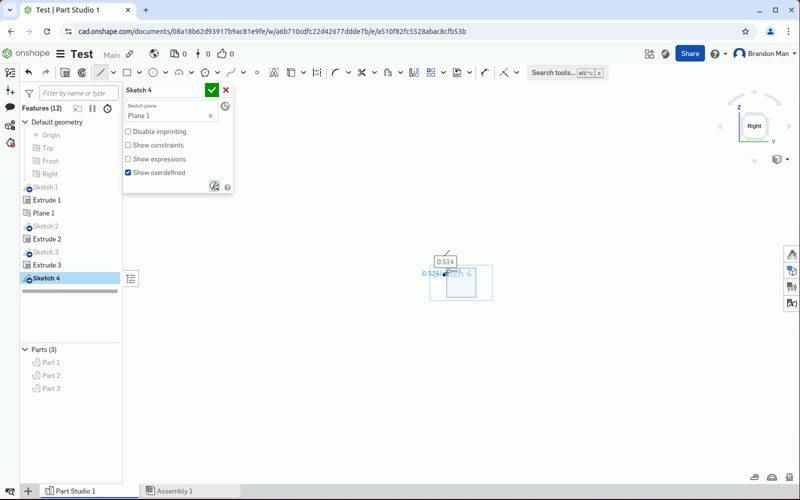
scroll(6)
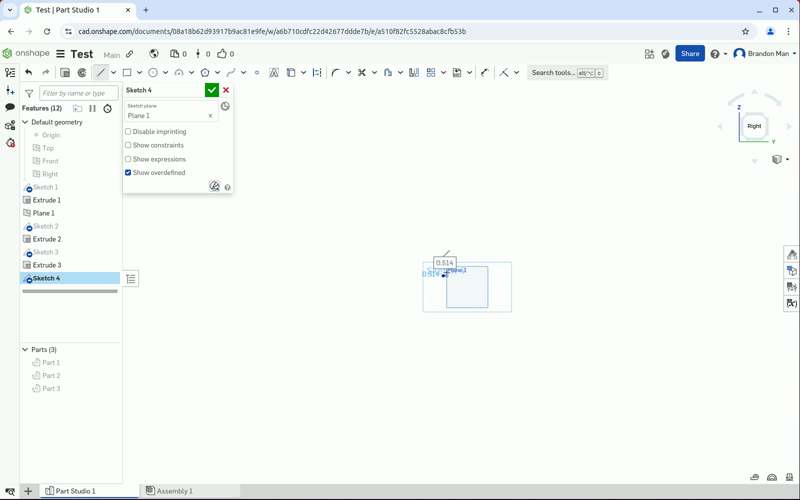
scroll(6)
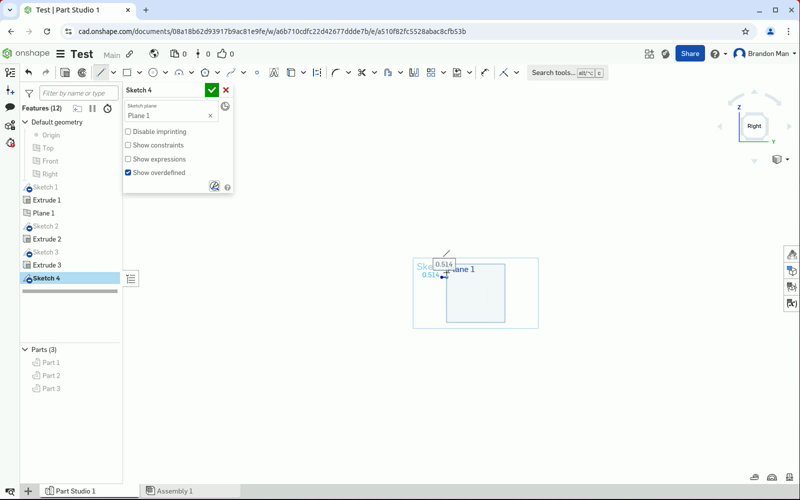
scroll(6)
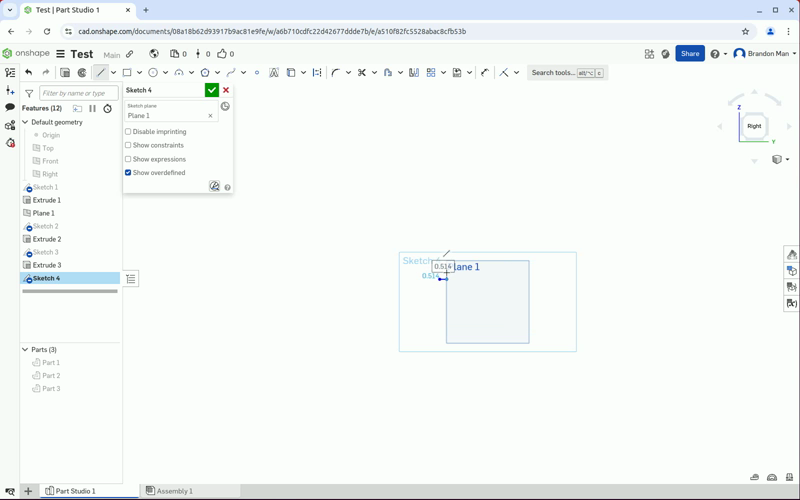
scroll(6)
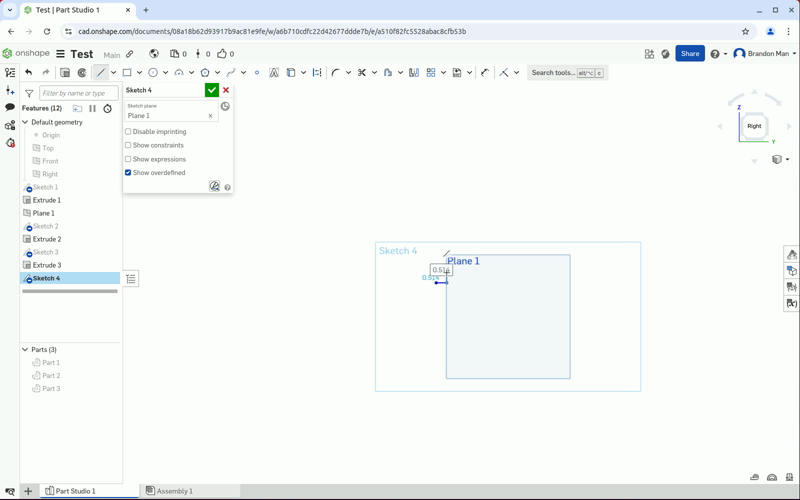
scroll(6)
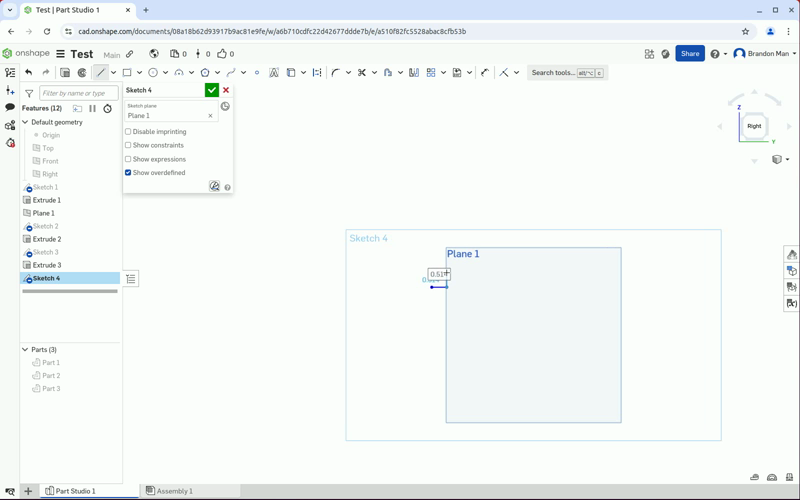
scroll(6)
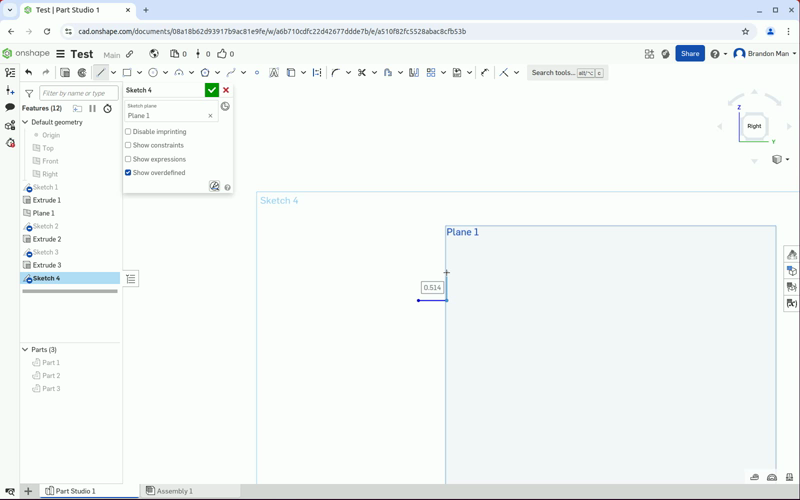
click(446, 272)
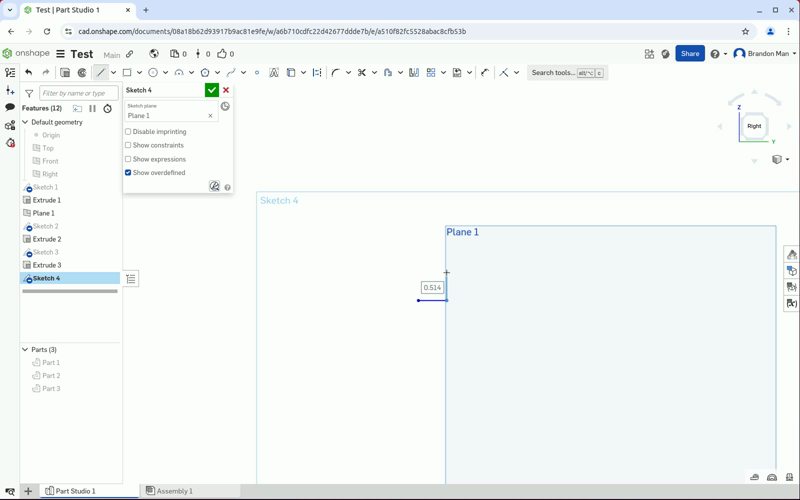
scroll(-6)
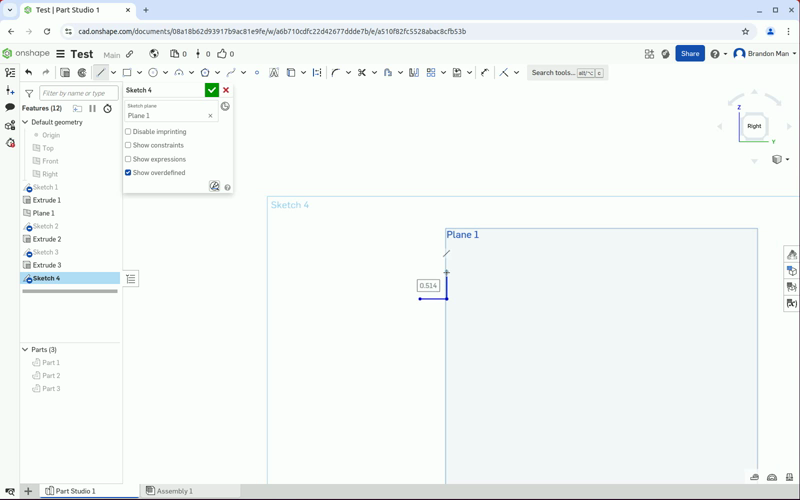
scroll(-6)
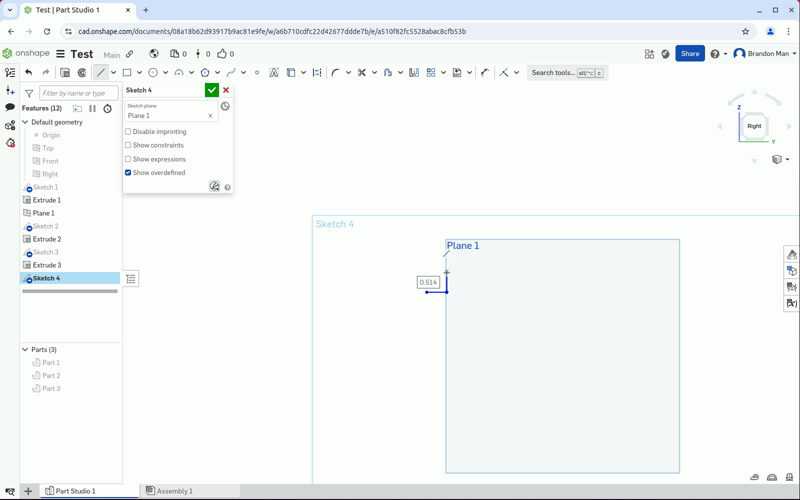
scroll(-6)
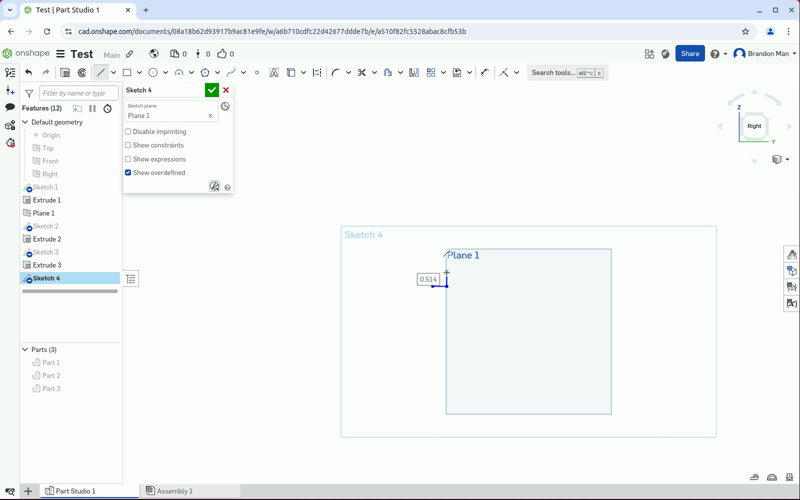
scroll(-6)
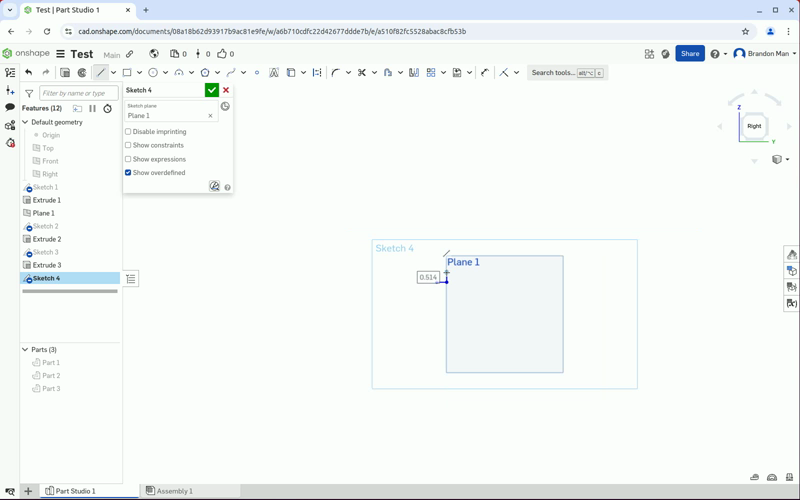
scroll(-6)
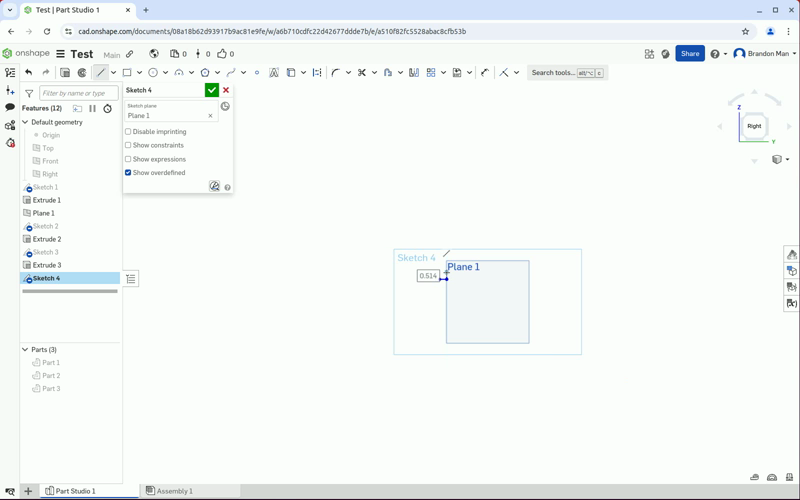
scroll(-6)
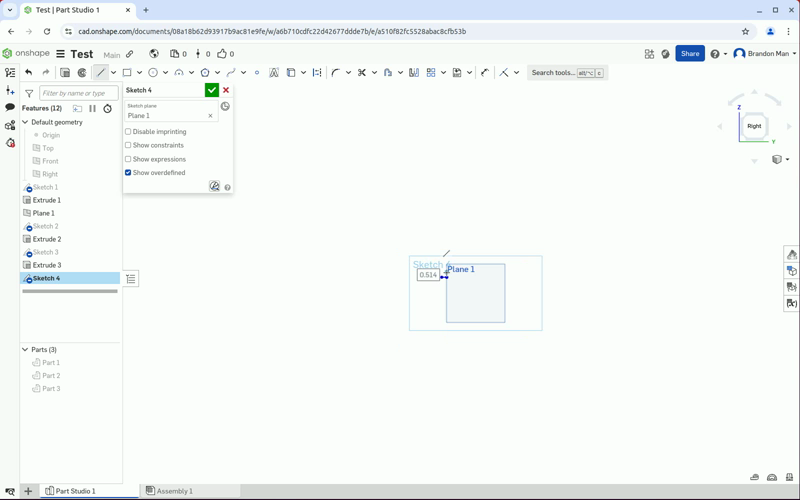
scroll(-6)
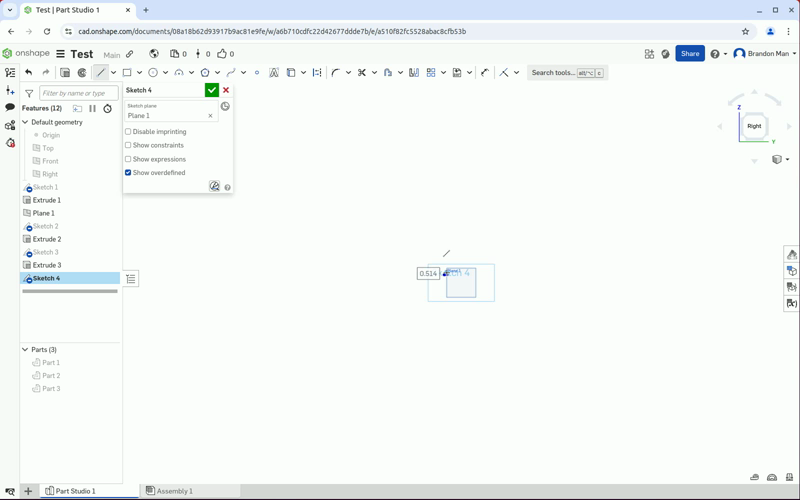
key_up(shift)
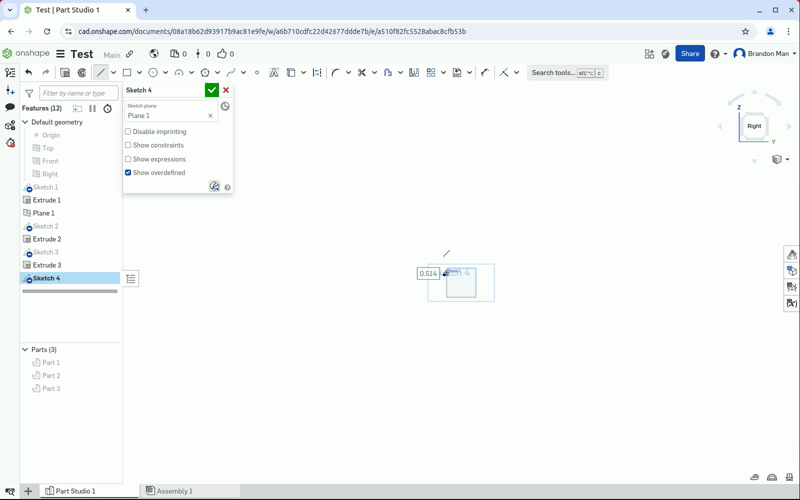
key_down(shift)
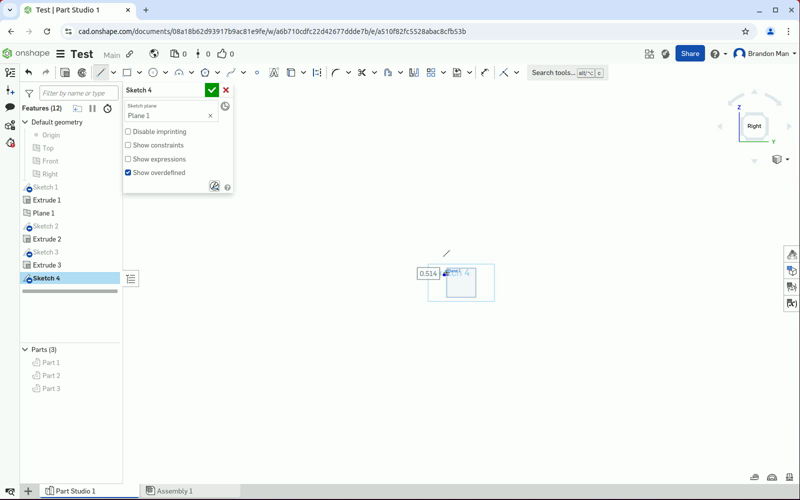
mouse_move(476, 272)
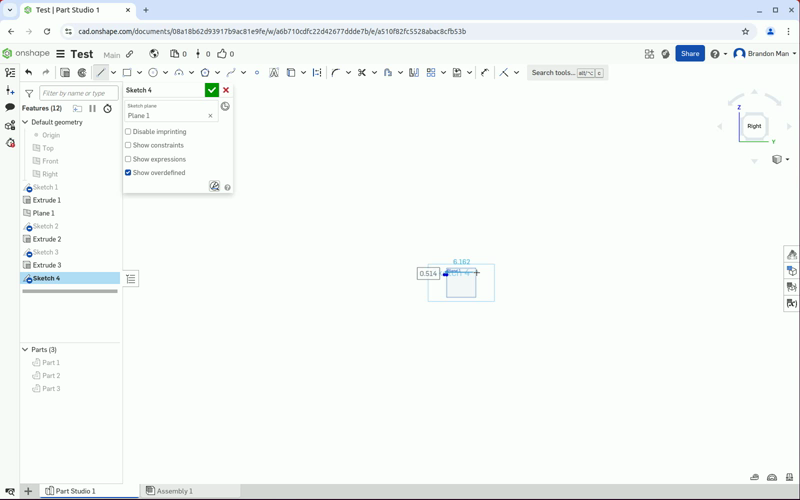
mouse_move(444, 272)
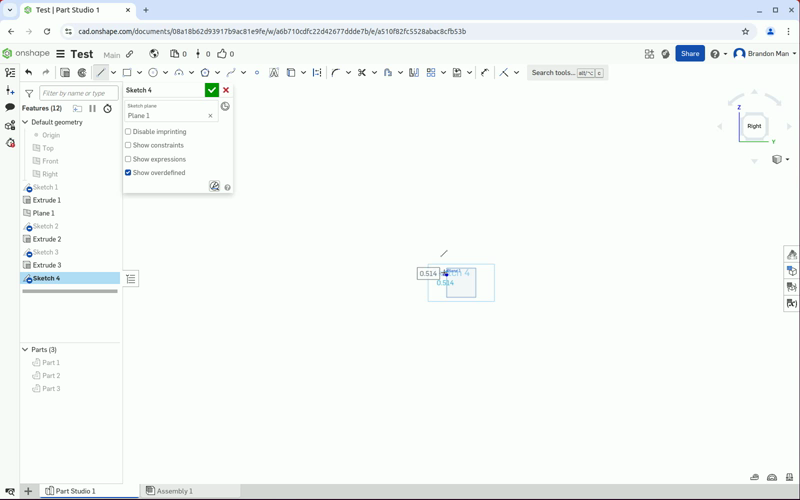
scroll(6)
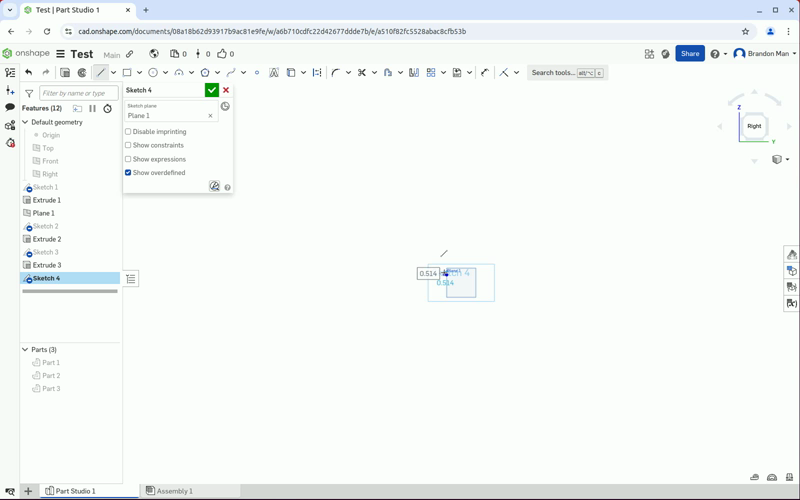
scroll(6)
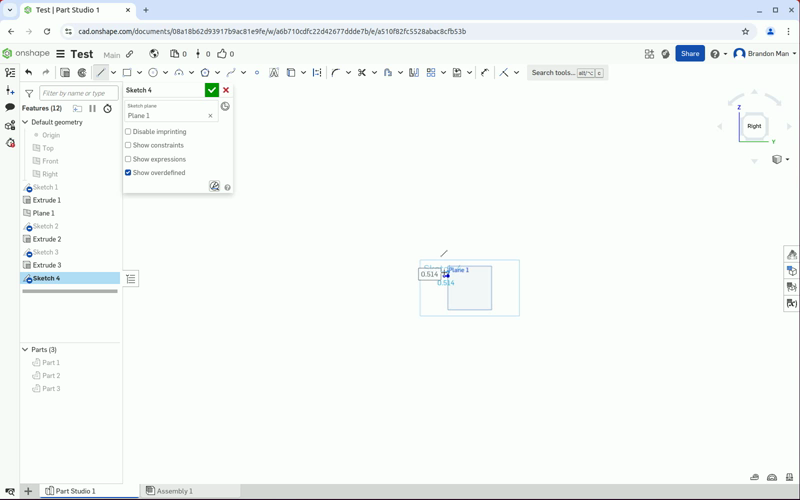
scroll(6)
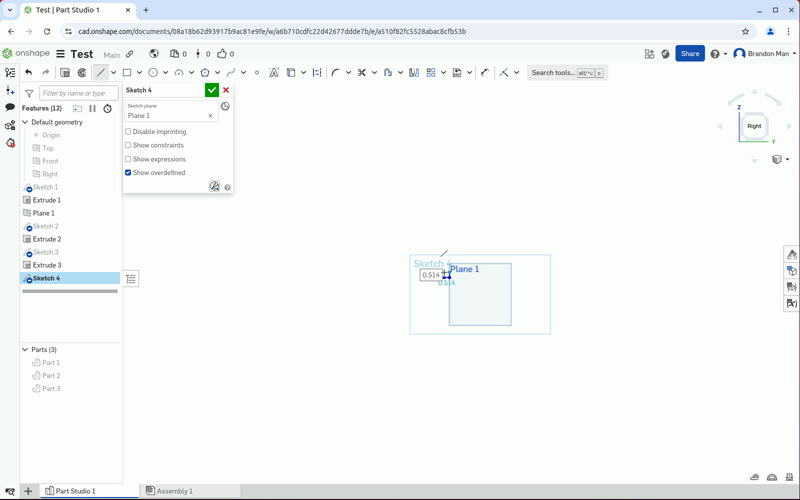
scroll(6)
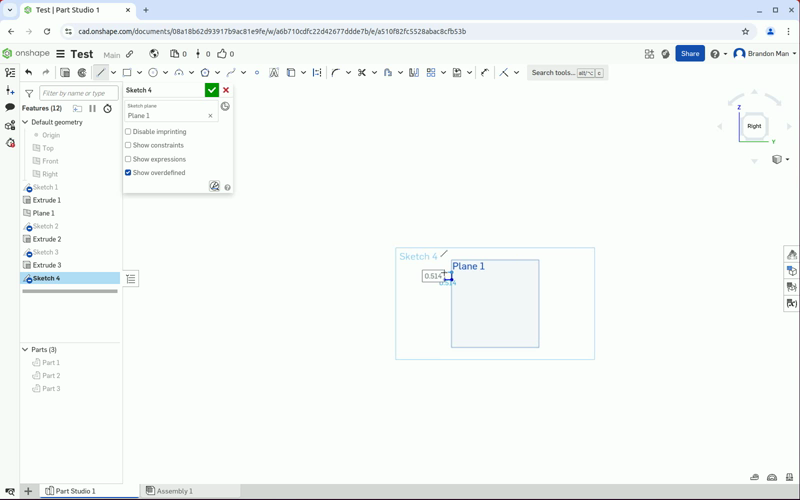
scroll(6)
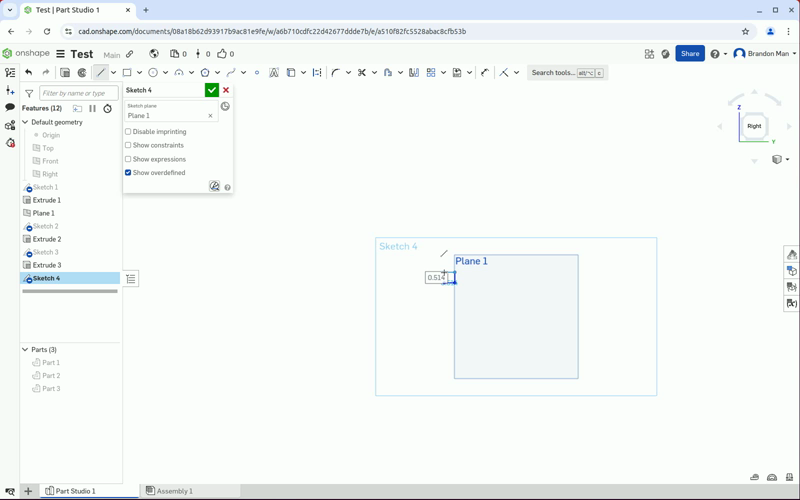
scroll(6)
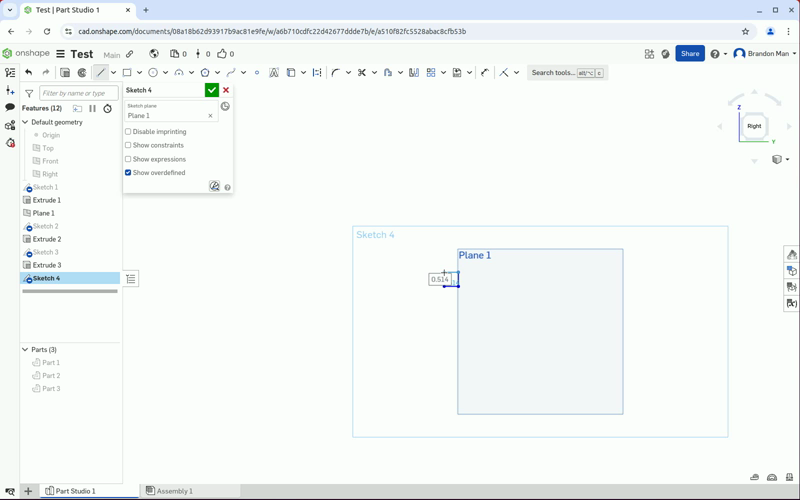
scroll(6)
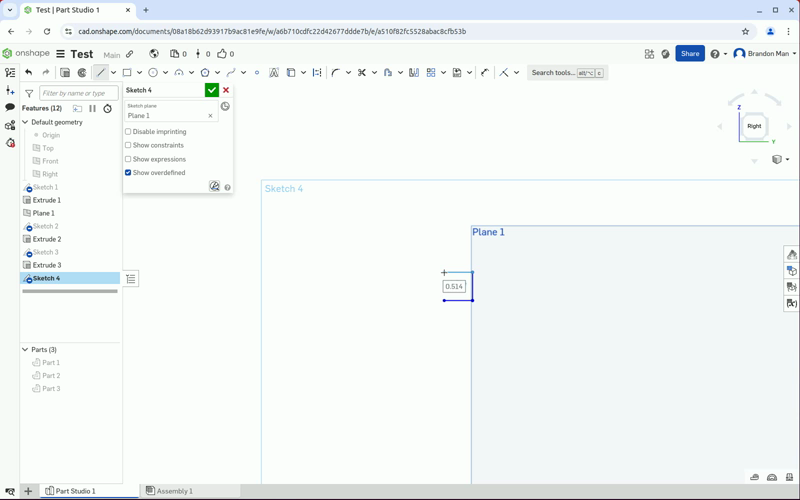
click(444, 272)
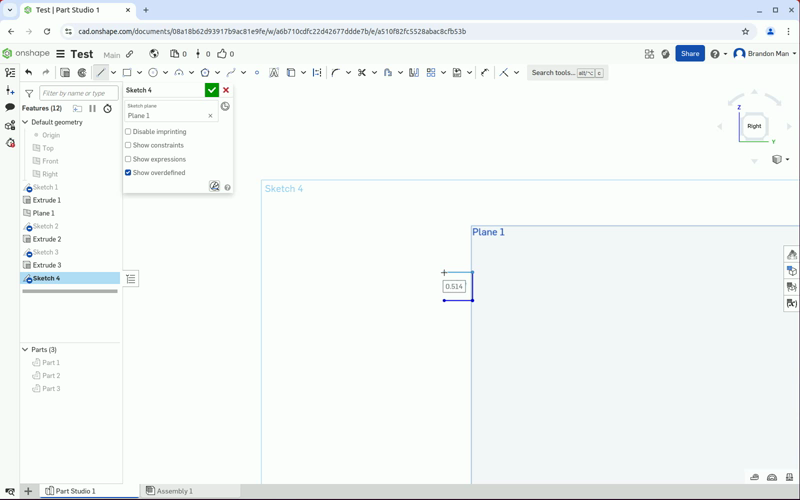
scroll(-6)
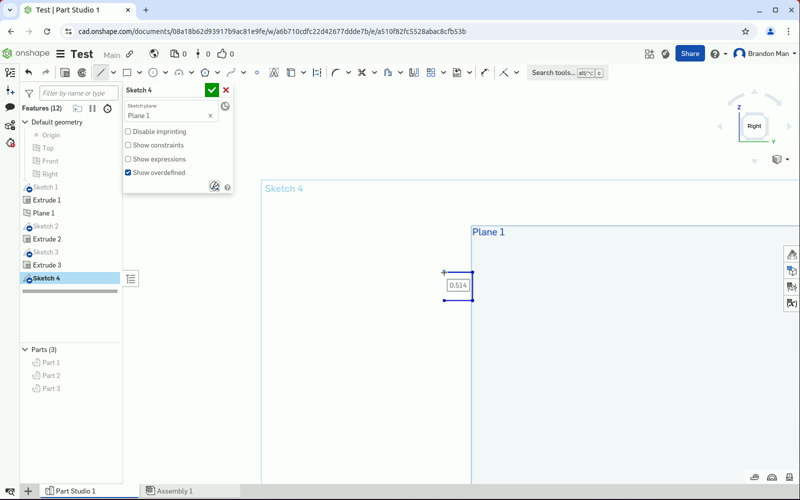
scroll(-6)
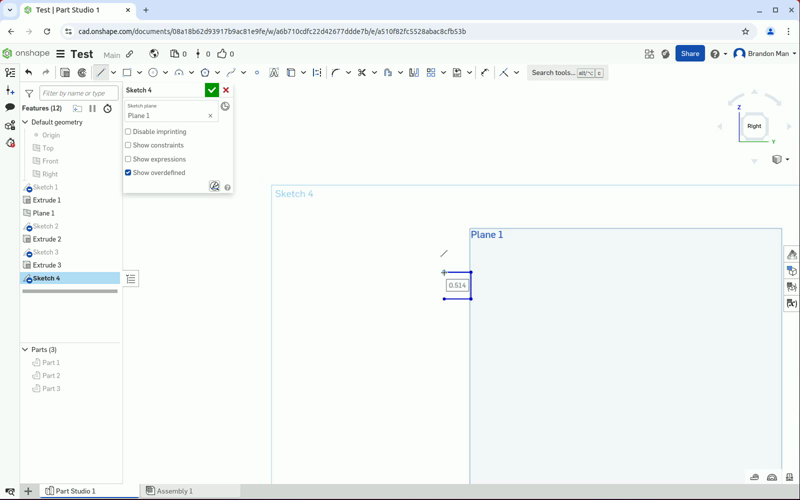
scroll(-6)
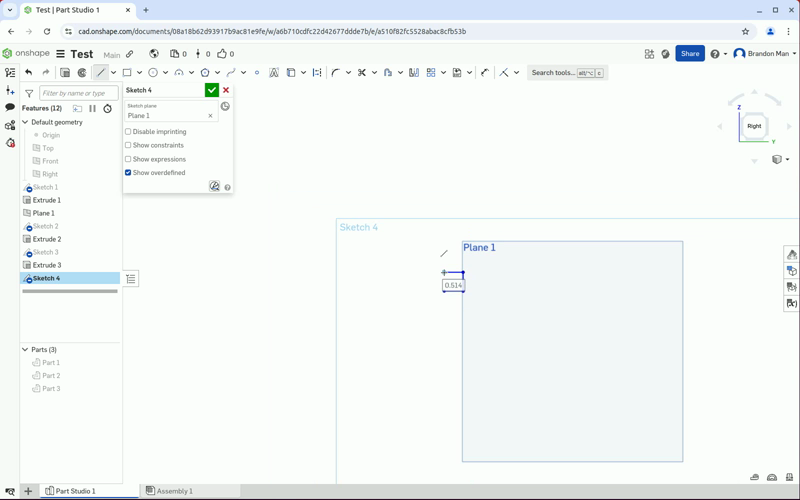
scroll(-6)
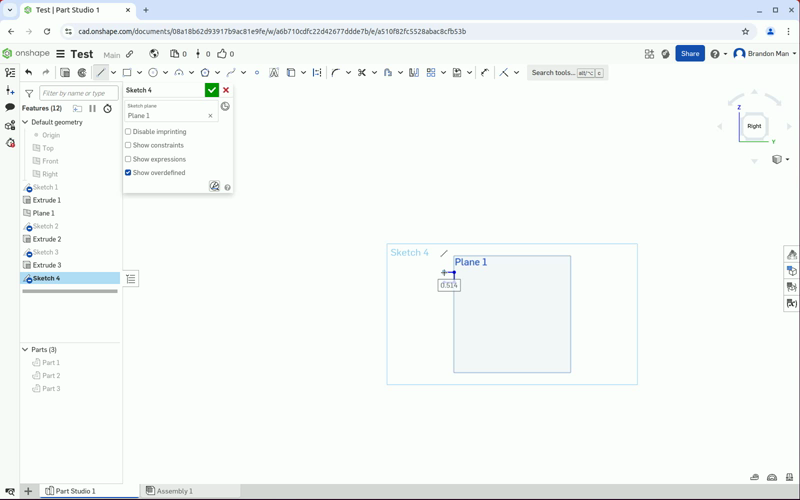
scroll(-6)
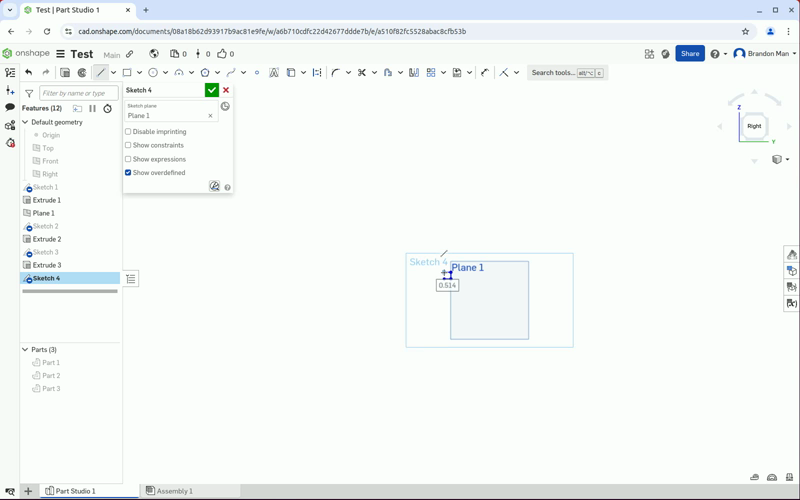
scroll(-6)
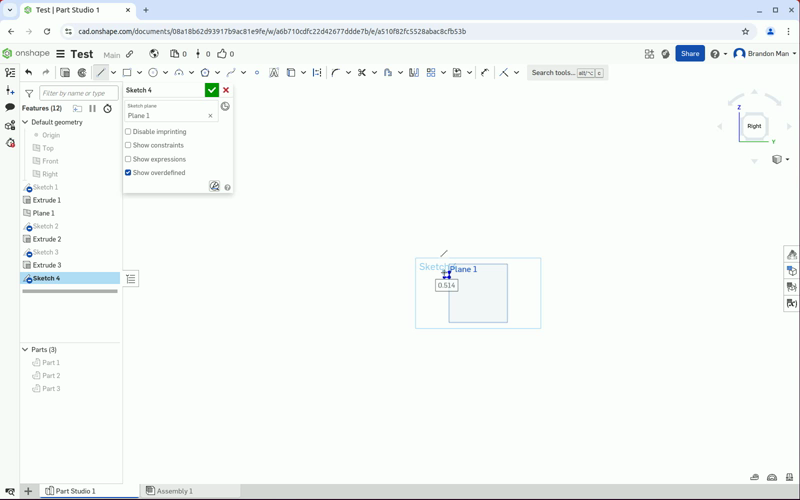
scroll(-6)
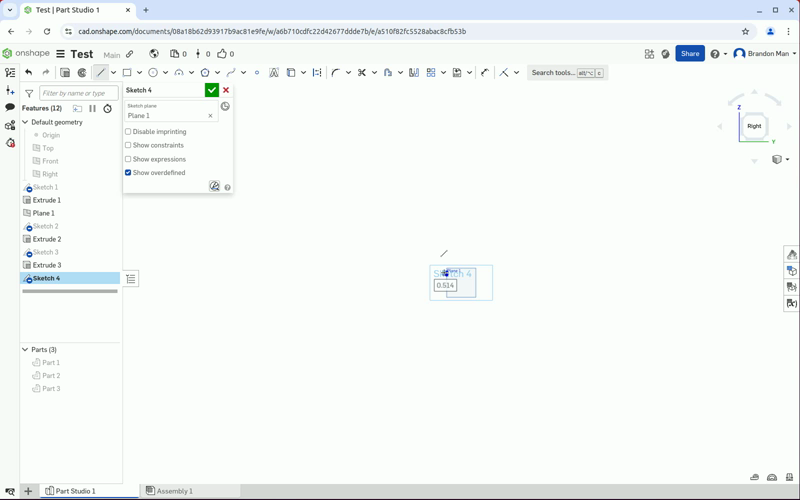
key_up(shift)
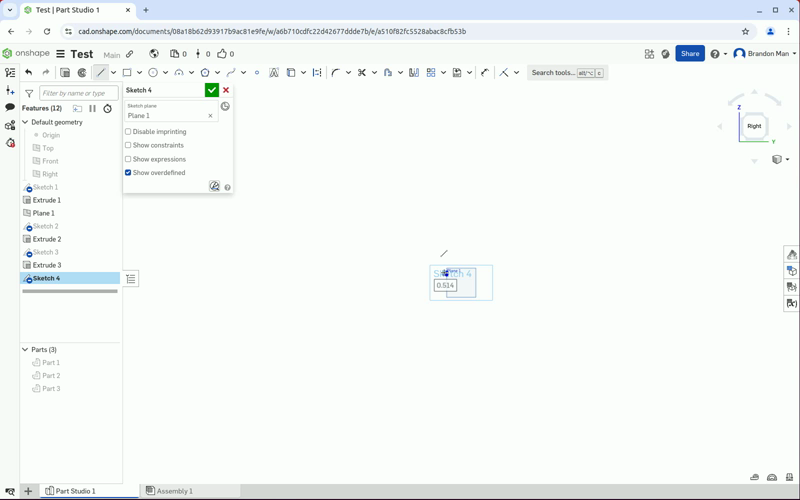
mouse_move(474, 272)
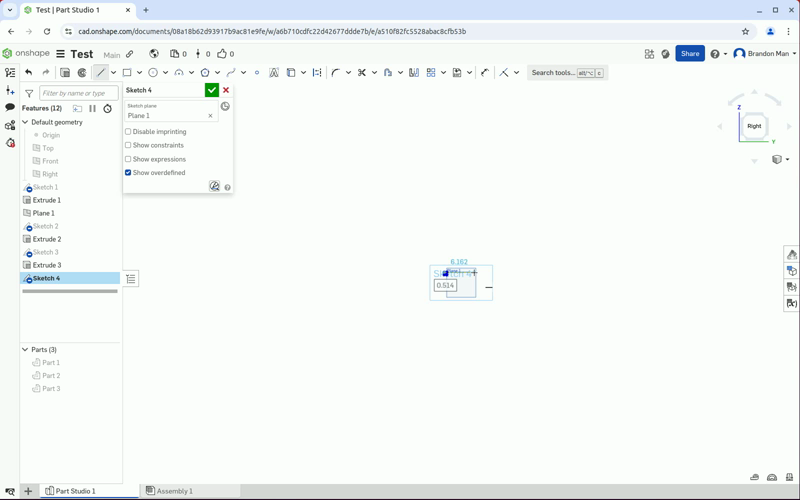
key_down(shift)
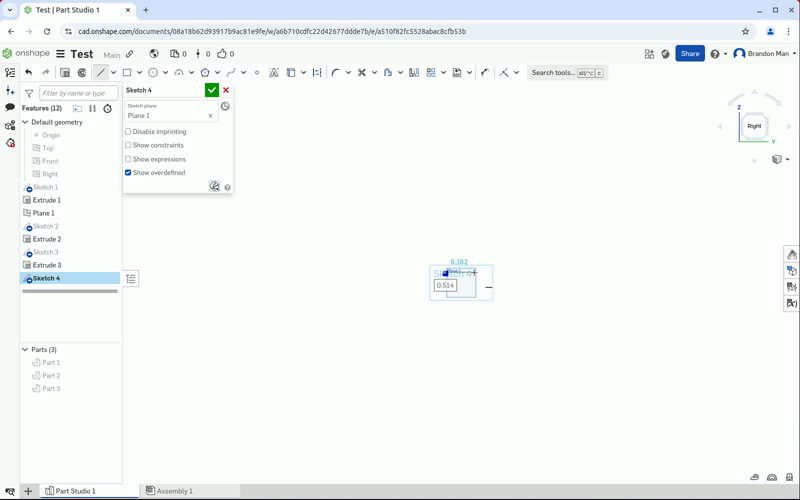
mouse_move(444, 274)
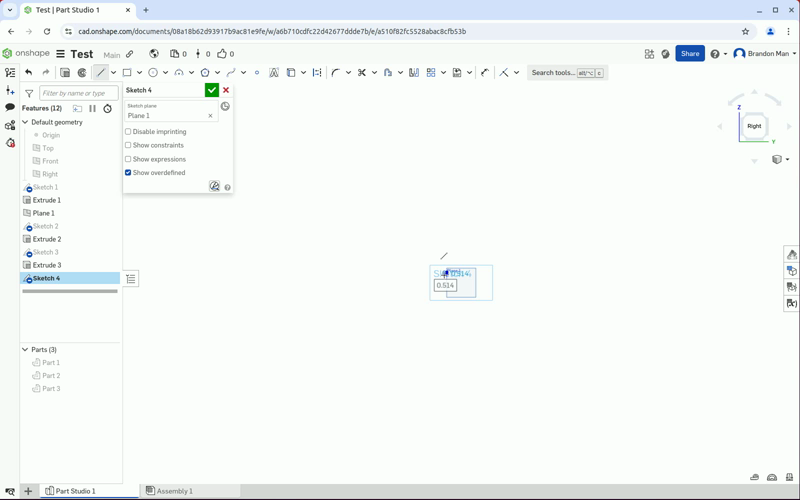
scroll(6)
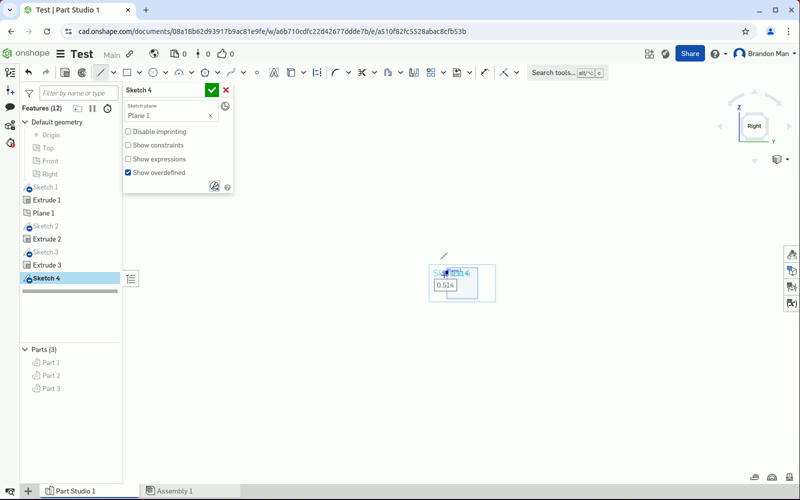
scroll(6)
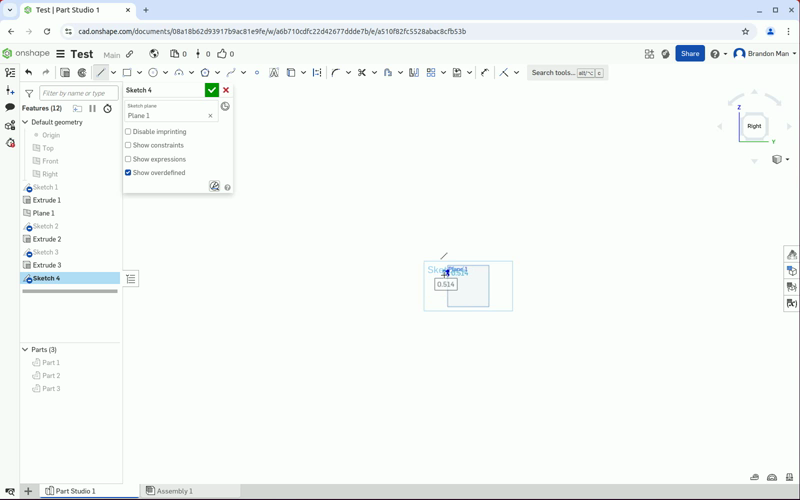
scroll(6)
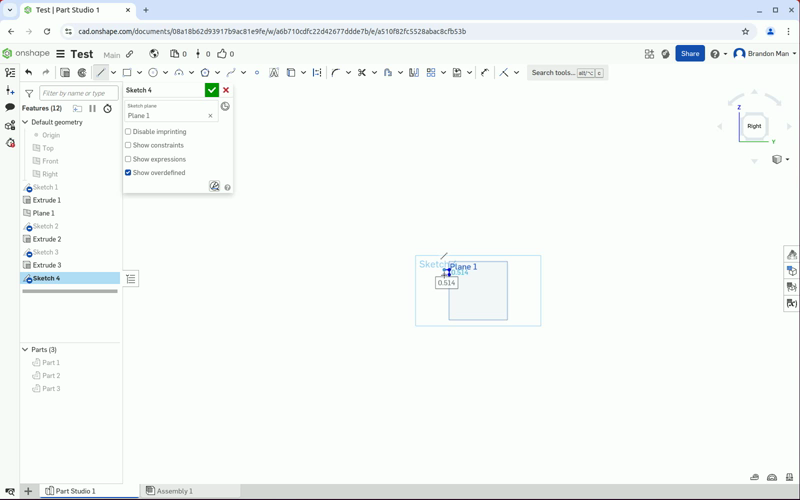
scroll(6)
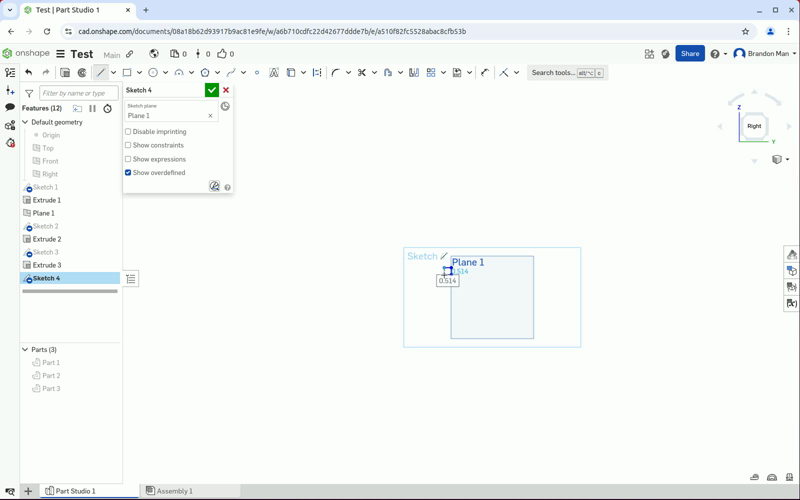
scroll(6)
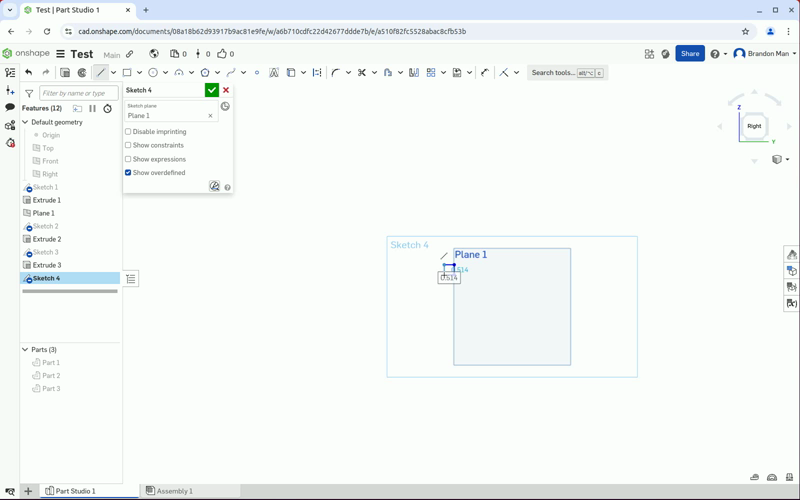
scroll(6)
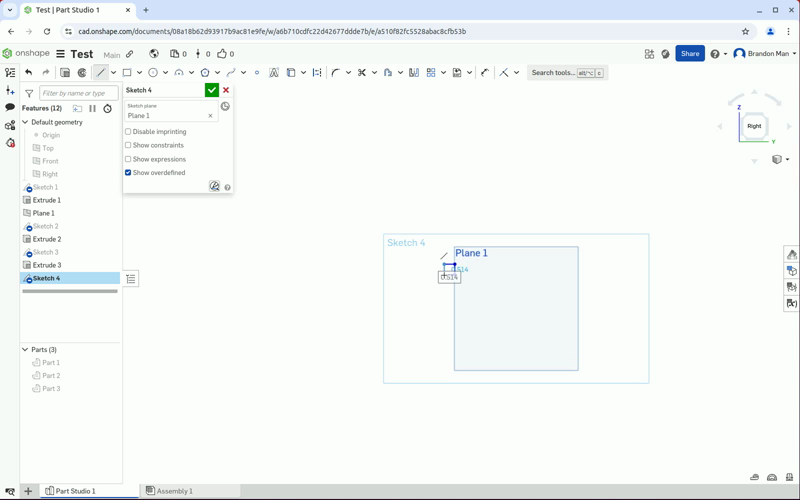
scroll(6)
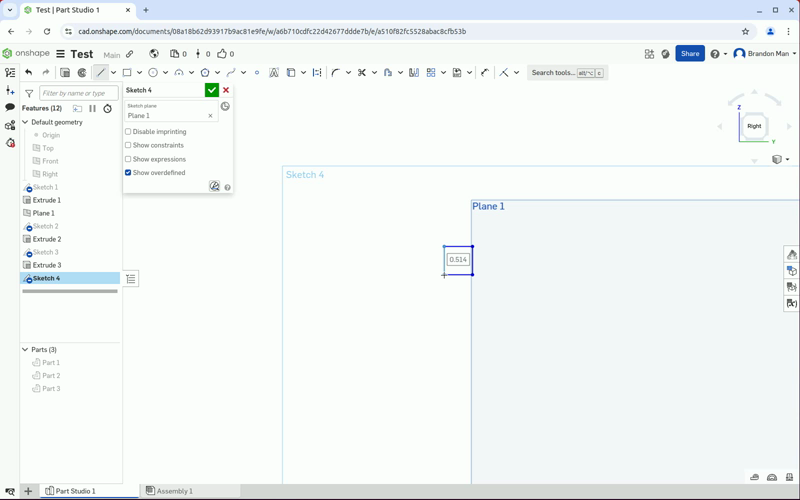
key_up(shift)
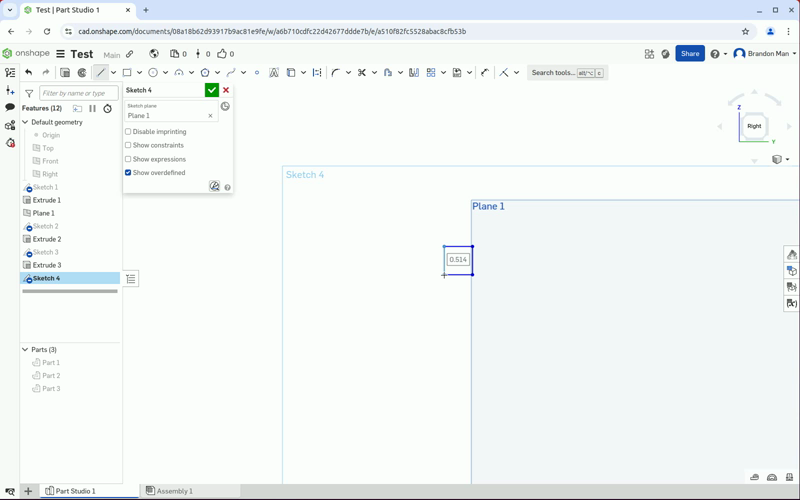
click(444, 274)
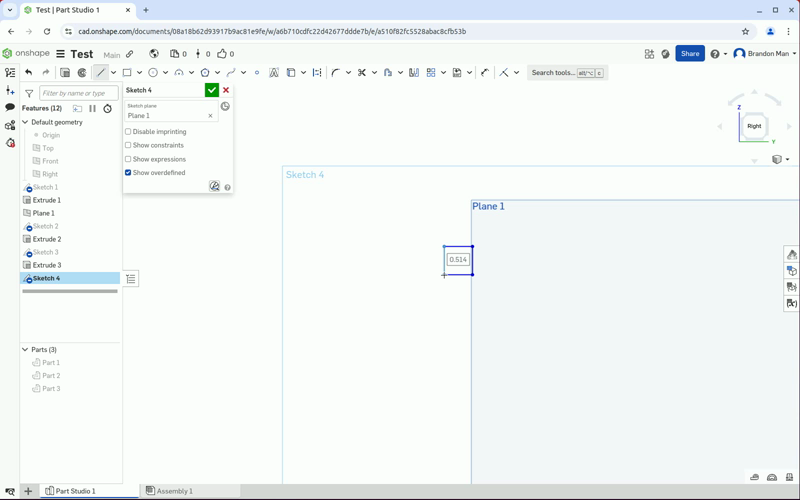
scroll(-6)
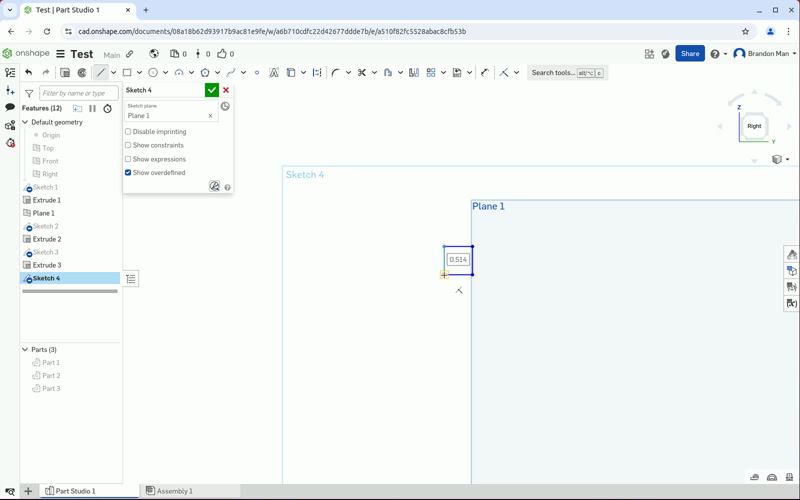
scroll(-6)
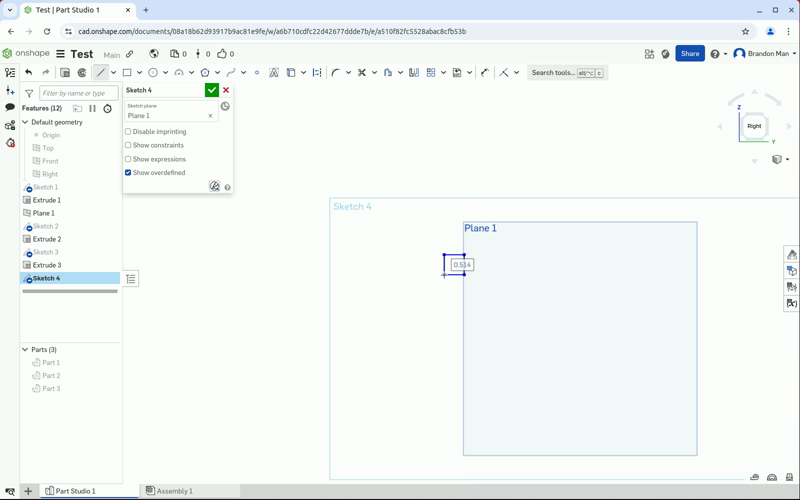
scroll(-6)
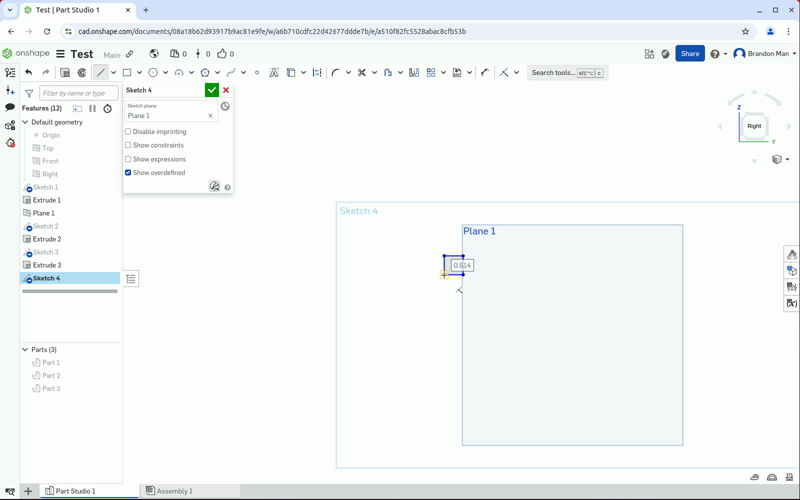
scroll(-6)
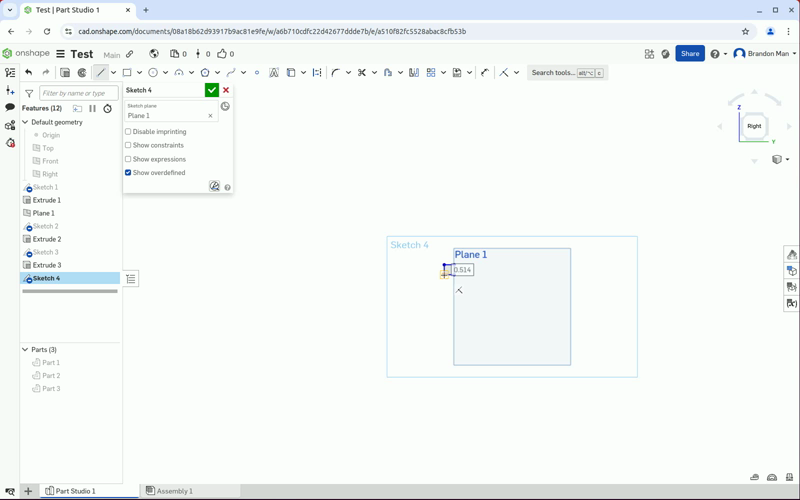
scroll(-6)
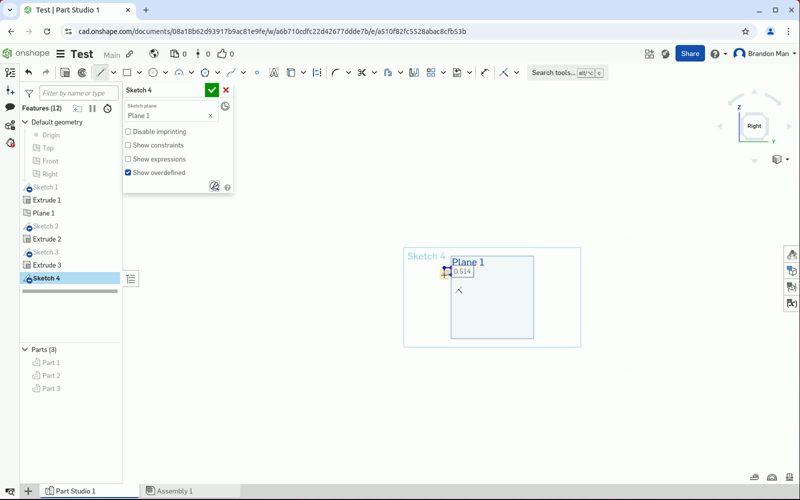
scroll(-6)
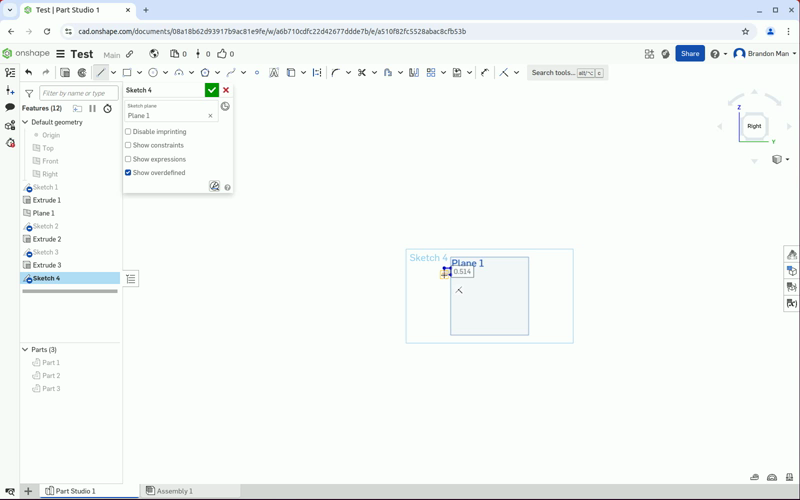
scroll(-6)
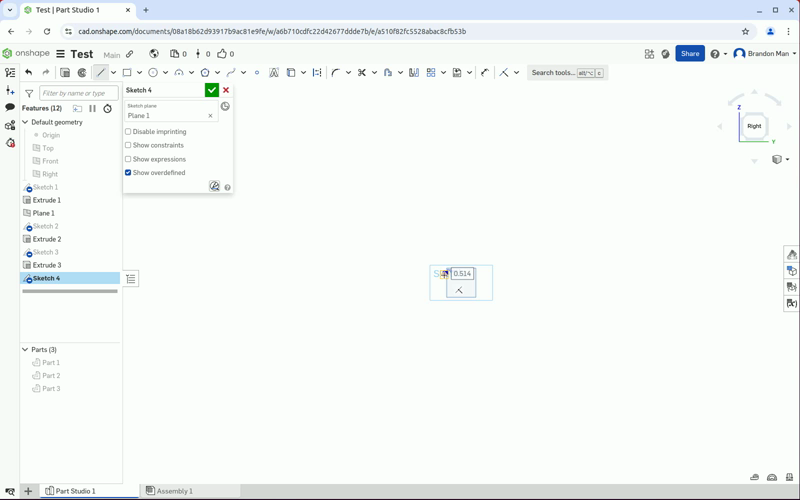
key(esc)
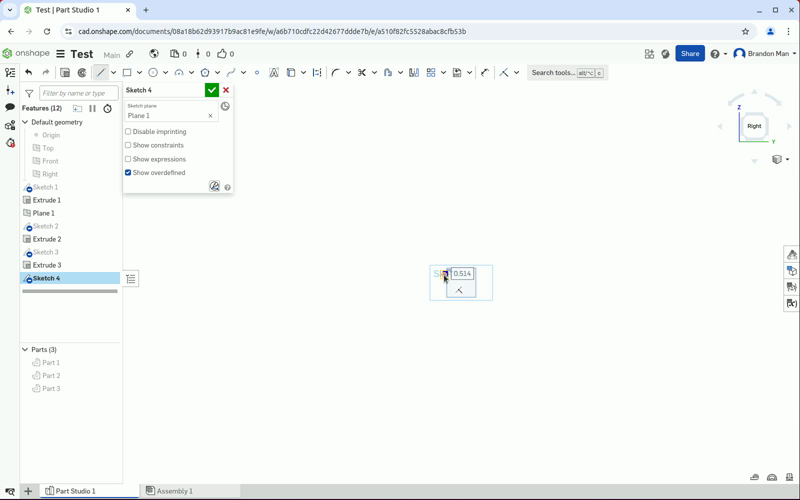
mouse_move(445, 272)
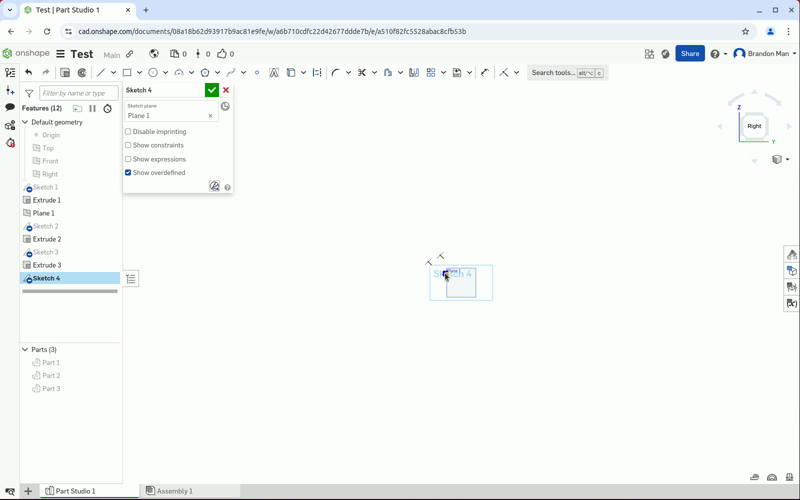
scroll(6)
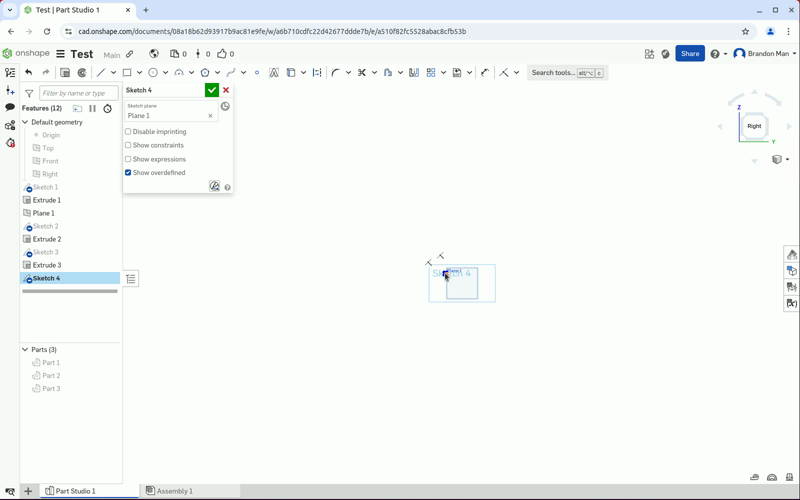
scroll(6)
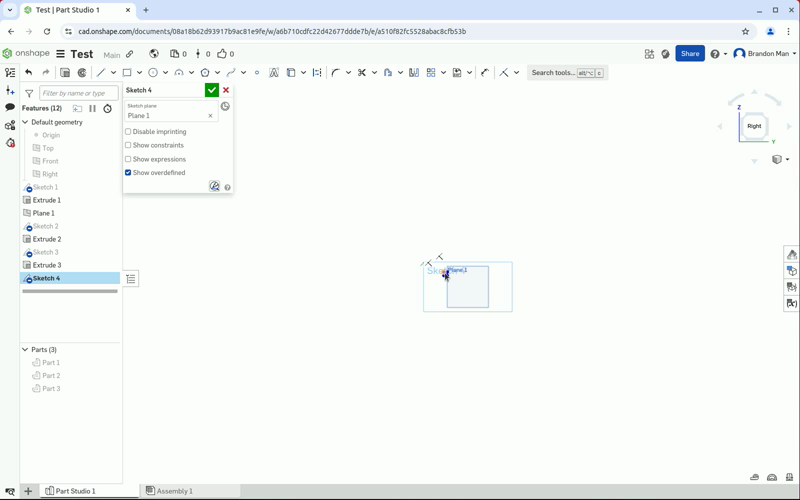
scroll(6)
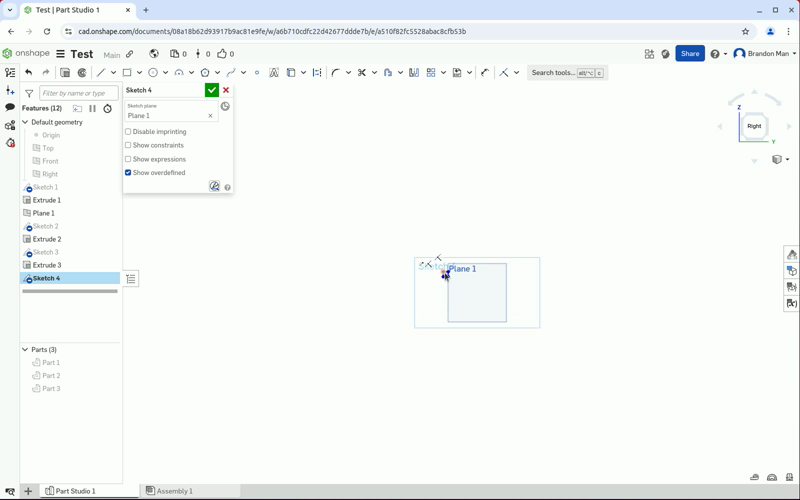
scroll(6)
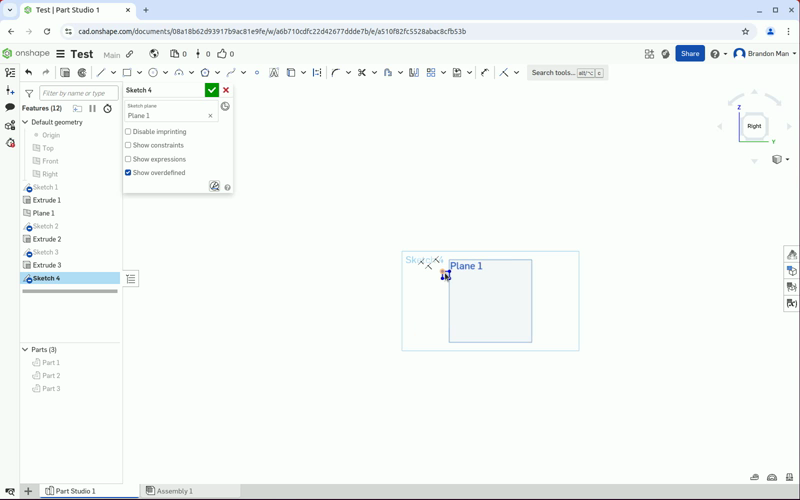
scroll(6)
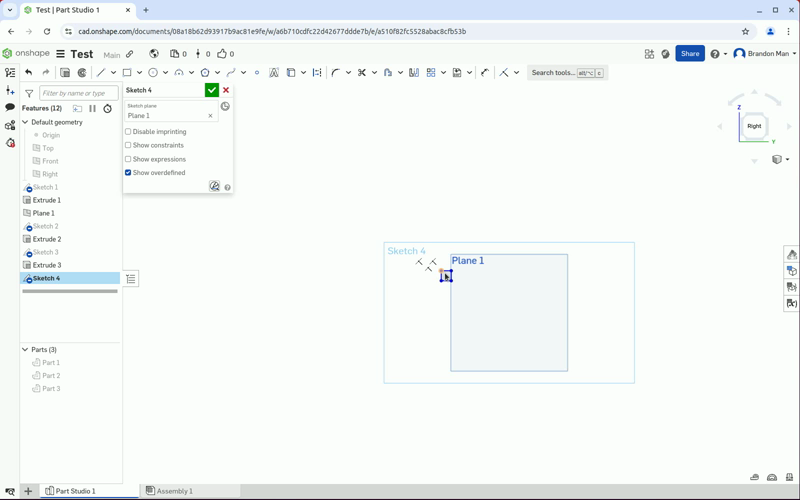
scroll(6)
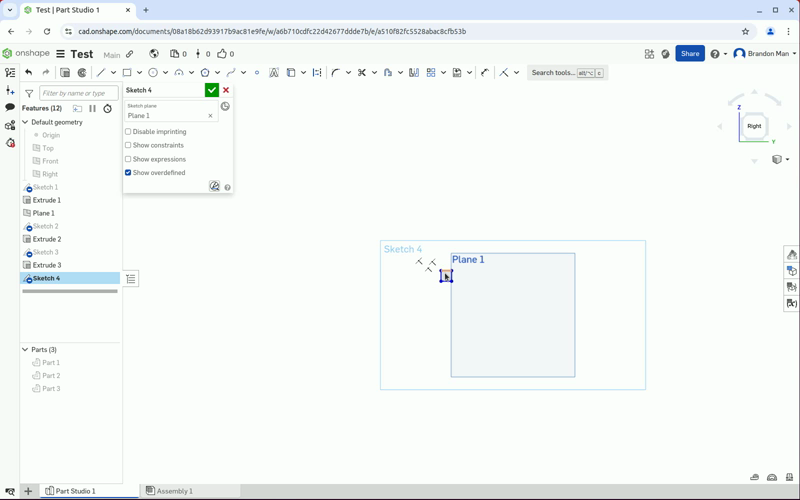
scroll(6)
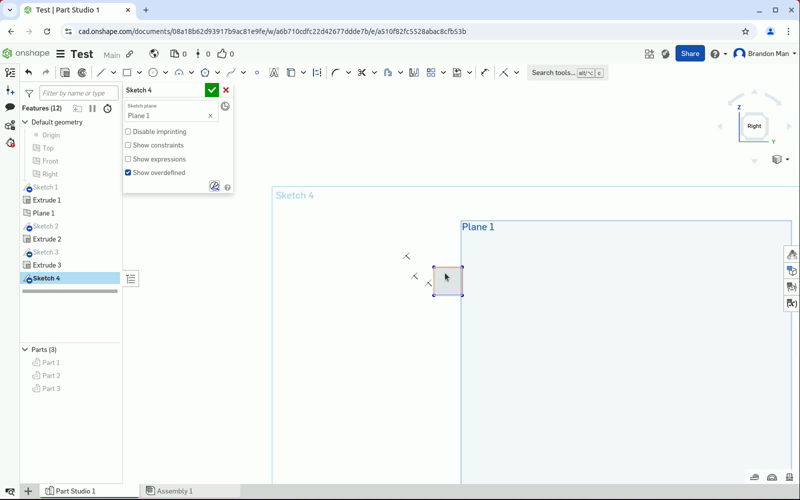
click(445, 272)
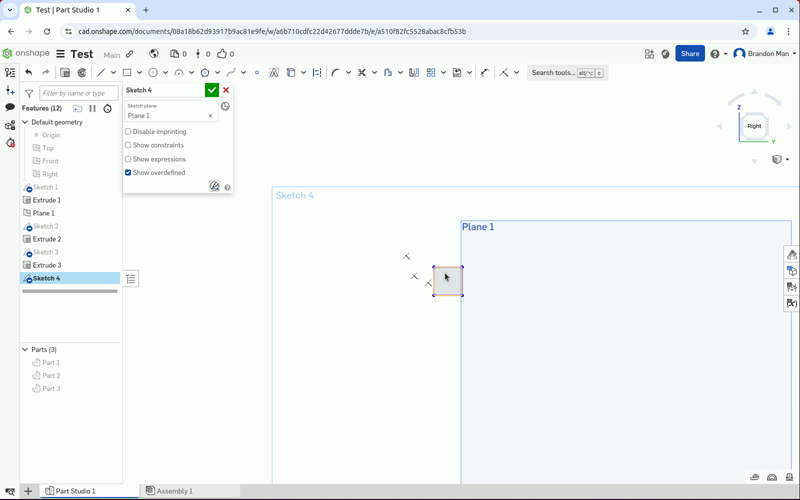
scroll(-6)
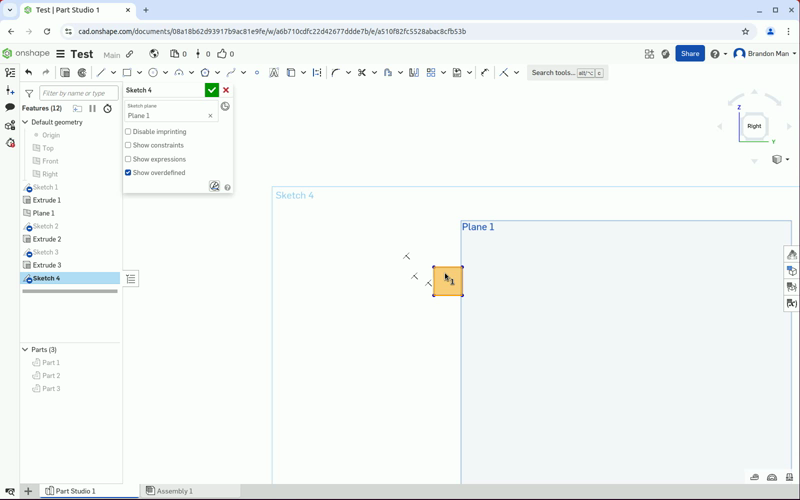
scroll(-6)
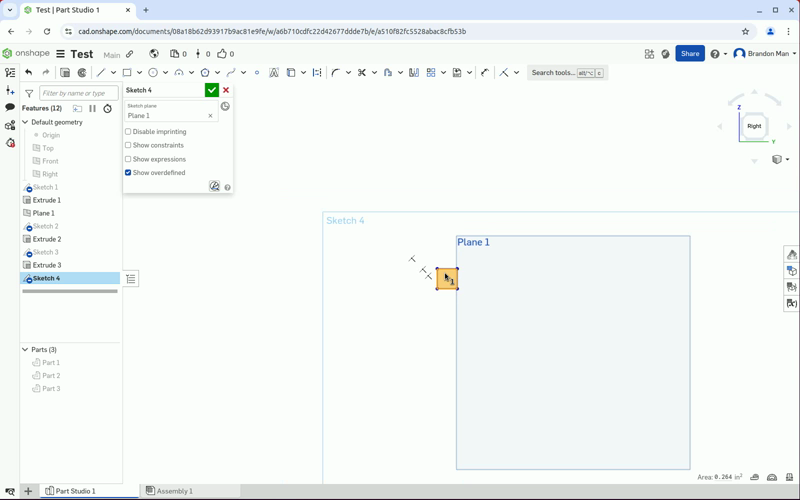
scroll(-6)
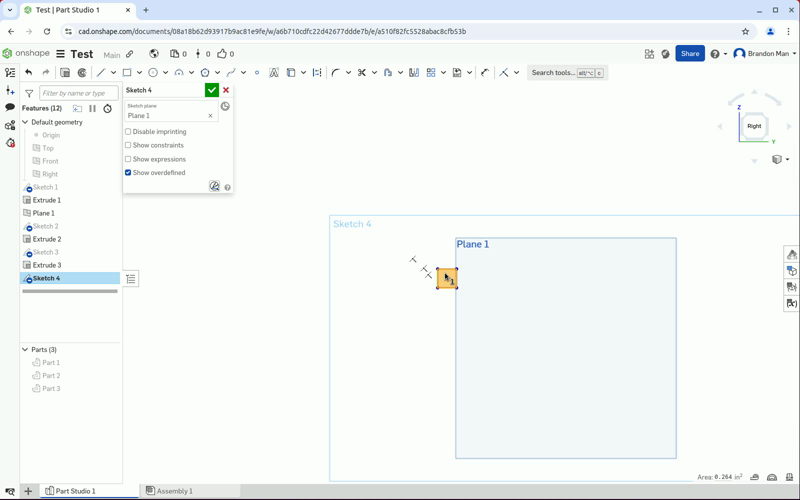
scroll(-6)
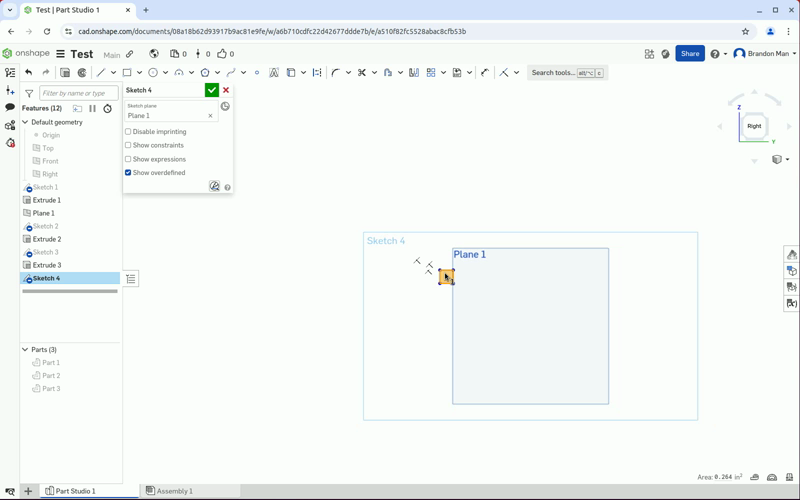
scroll(-6)
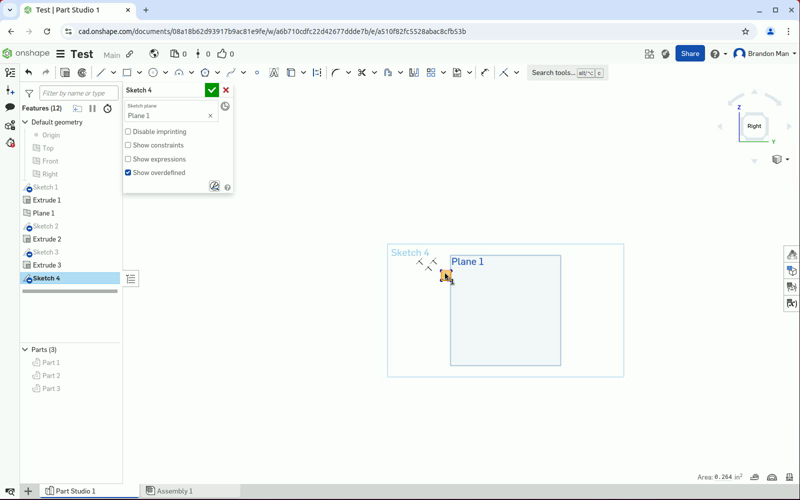
scroll(-6)
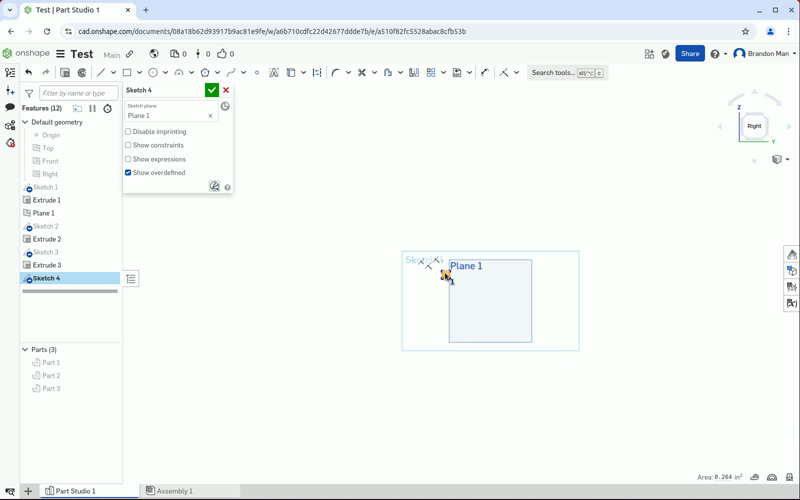
scroll(-6)
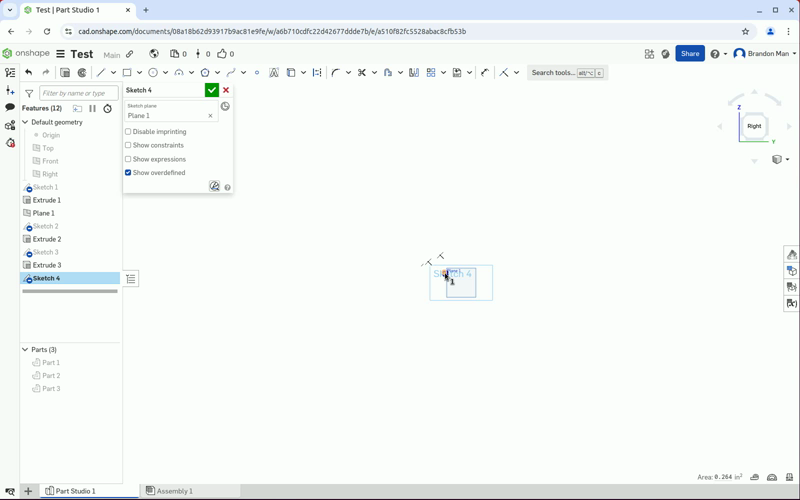
mouse_move(73, 352)
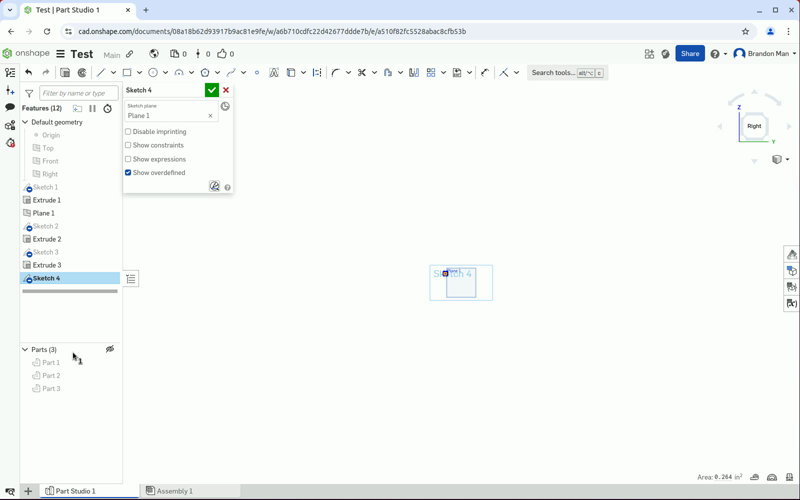
key(shift+y)
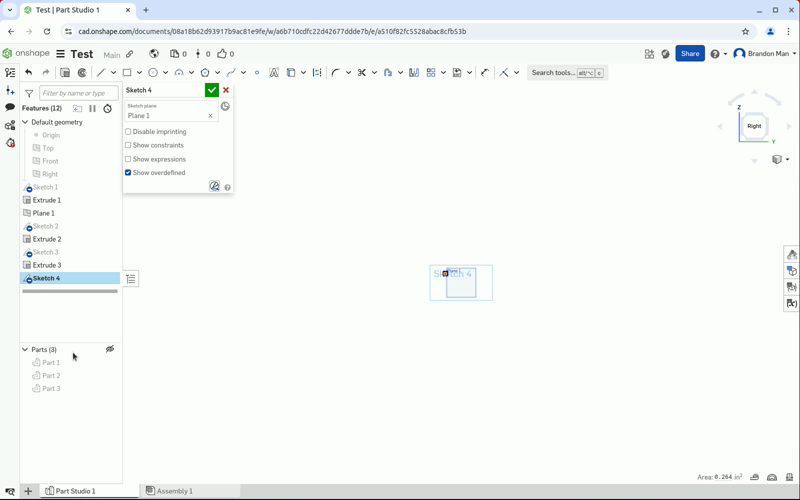
key(shift+e)
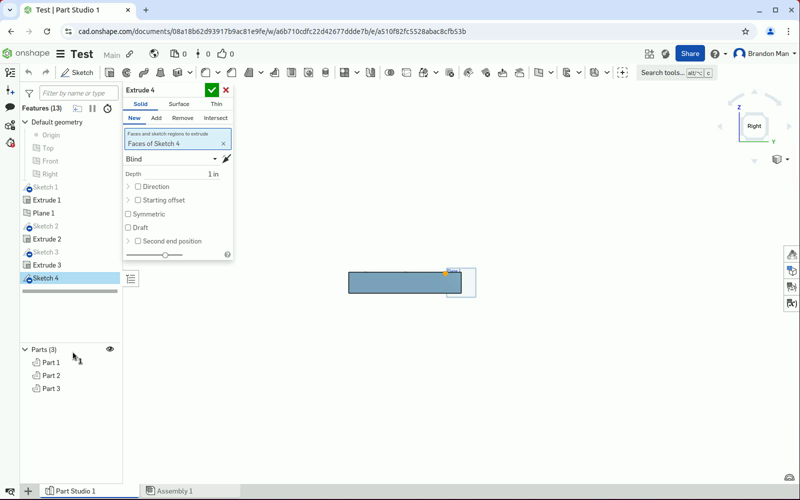
mouse_move(143, 106)
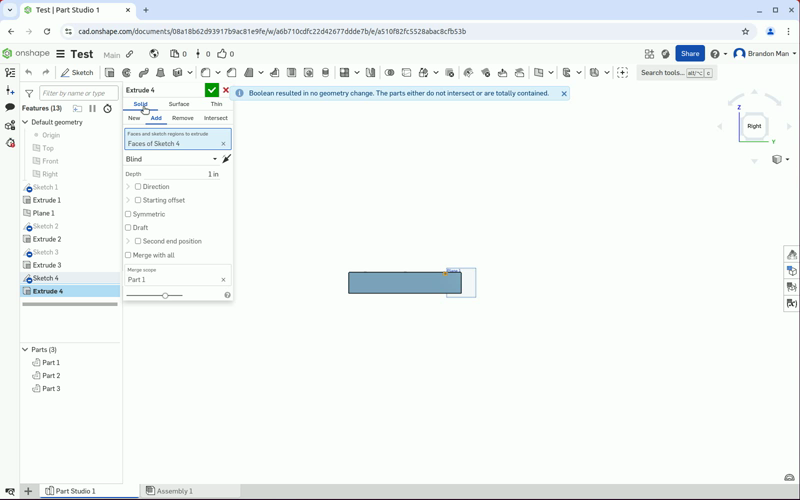
click(143, 106)
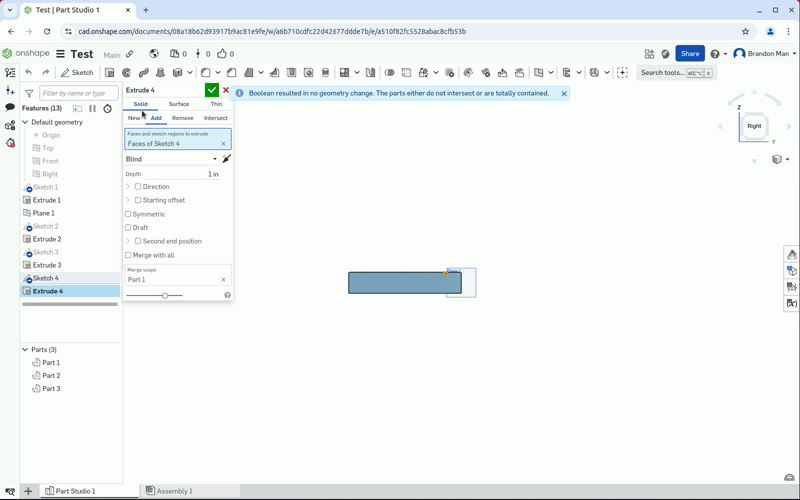
mouse_move(137, 120)
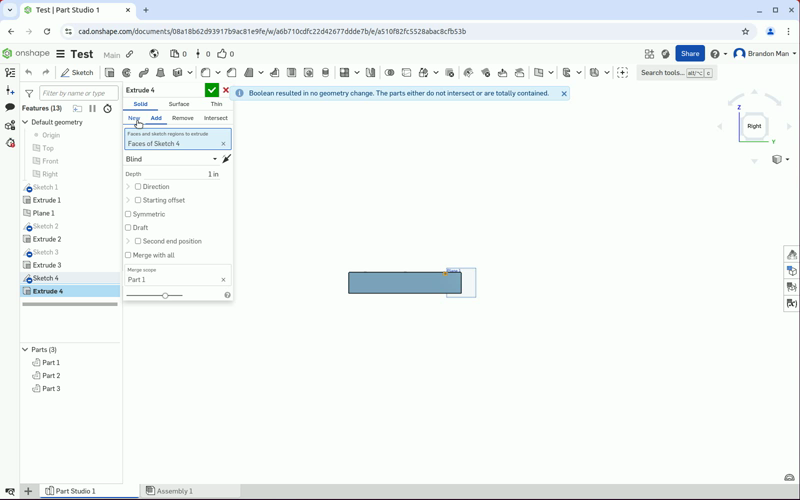
click(137, 120)
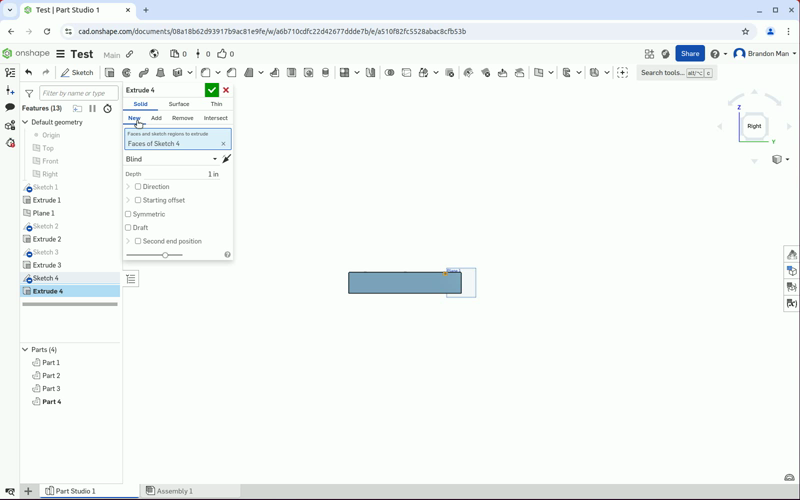
key(tab, 4)
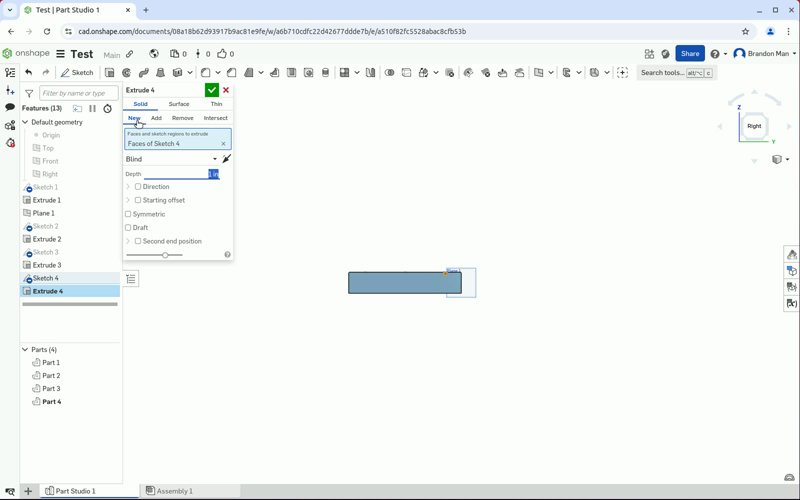
text(-0.241)
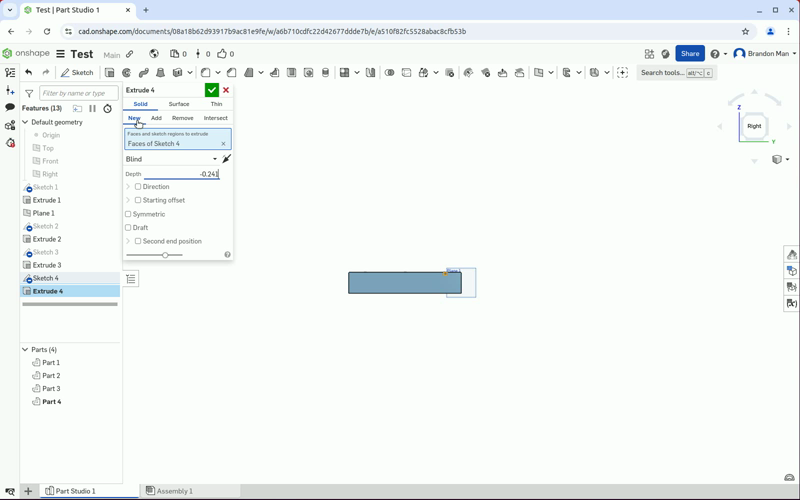
key(enter)
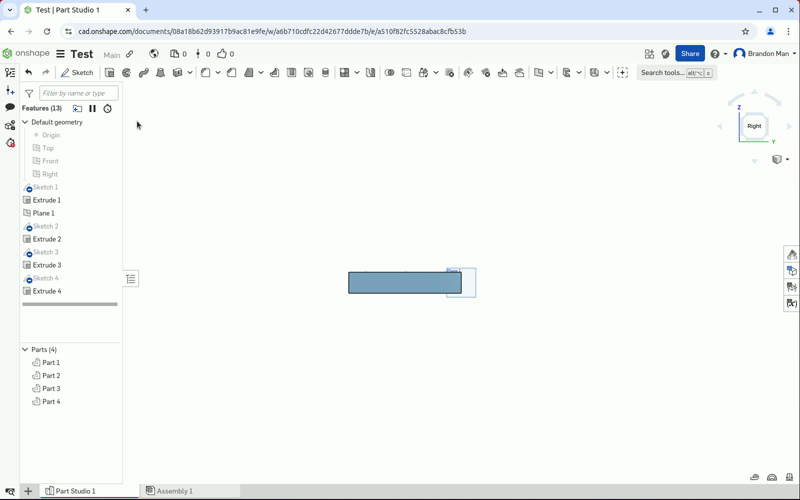
key(shift+h)
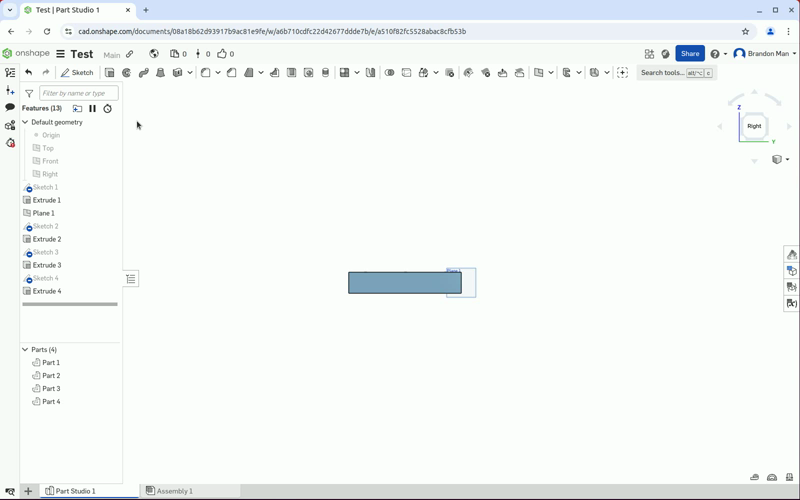
key(shift+h)
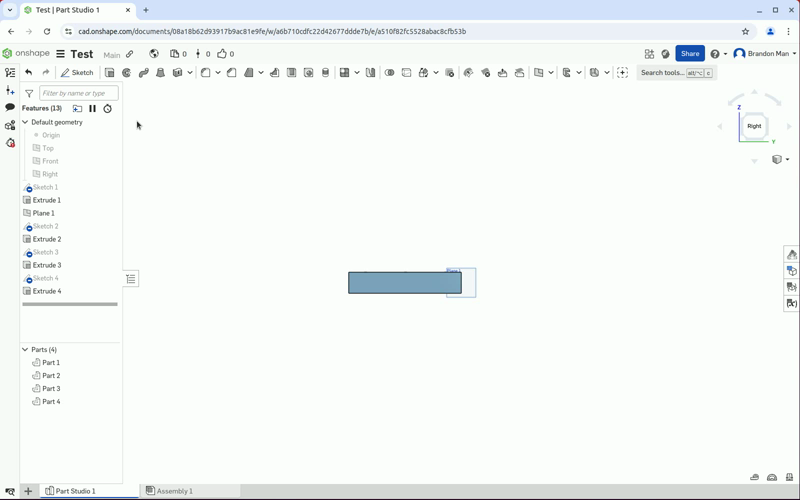
key(shift+7)
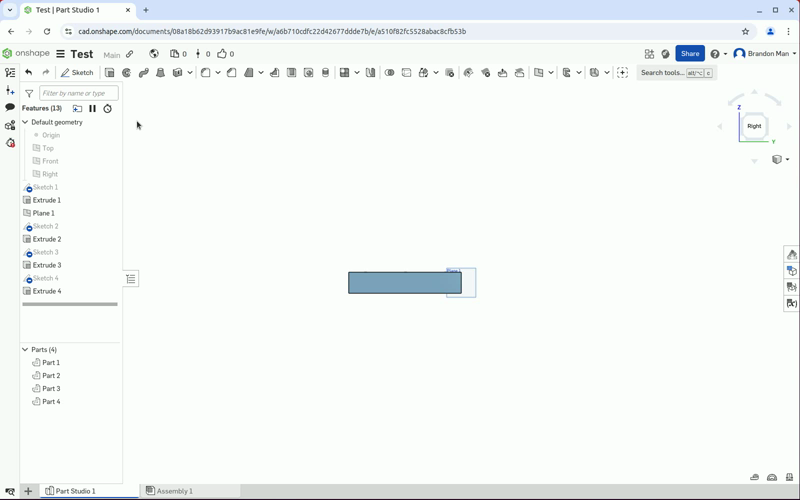
key(right, 2)
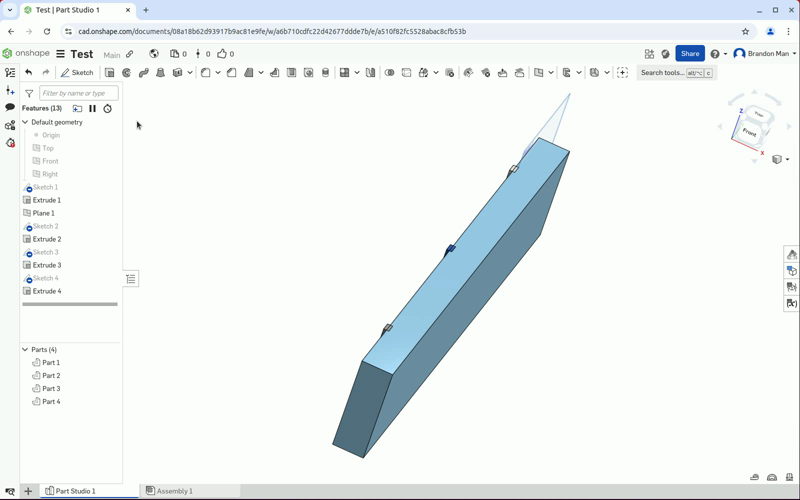
key(down, 2)
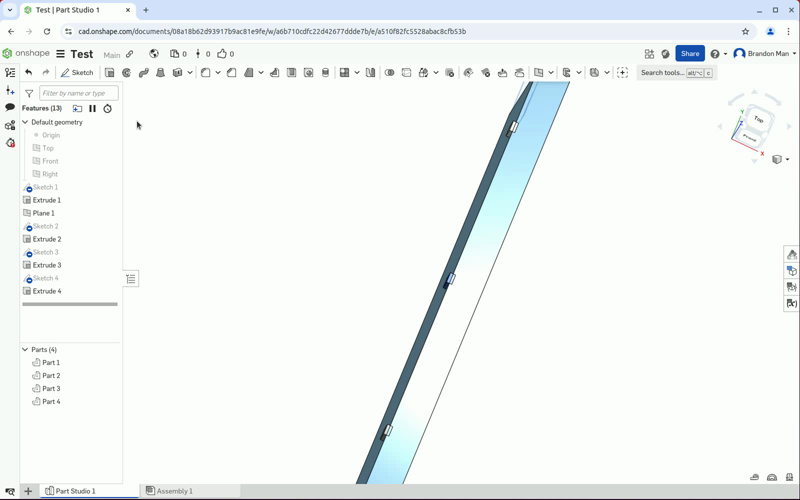
key(up, 2)
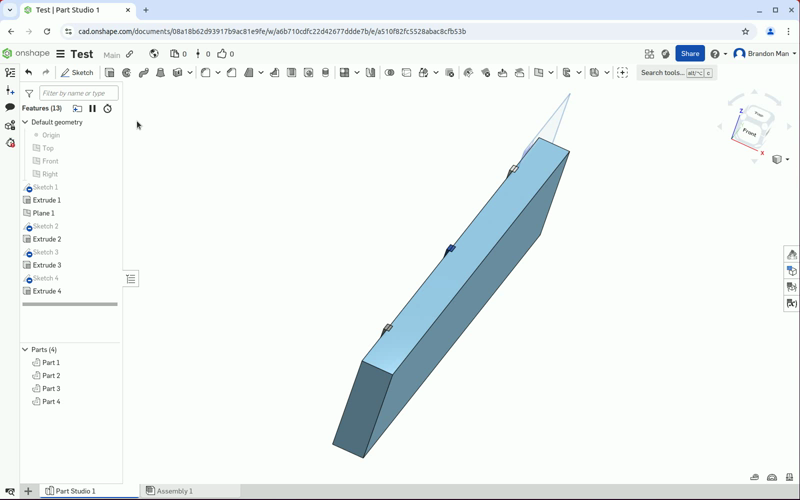
key(left, 2)
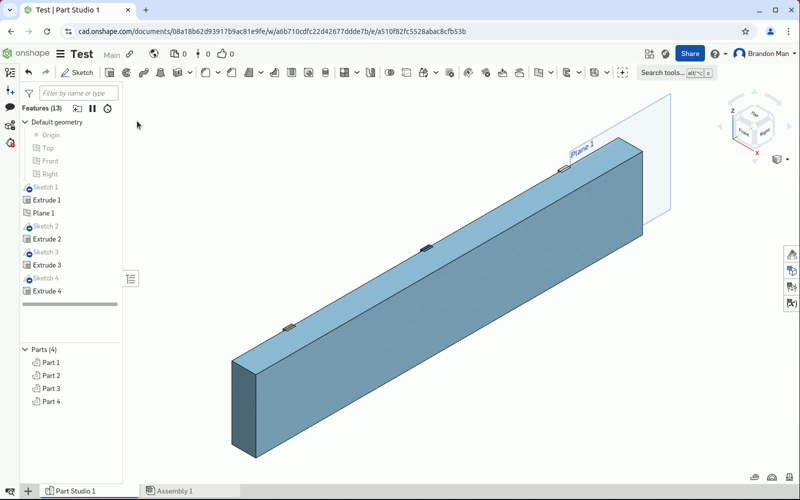
mouse_move(73, 189)
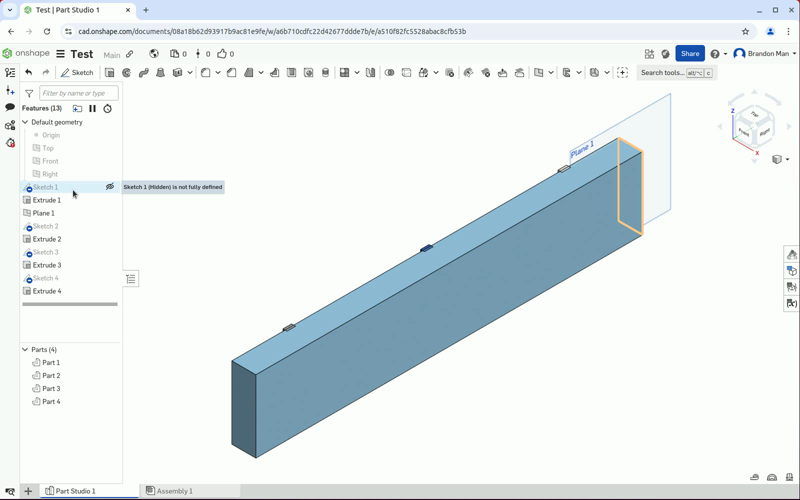
click(73, 189)